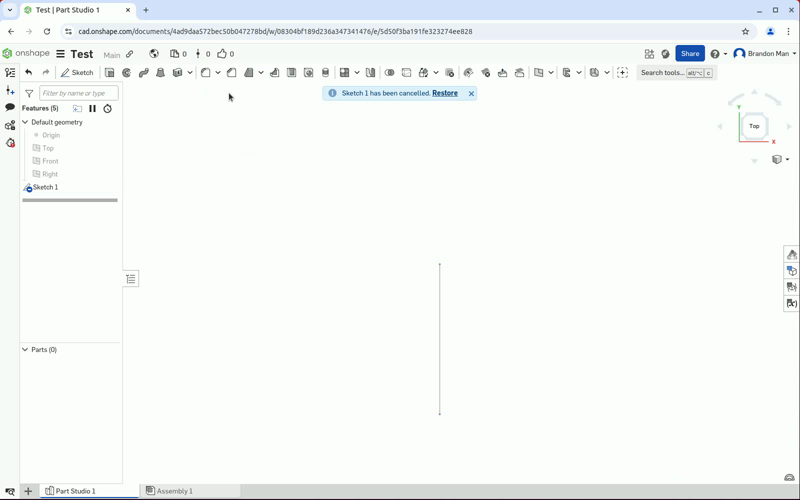
key(shift+h)
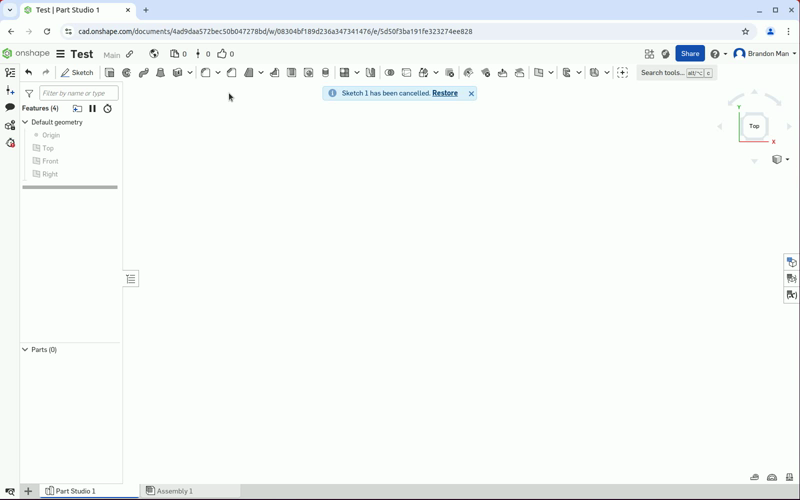
mouse_move(73, 352)
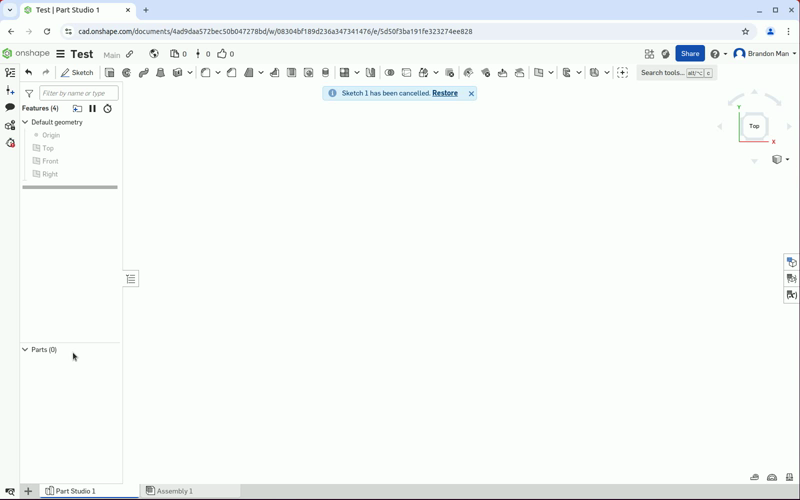
key(y)
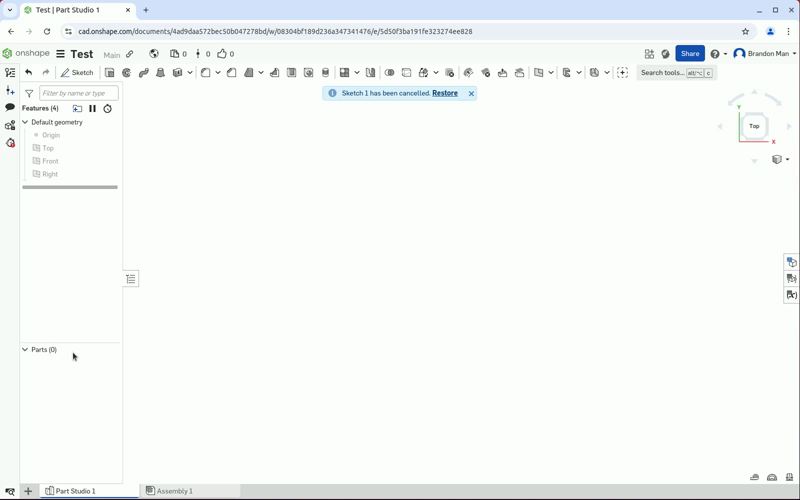
key(shift+p)
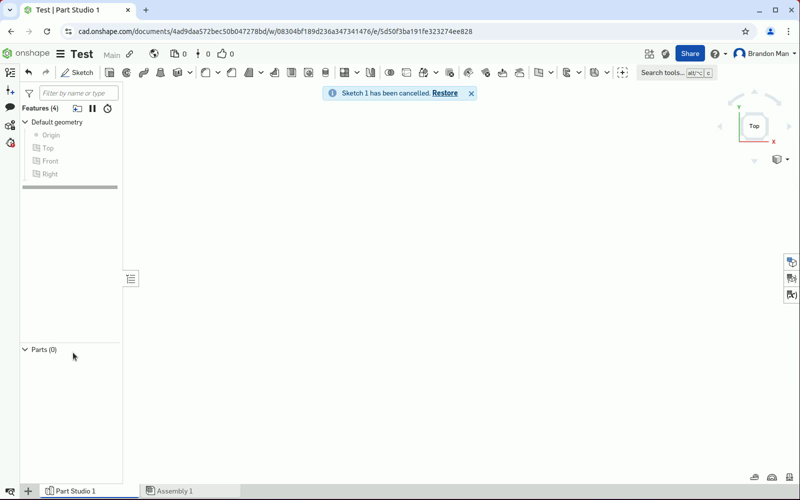
key(space)
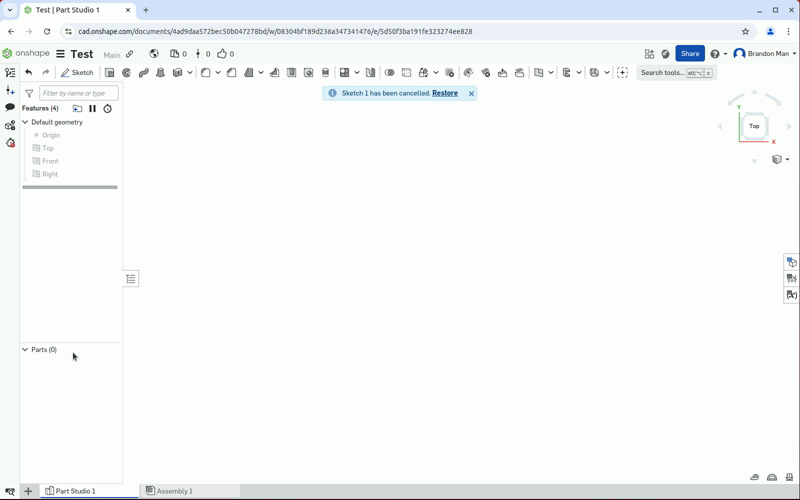
key_down(shift)
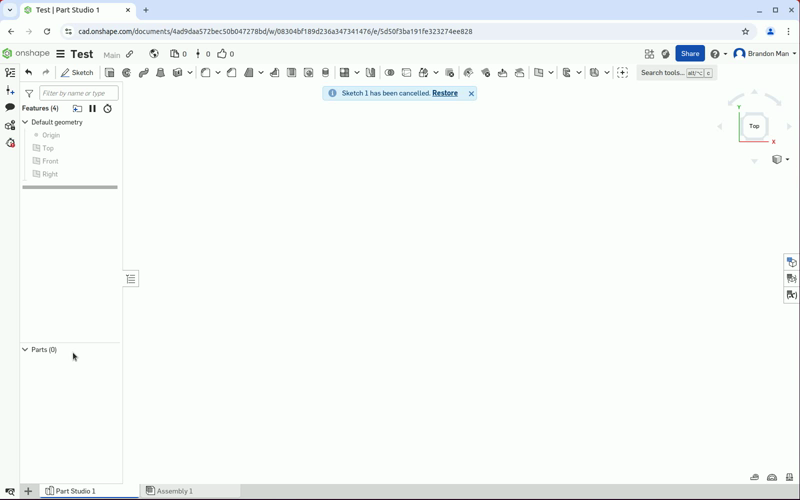
key(up)
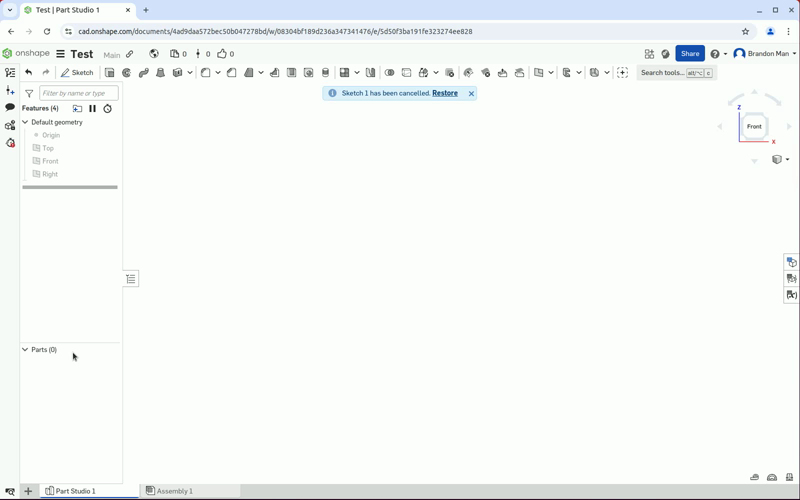
key_up(shift)
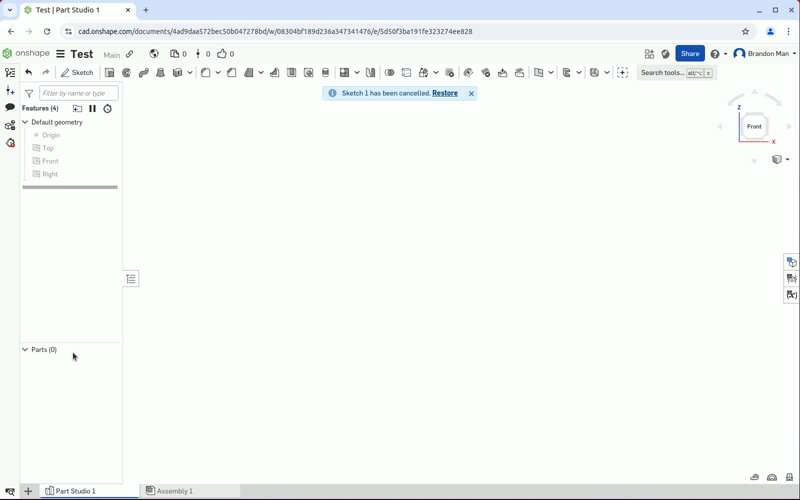
mouse_move(73, 352)
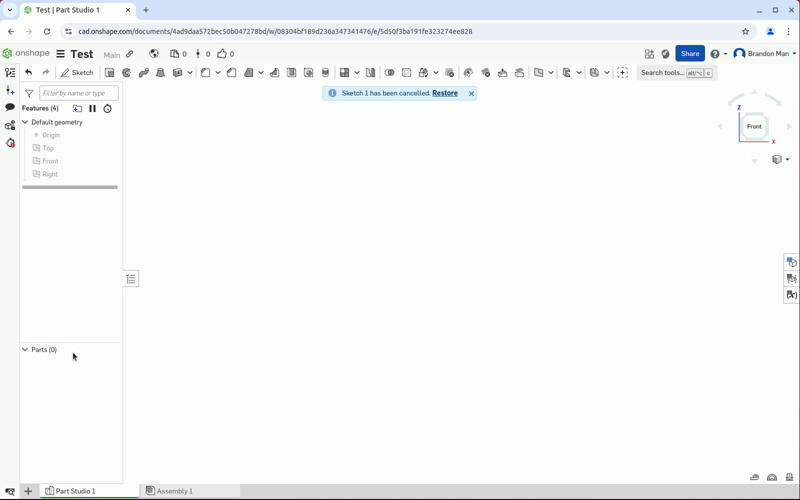
key(shift+y)
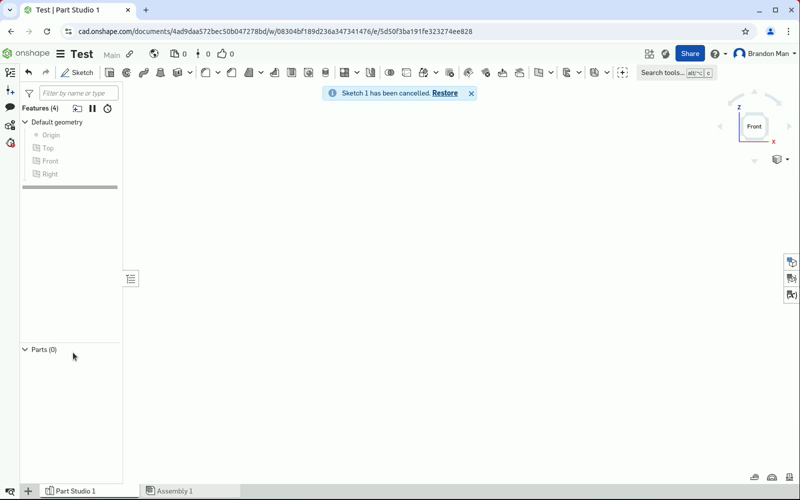
key(shift+s)
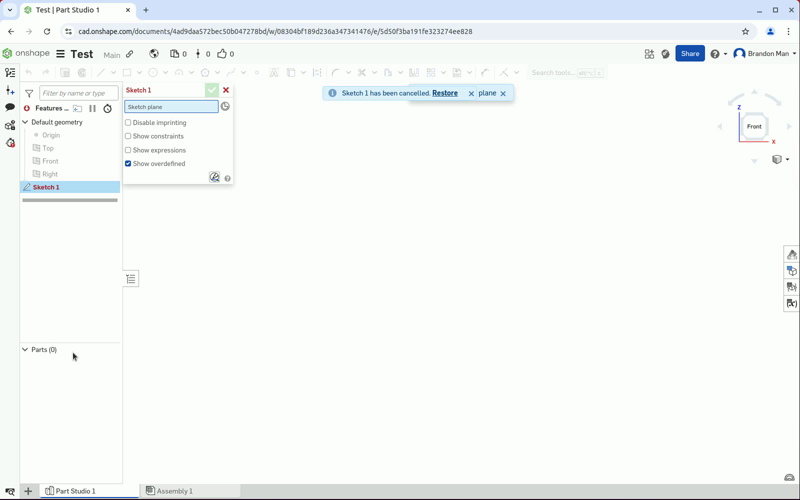
mouse_move(73, 163)
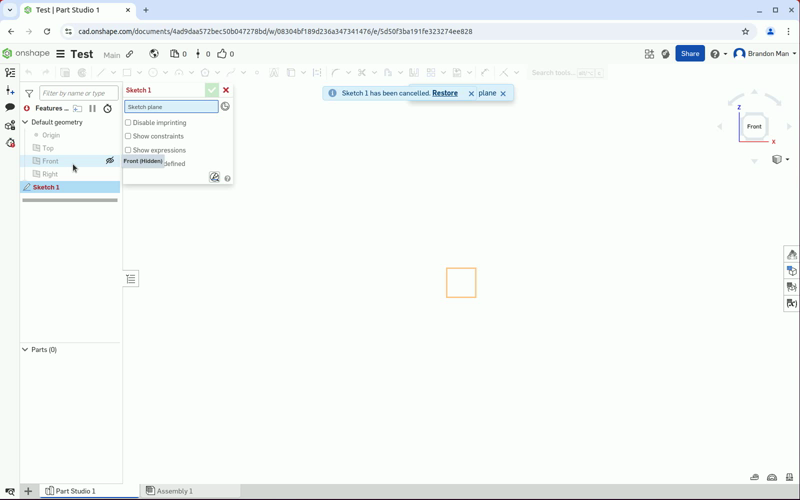
click(73, 163)
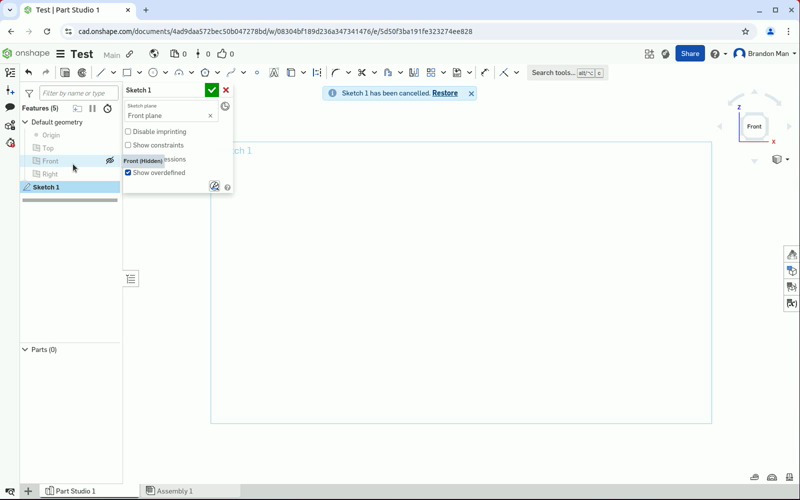
mouse_move(73, 352)
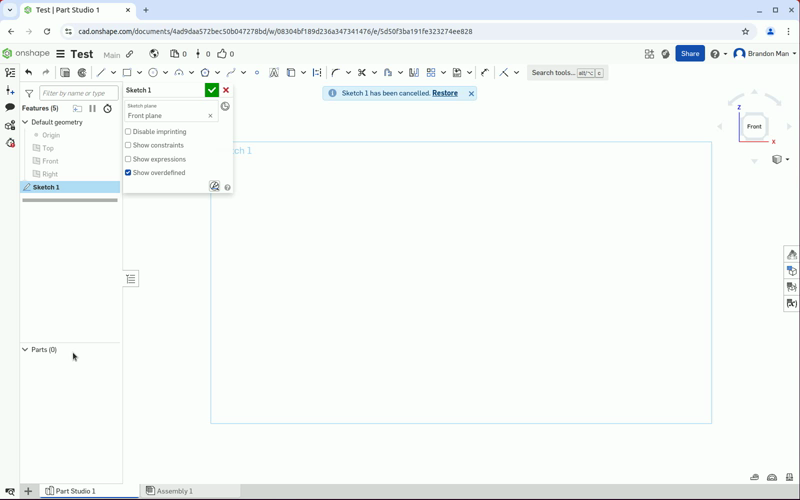
key(y)
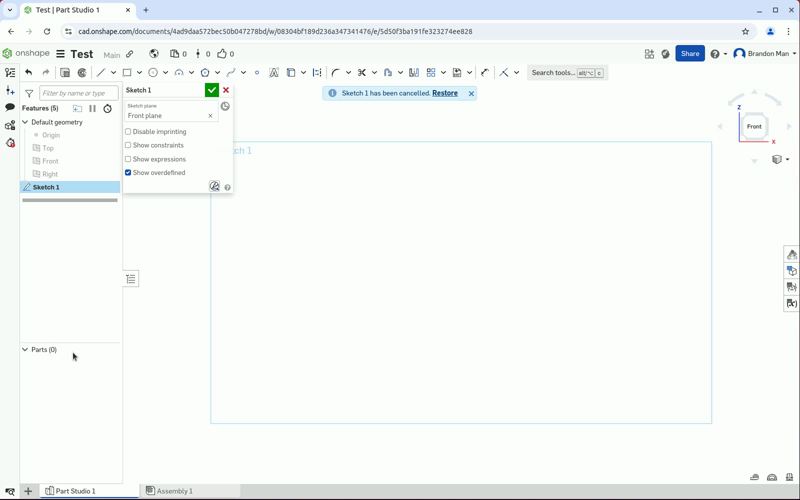
key(c)
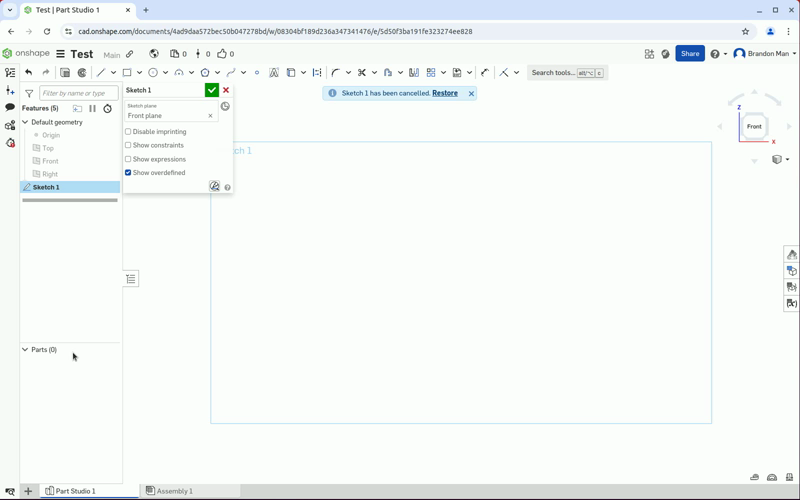
key_down(shift)
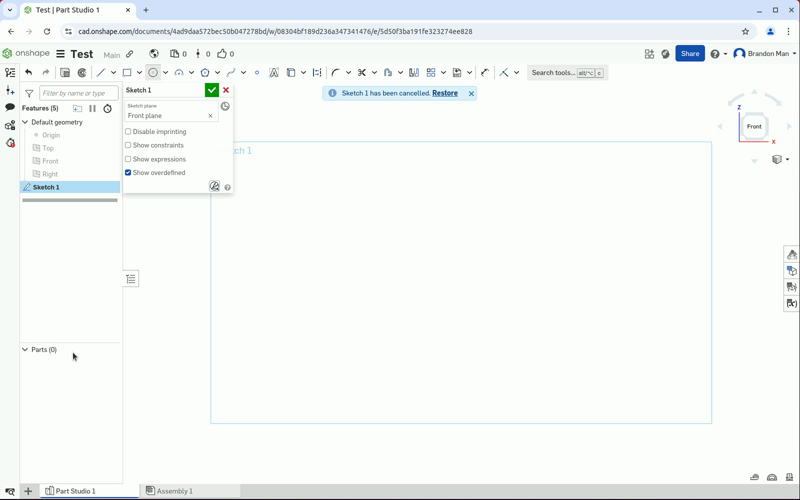
mouse_move(461, 282)
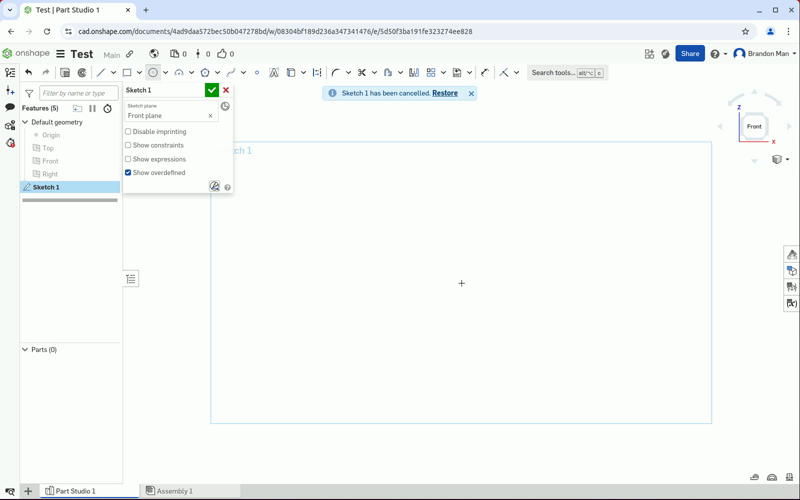
click(461, 282)
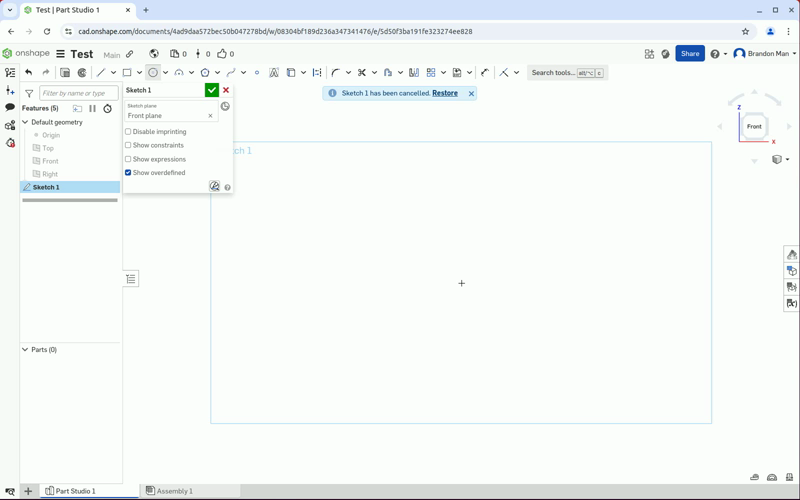
key_up(shift)
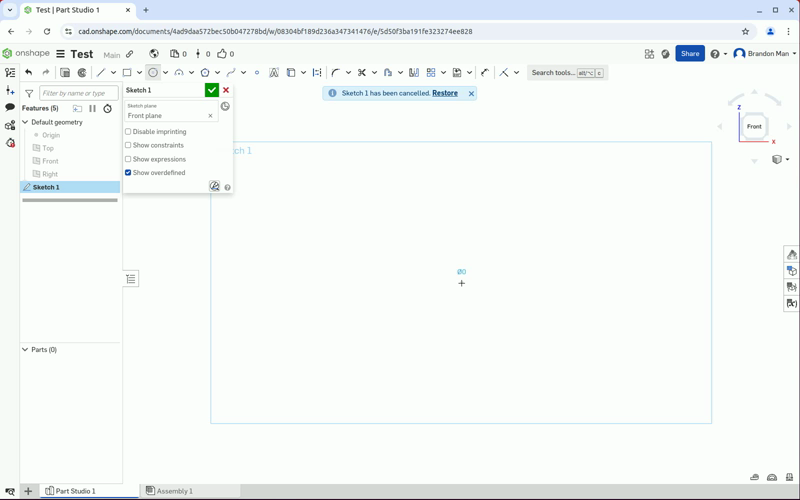
mouse_move(468, 282)
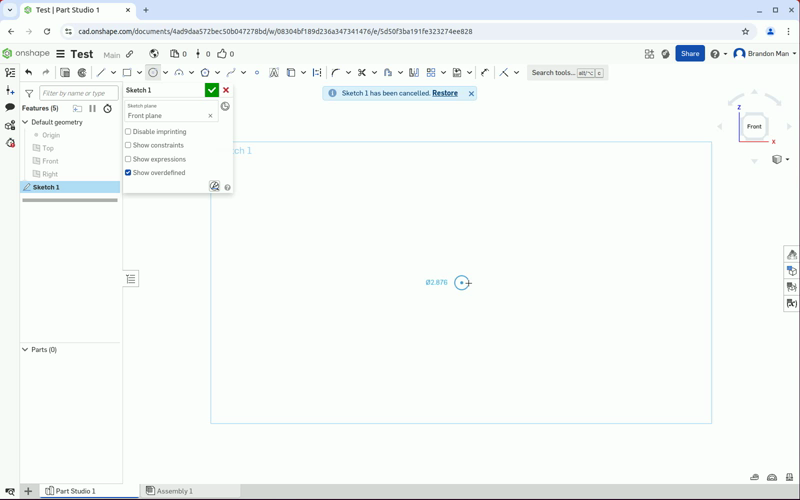
click(468, 282)
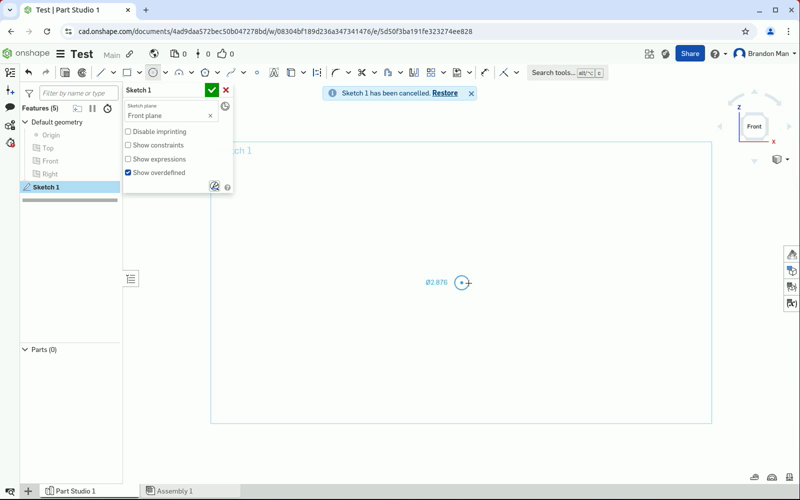
key(esc)
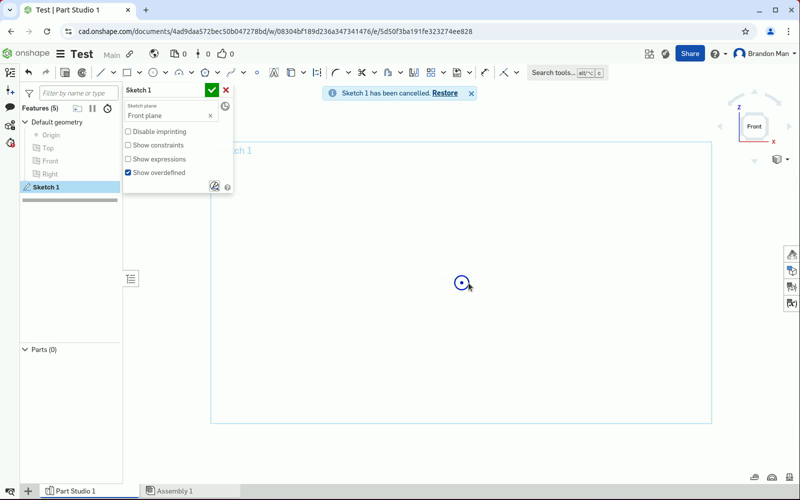
key(c)
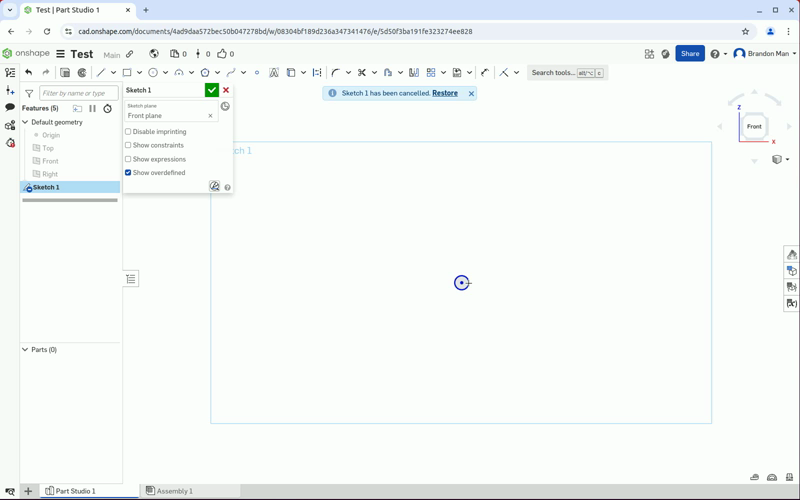
key_down(shift)
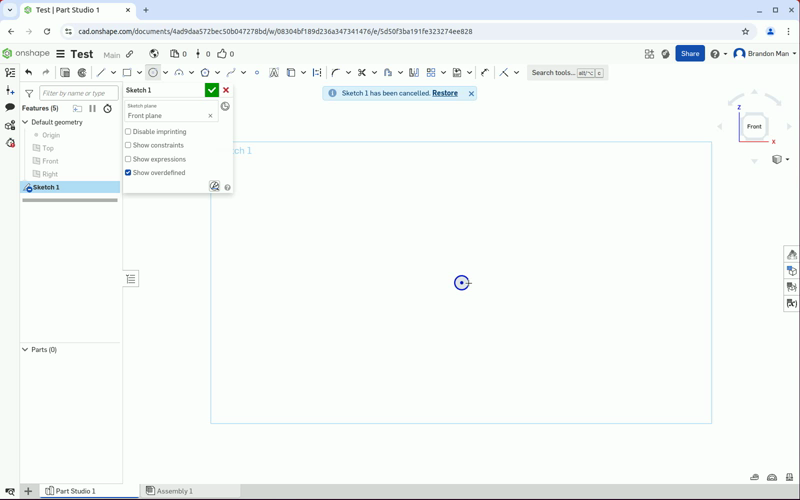
mouse_move(461, 282)
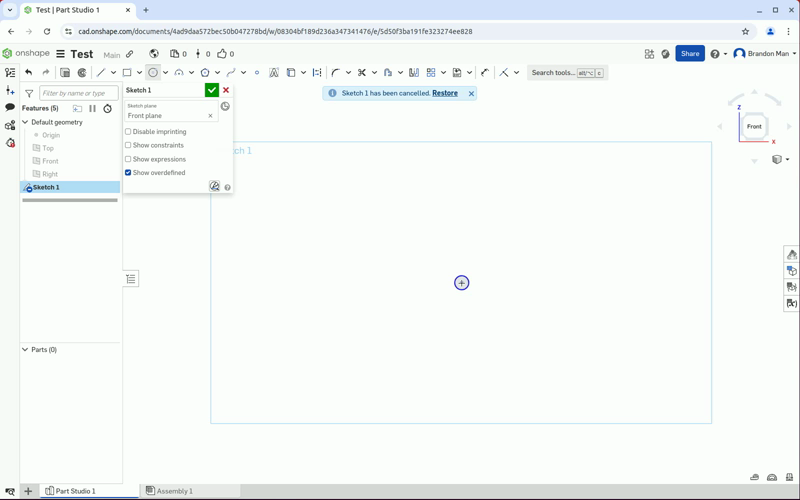
click(461, 282)
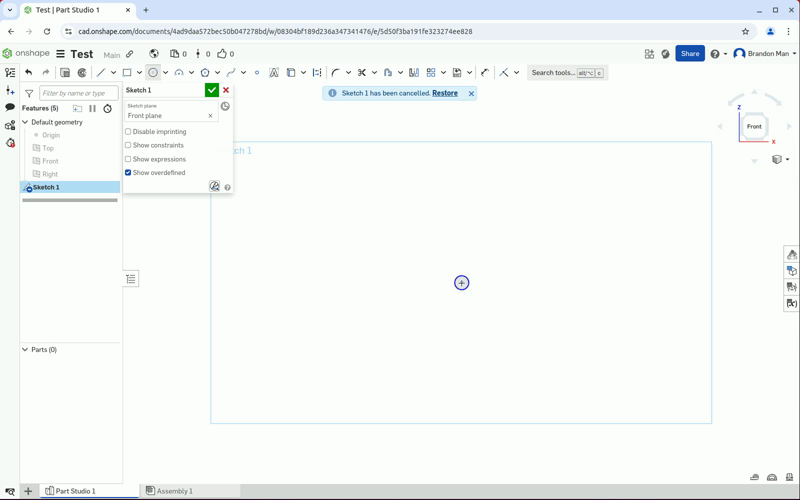
key_up(shift)
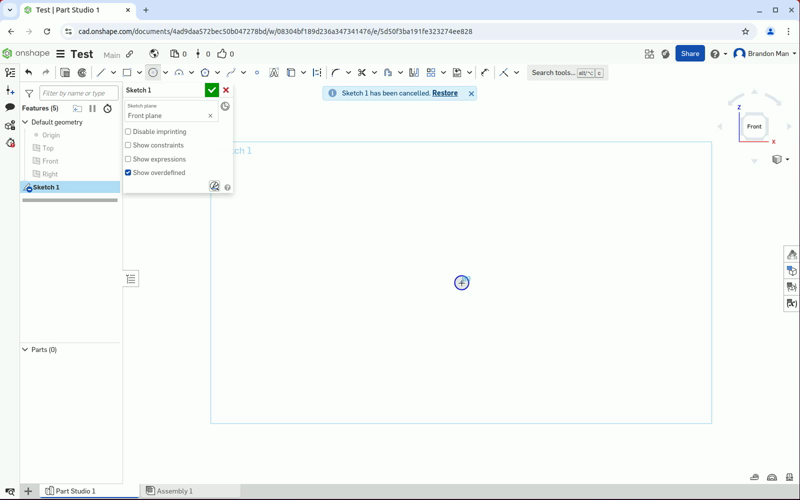
mouse_move(467, 282)
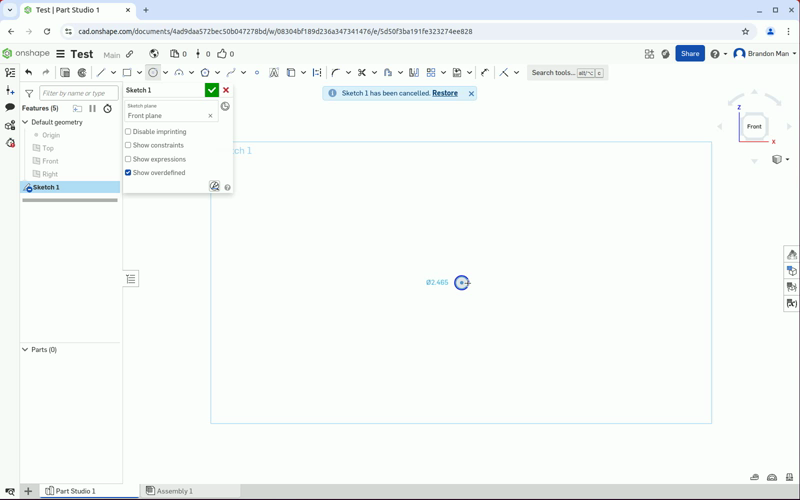
scroll(6)
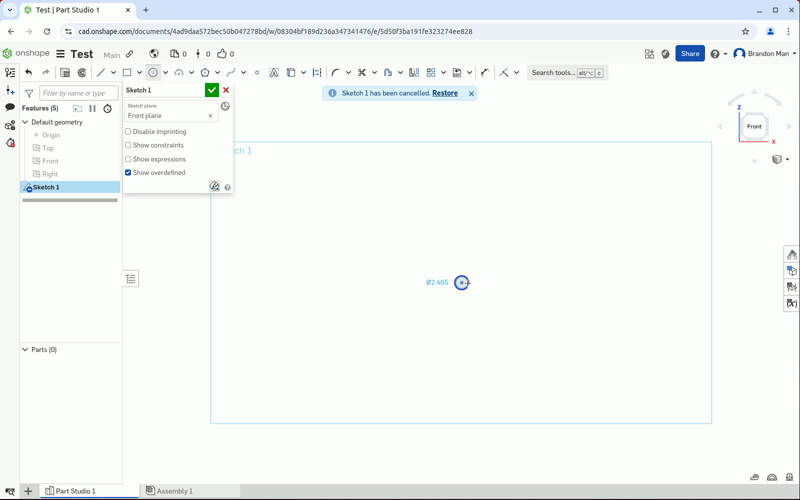
scroll(6)
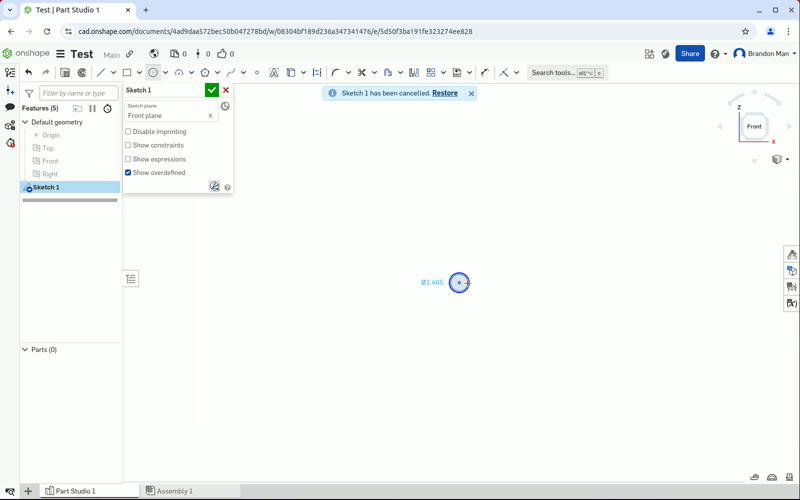
scroll(6)
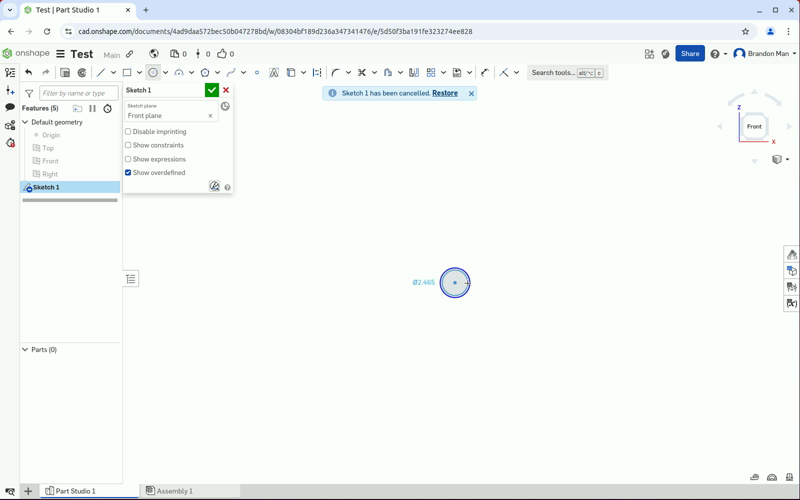
scroll(6)
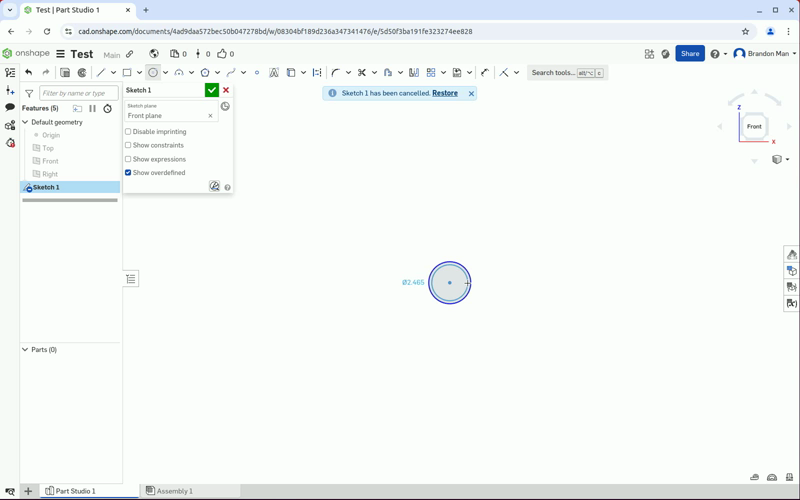
scroll(6)
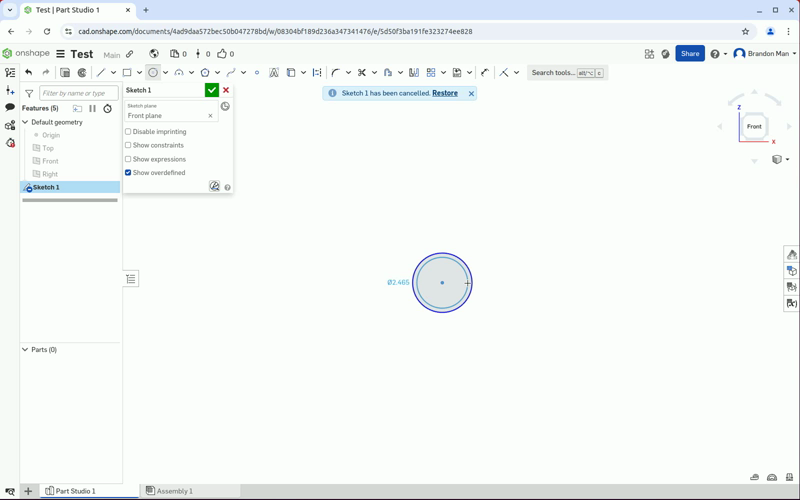
scroll(6)
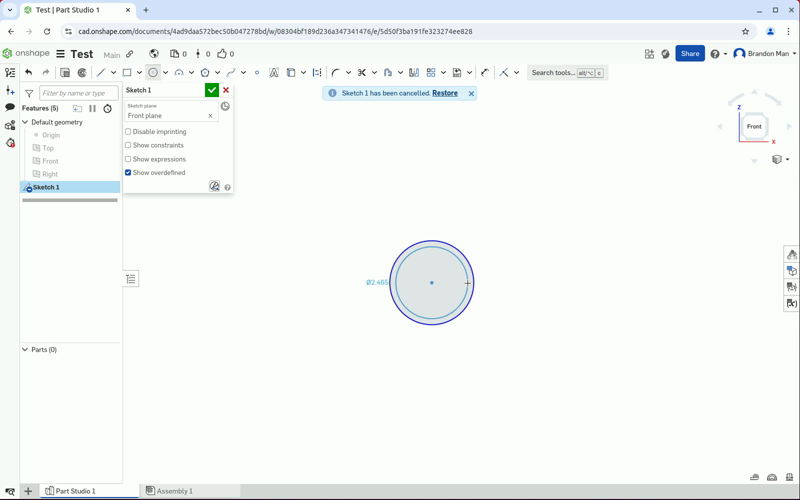
scroll(6)
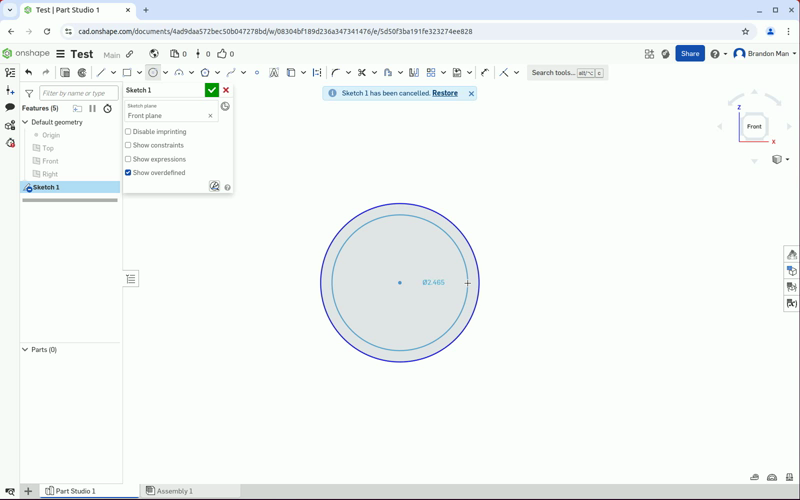
click(467, 282)
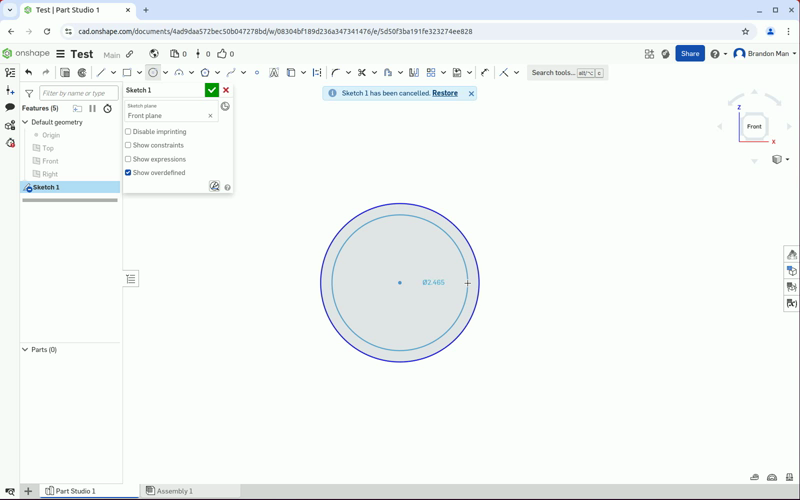
scroll(-6)
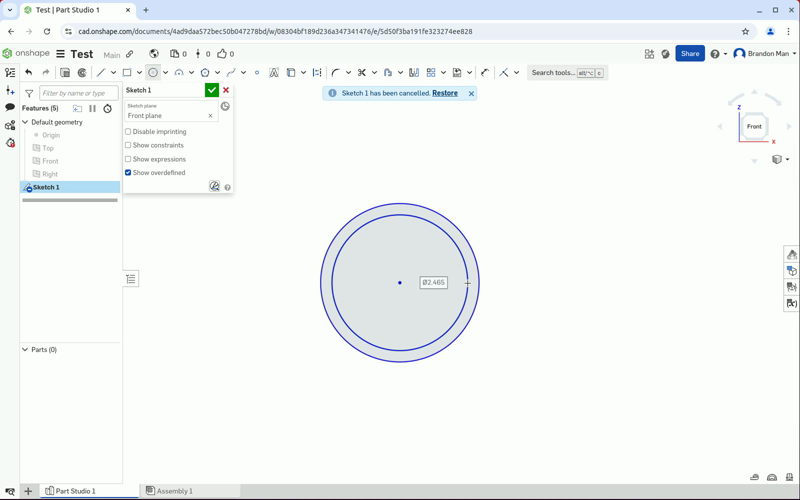
scroll(-6)
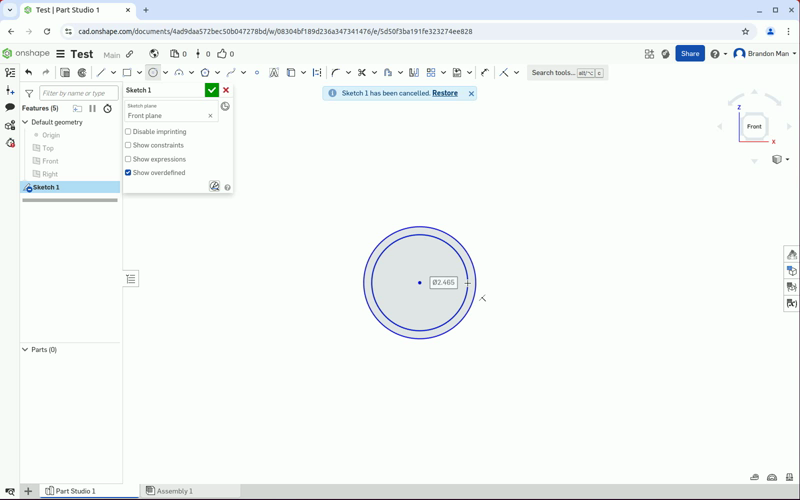
scroll(-6)
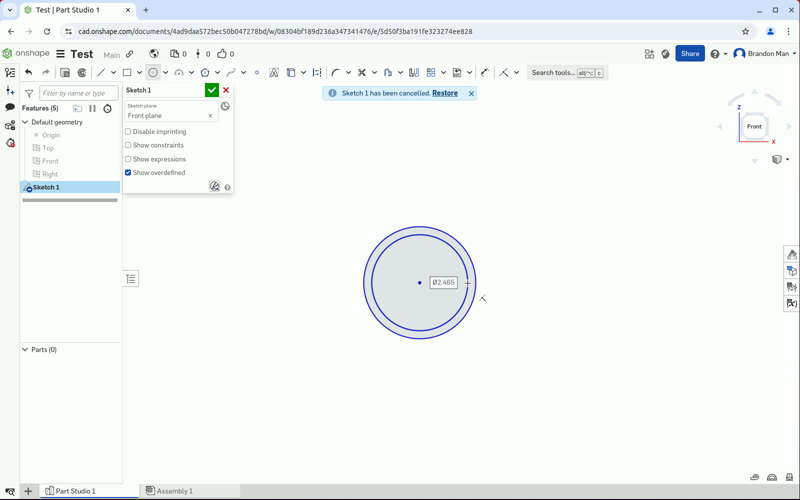
scroll(-6)
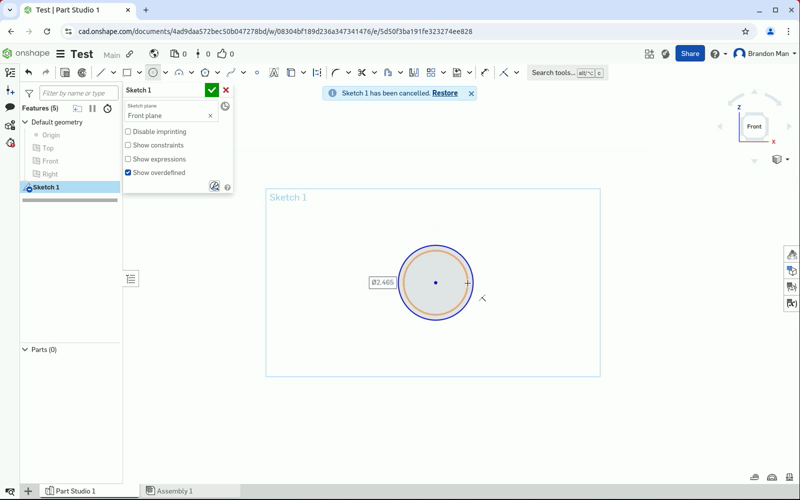
scroll(-6)
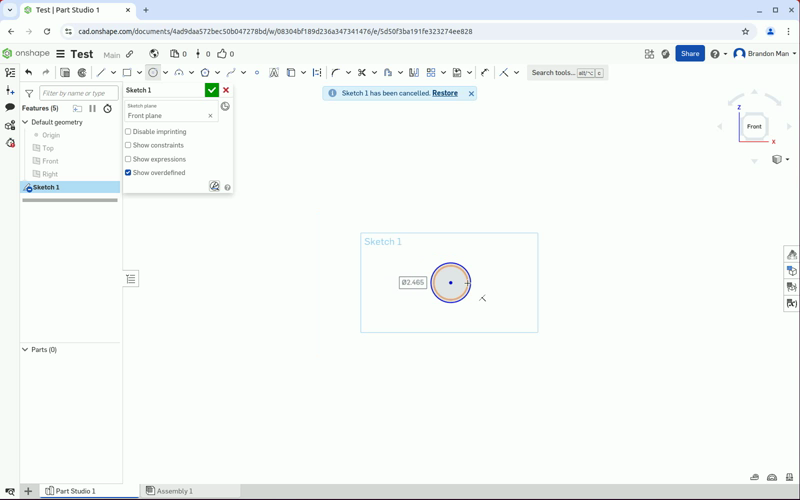
scroll(-6)
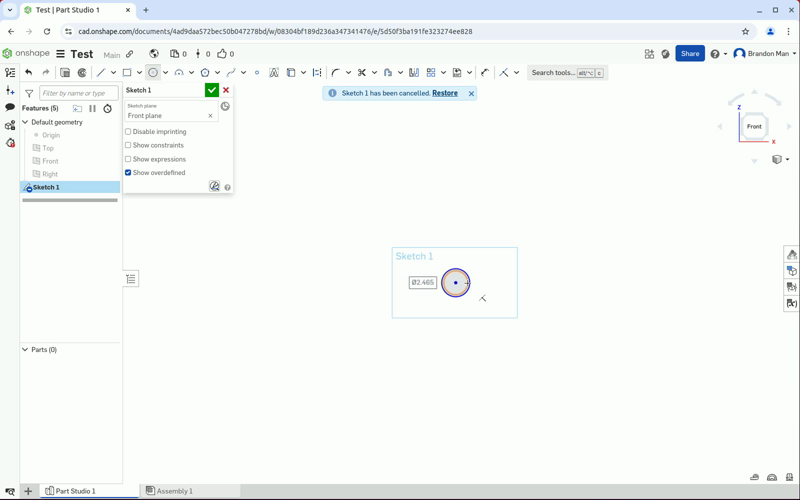
scroll(-6)
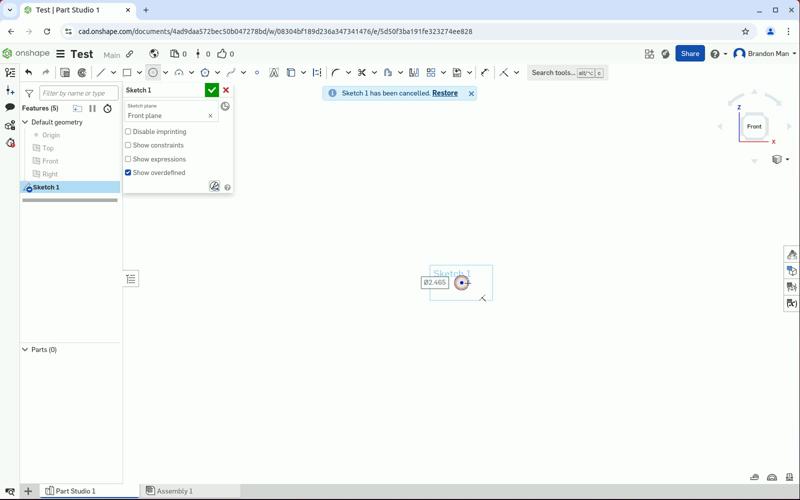
key(esc)
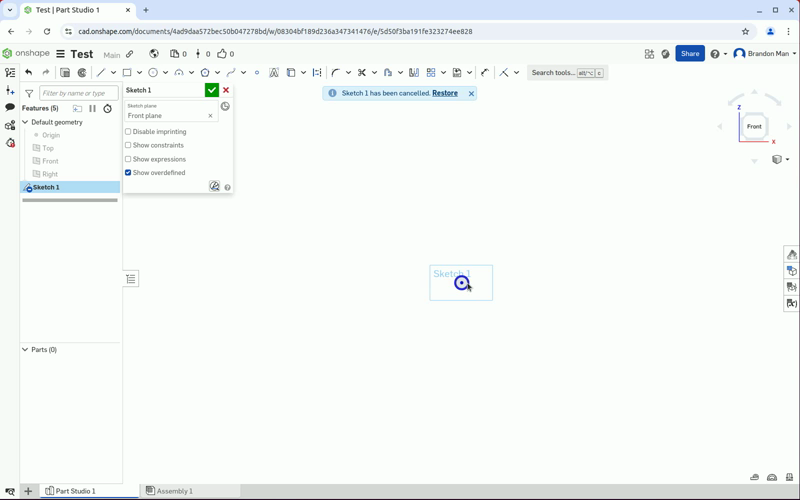
mouse_move(455, 282)
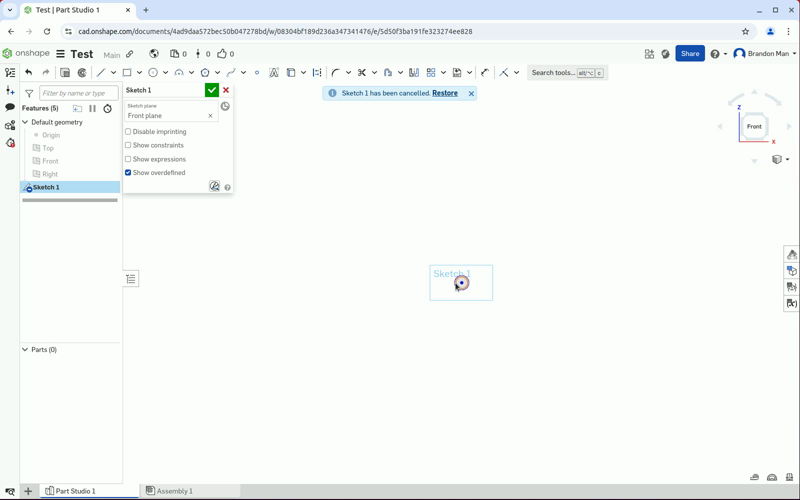
scroll(6)
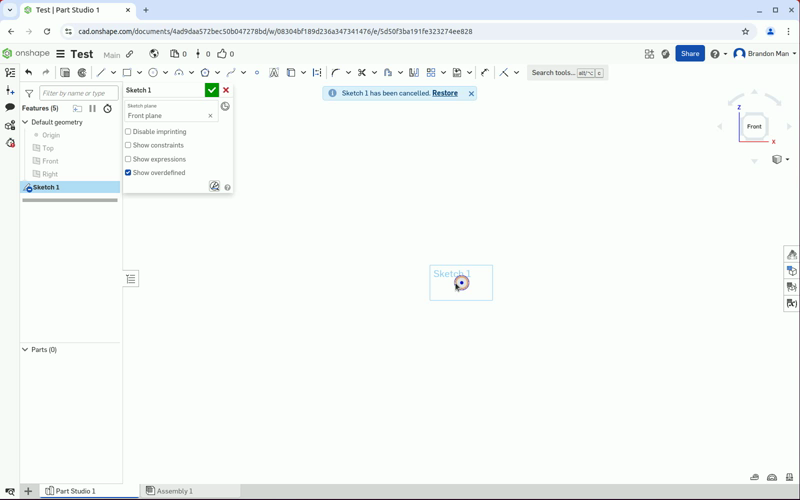
scroll(6)
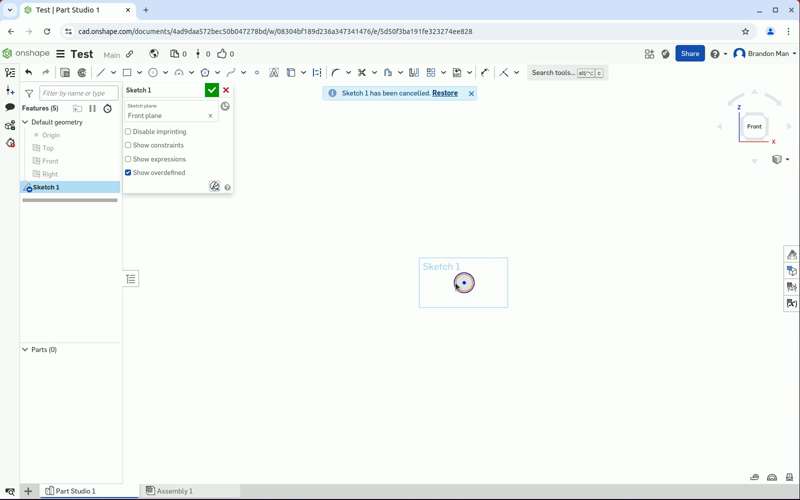
scroll(6)
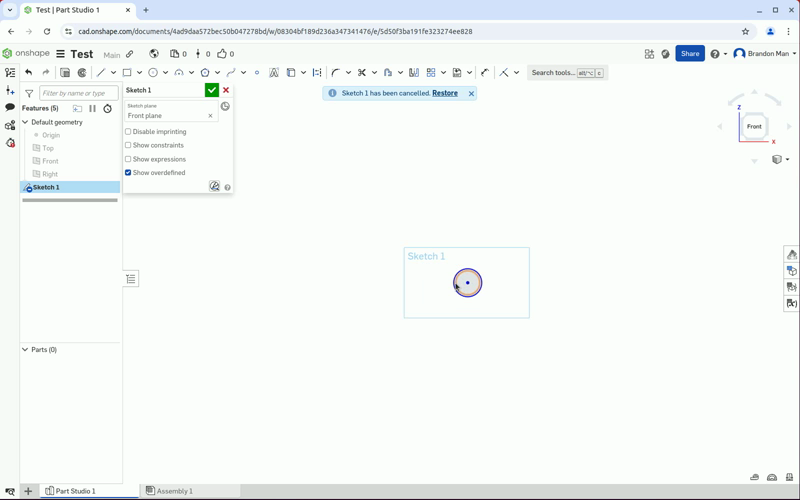
scroll(6)
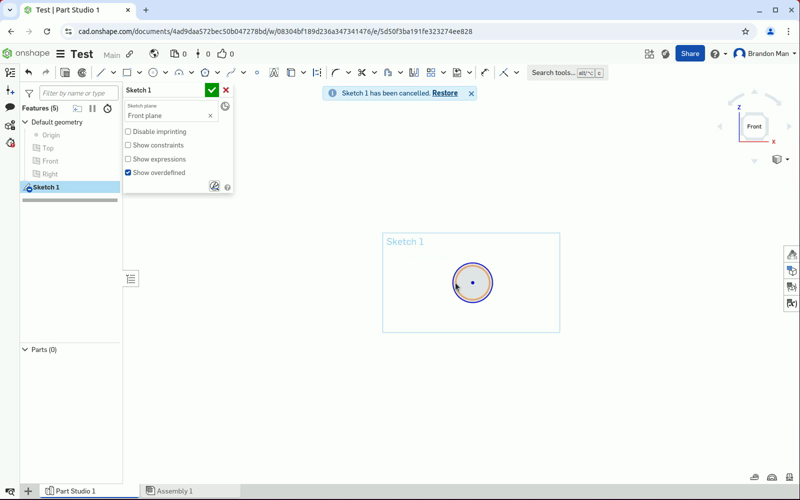
scroll(6)
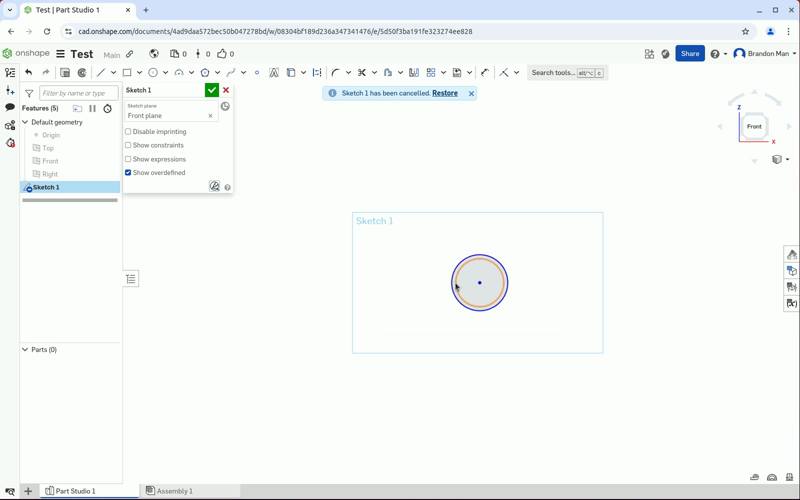
scroll(6)
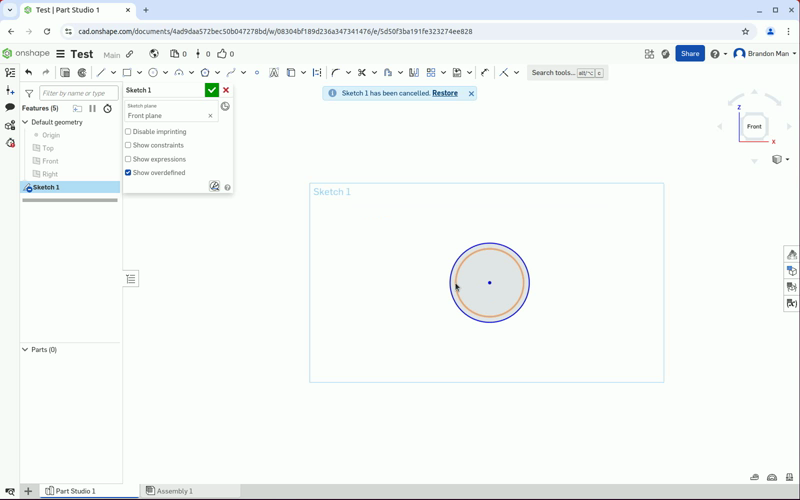
scroll(6)
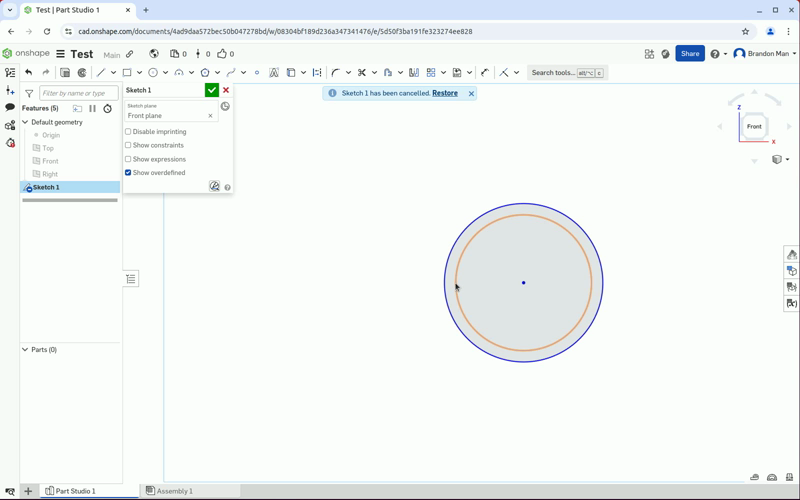
click(455, 282)
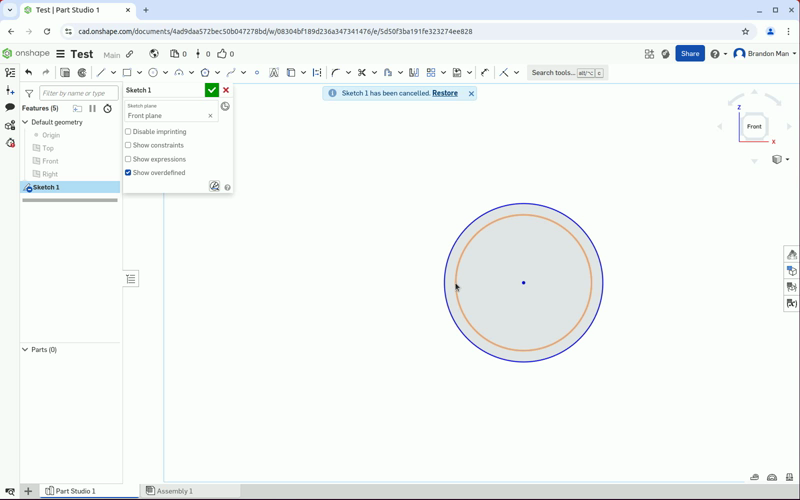
scroll(-6)
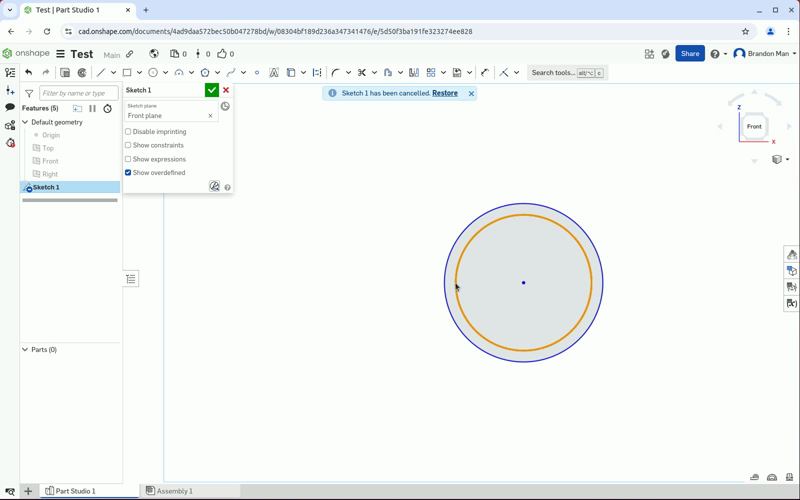
scroll(-6)
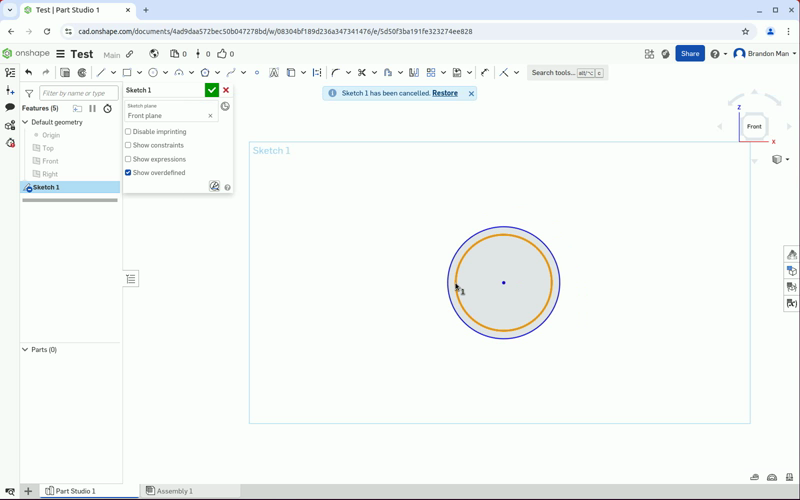
scroll(-6)
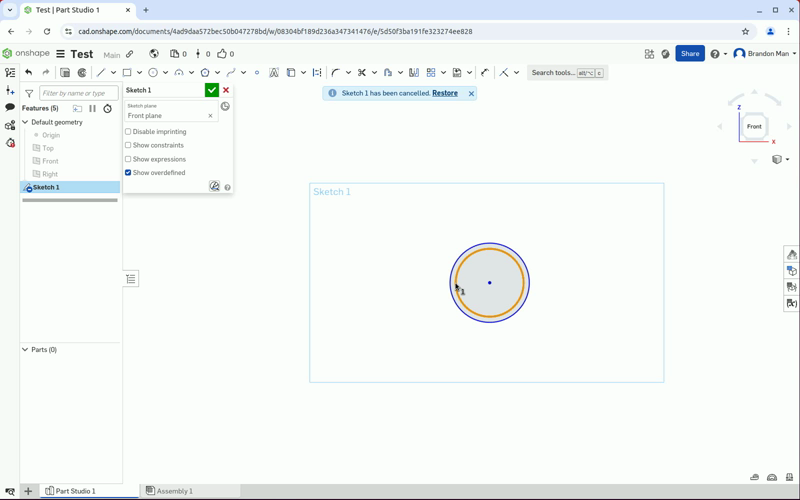
scroll(-6)
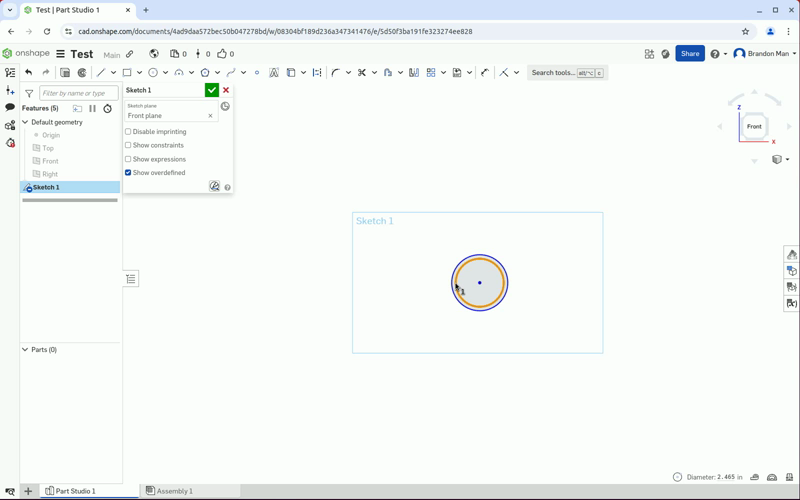
scroll(-6)
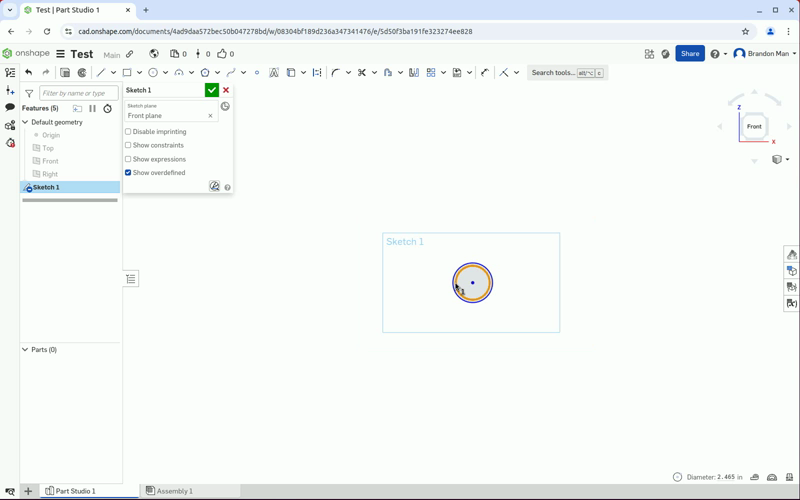
scroll(-6)
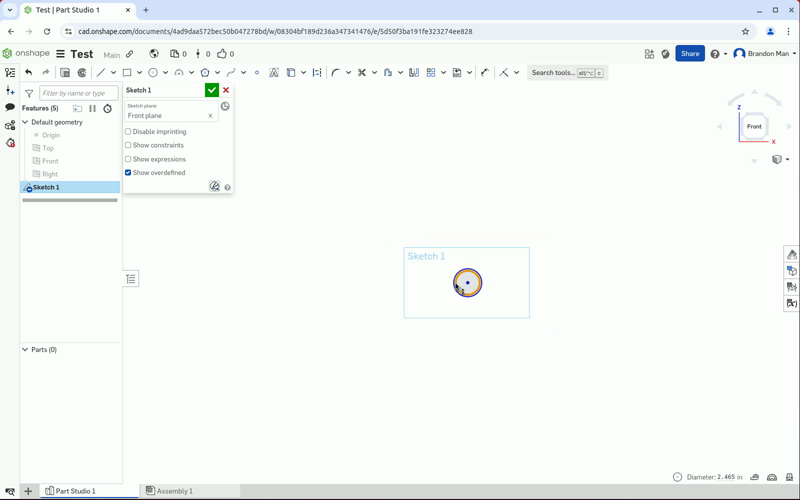
scroll(-6)
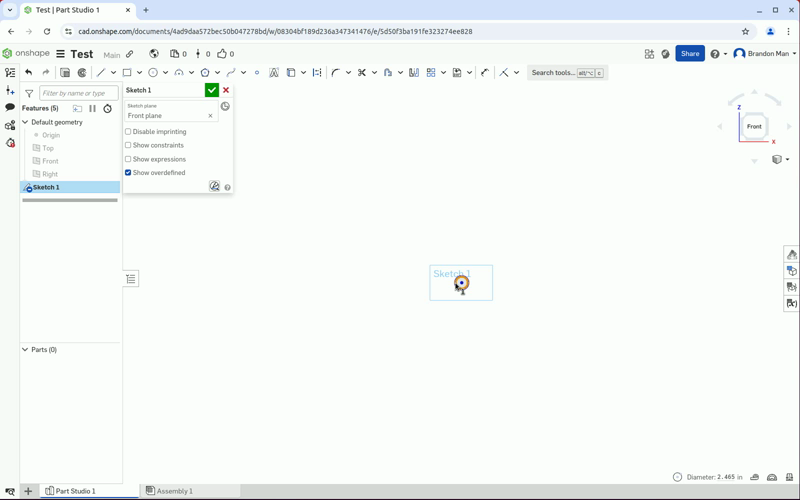
mouse_move(73, 352)
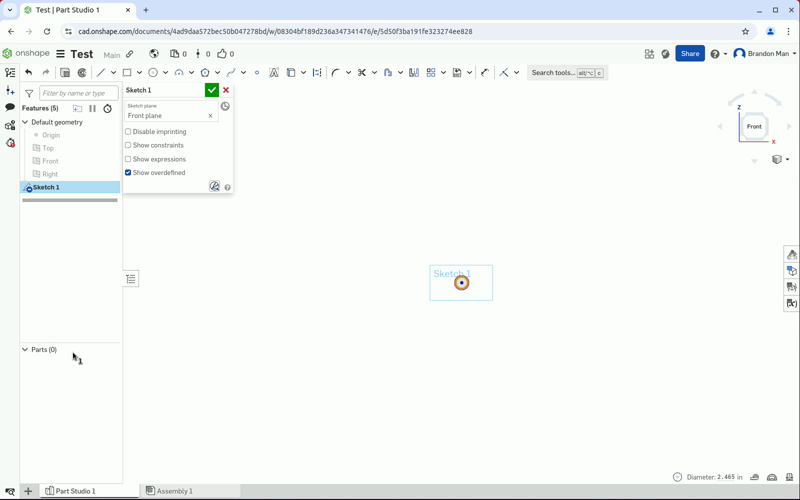
key(shift+y)
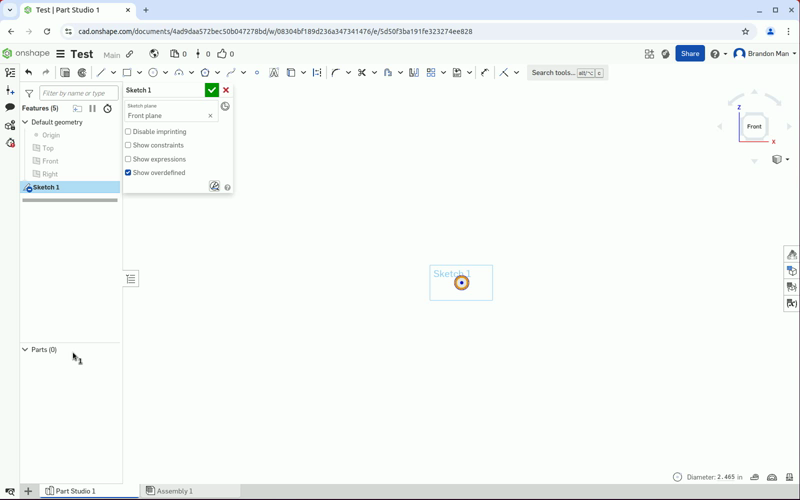
key(shift+e)
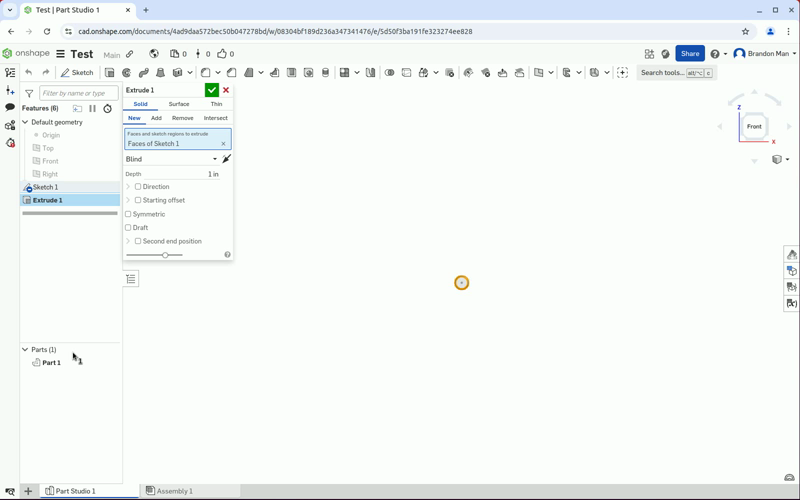
mouse_move(143, 106)
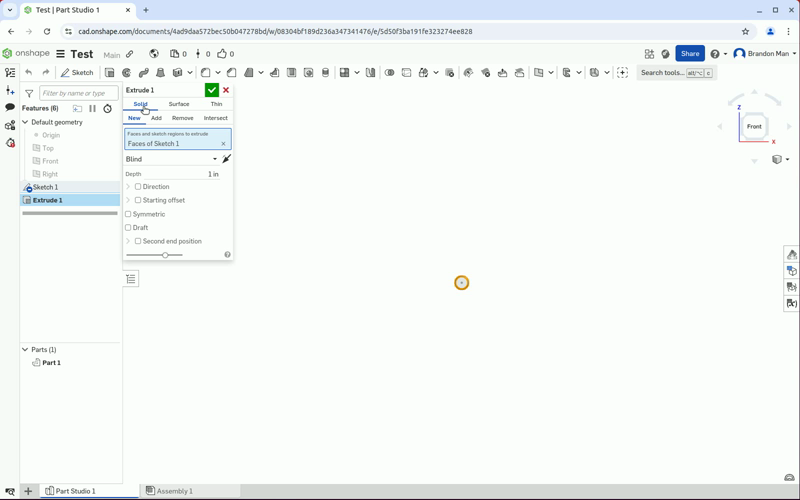
click(143, 106)
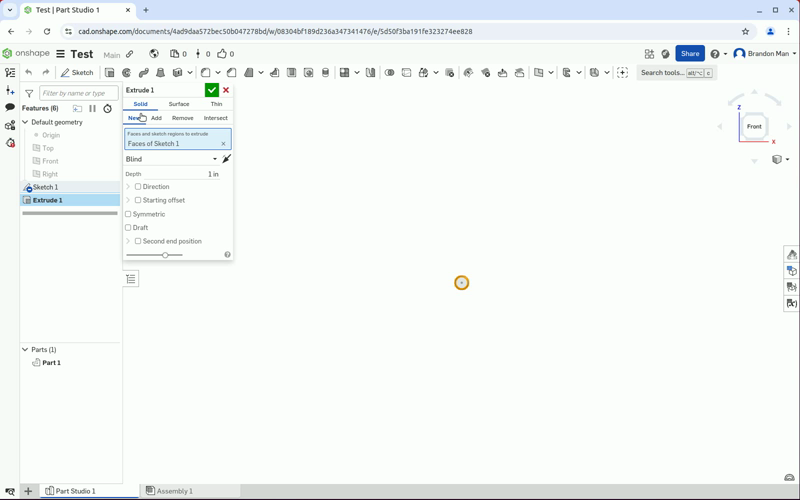
mouse_move(137, 120)
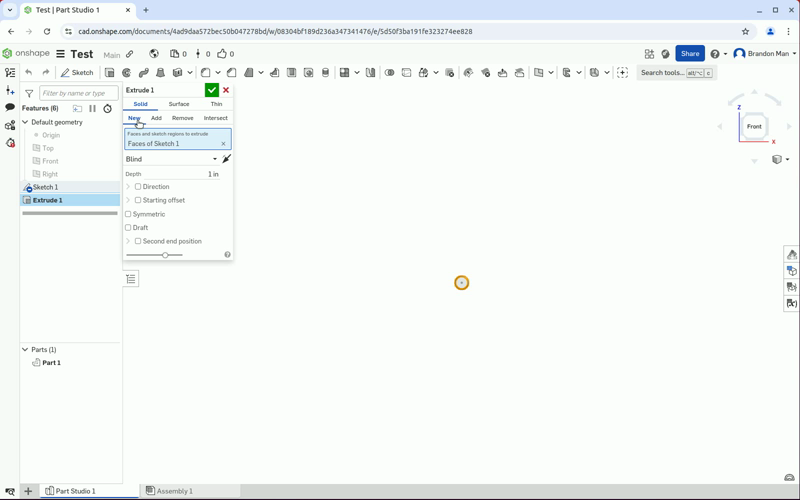
click(137, 120)
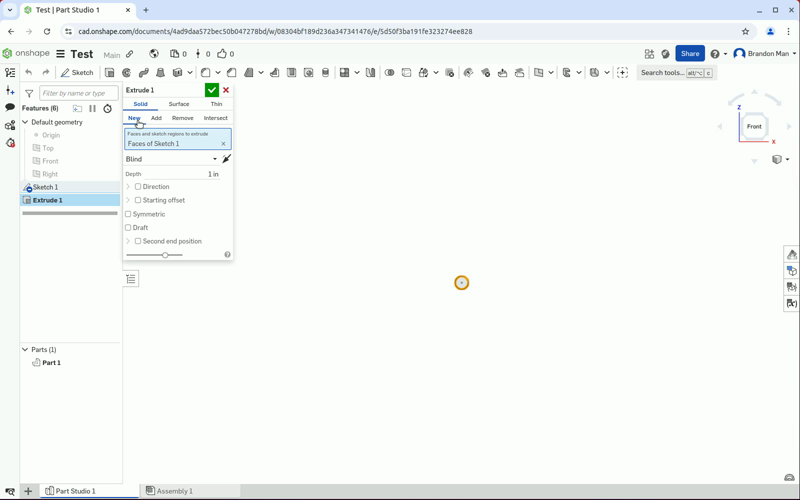
key(tab, 4)
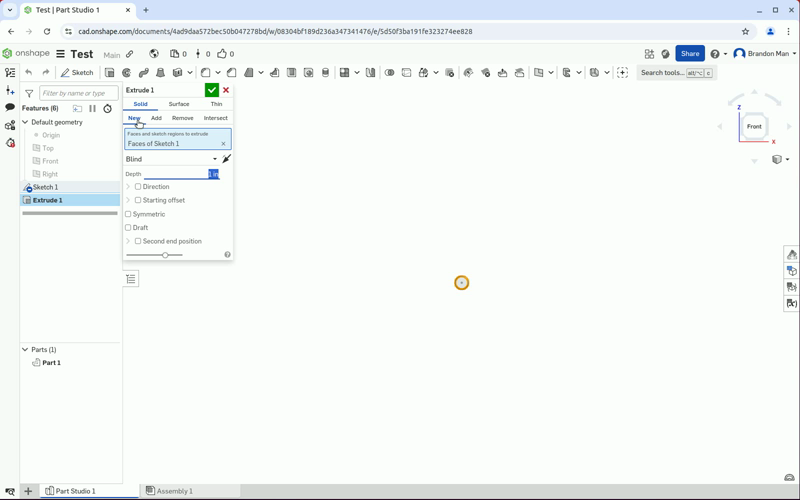
text(12.036)
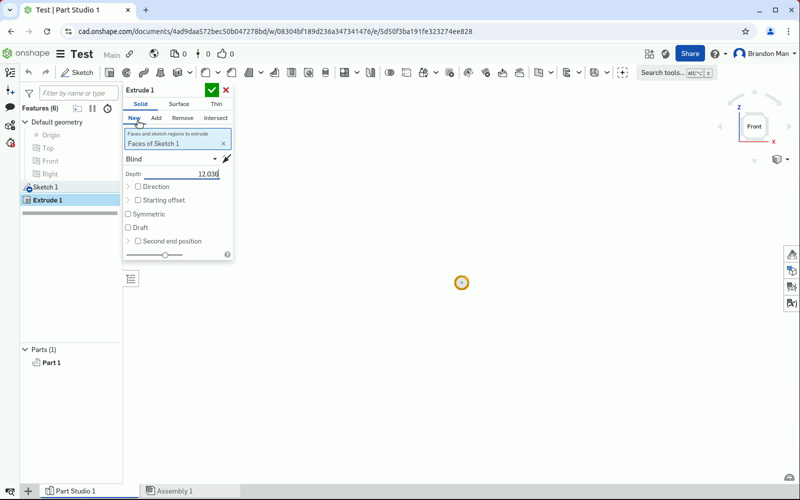
key(enter)
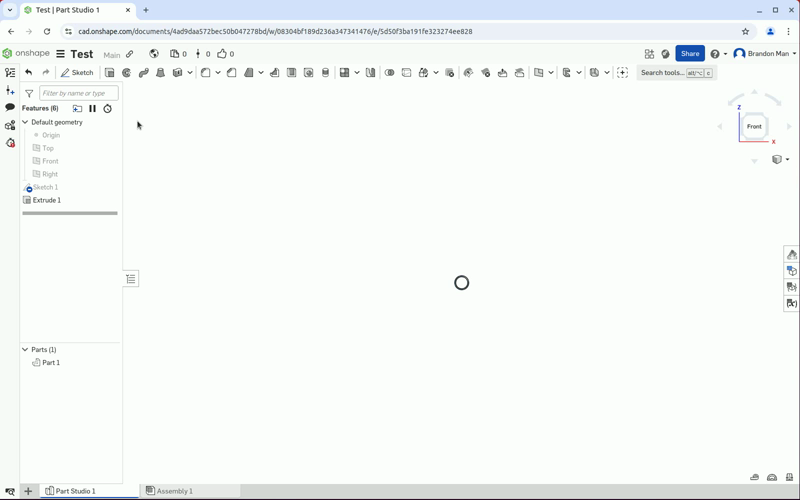
key(shift+h)
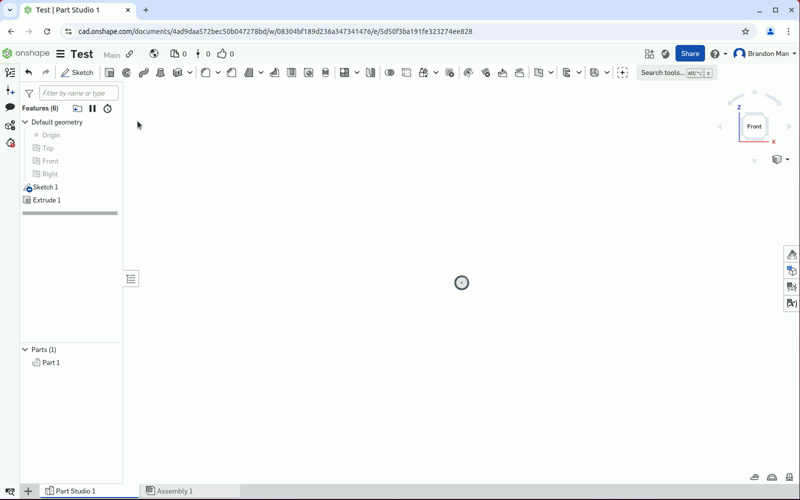
key(shift+h)
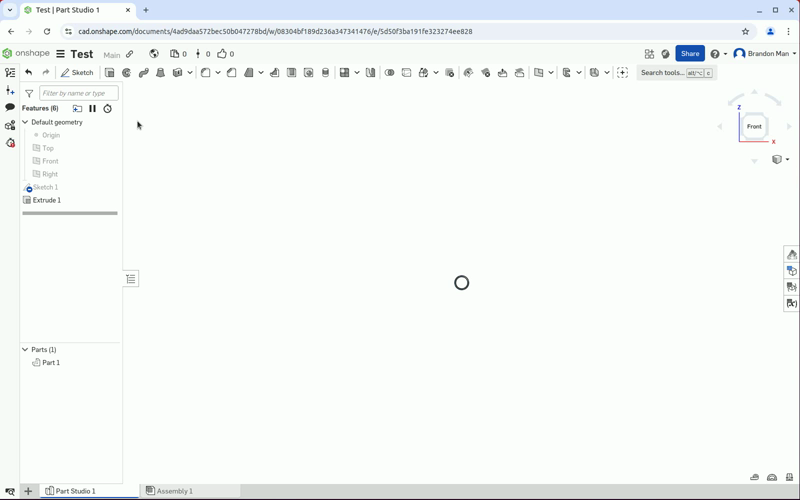
mouse_move(73, 189)
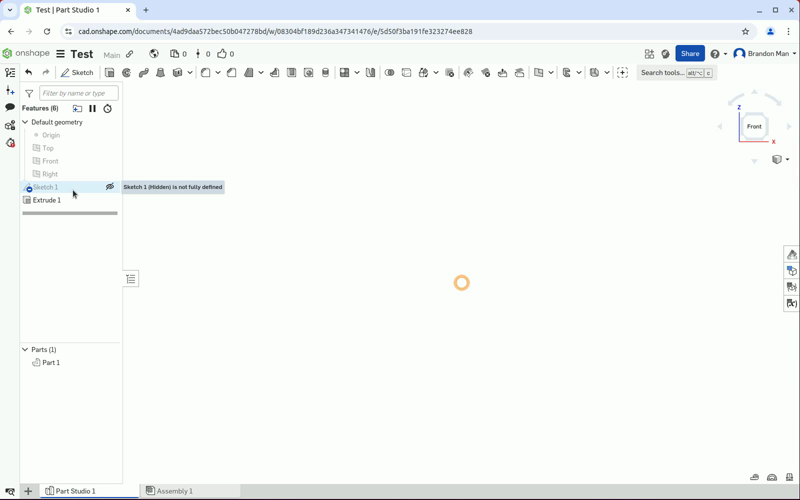
click(73, 189)
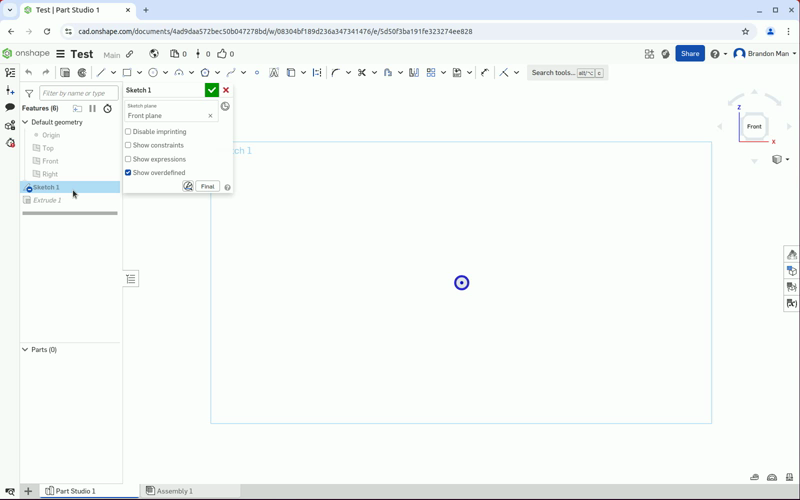
mouse_move(229, 92)
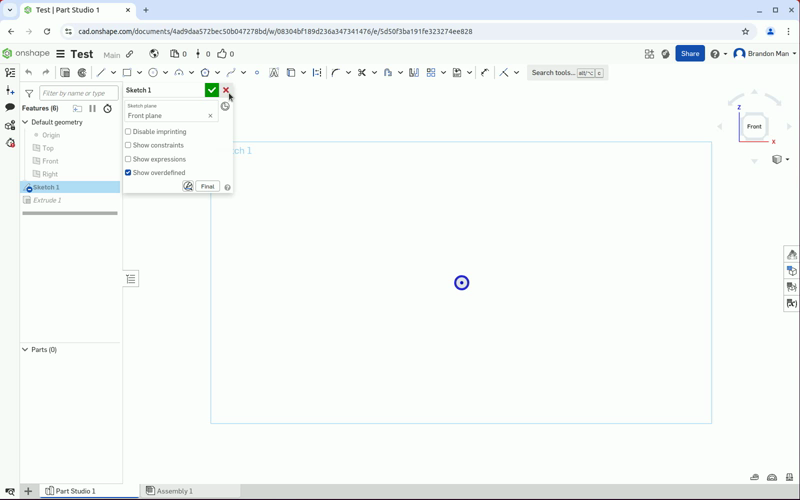
click(229, 92)
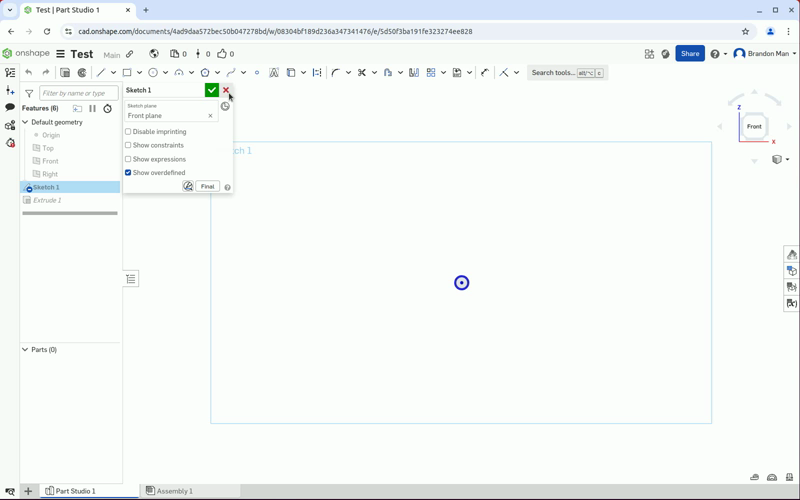
key(shift+s)
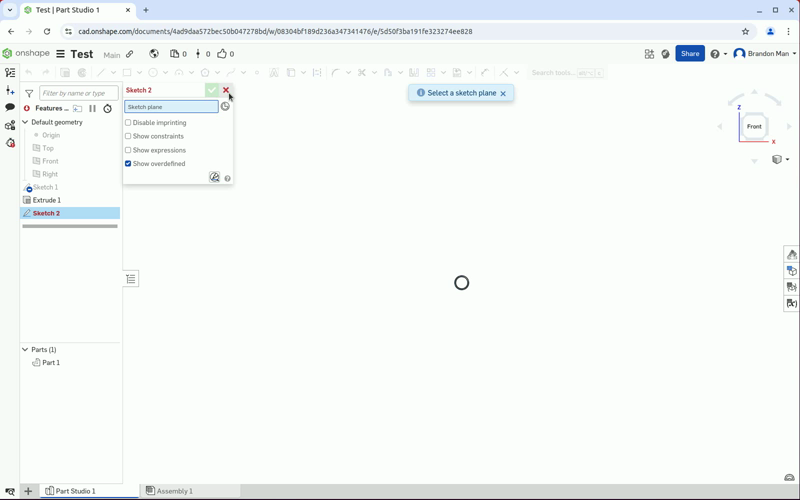
mouse_move(73, 163)
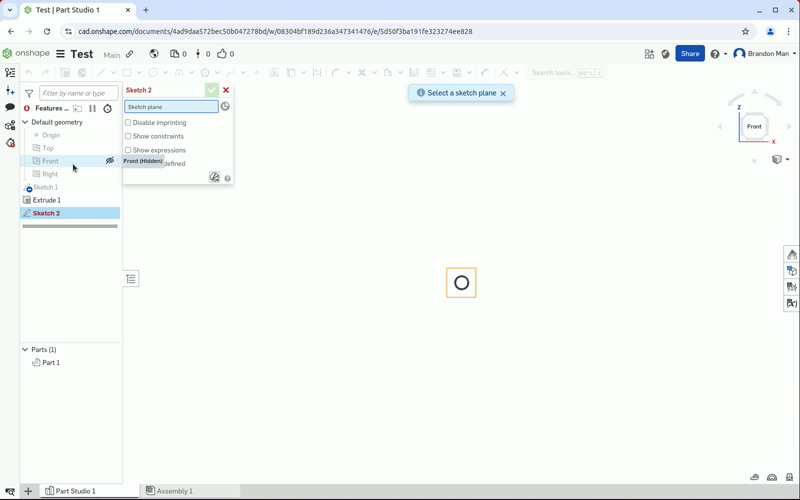
click(73, 163)
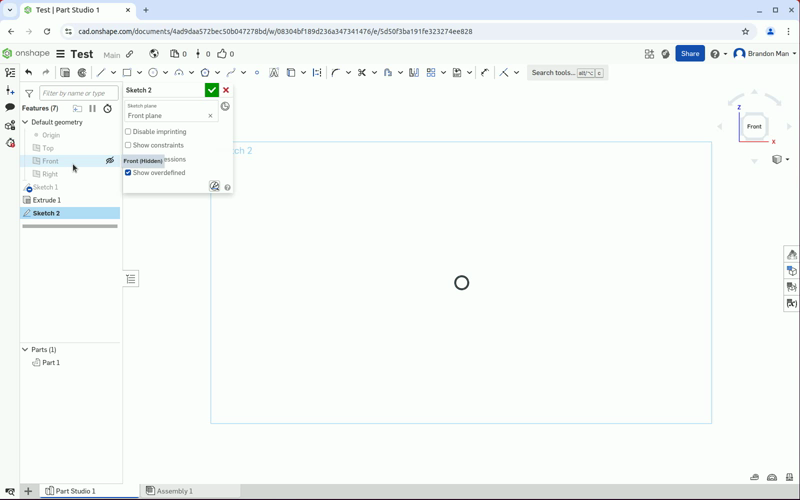
mouse_move(73, 352)
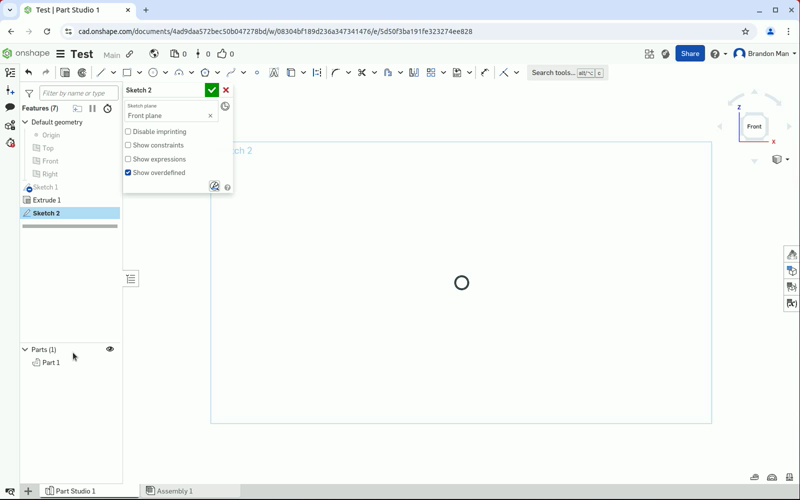
key(y)
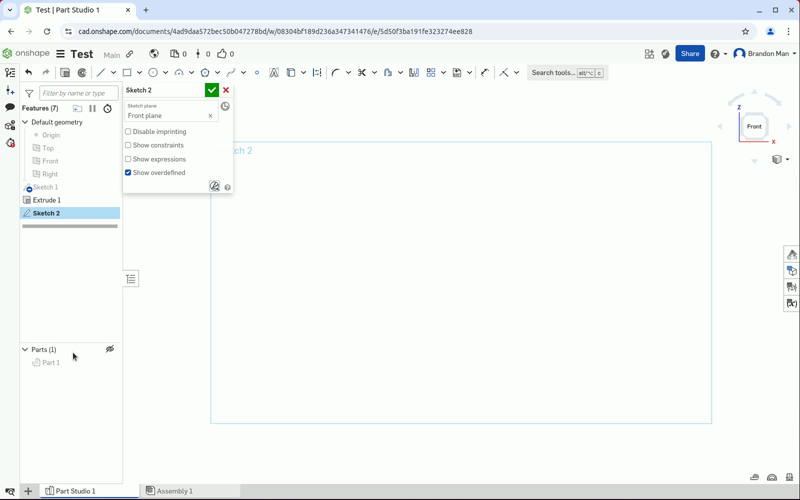
key(c)
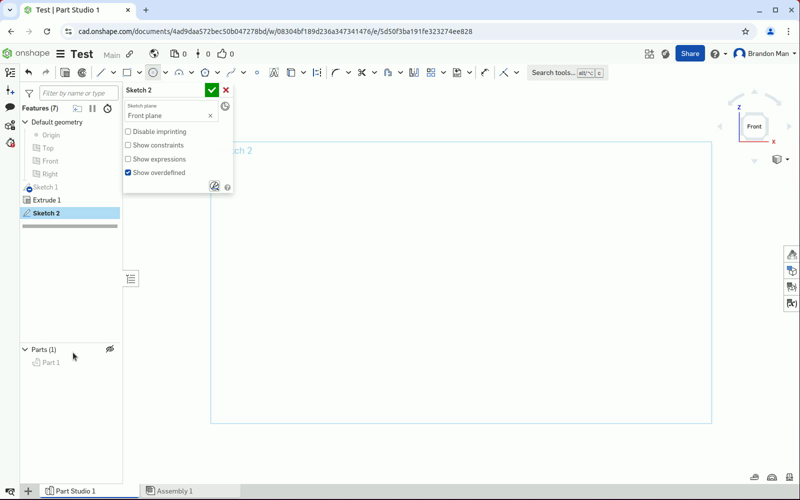
key_down(shift)
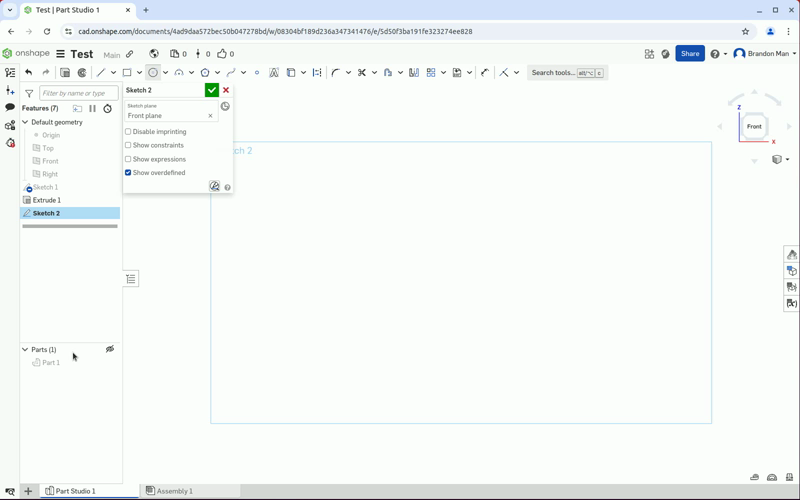
mouse_move(460, 282)
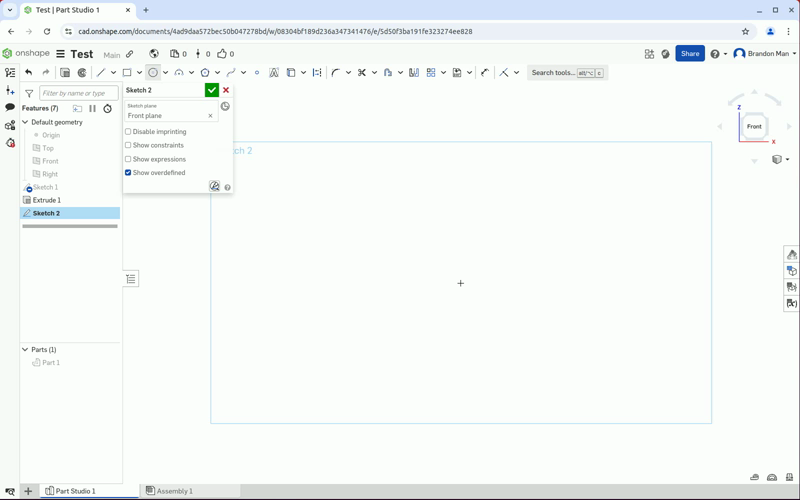
click(460, 282)
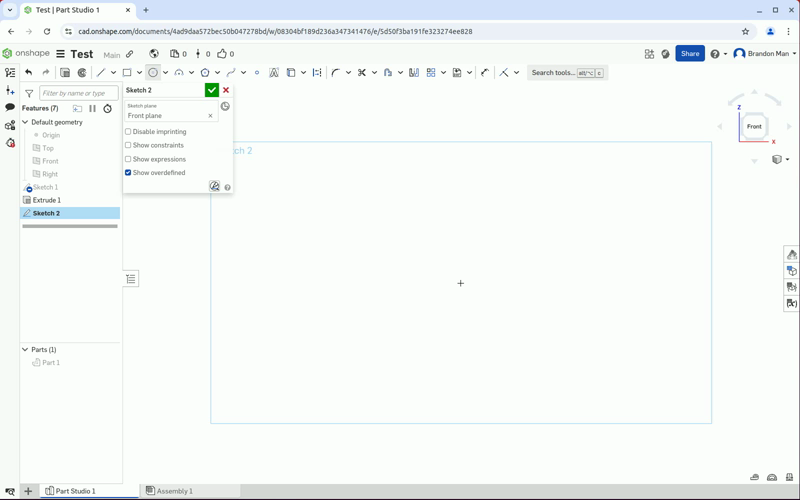
key_up(shift)
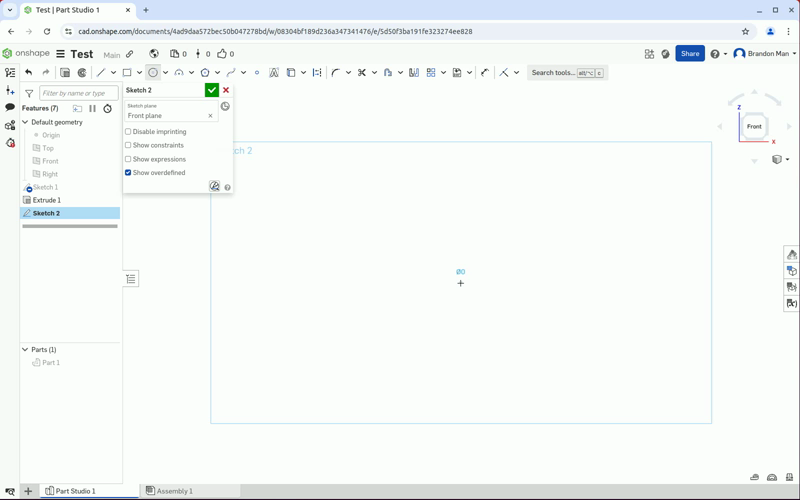
mouse_move(466, 282)
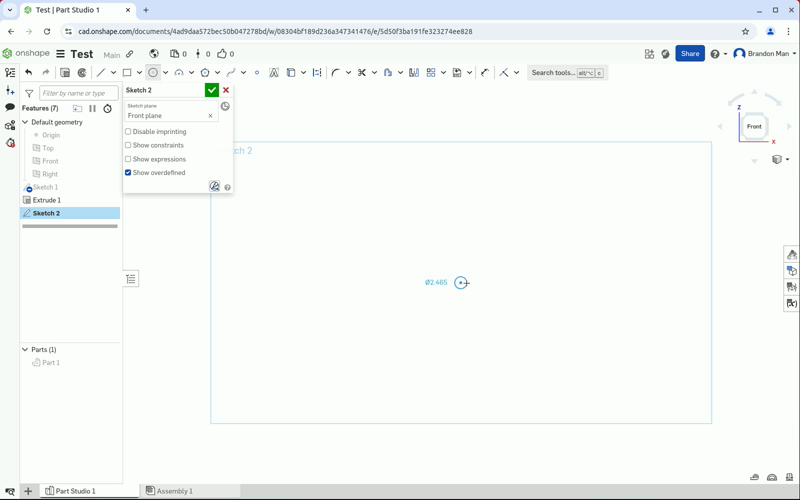
click(466, 282)
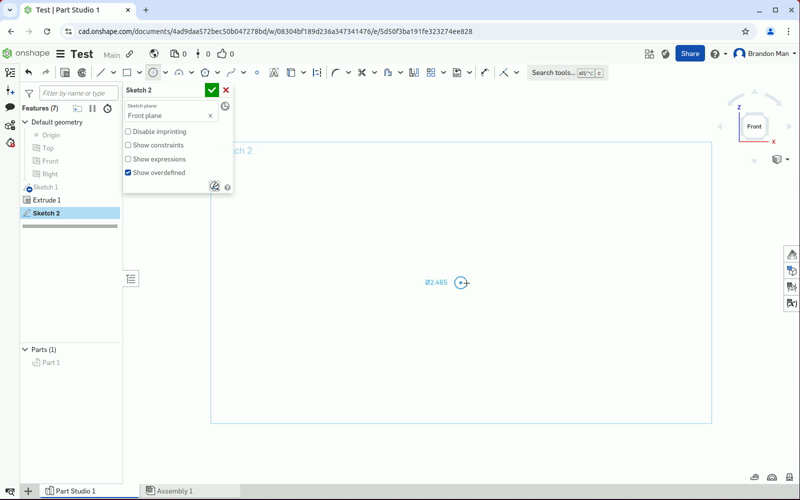
key(esc)
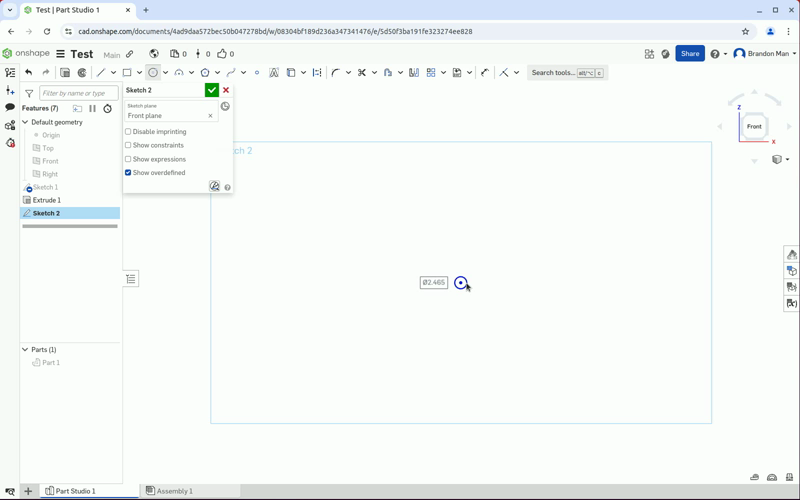
key(c)
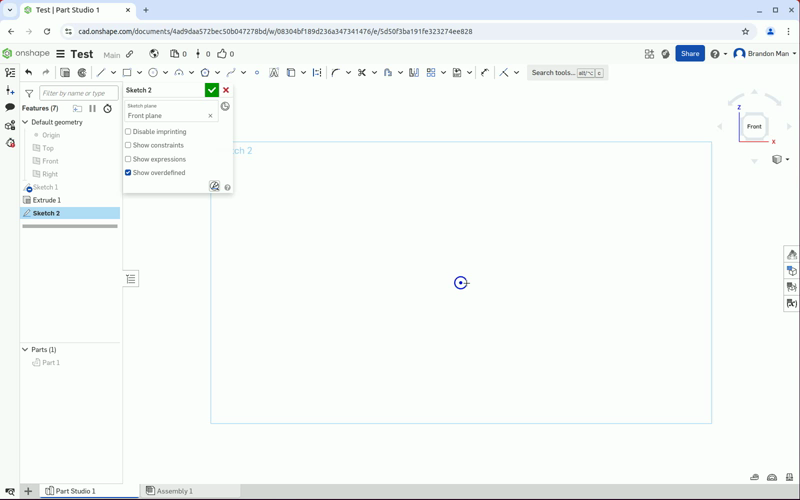
key_down(shift)
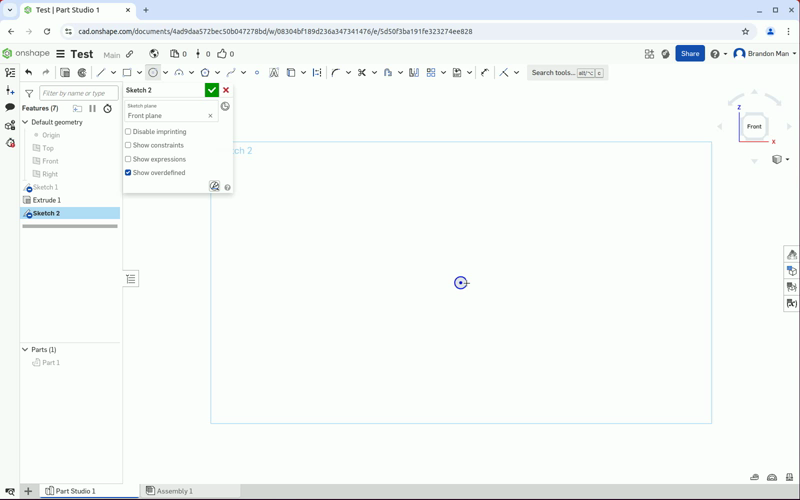
mouse_move(460, 282)
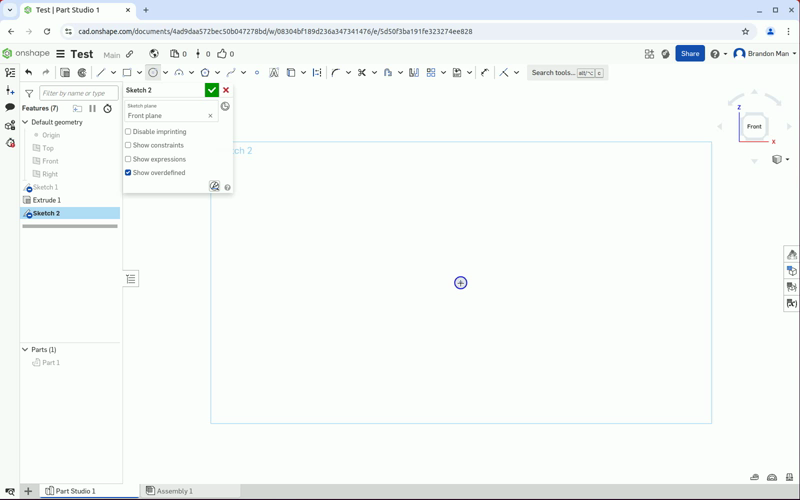
click(460, 282)
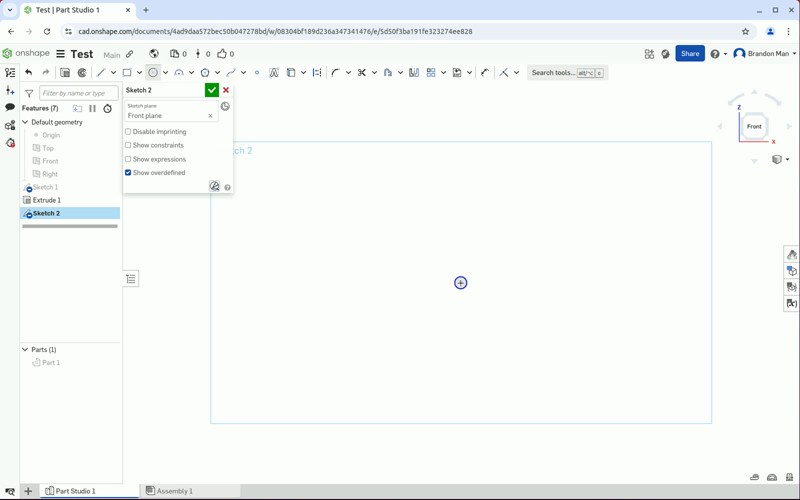
key_up(shift)
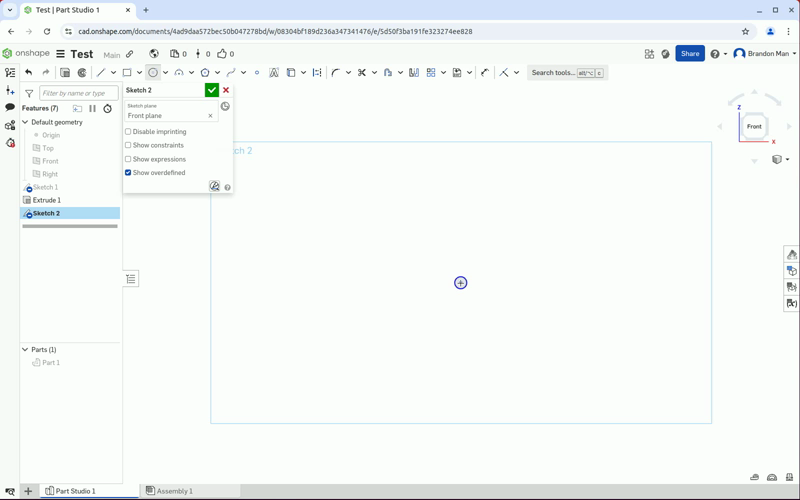
mouse_move(465, 282)
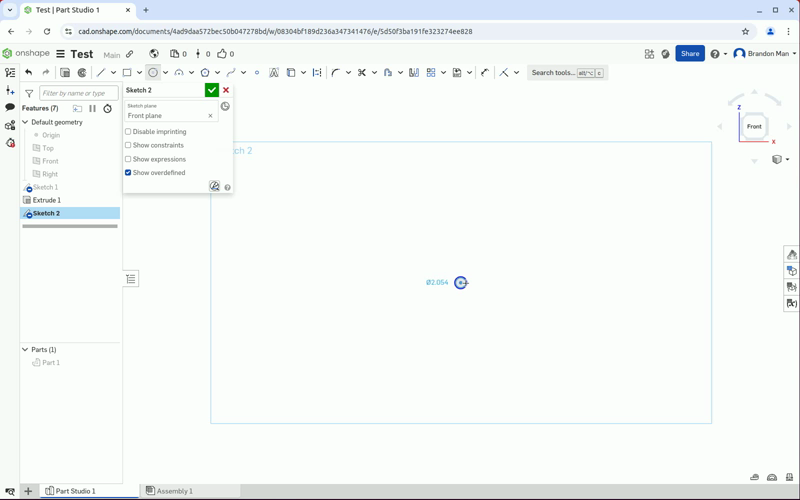
scroll(6)
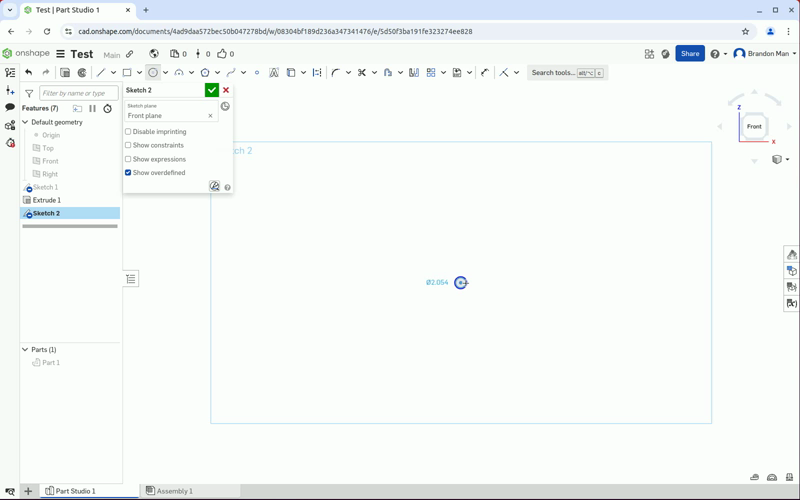
scroll(6)
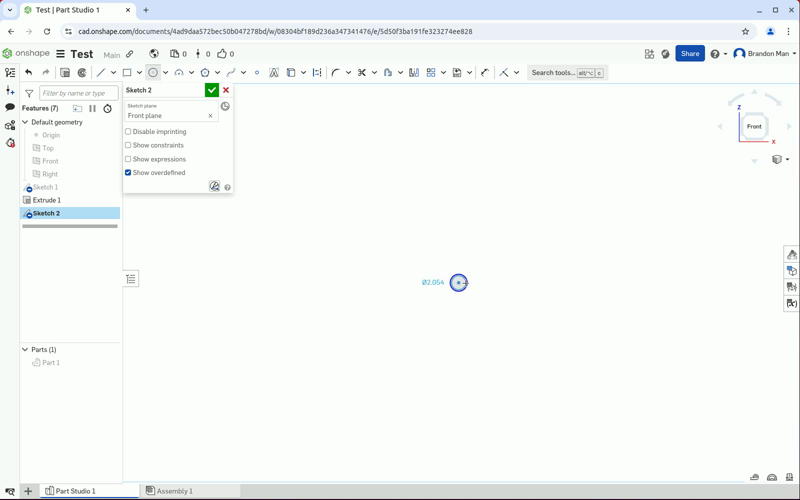
scroll(6)
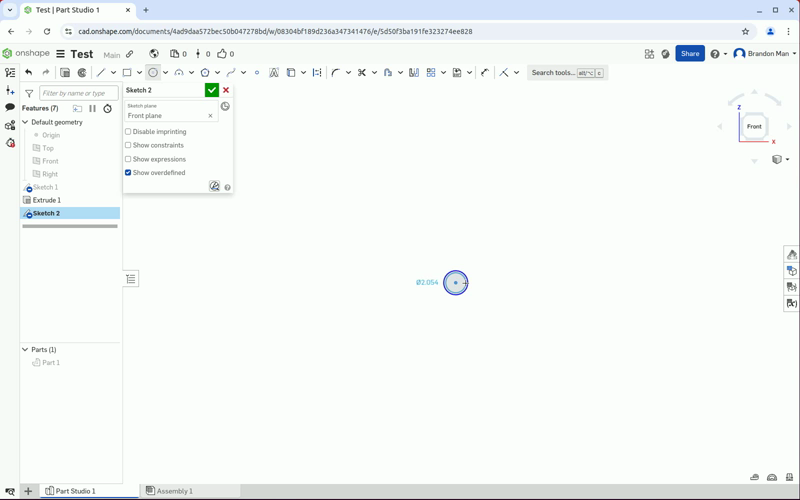
scroll(6)
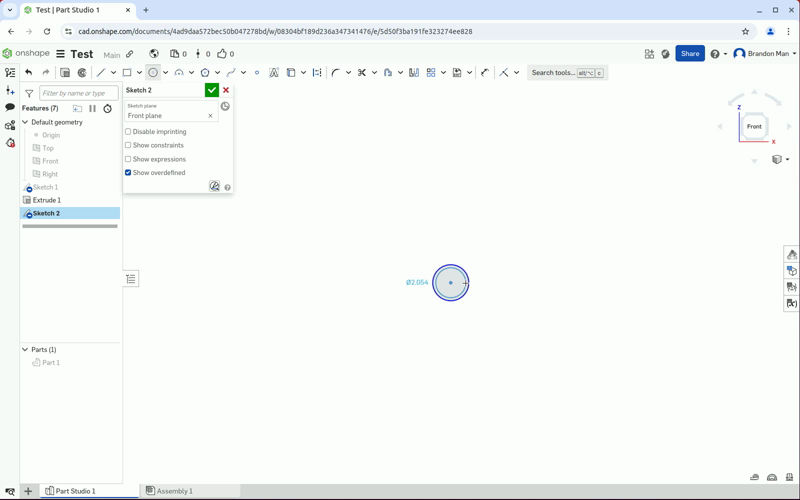
scroll(6)
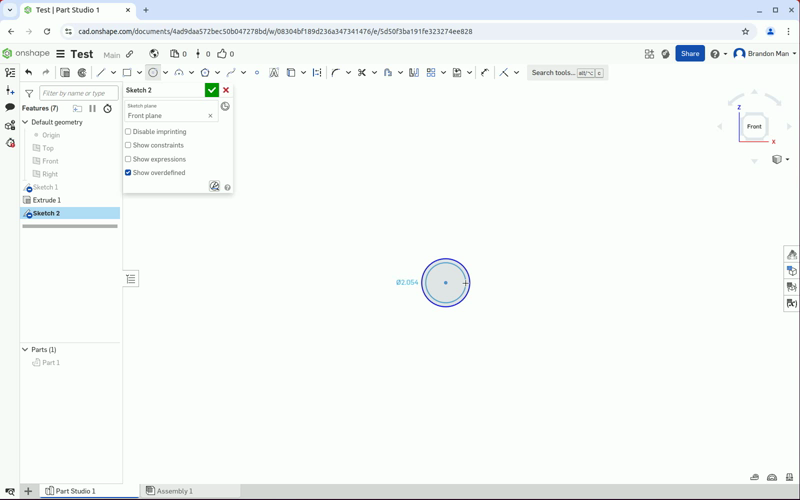
scroll(6)
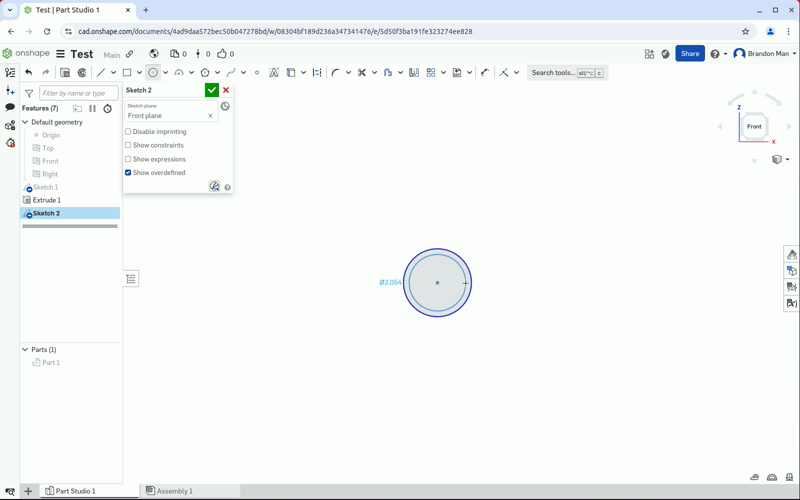
scroll(6)
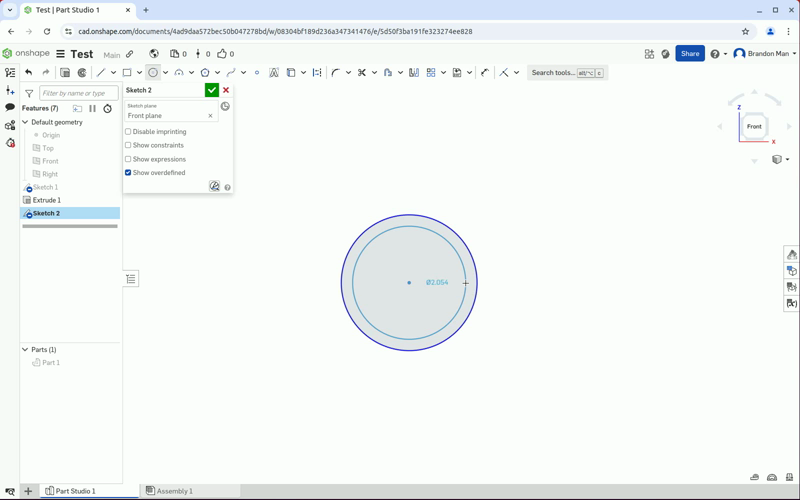
click(465, 282)
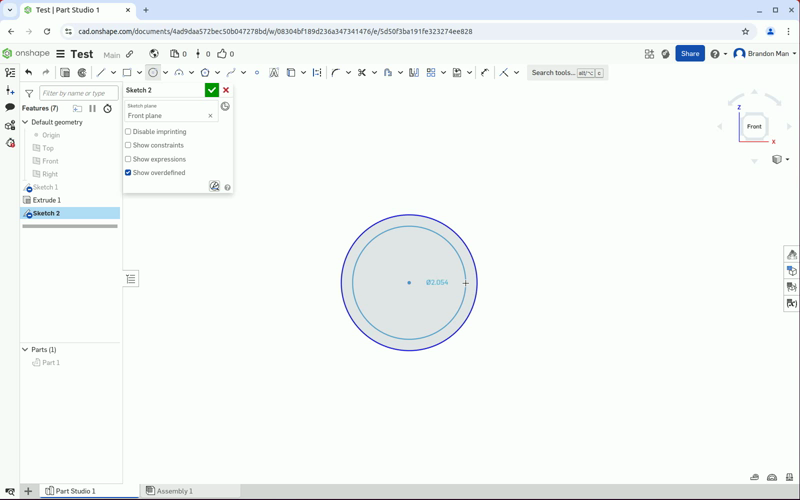
scroll(-6)
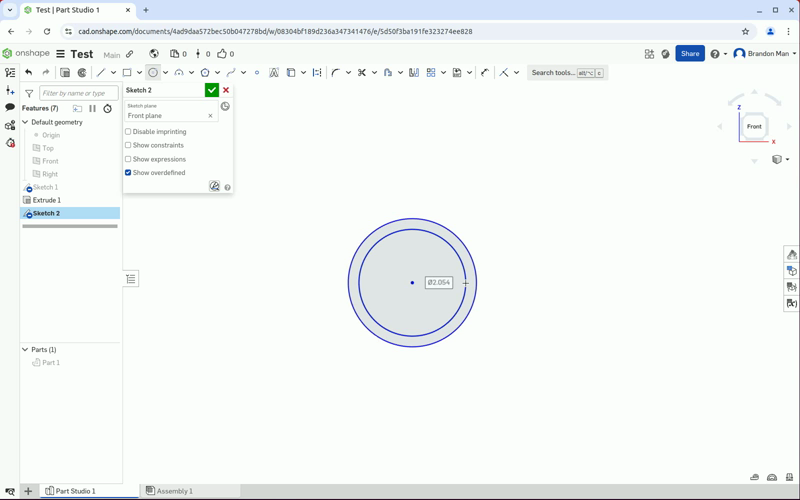
scroll(-6)
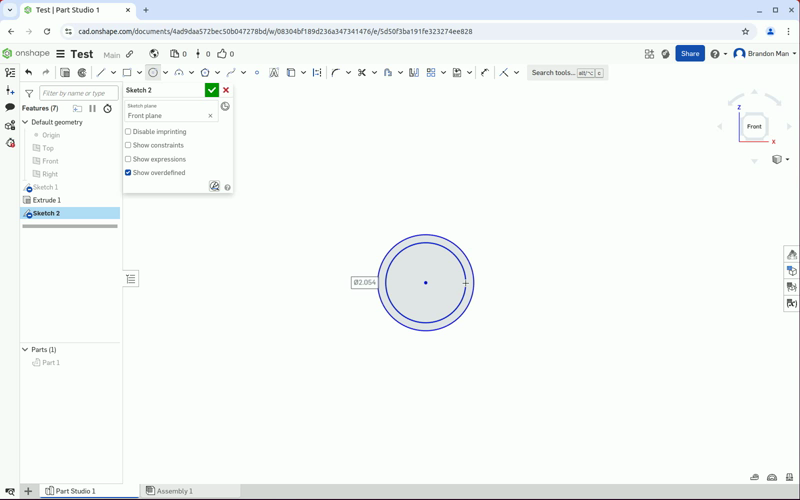
scroll(-6)
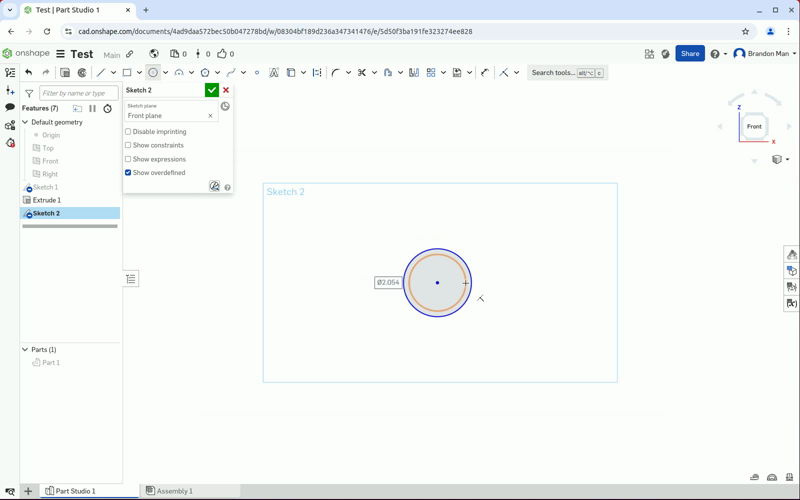
scroll(-6)
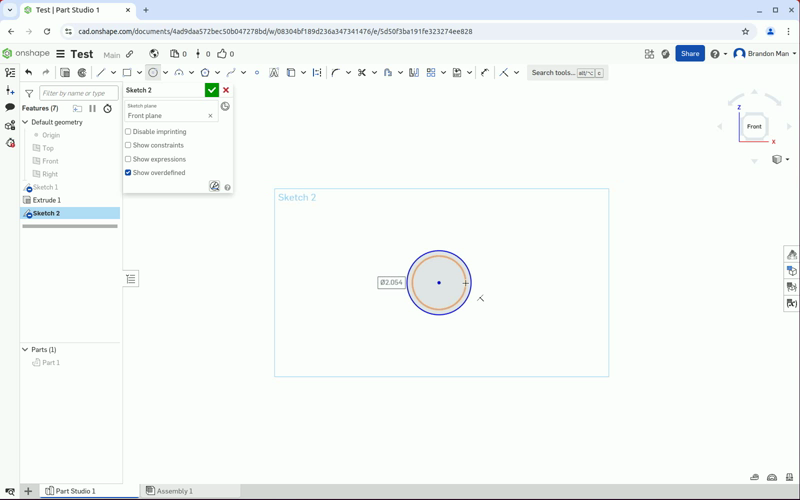
scroll(-6)
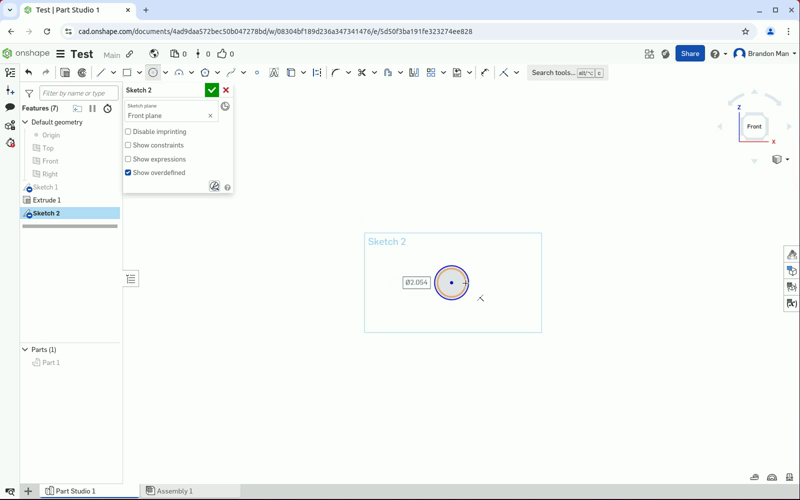
scroll(-6)
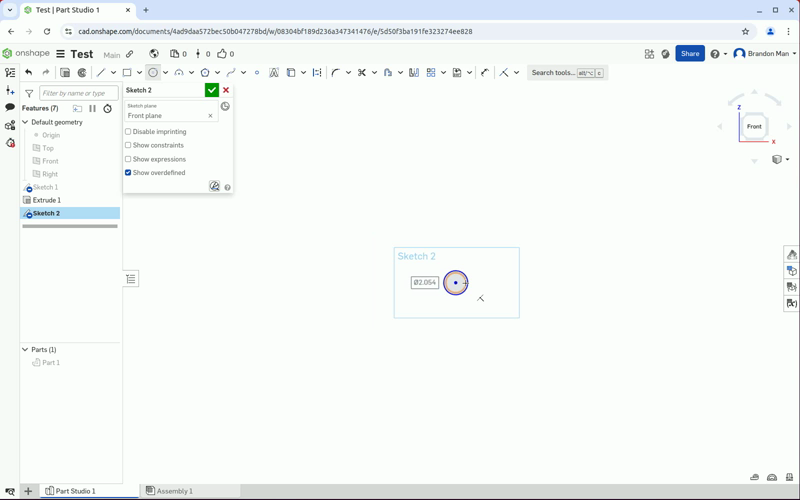
scroll(-6)
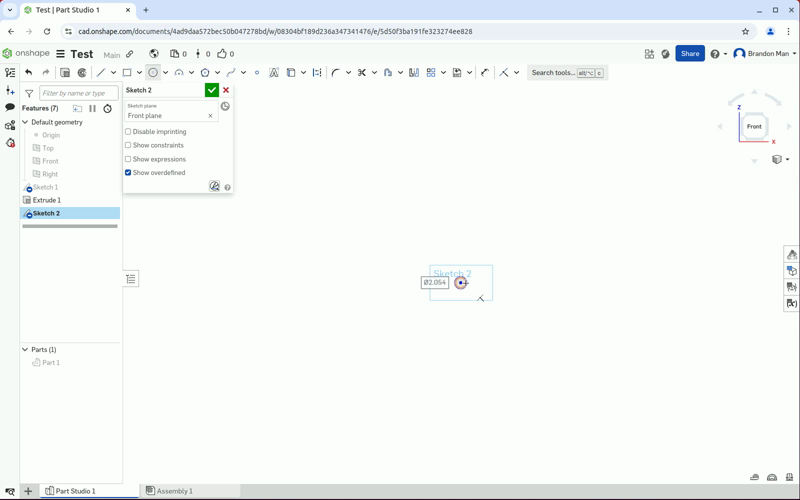
key(esc)
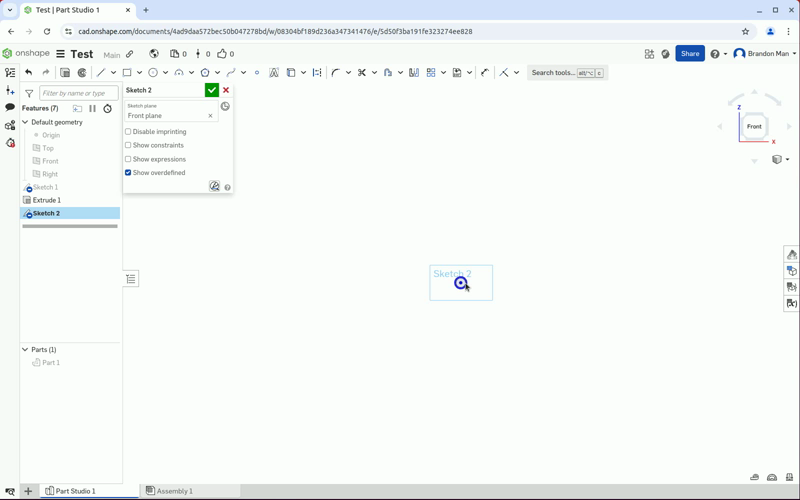
mouse_move(462, 277)
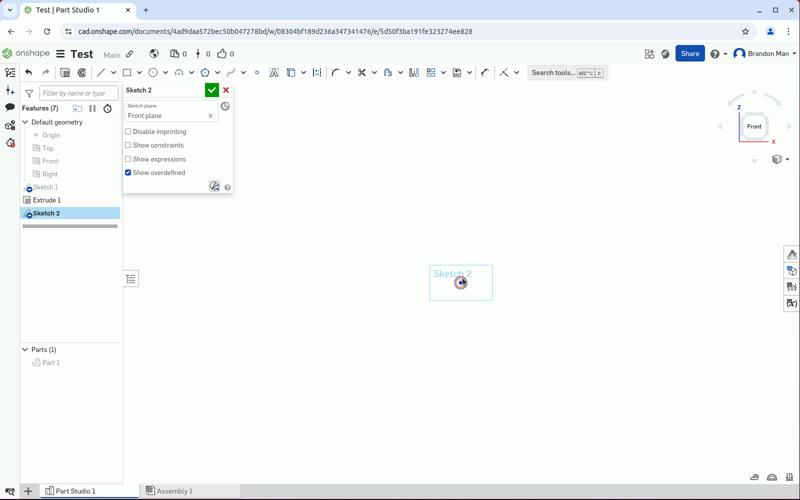
scroll(6)
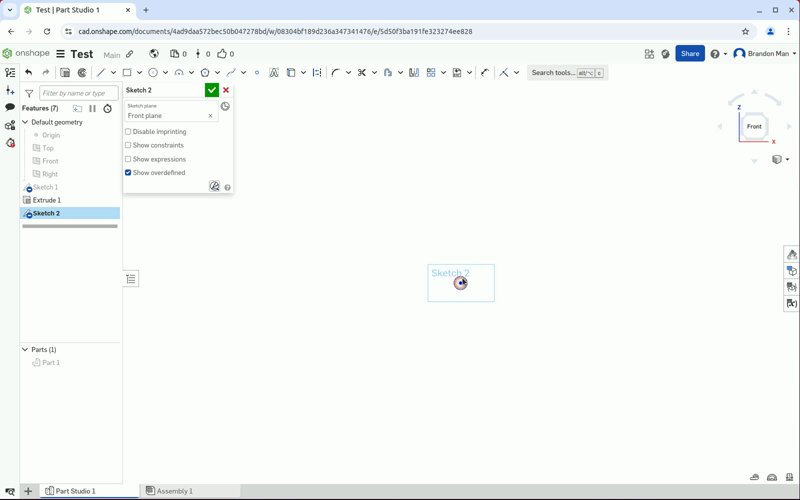
scroll(6)
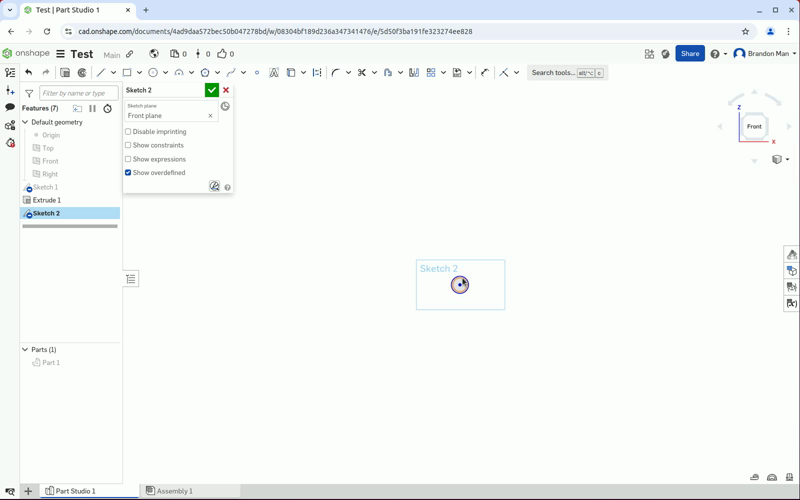
scroll(6)
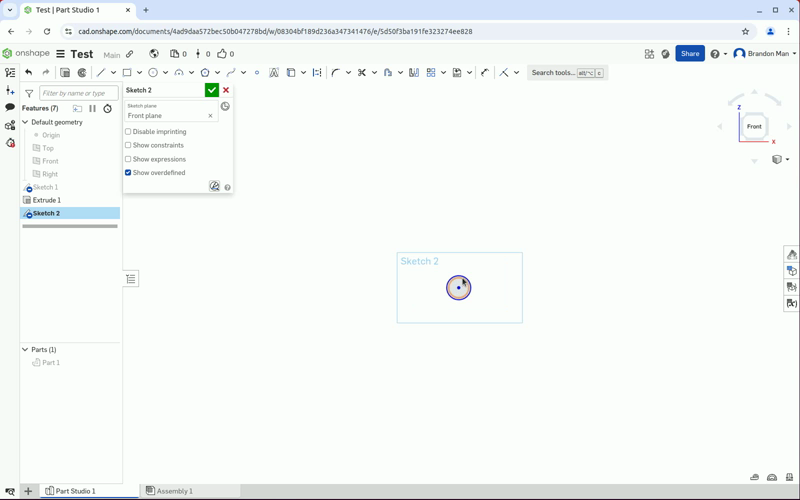
scroll(6)
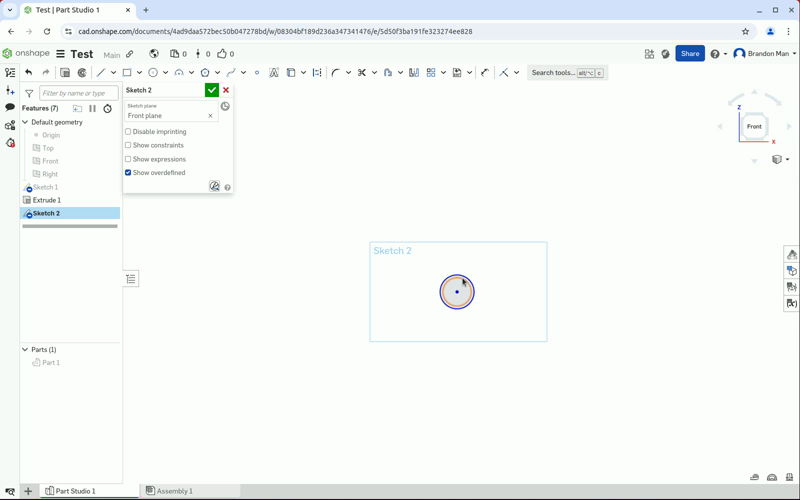
scroll(6)
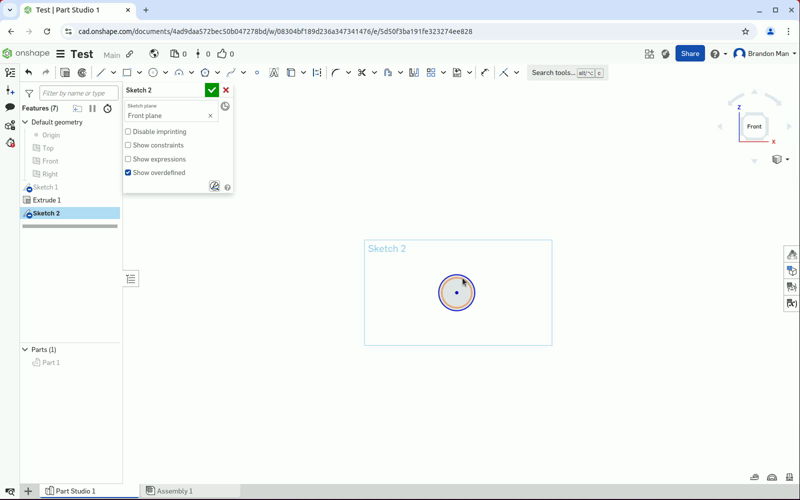
scroll(6)
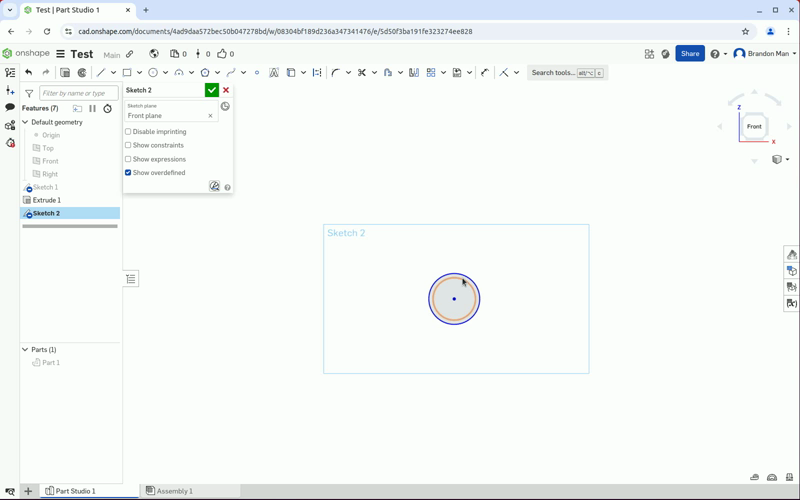
scroll(6)
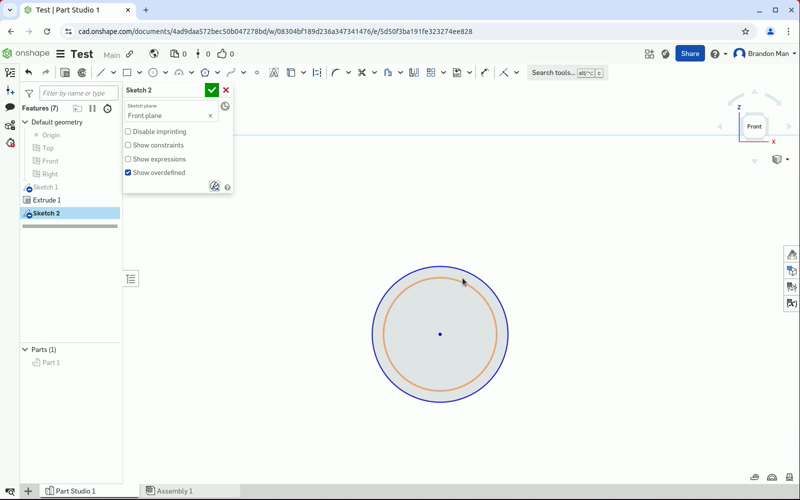
click(462, 277)
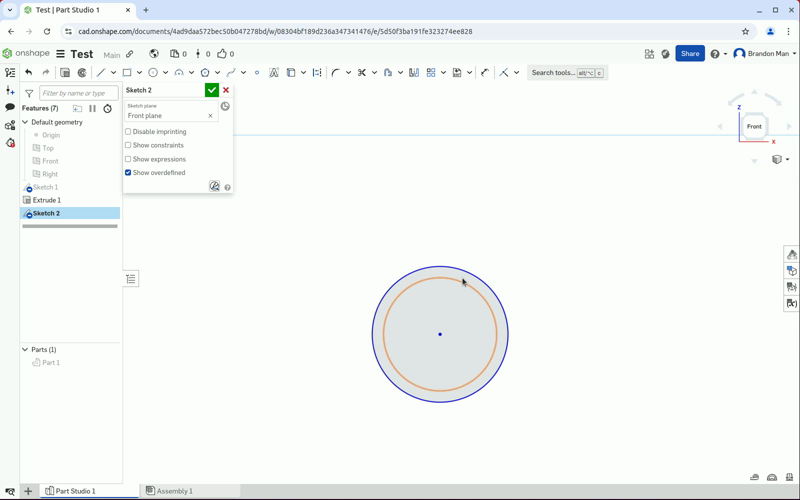
scroll(-6)
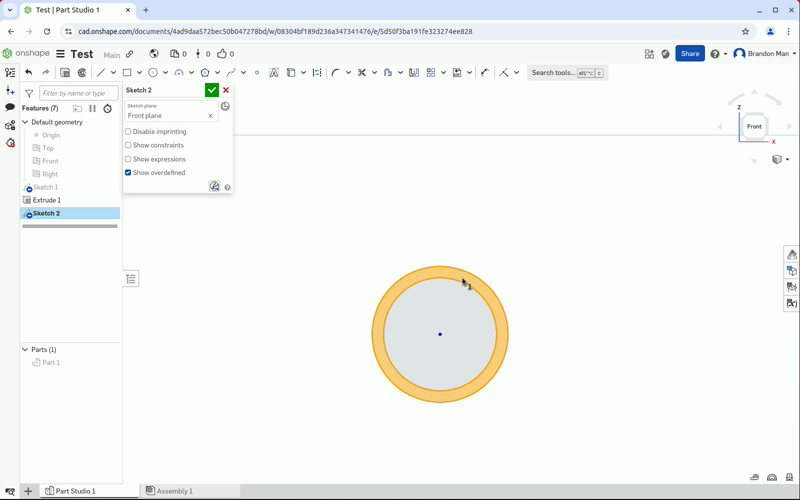
scroll(-6)
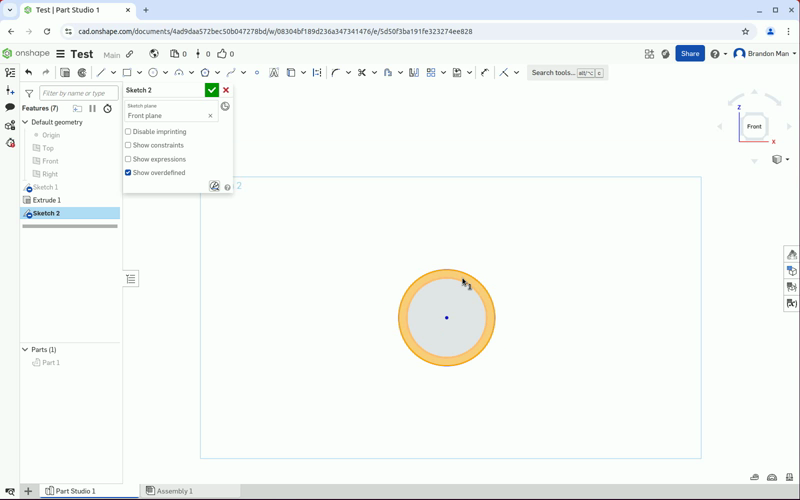
scroll(-6)
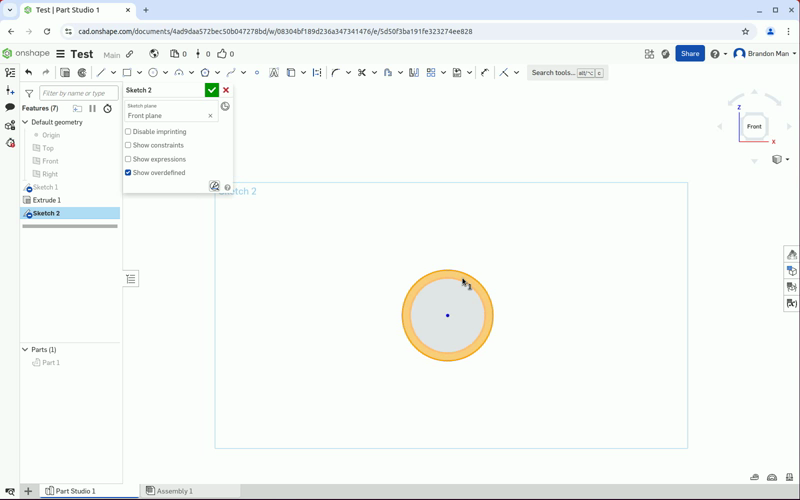
scroll(-6)
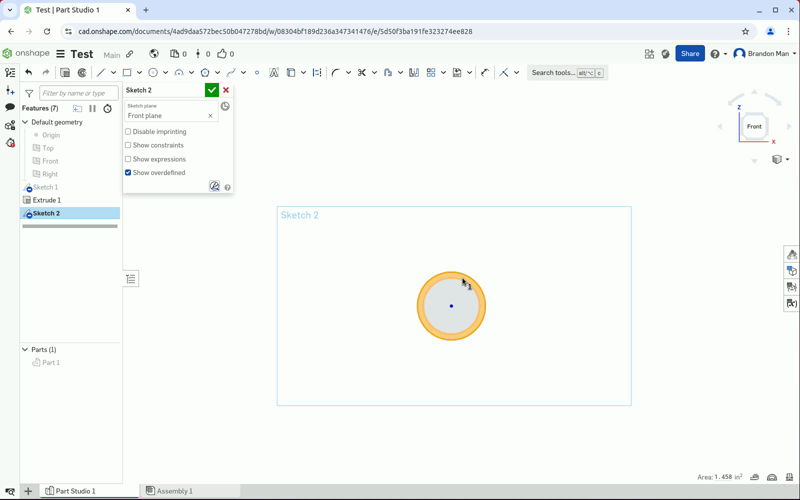
scroll(-6)
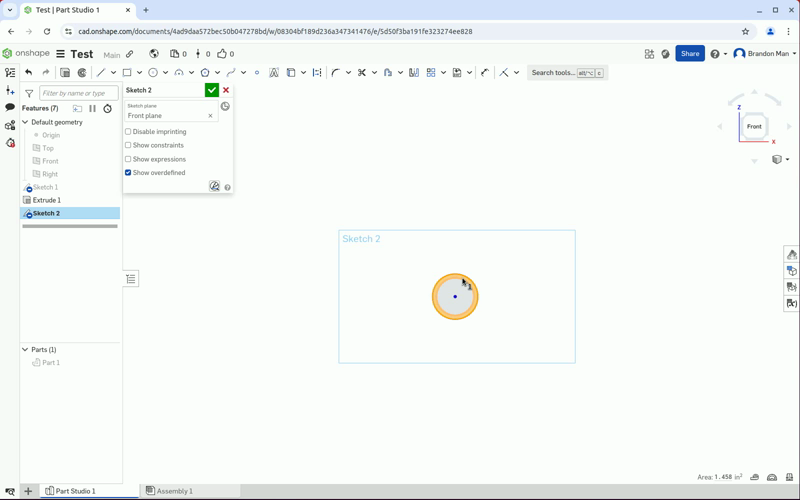
scroll(-6)
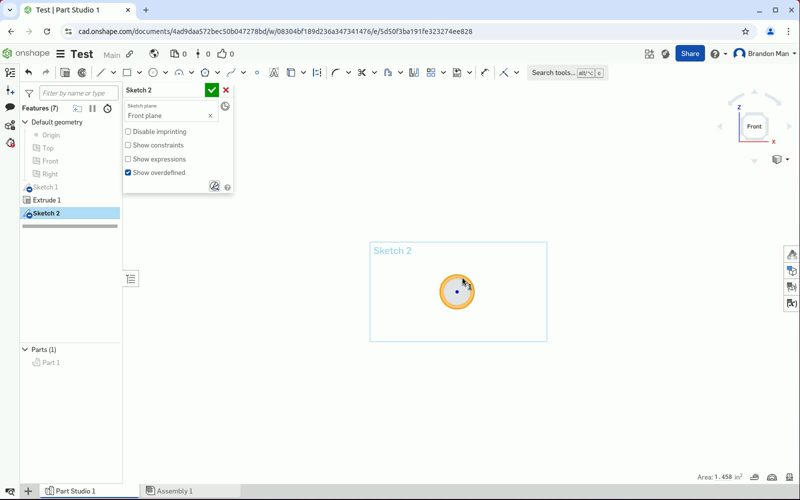
scroll(-6)
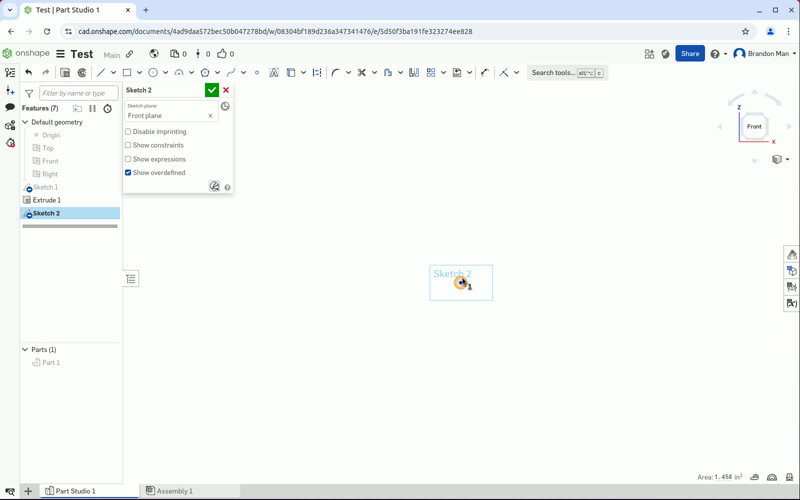
mouse_move(73, 352)
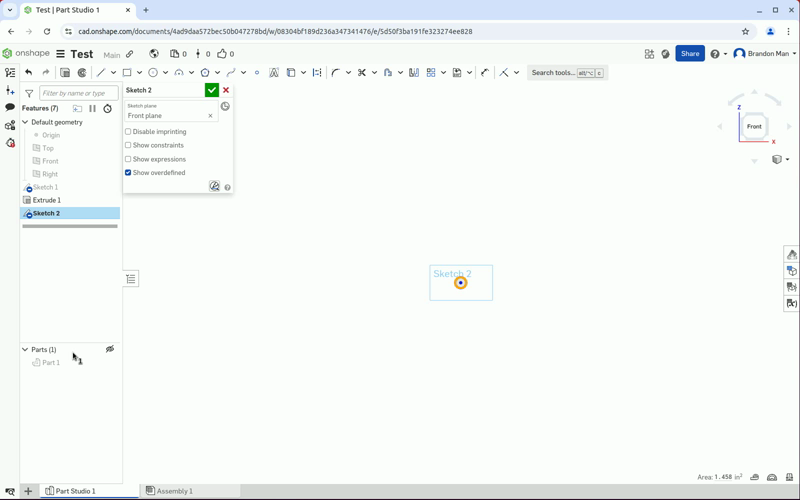
key(shift+y)
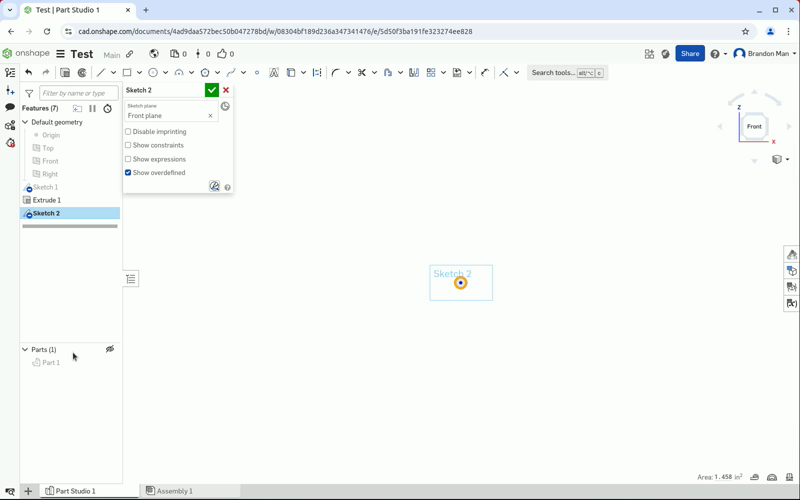
key(shift+e)
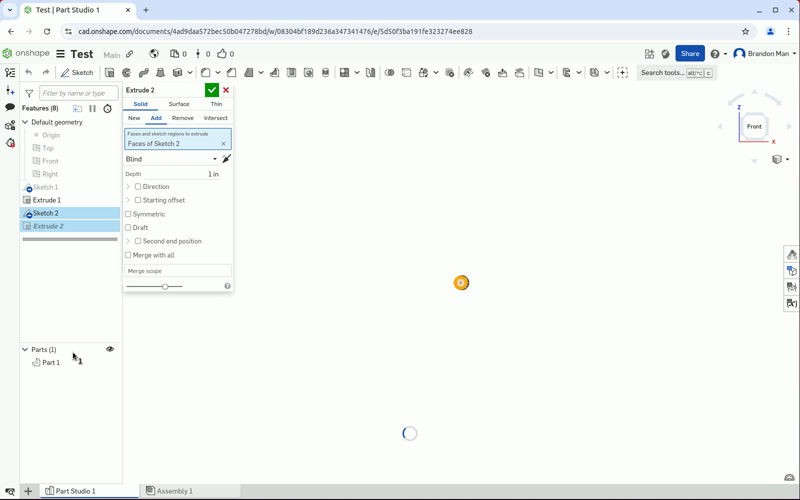
mouse_move(143, 106)
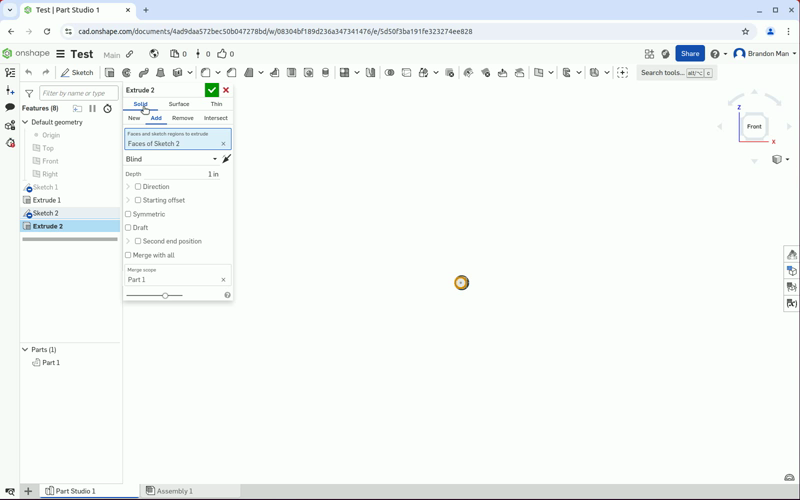
click(143, 106)
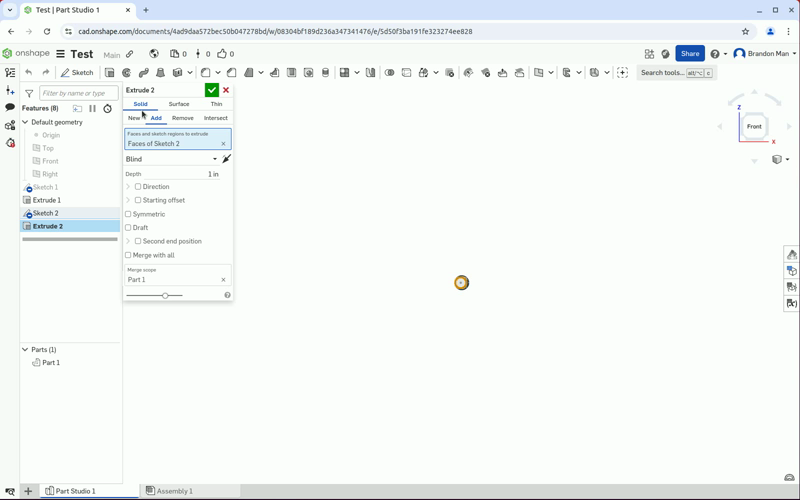
mouse_move(137, 120)
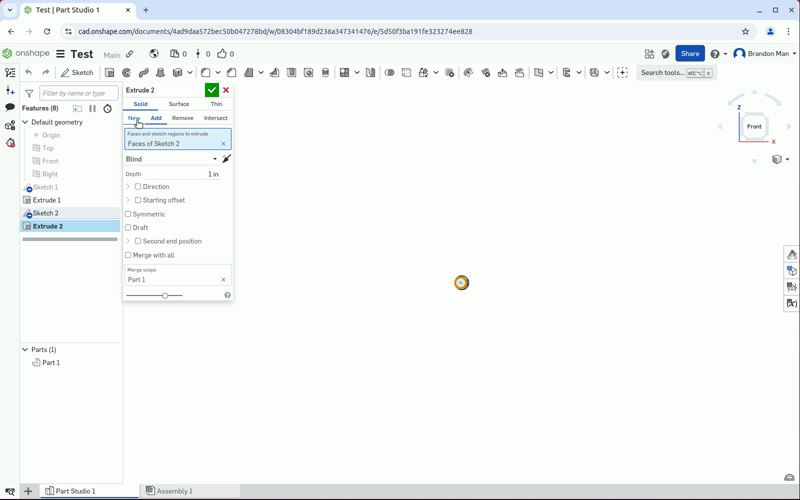
click(137, 120)
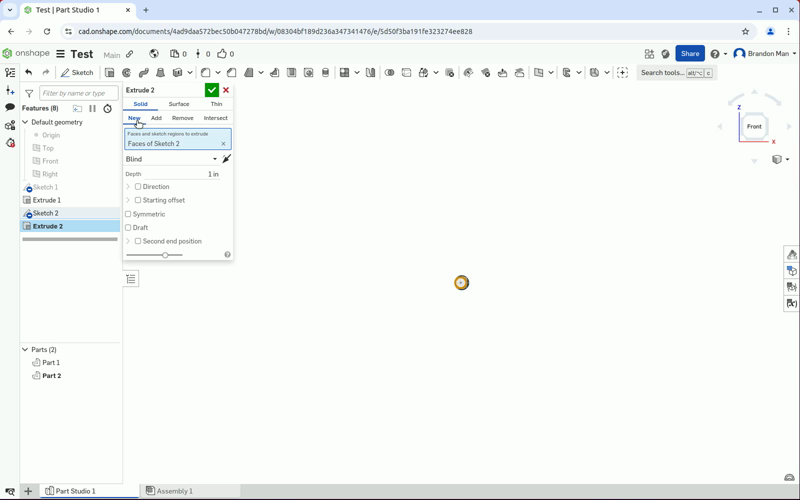
key(tab, 4)
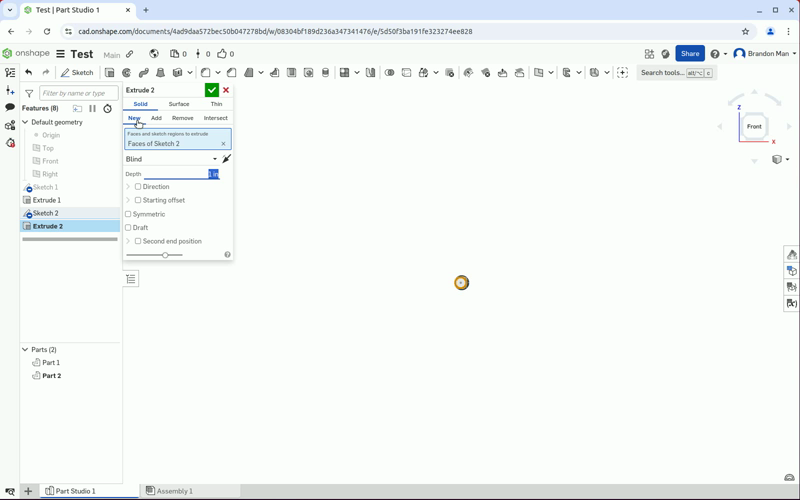
text(23.108)
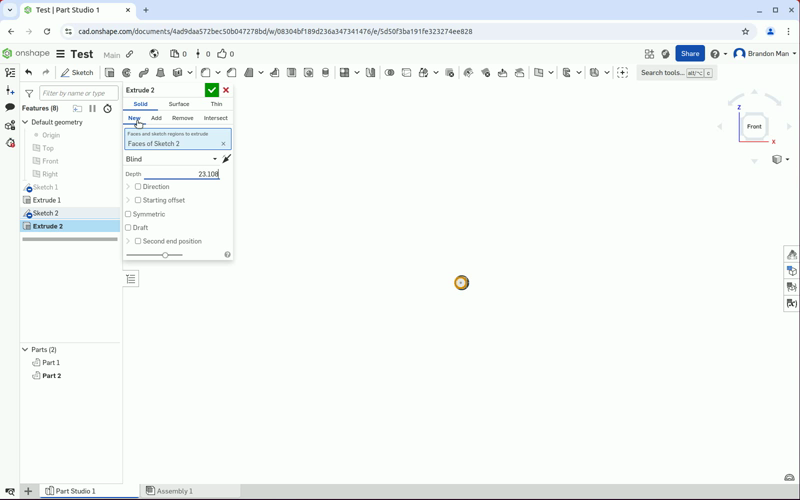
key(enter)
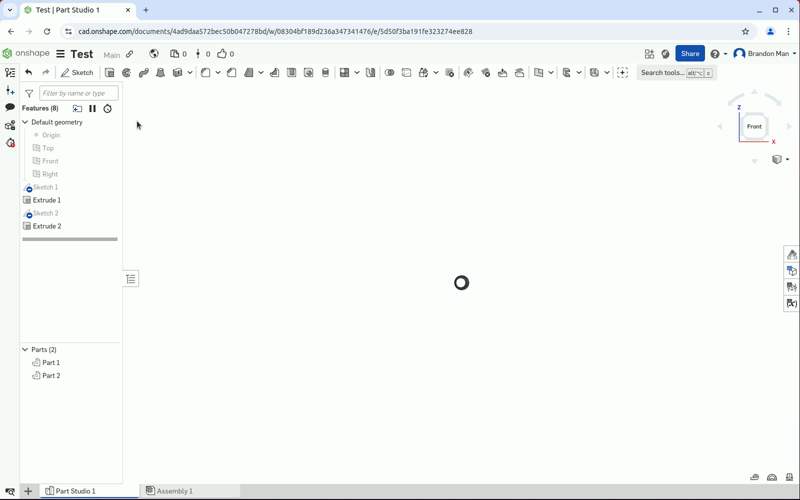
key(shift+h)
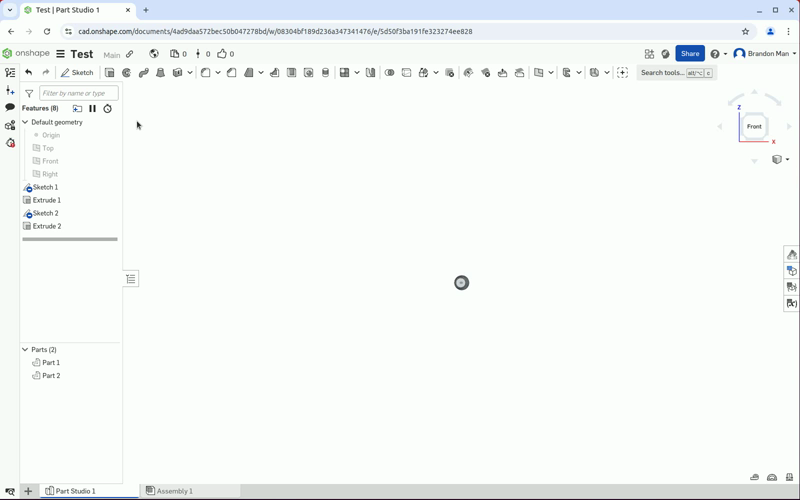
key(shift+h)
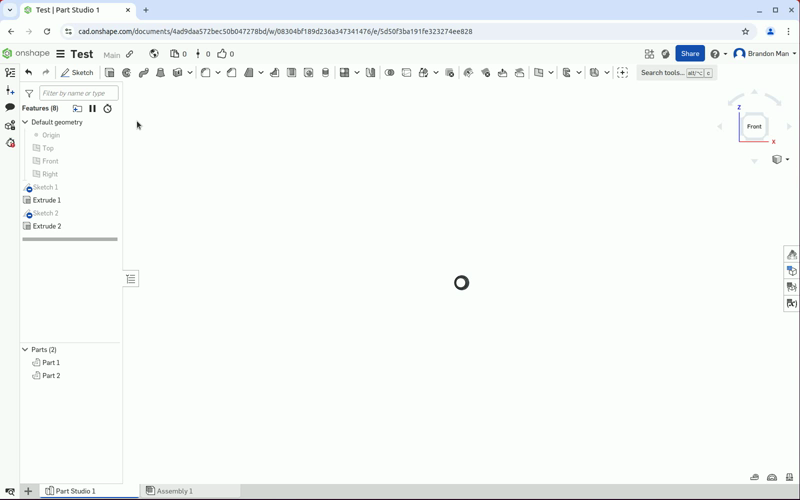
mouse_move(73, 189)
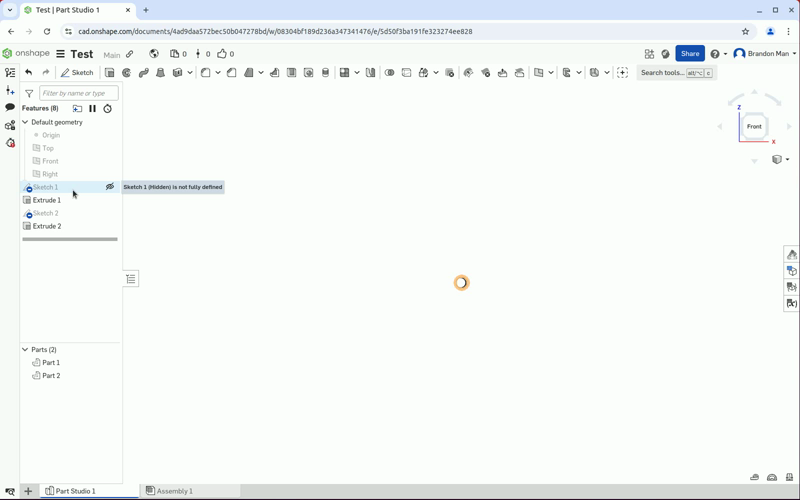
click(73, 189)
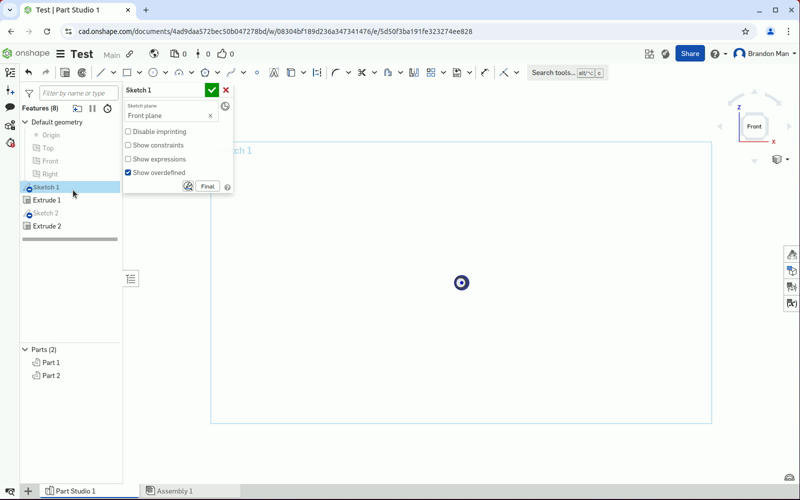
mouse_move(229, 92)
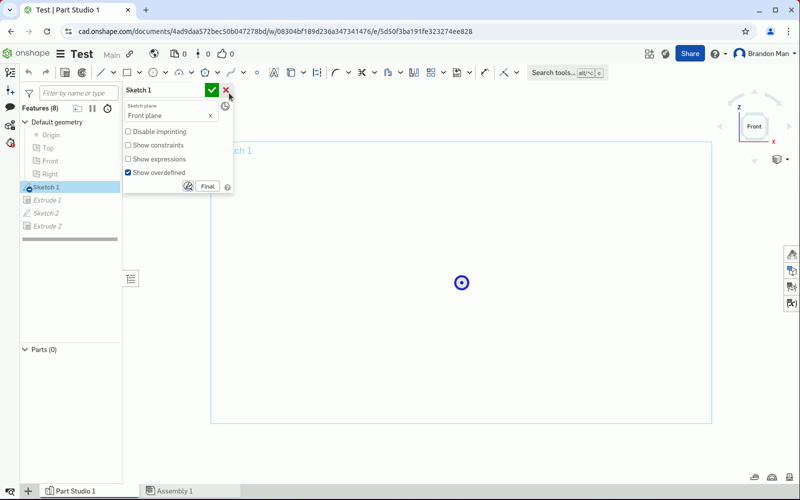
click(229, 92)
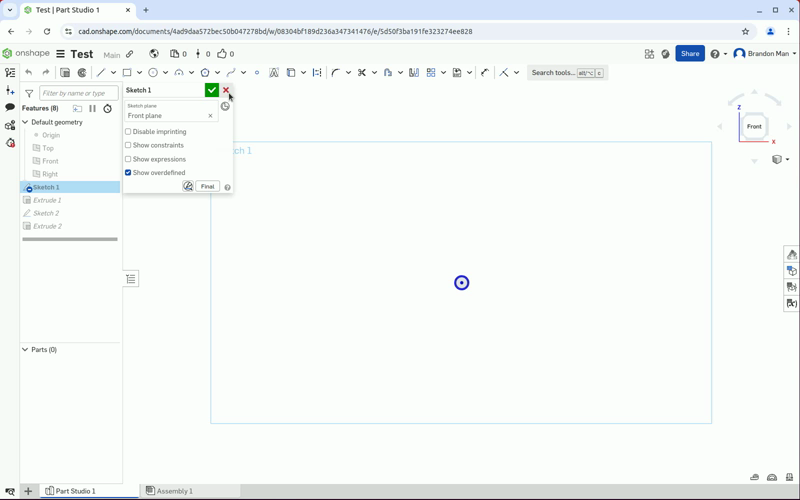
key(shift+s)
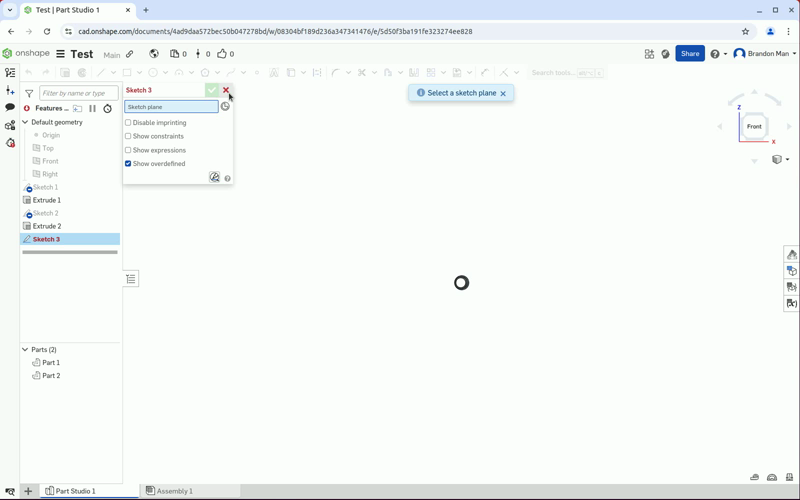
mouse_move(73, 163)
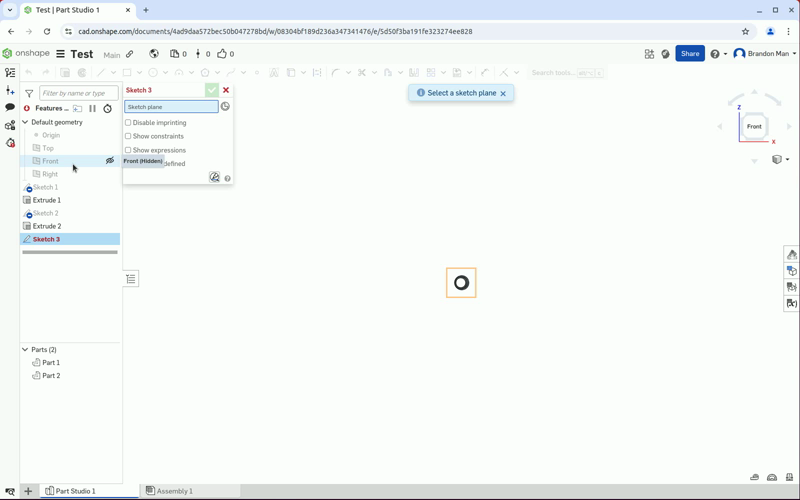
click(73, 163)
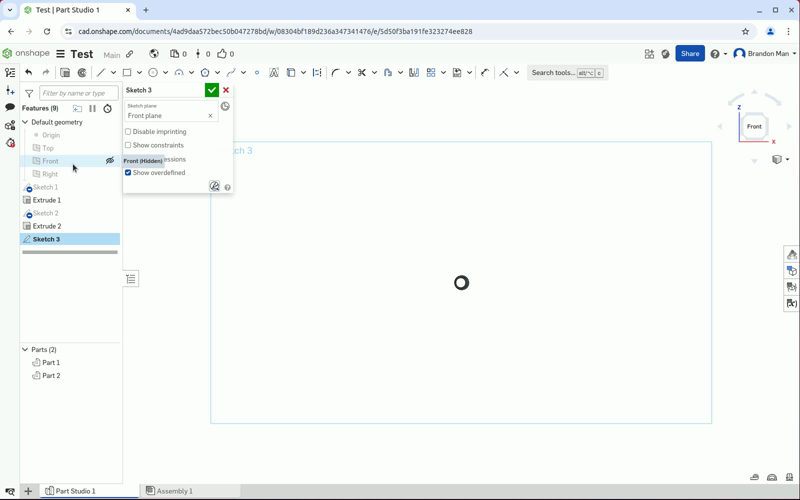
mouse_move(73, 352)
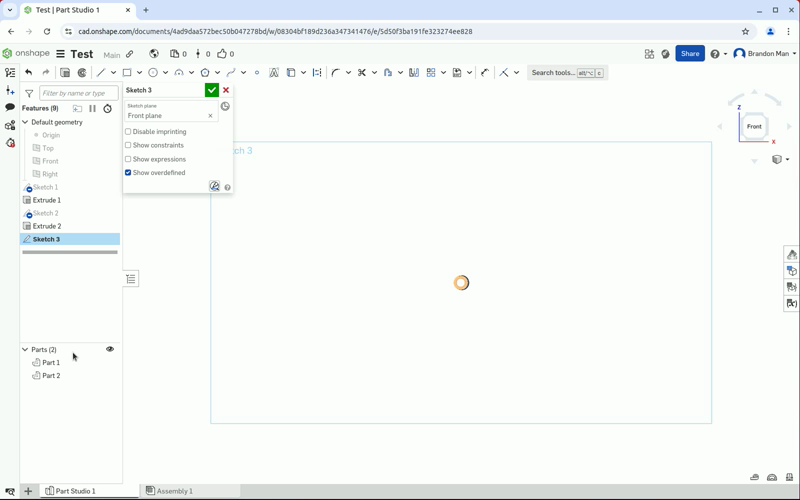
key(y)
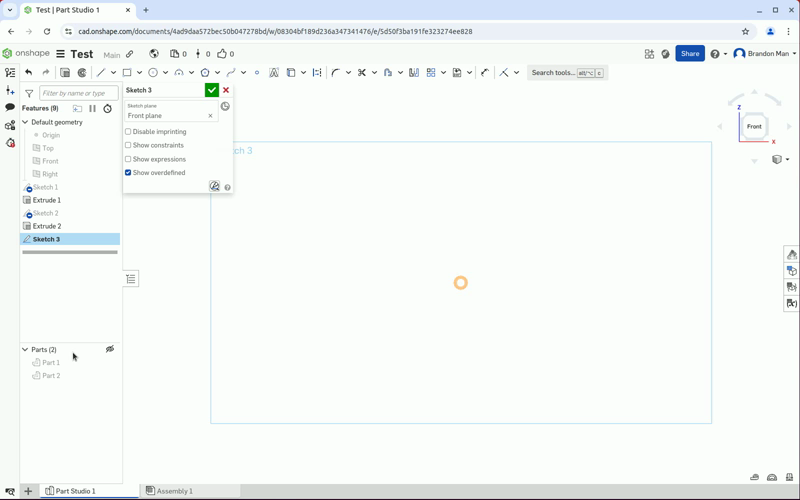
key(c)
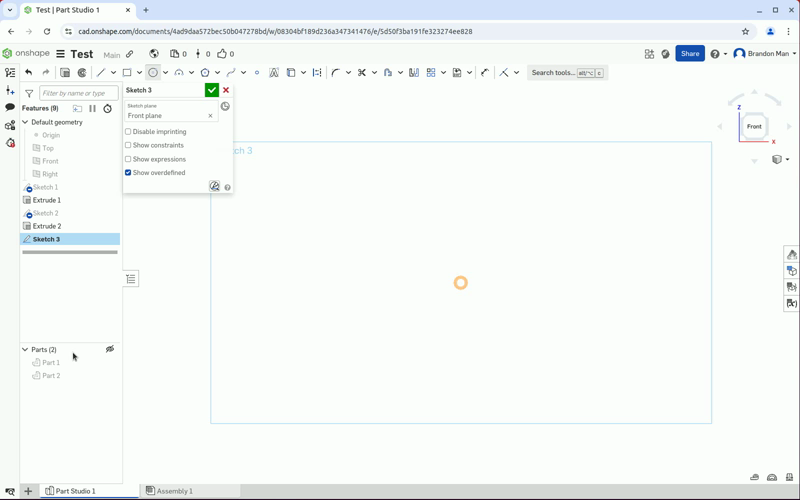
key_down(shift)
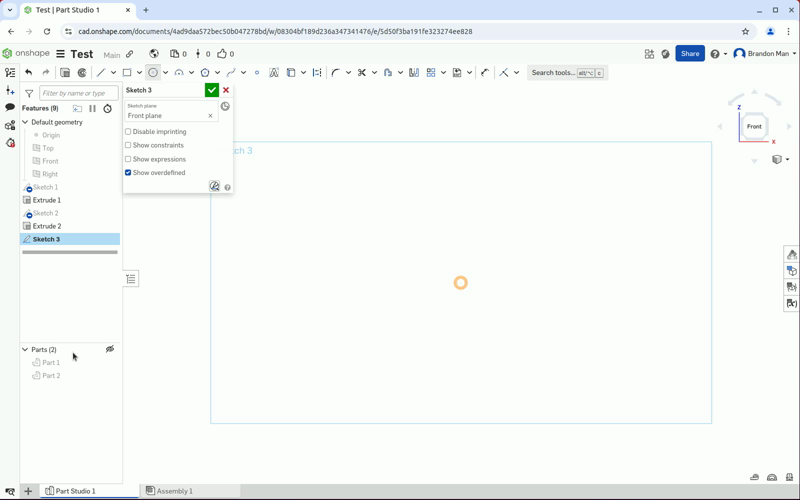
mouse_move(460, 282)
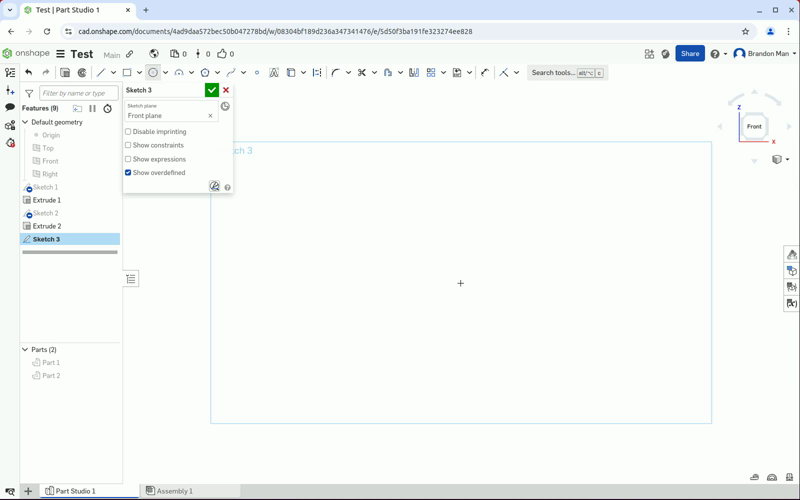
click(460, 282)
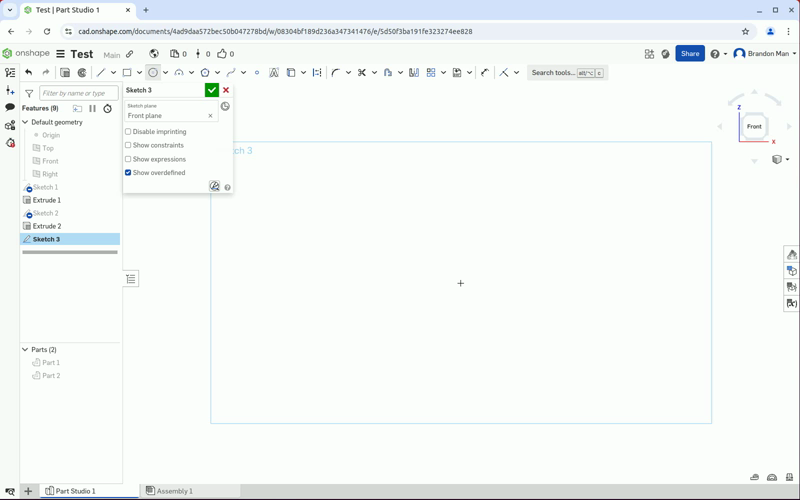
key_up(shift)
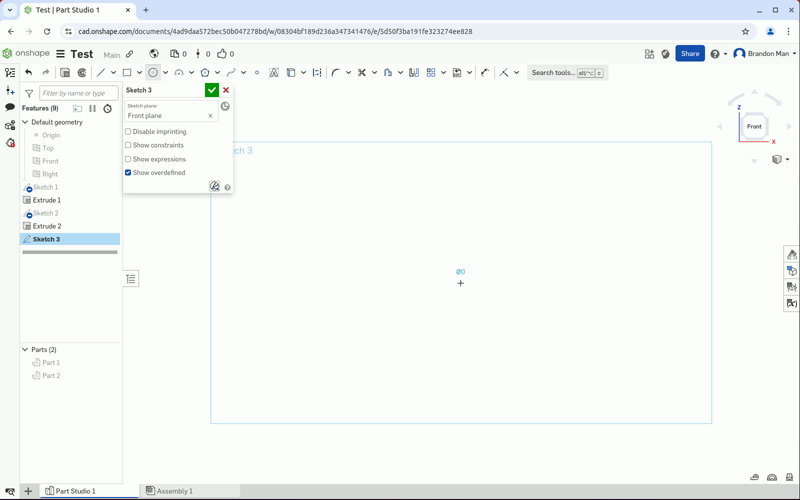
mouse_move(466, 282)
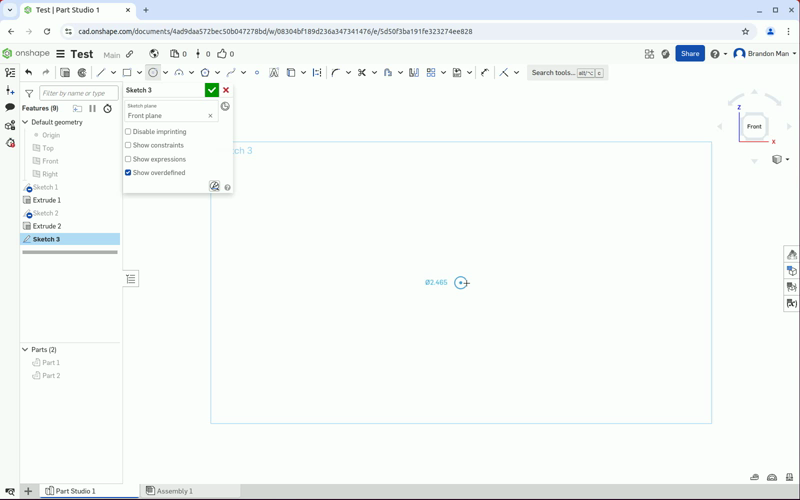
click(466, 282)
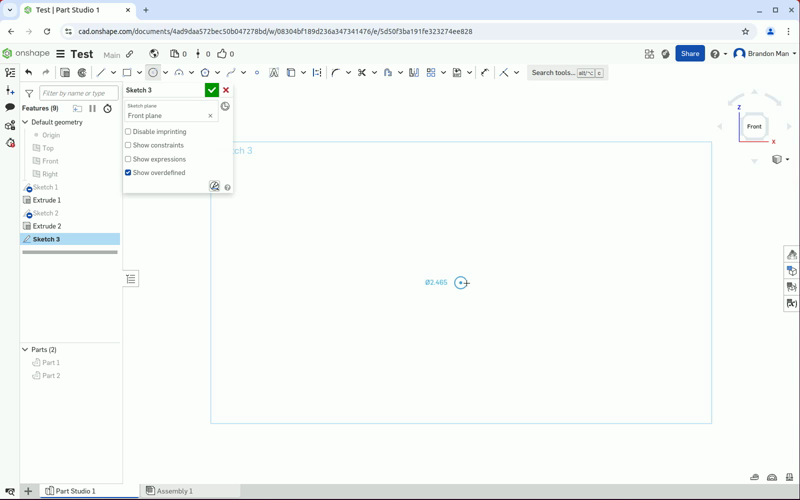
key(esc)
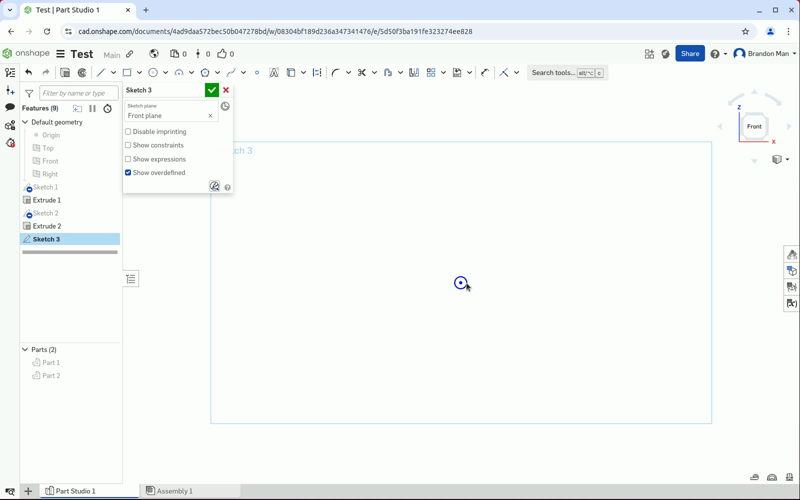
key(c)
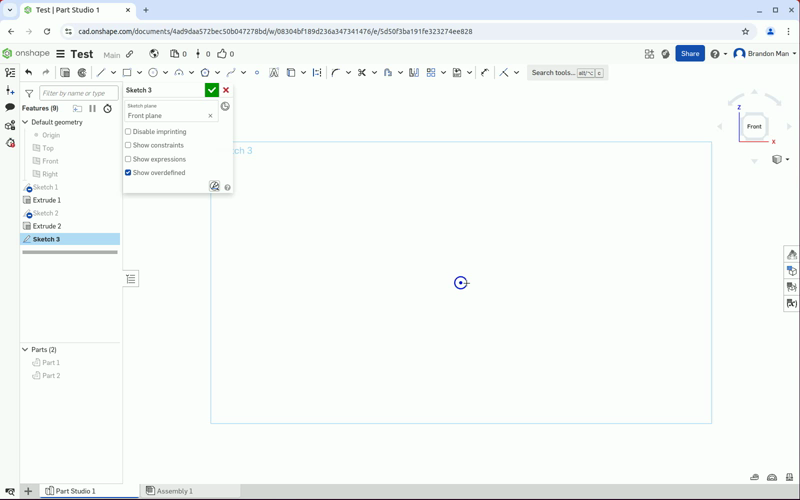
key_down(shift)
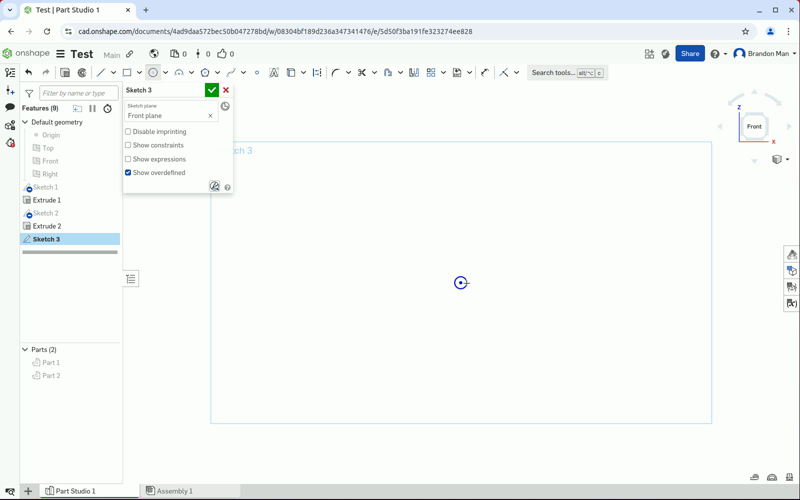
mouse_move(460, 282)
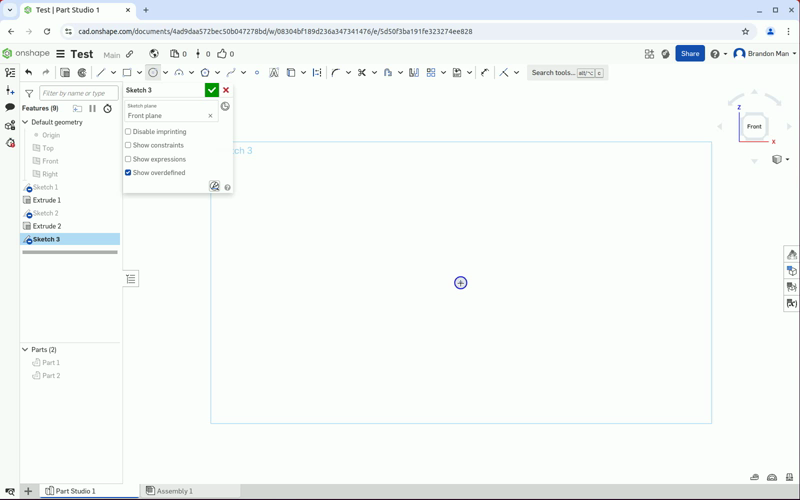
click(460, 282)
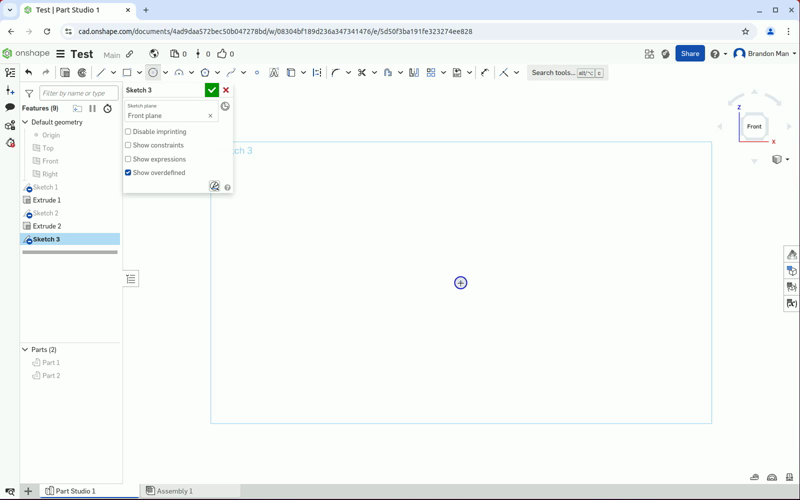
key_up(shift)
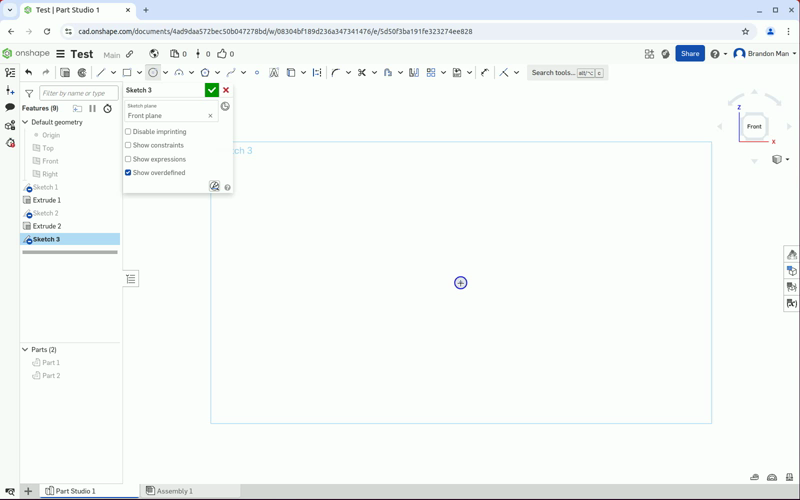
mouse_move(465, 282)
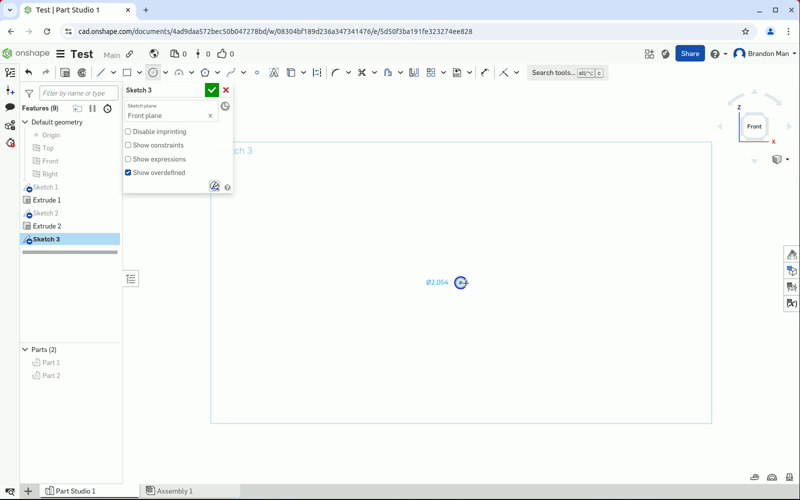
scroll(6)
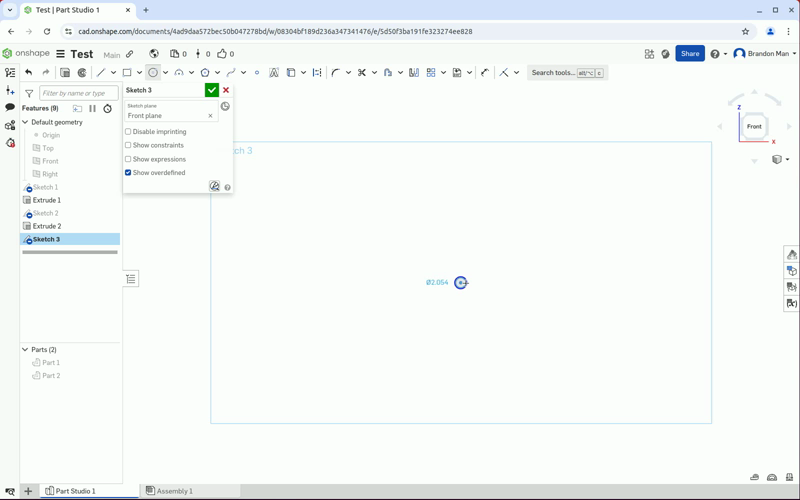
scroll(6)
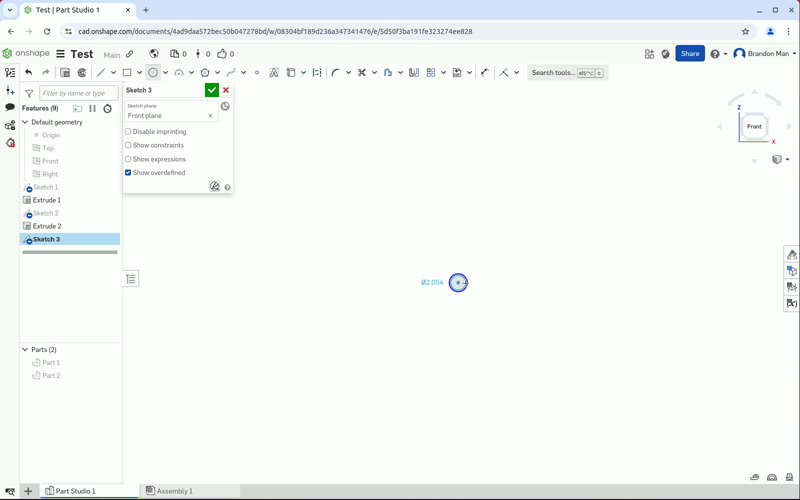
scroll(6)
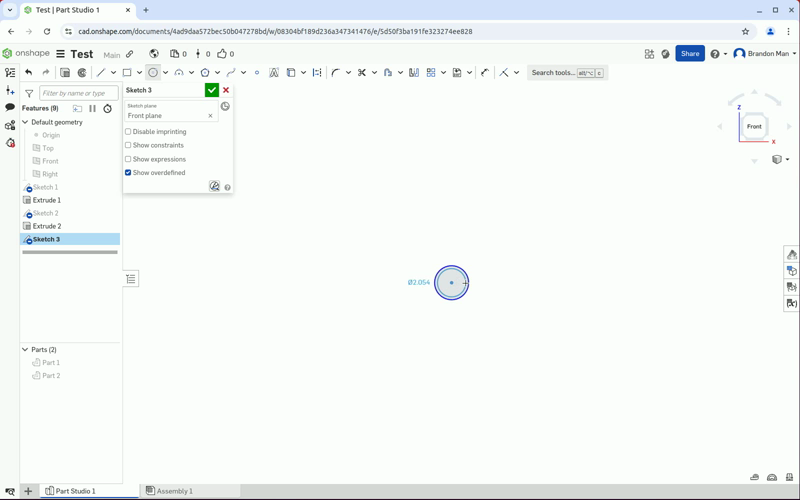
scroll(6)
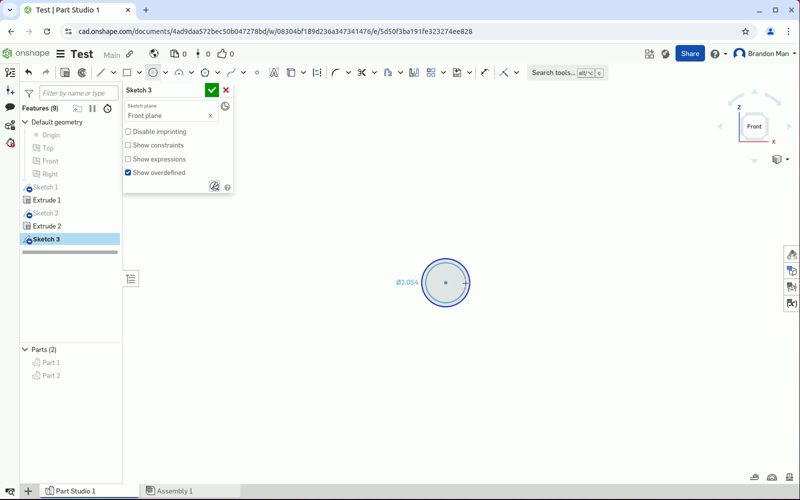
scroll(6)
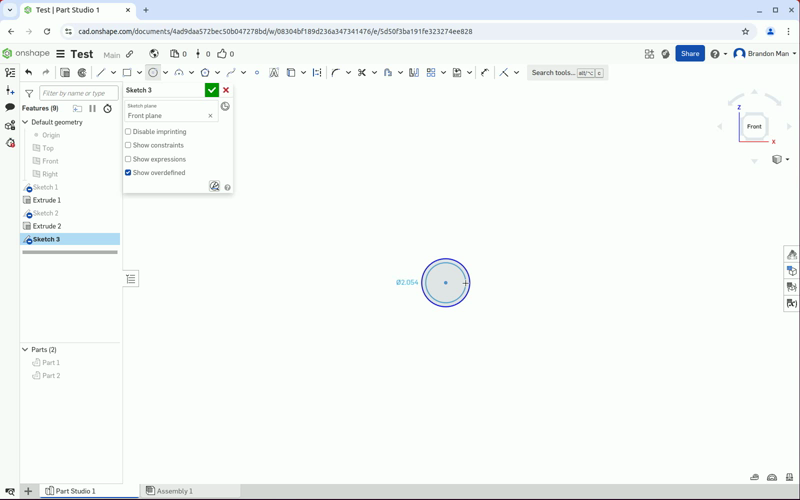
scroll(6)
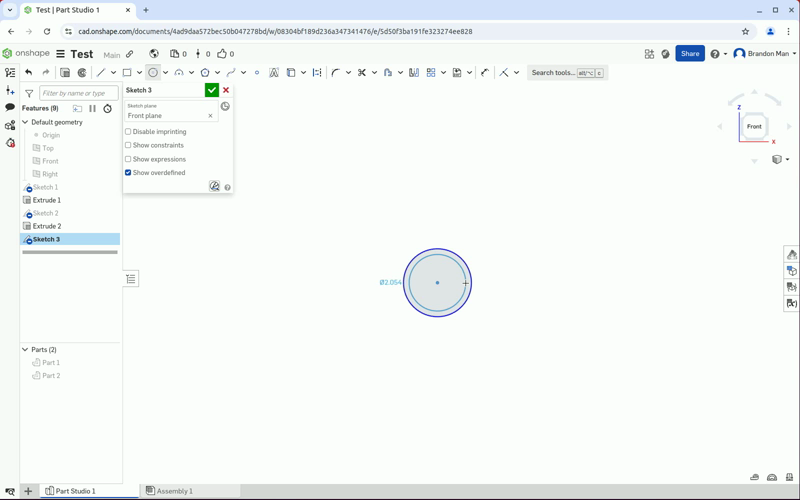
scroll(6)
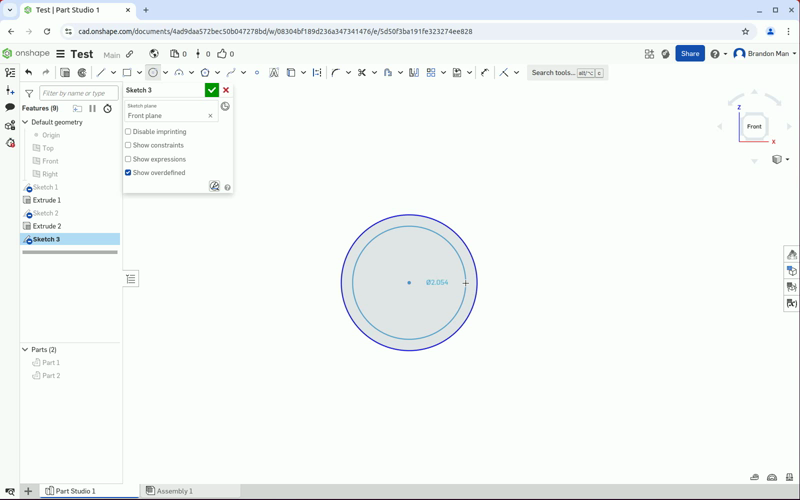
click(465, 282)
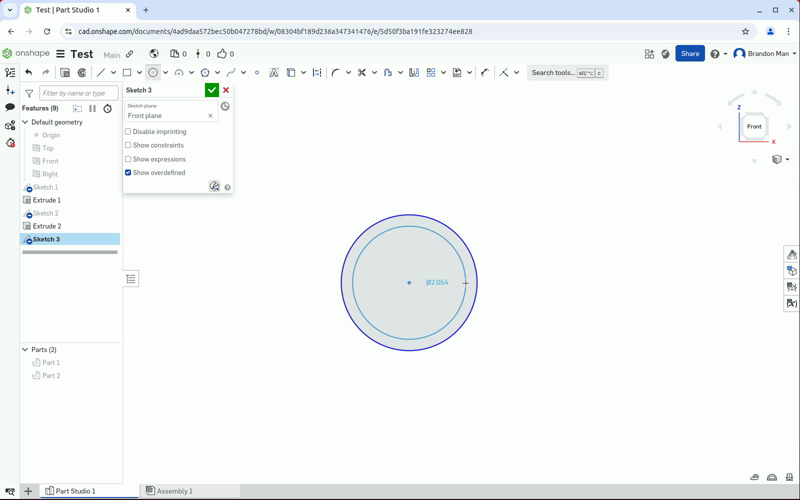
scroll(-6)
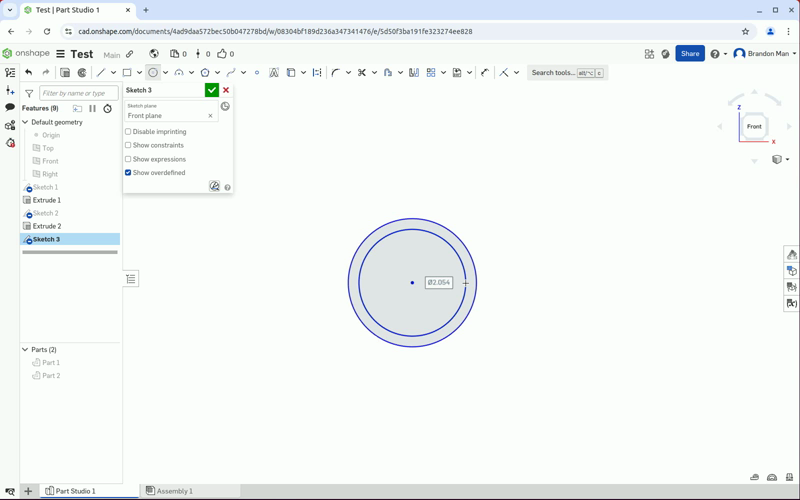
scroll(-6)
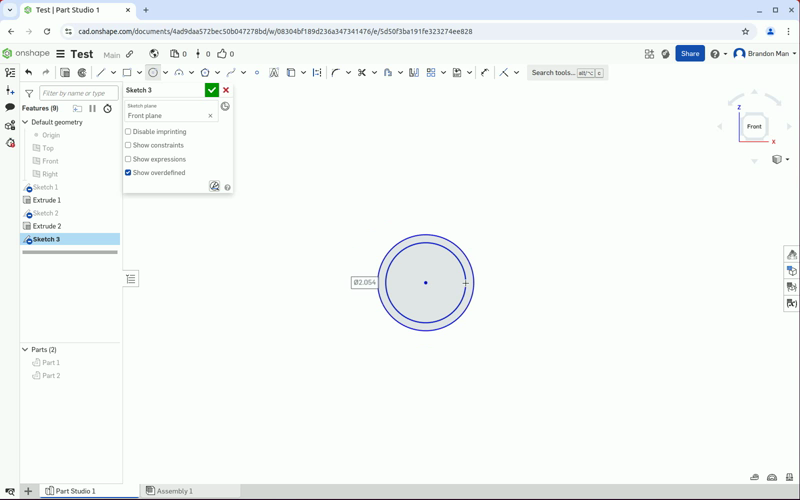
scroll(-6)
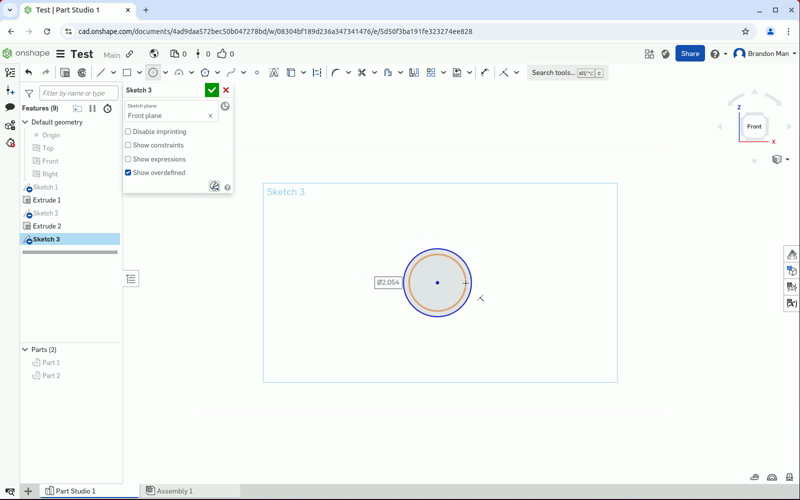
scroll(-6)
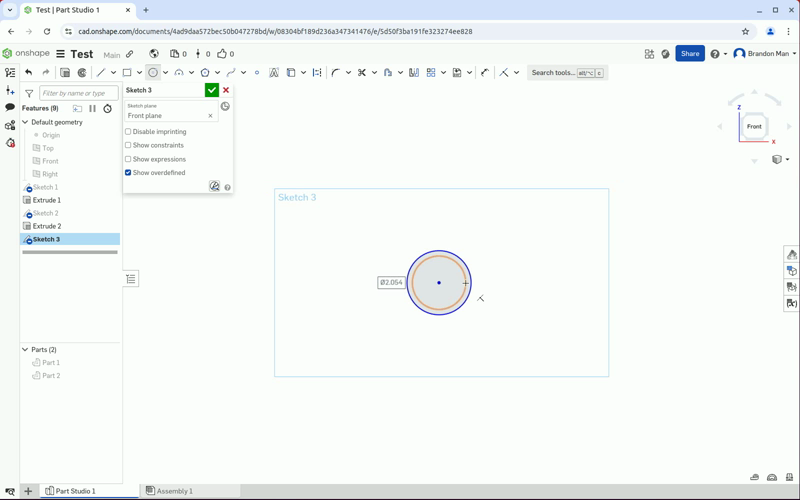
scroll(-6)
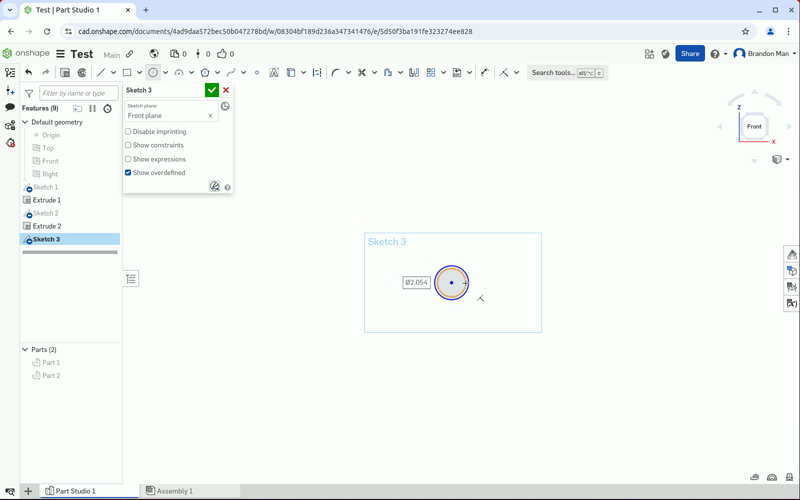
scroll(-6)
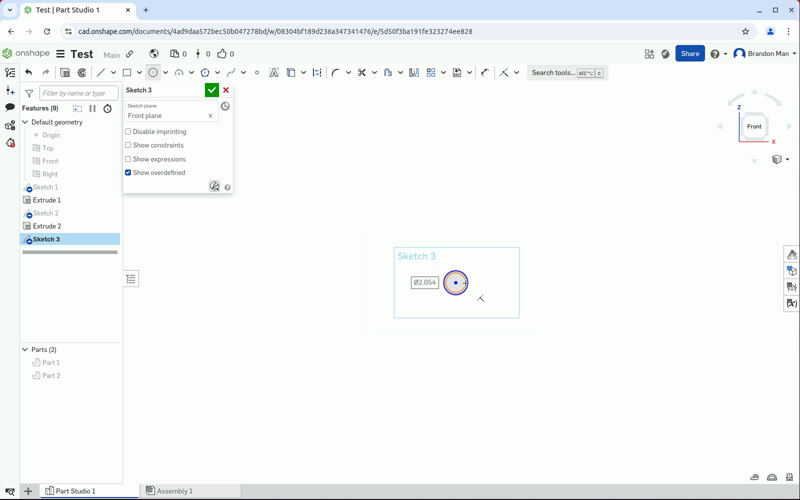
scroll(-6)
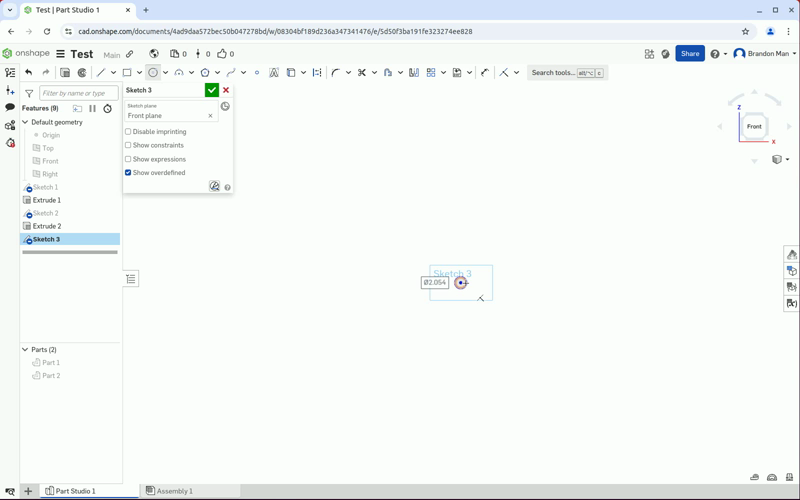
key(esc)
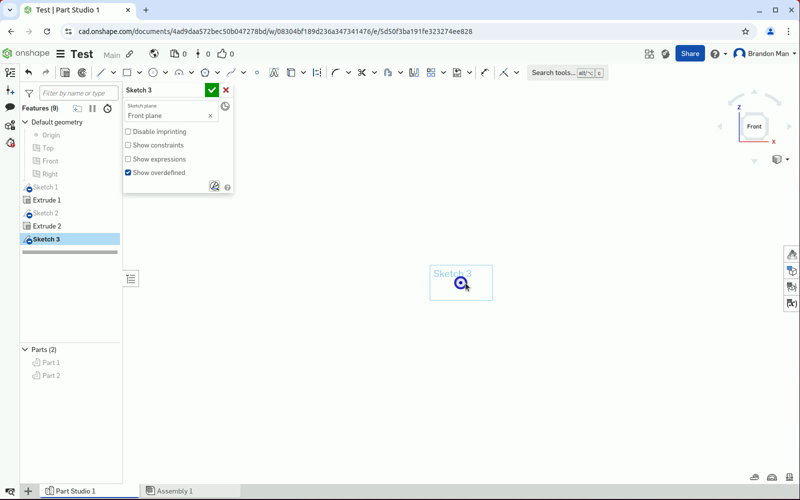
mouse_move(461, 288)
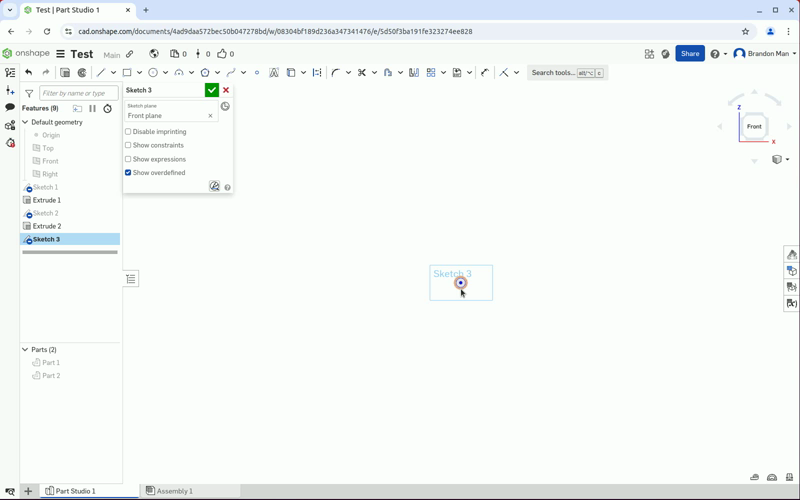
scroll(6)
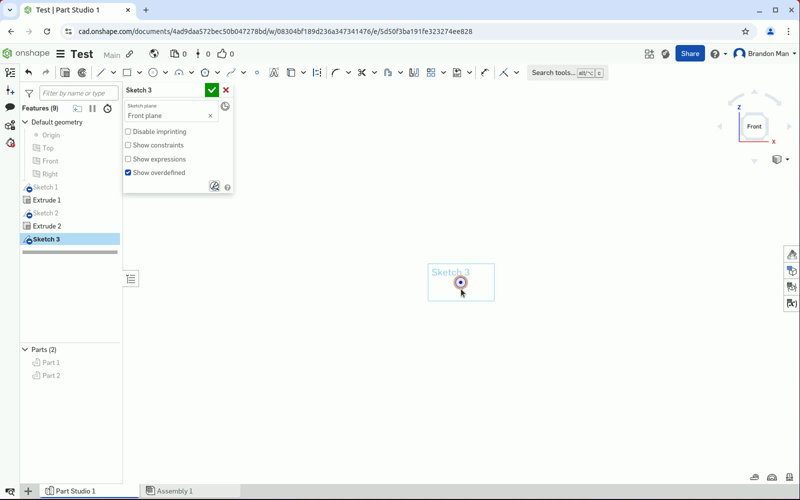
scroll(6)
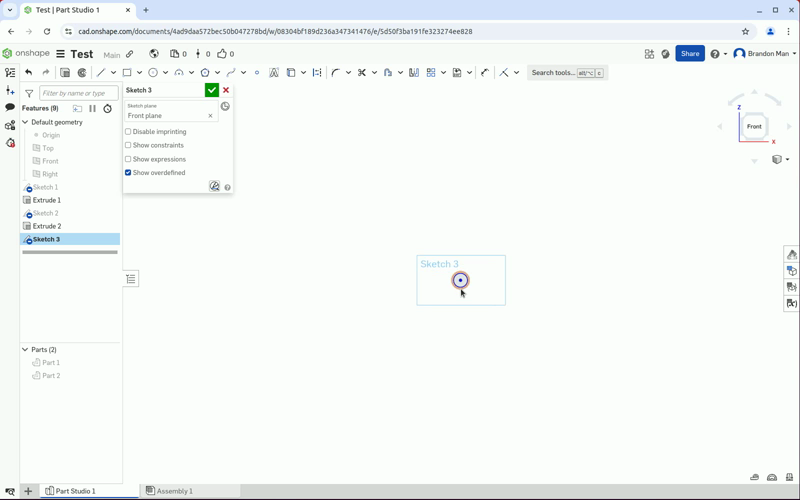
scroll(6)
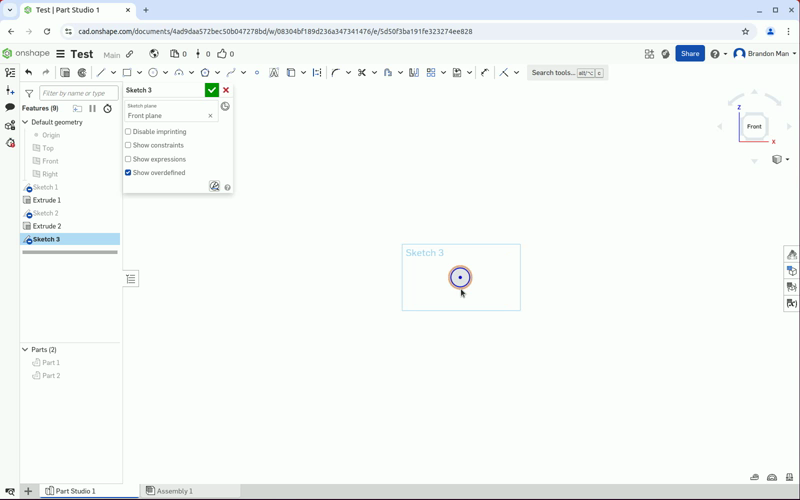
scroll(6)
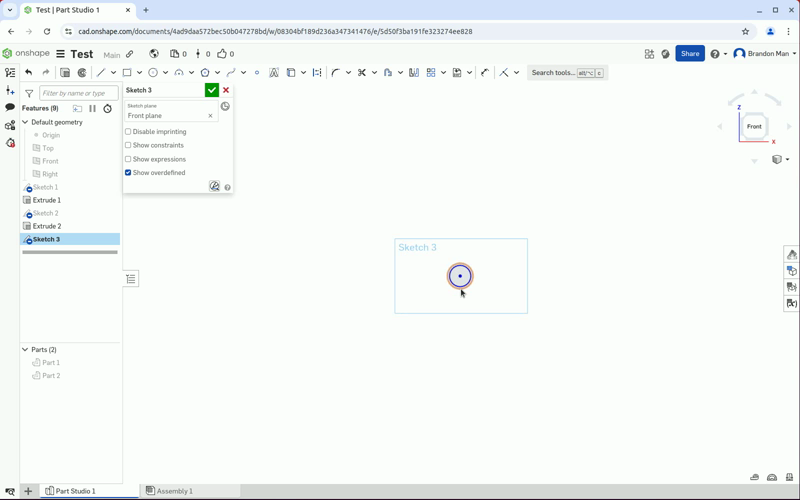
scroll(6)
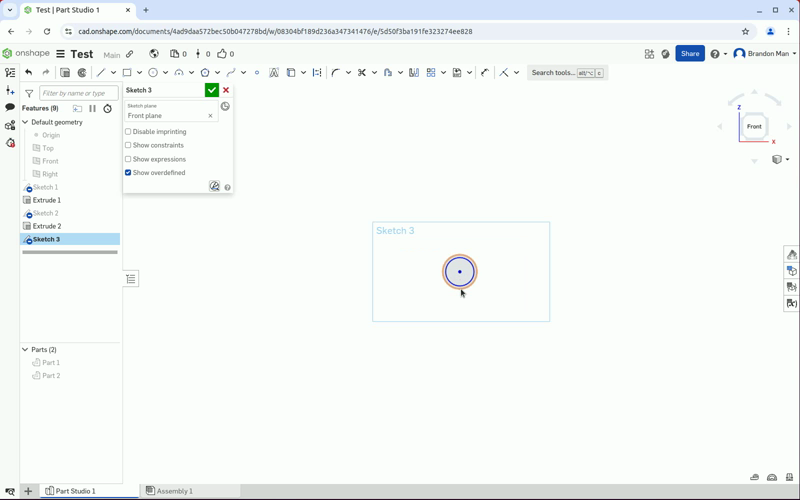
scroll(6)
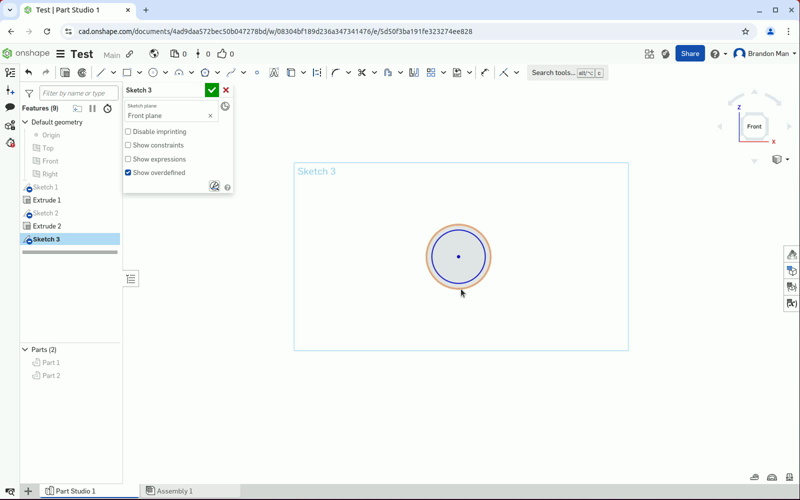
scroll(6)
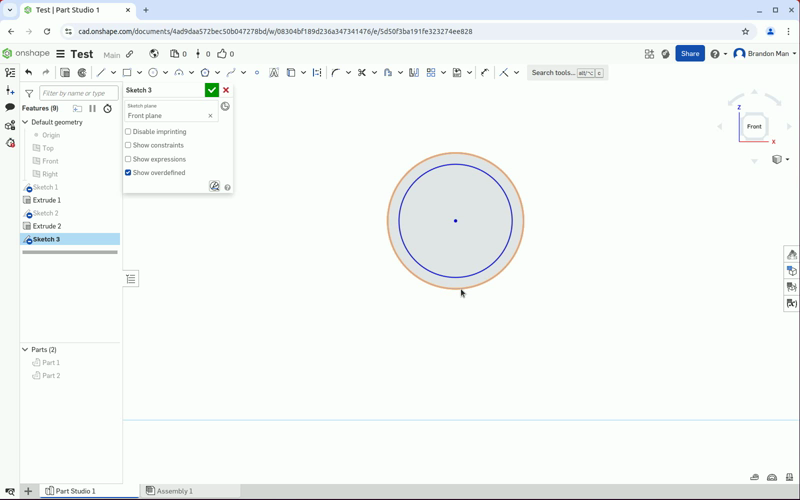
click(461, 288)
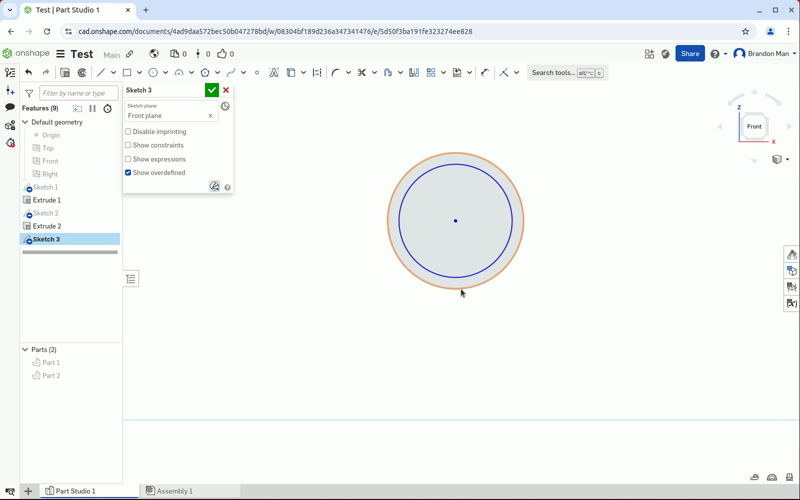
scroll(-6)
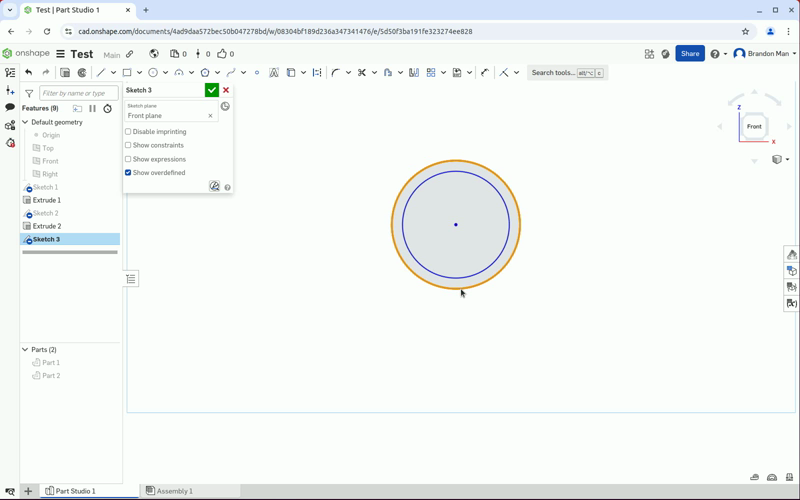
scroll(-6)
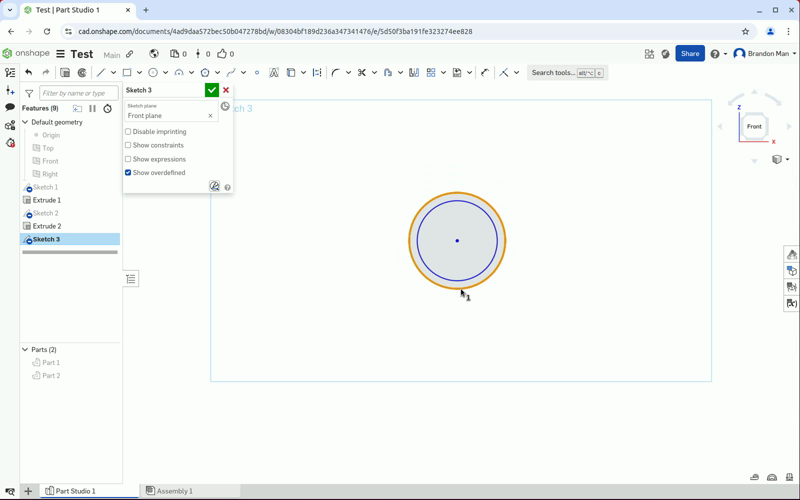
scroll(-6)
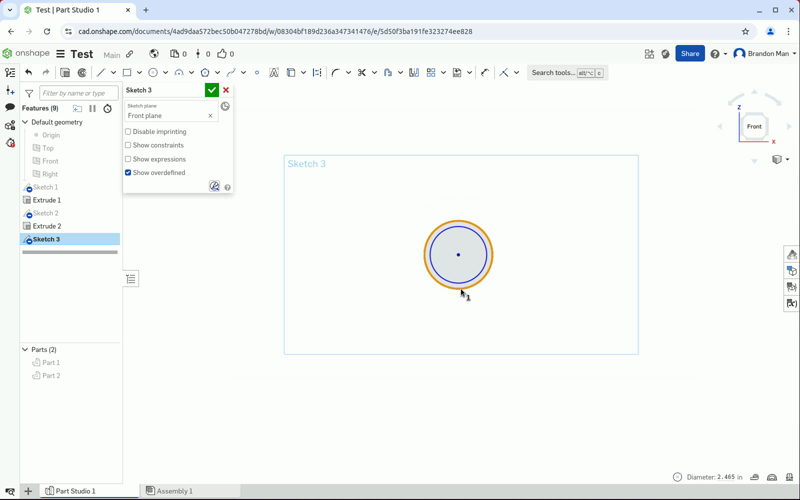
scroll(-6)
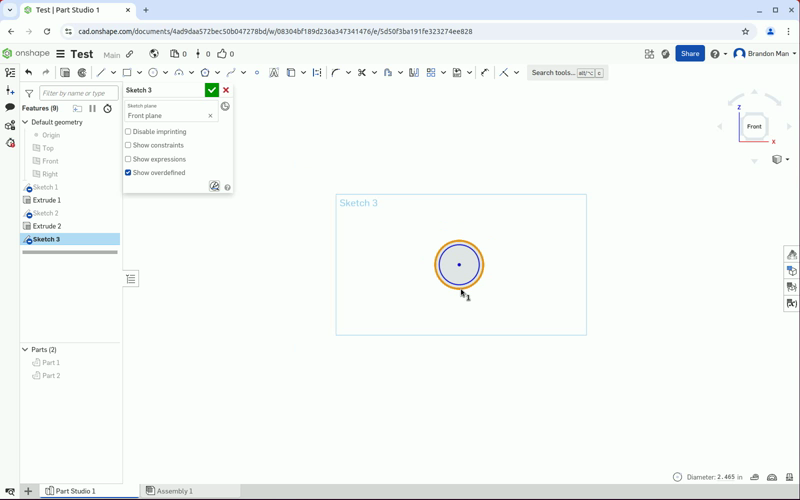
scroll(-6)
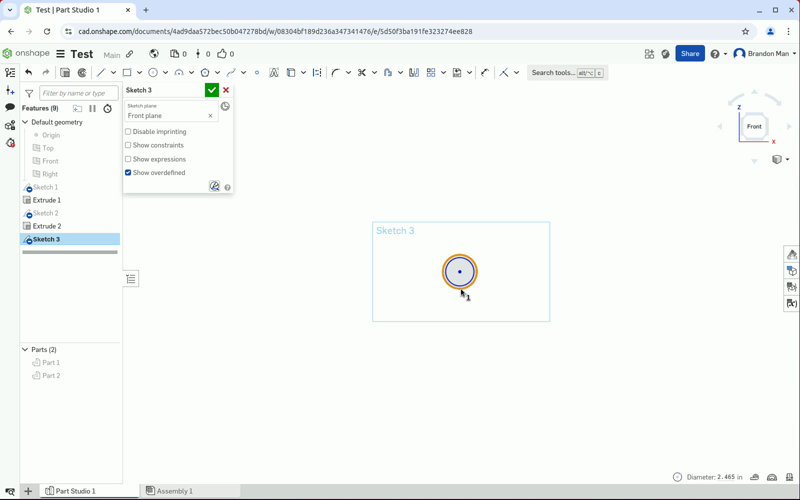
scroll(-6)
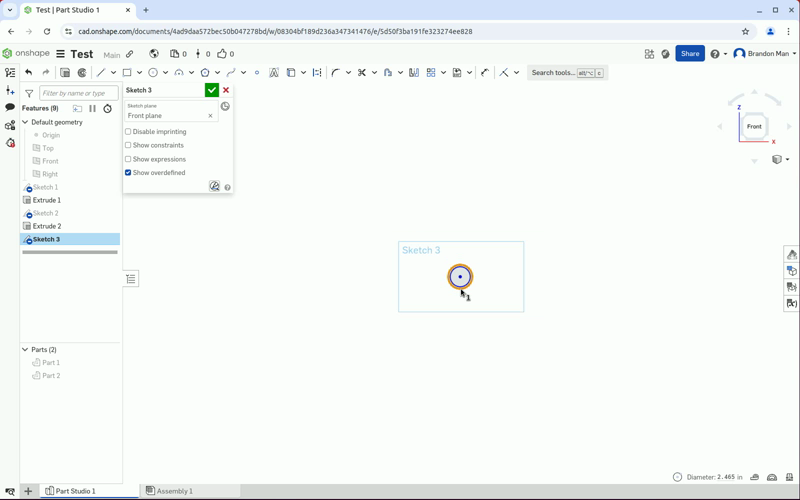
scroll(-6)
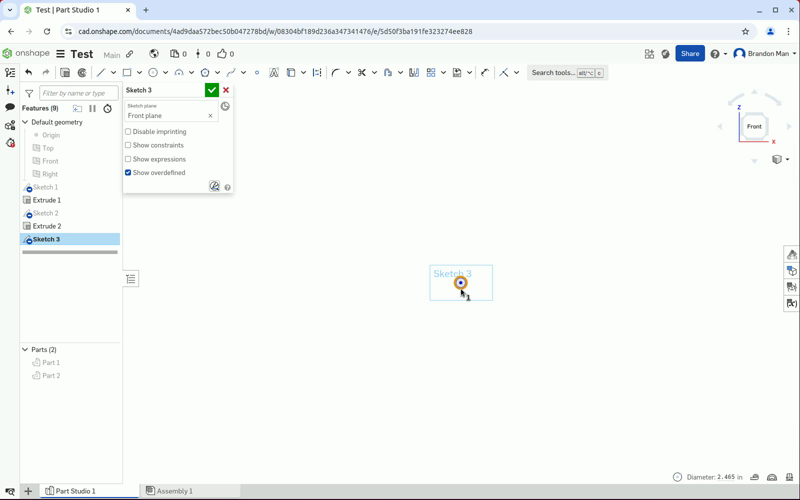
mouse_move(73, 352)
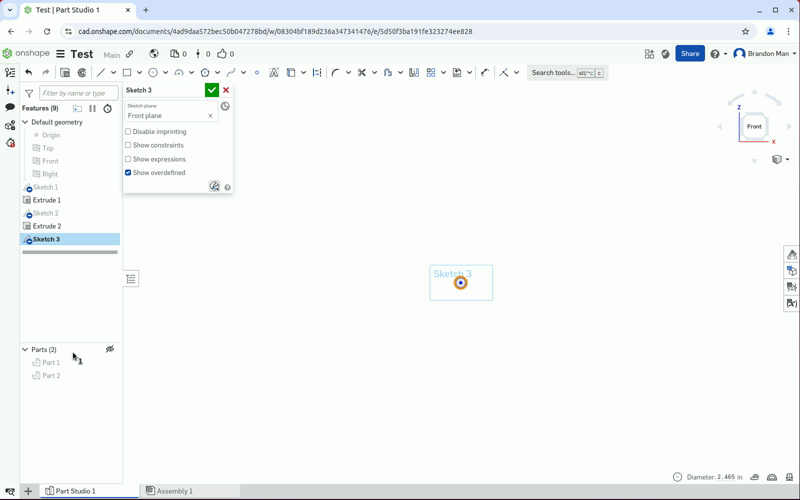
key(shift+y)
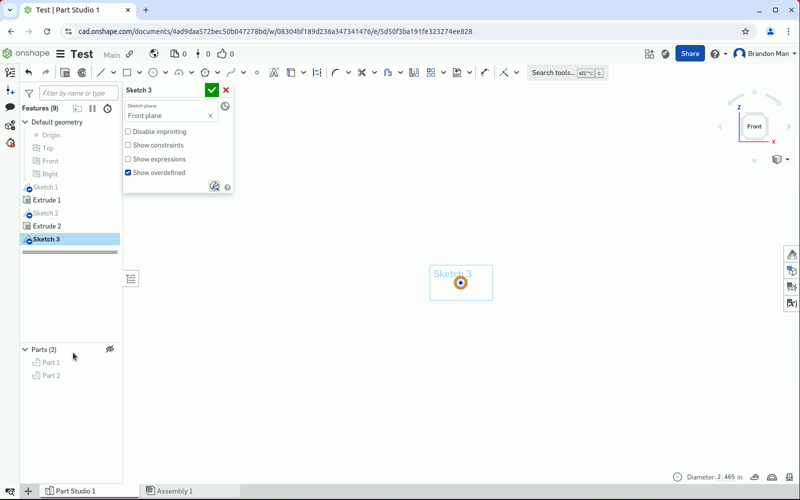
key(shift+e)
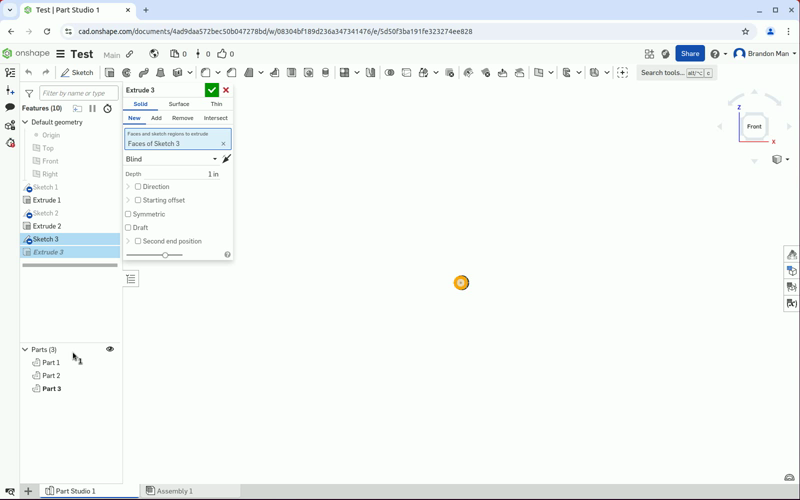
mouse_move(143, 106)
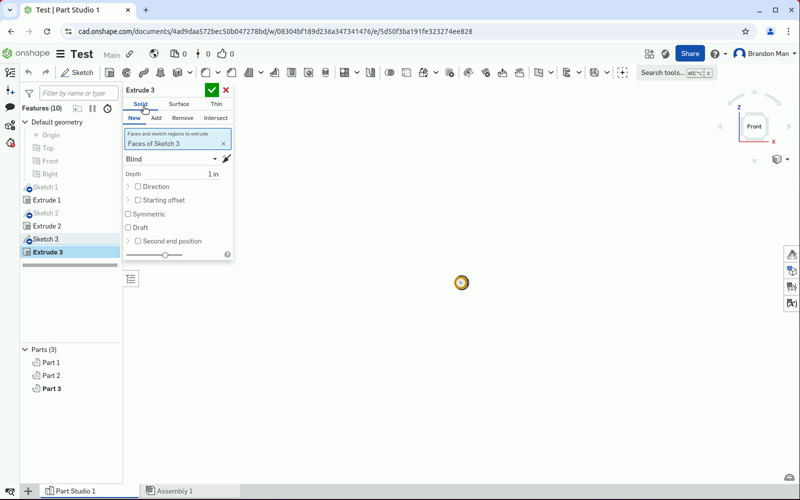
click(143, 106)
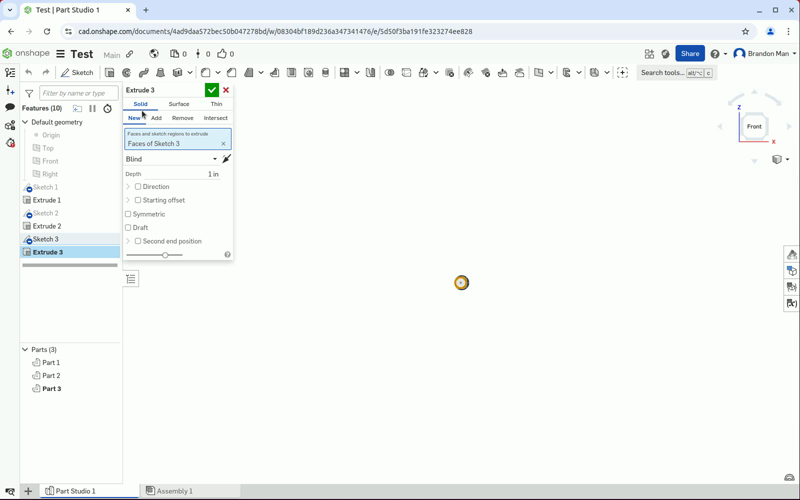
mouse_move(137, 120)
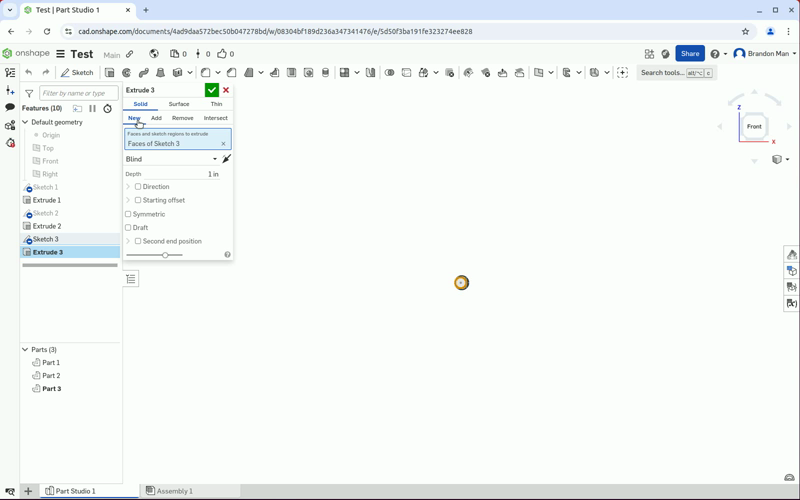
click(137, 120)
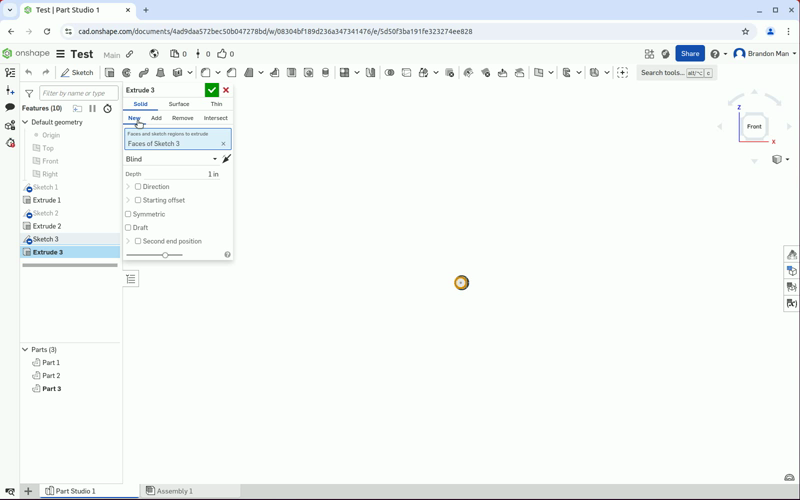
key(tab, 4)
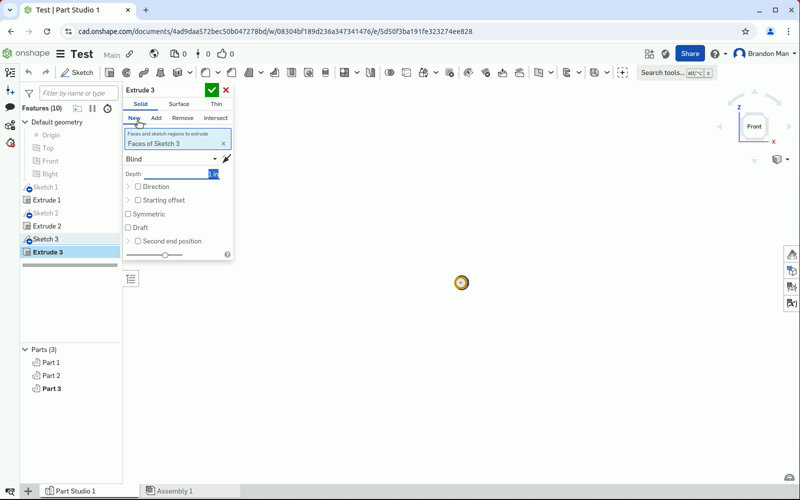
text(18.775)
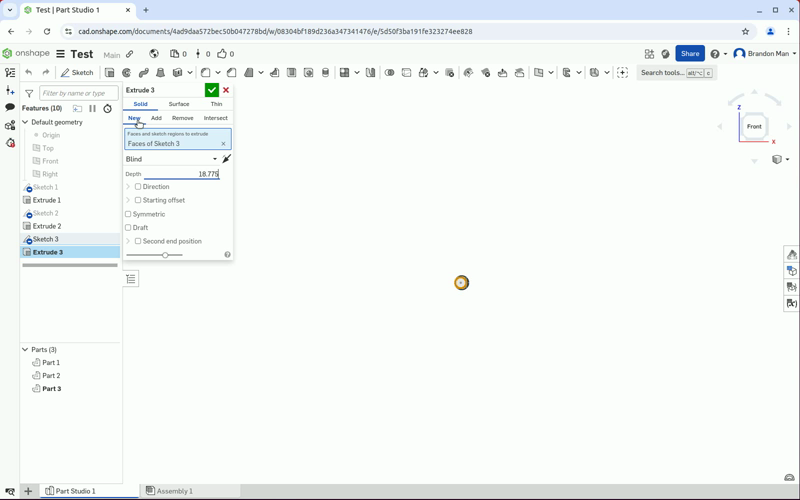
key(enter)
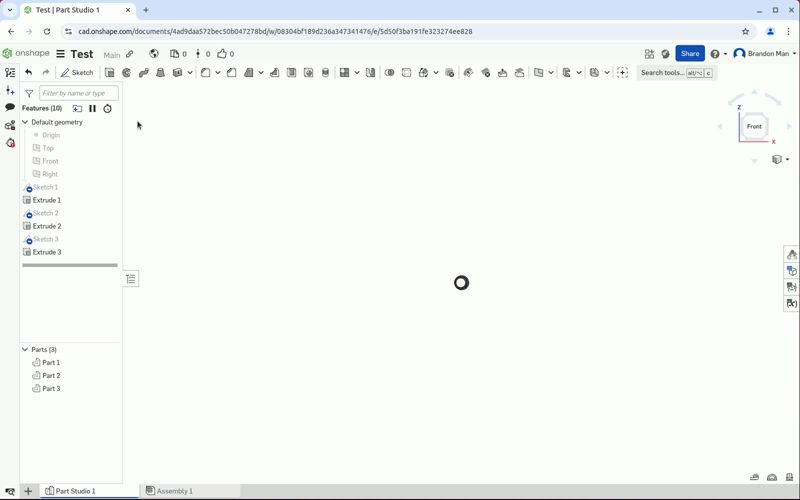
key(shift+h)
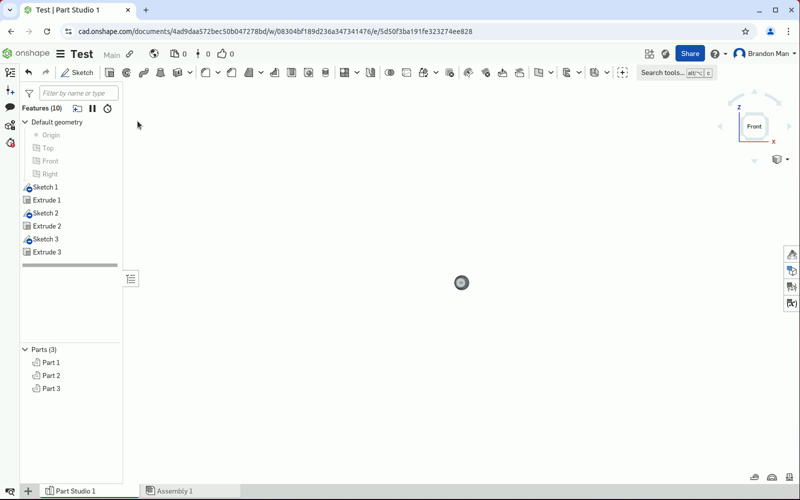
key(shift+h)
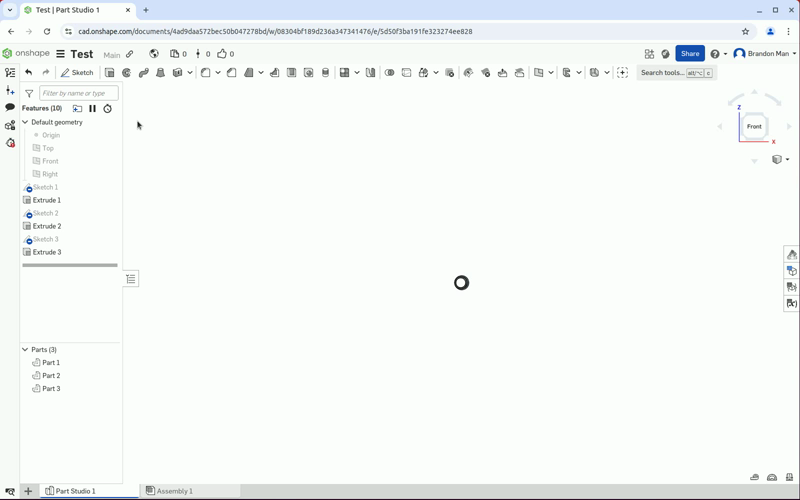
mouse_move(73, 189)
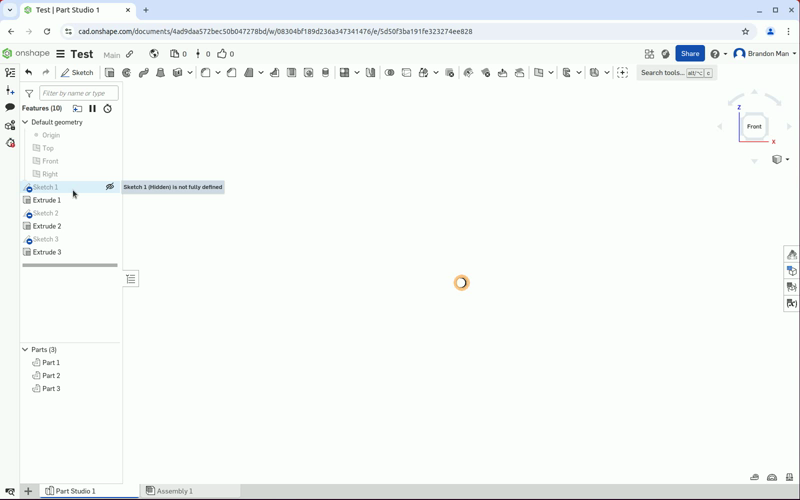
click(73, 189)
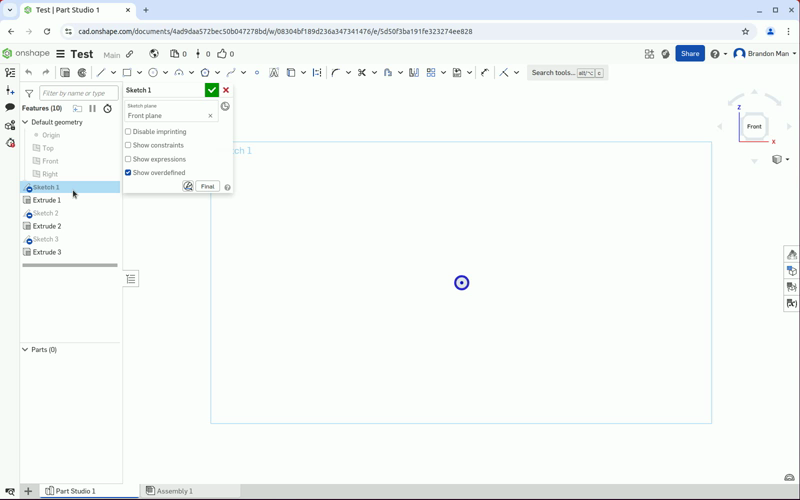
mouse_move(229, 92)
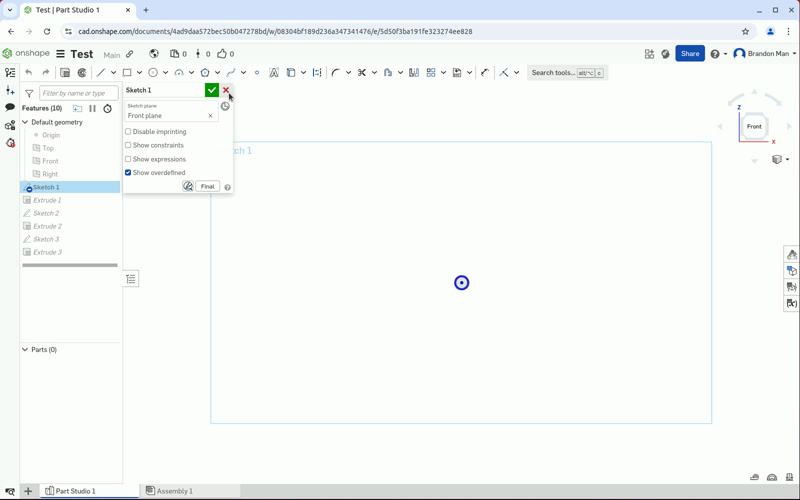
click(229, 92)
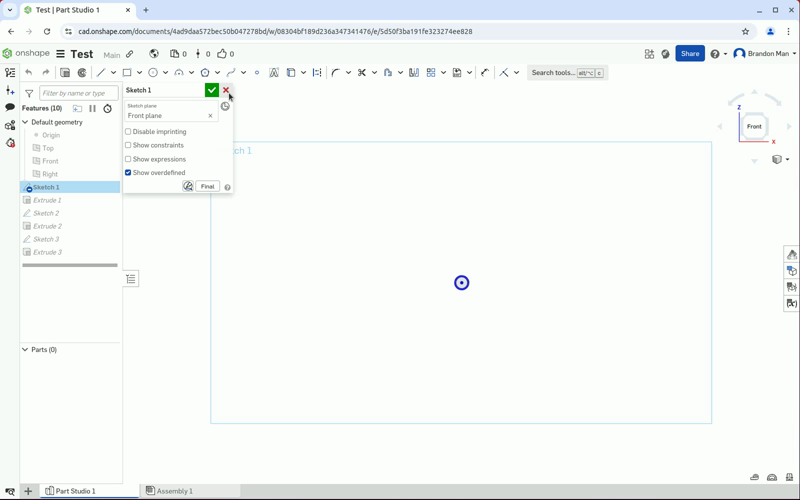
key(shift+s)
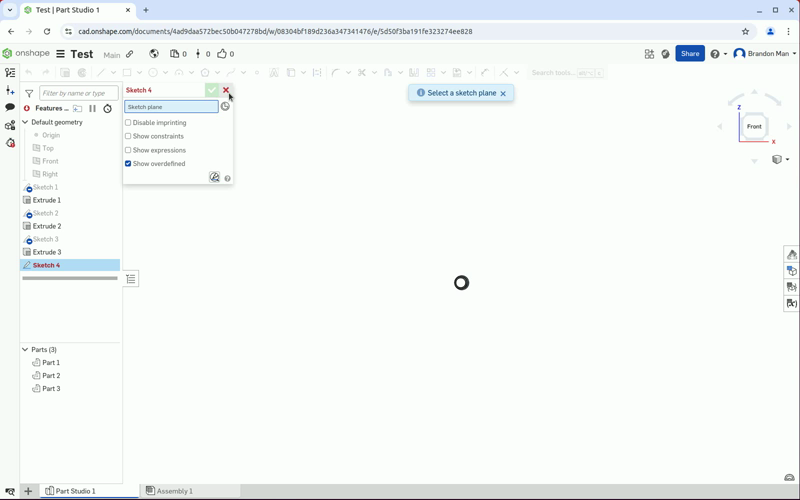
mouse_move(73, 163)
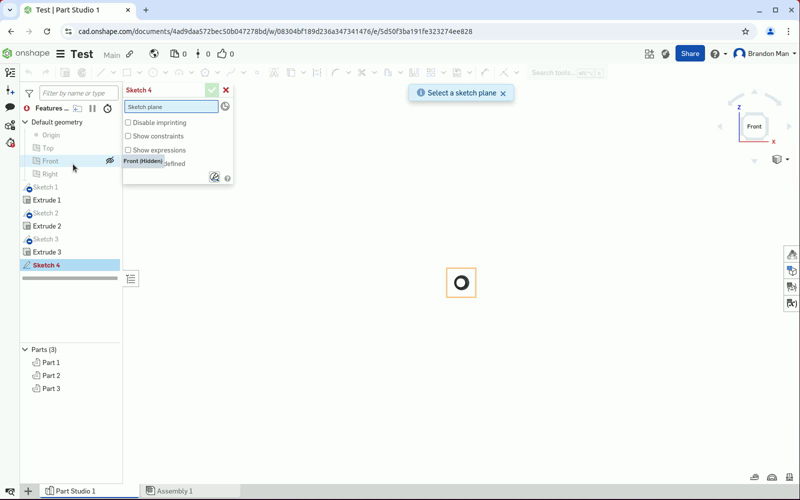
click(73, 163)
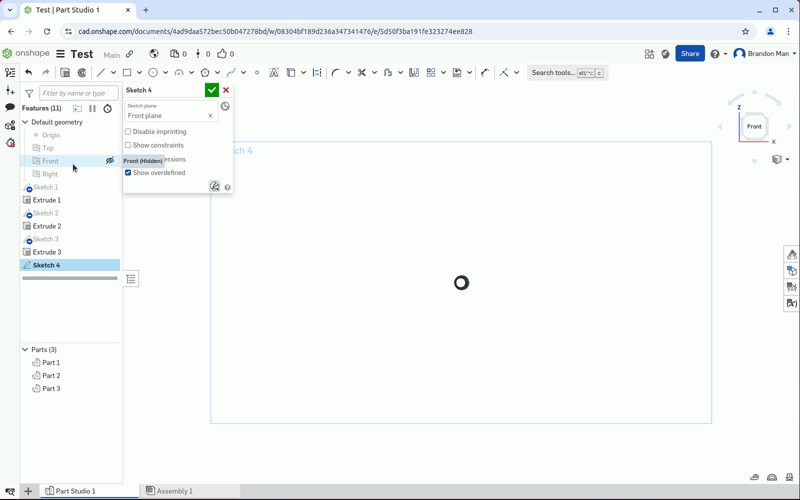
mouse_move(73, 352)
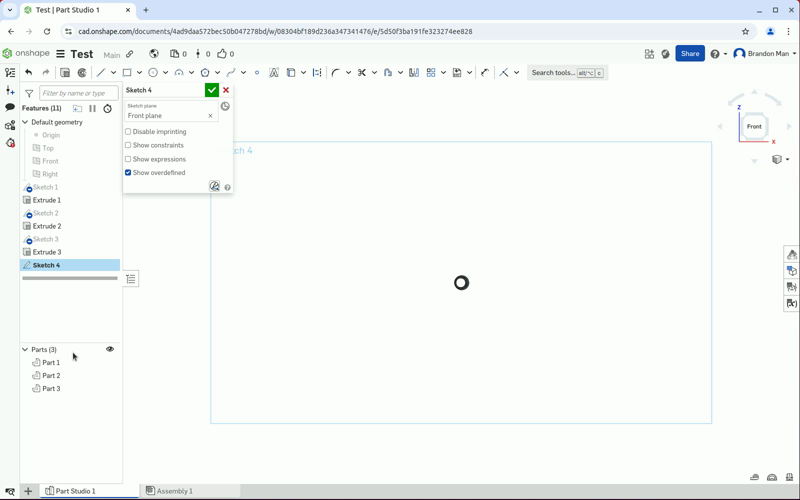
key(y)
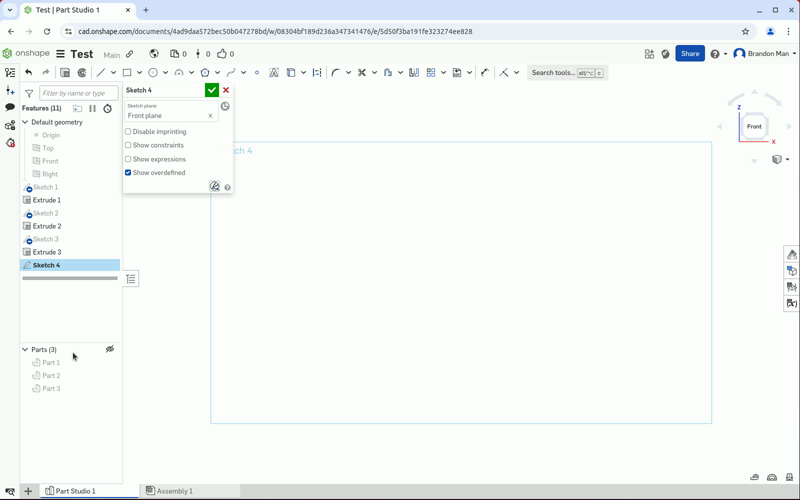
key(a)
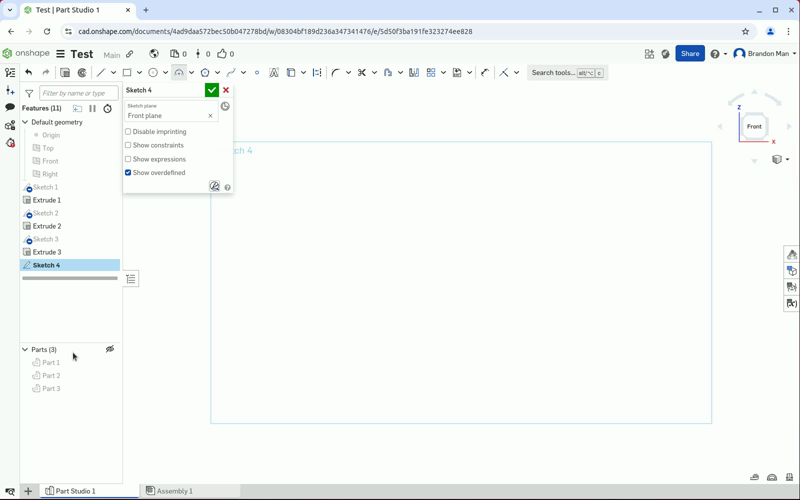
key_down(shift)
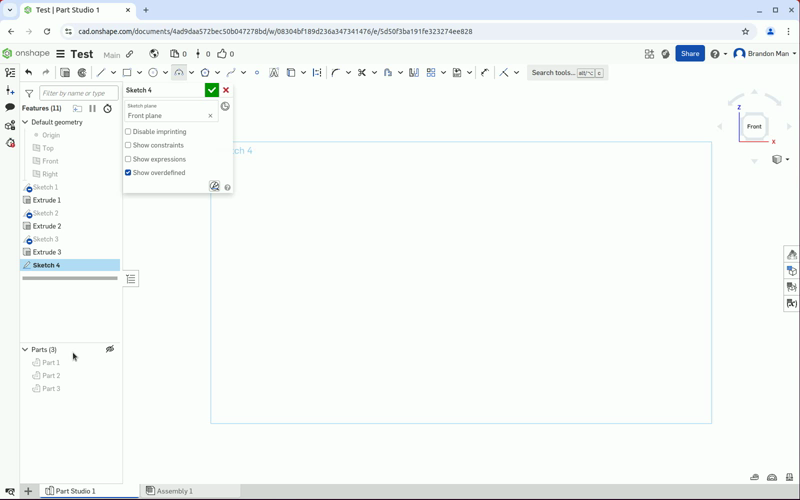
mouse_move(460, 288)
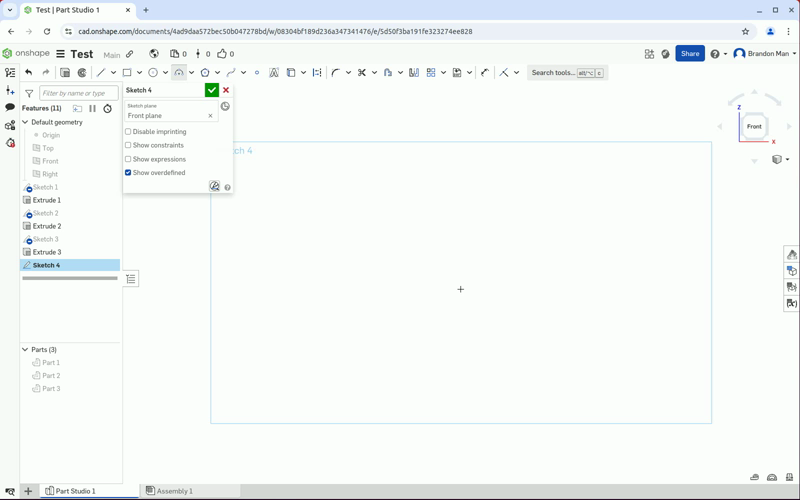
click(460, 288)
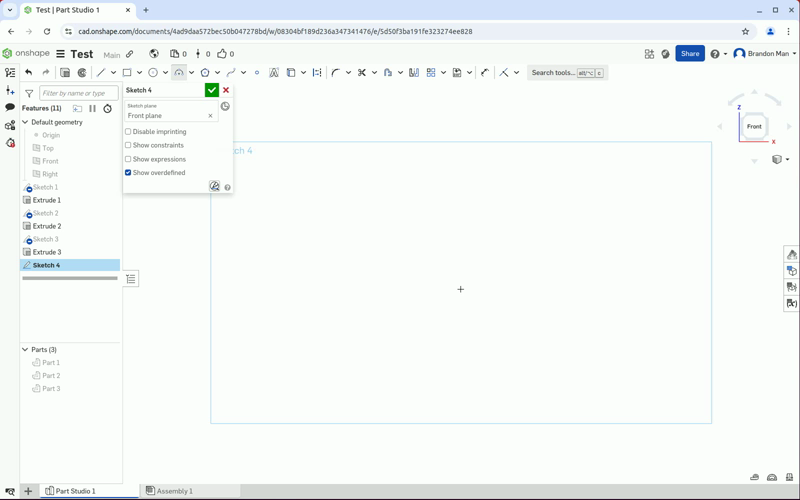
key_up(shift)
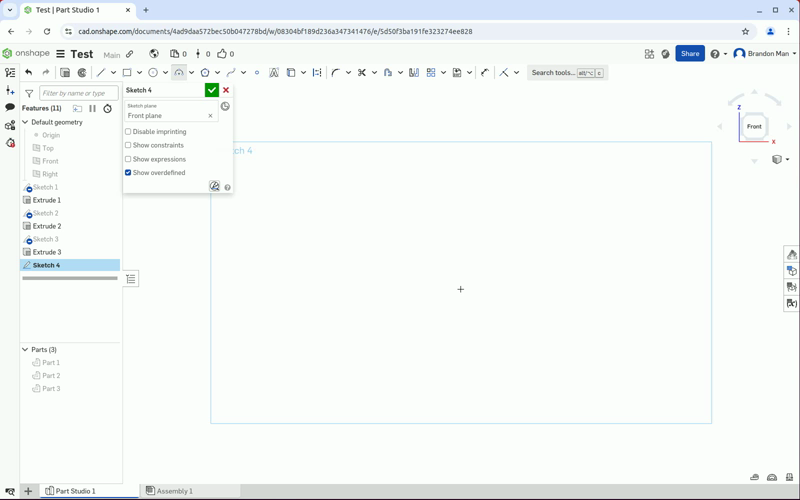
key_down(shift)
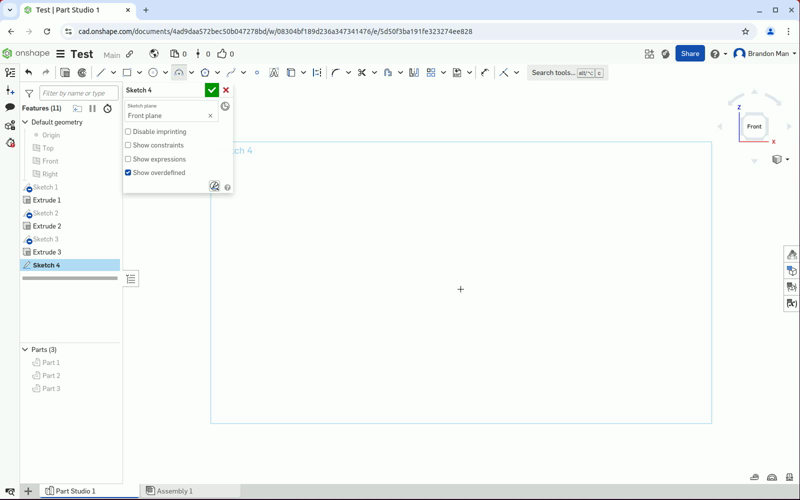
mouse_move(461, 288)
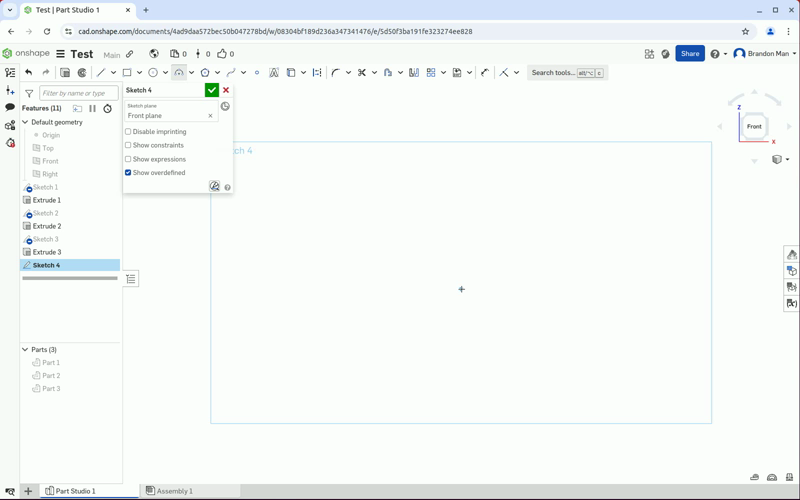
scroll(6)
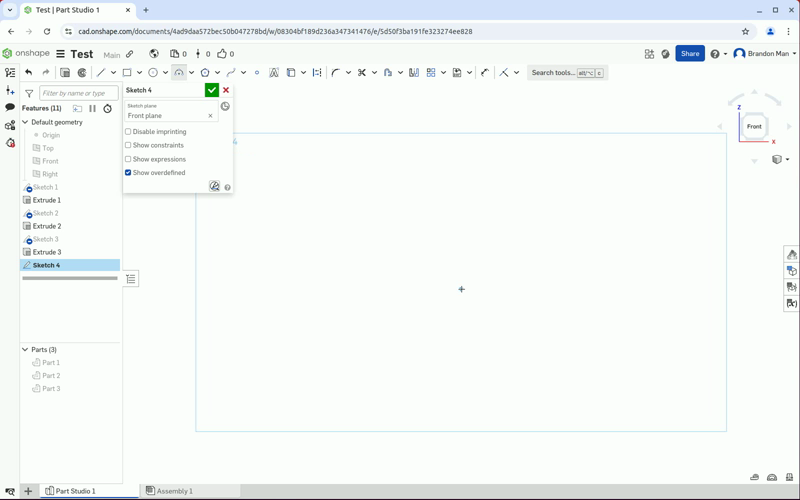
scroll(6)
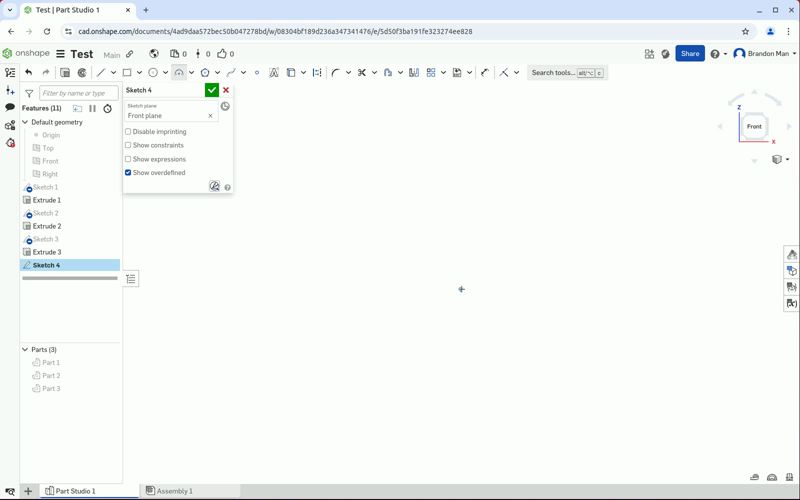
scroll(6)
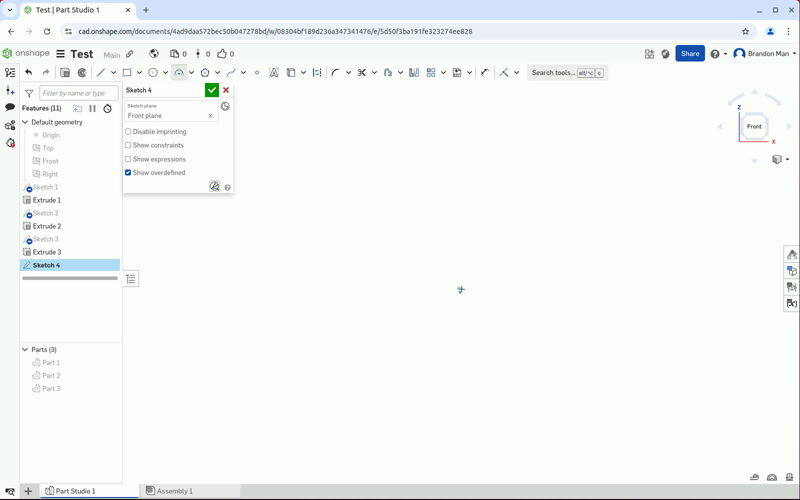
scroll(6)
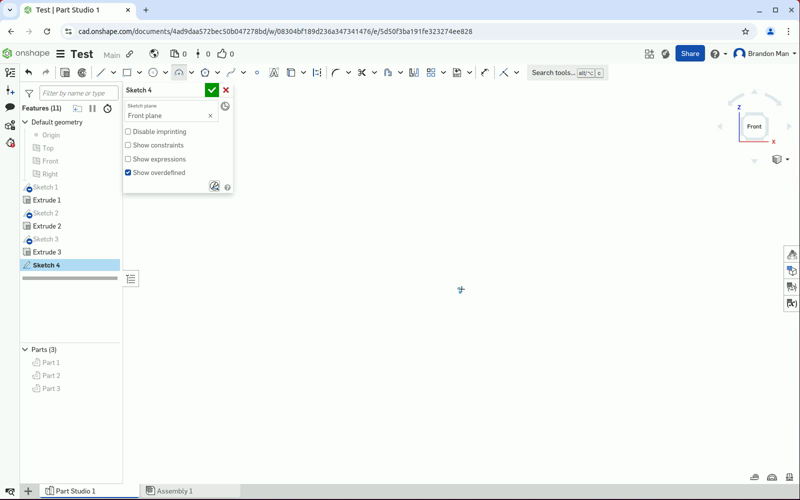
scroll(6)
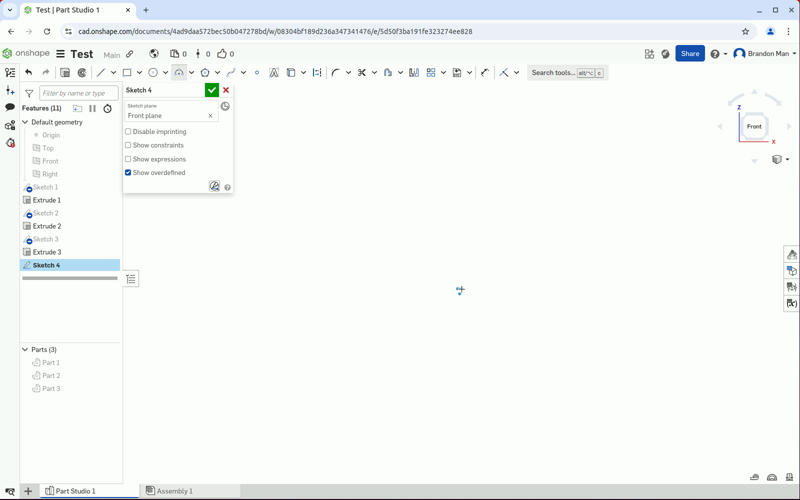
scroll(6)
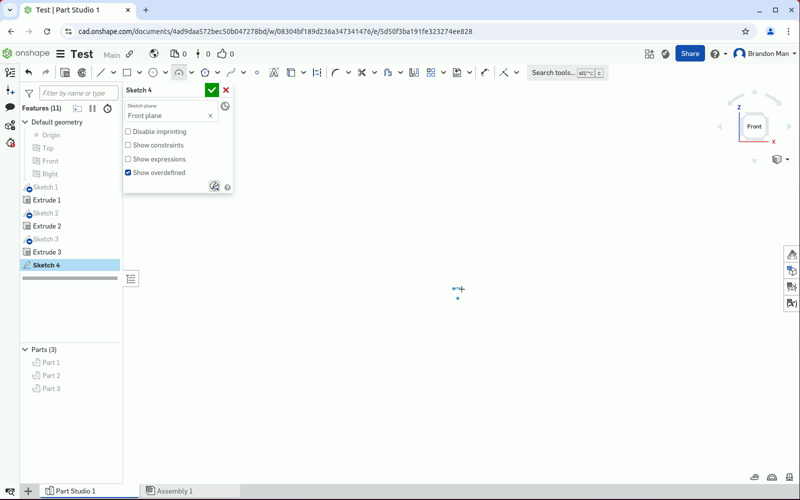
scroll(6)
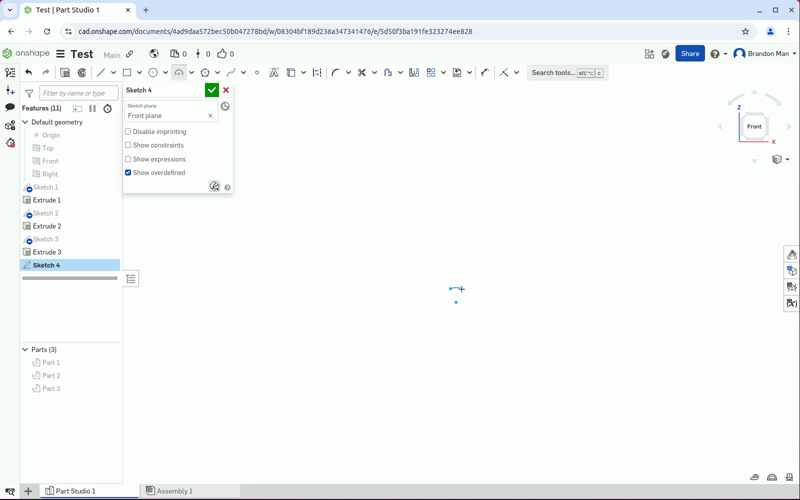
click(461, 288)
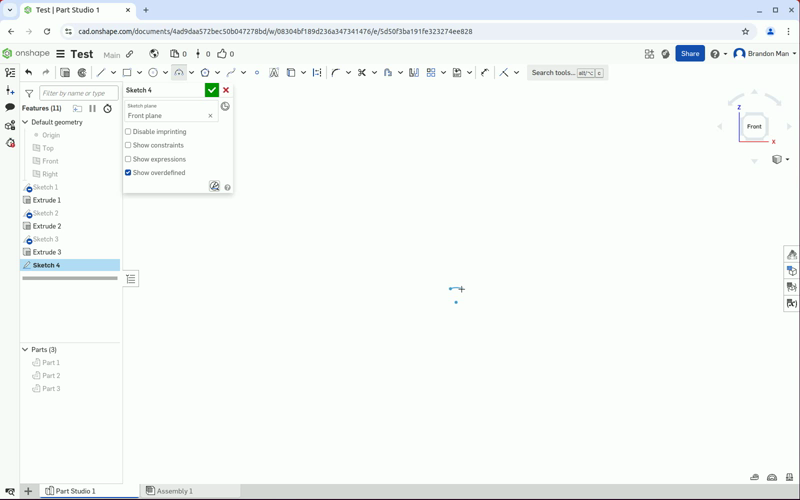
scroll(-6)
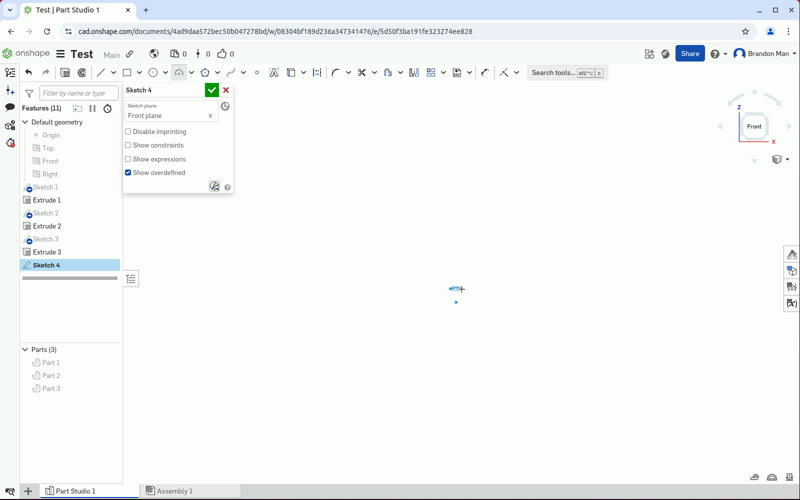
scroll(-6)
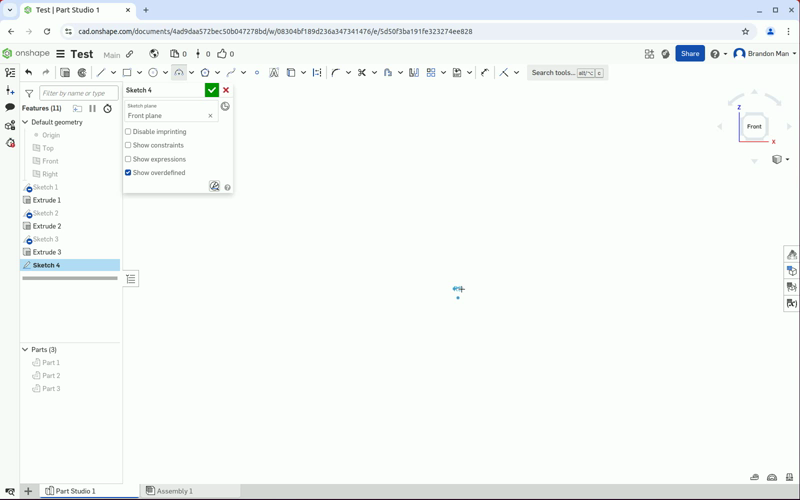
scroll(-6)
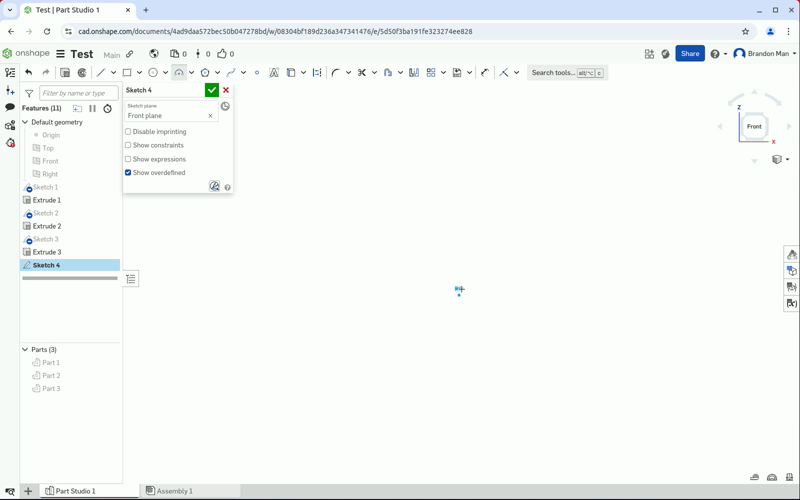
scroll(-6)
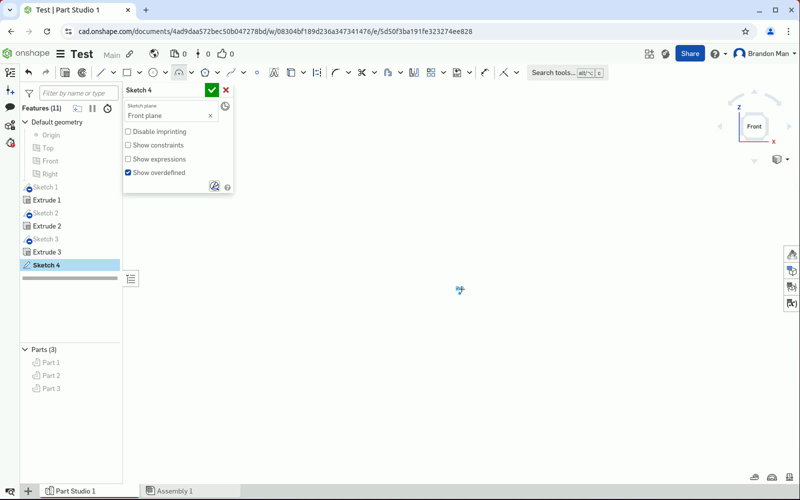
scroll(-6)
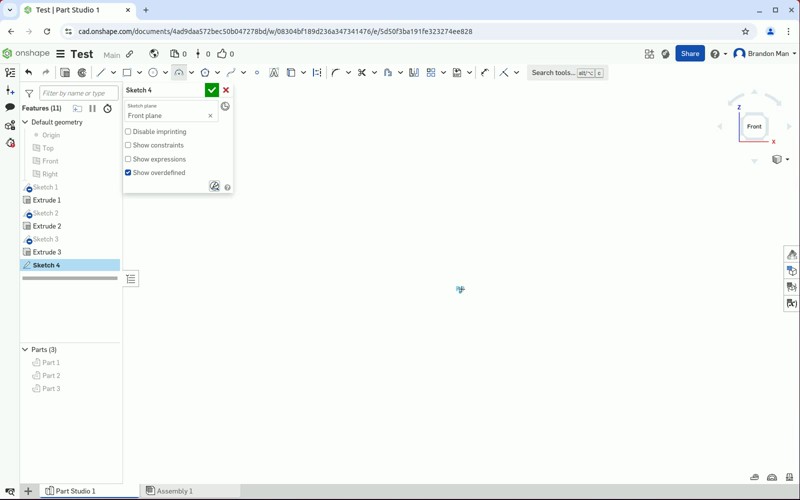
scroll(-6)
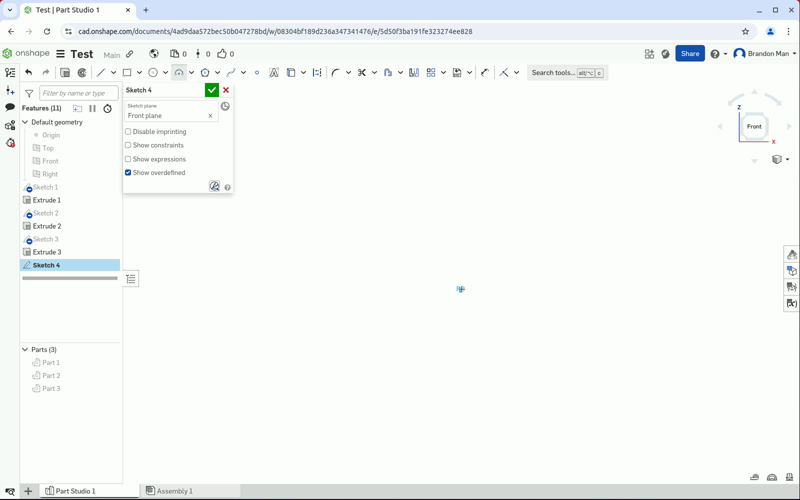
scroll(-6)
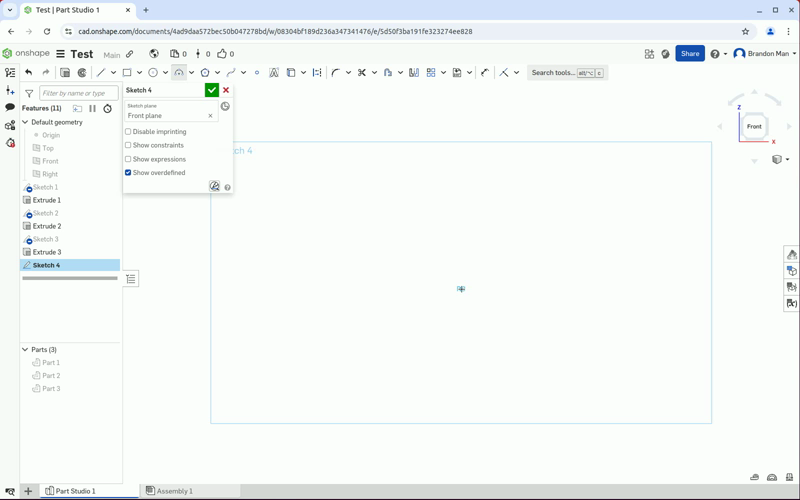
mouse_move(461, 276)
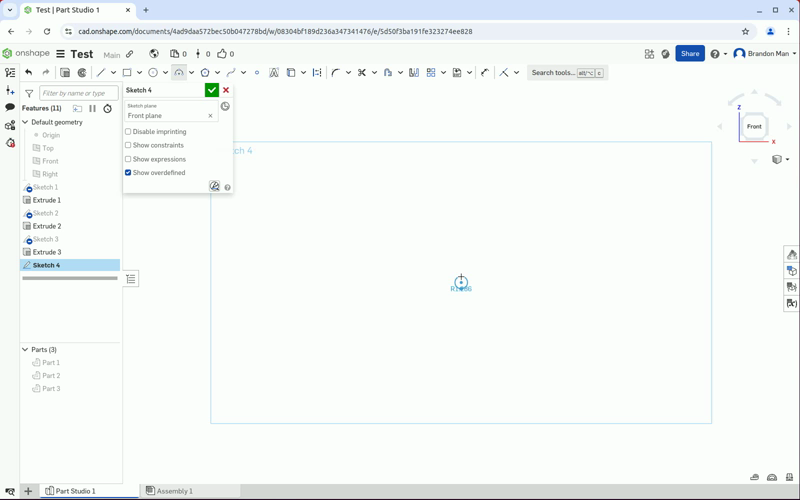
scroll(6)
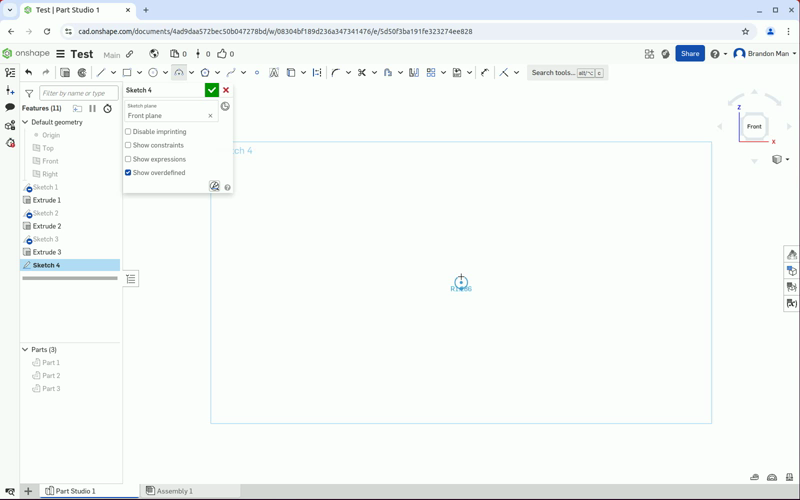
scroll(6)
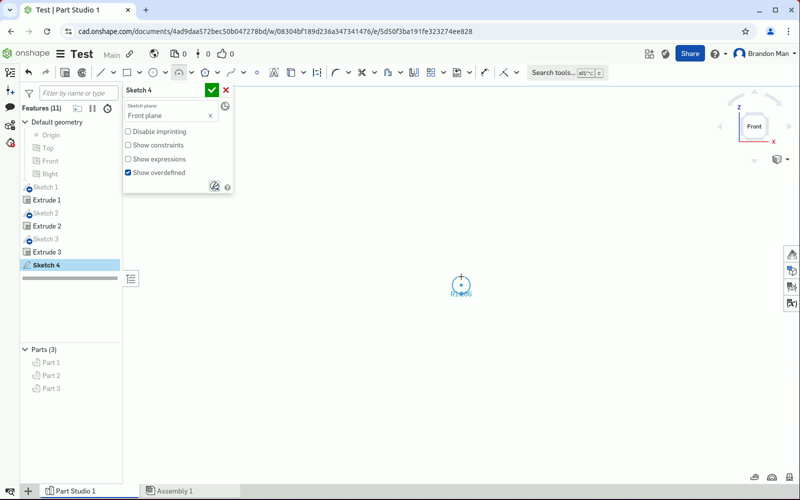
scroll(6)
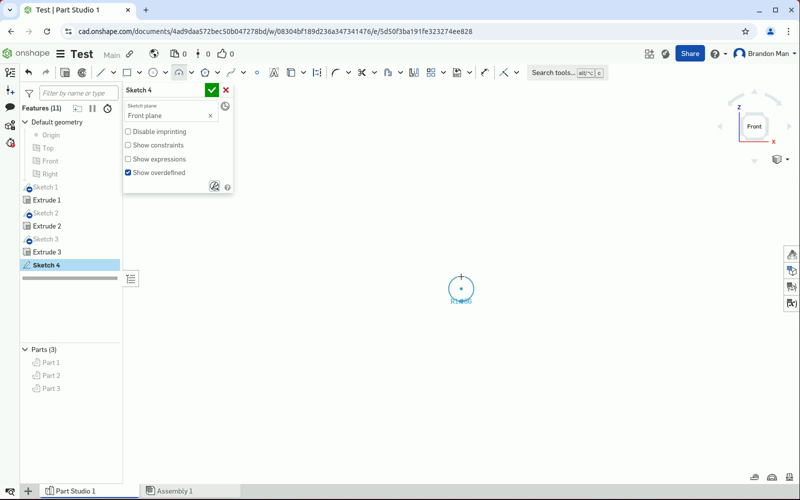
scroll(6)
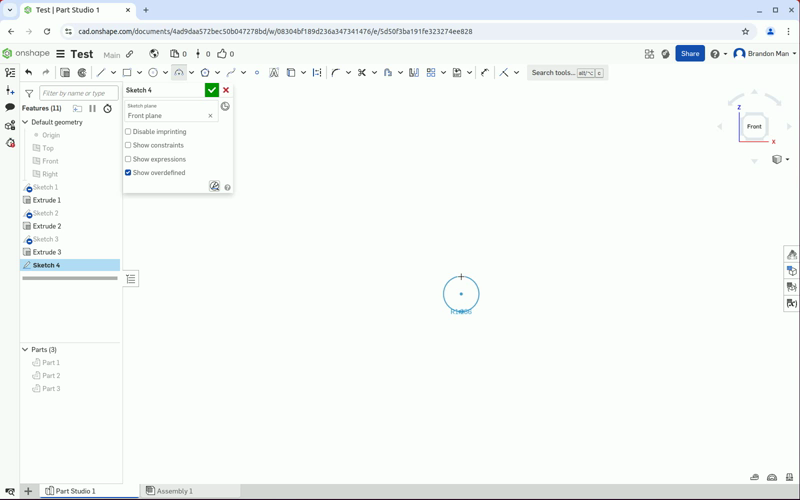
scroll(6)
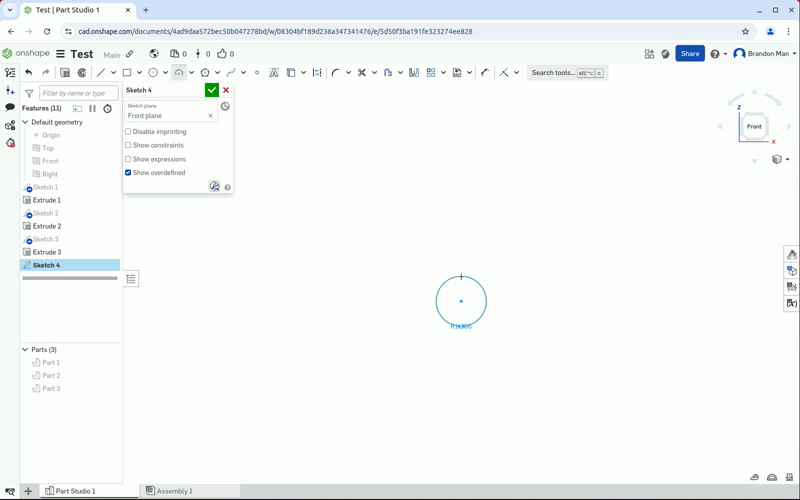
scroll(6)
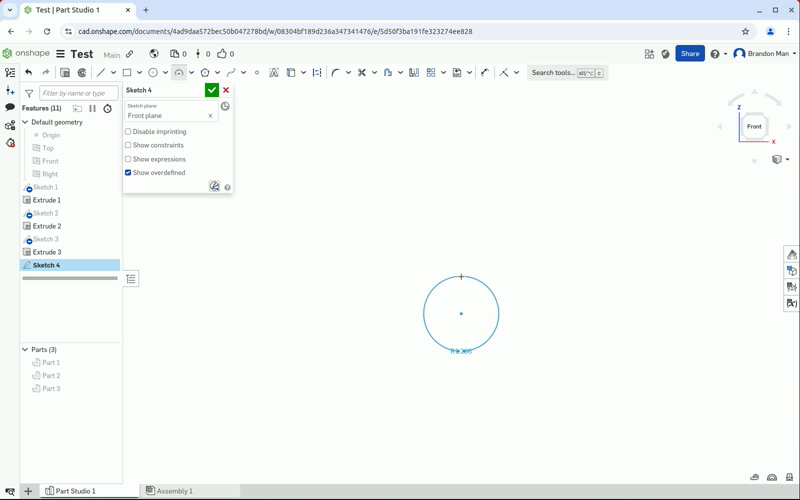
scroll(6)
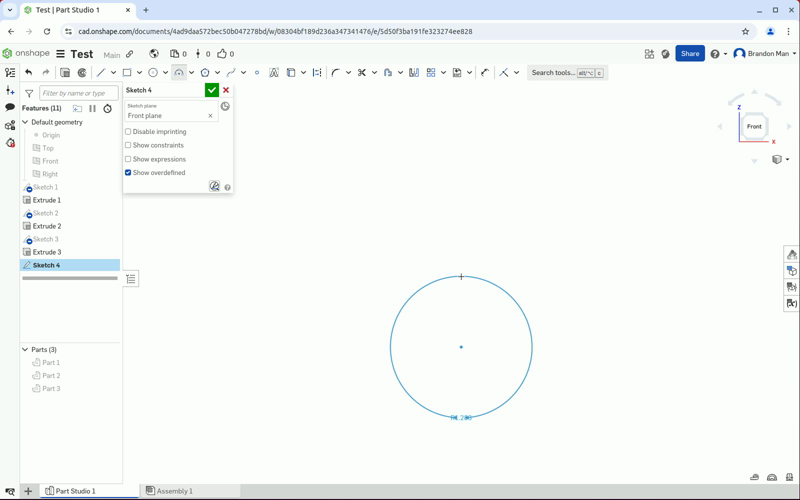
click(461, 276)
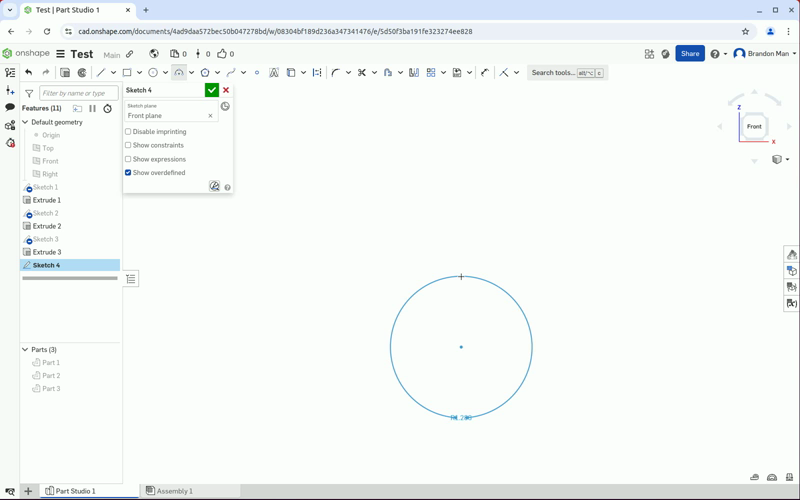
scroll(-6)
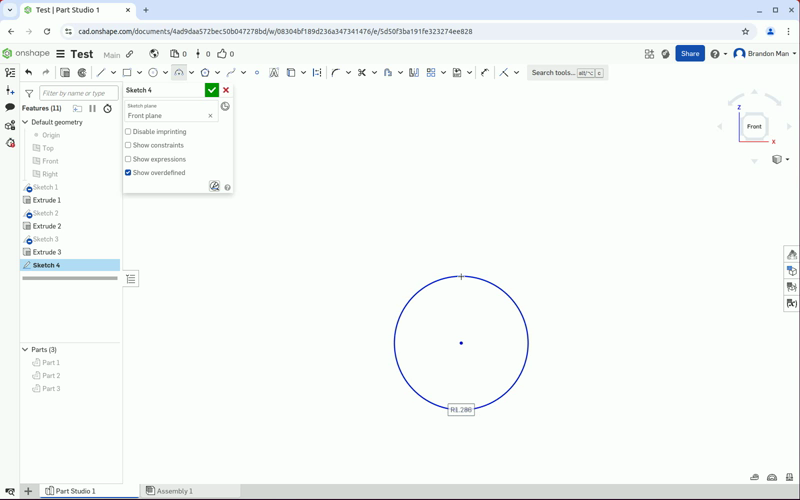
scroll(-6)
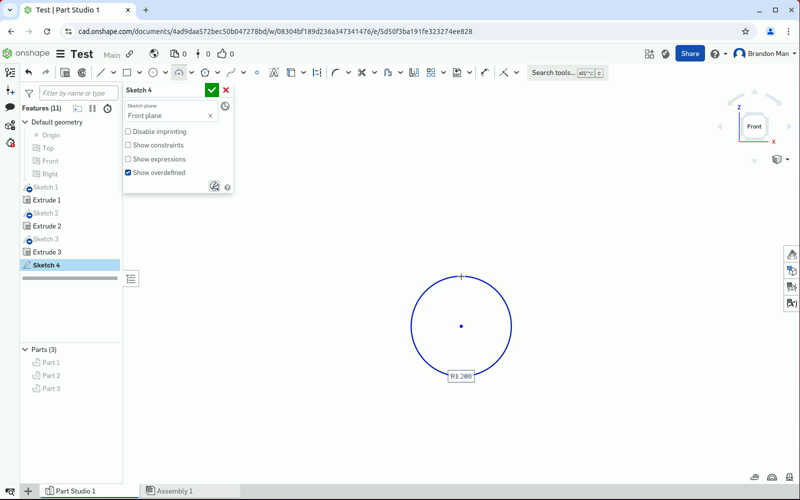
scroll(-6)
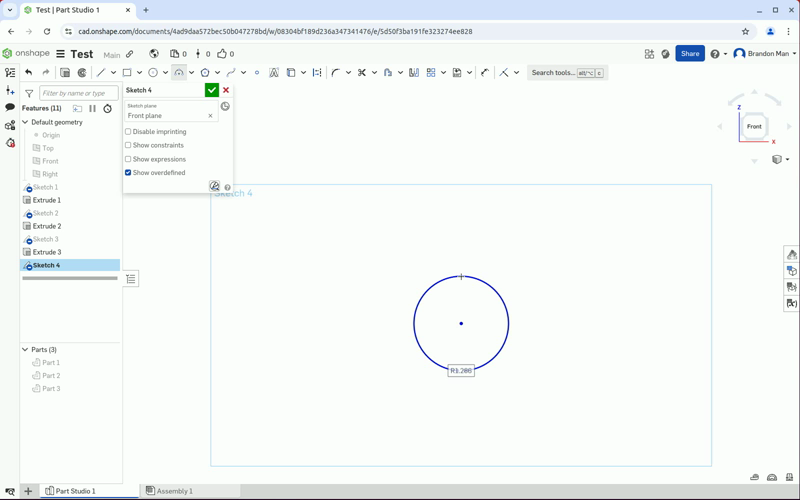
scroll(-6)
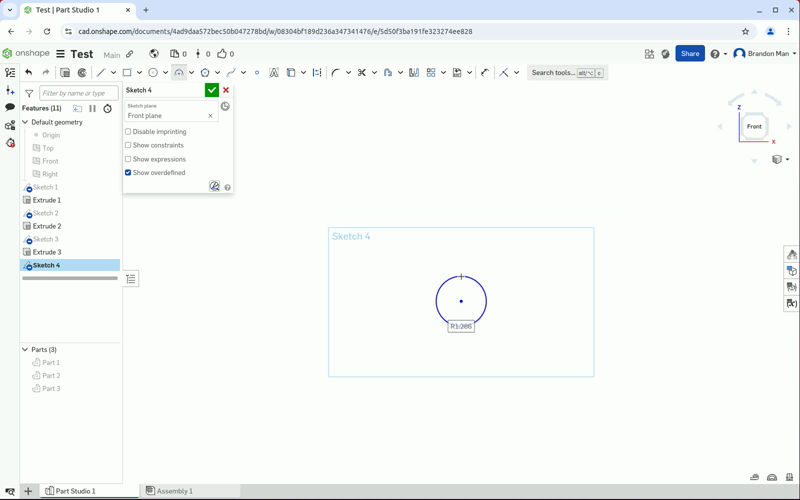
scroll(-6)
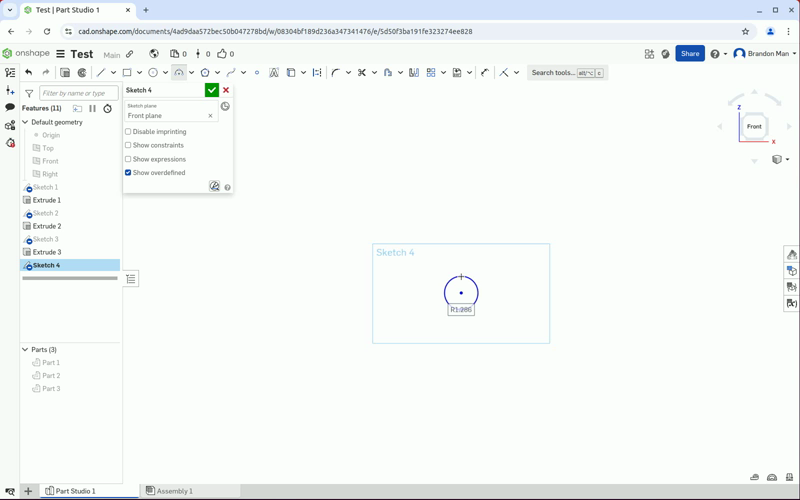
scroll(-6)
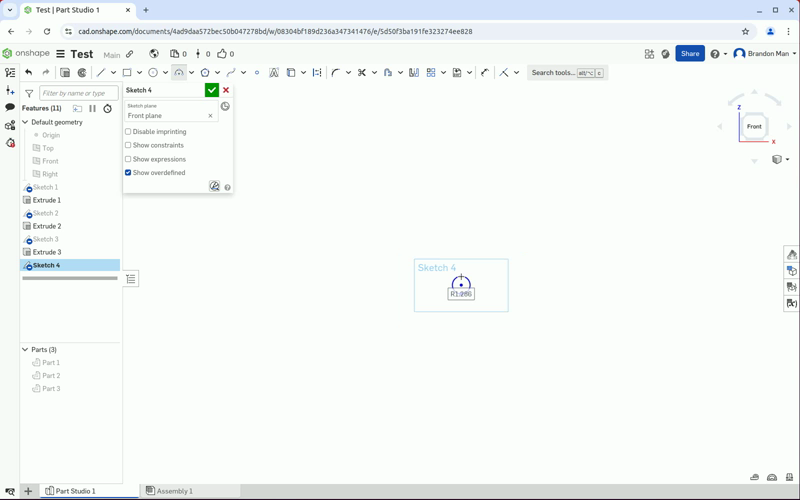
scroll(-6)
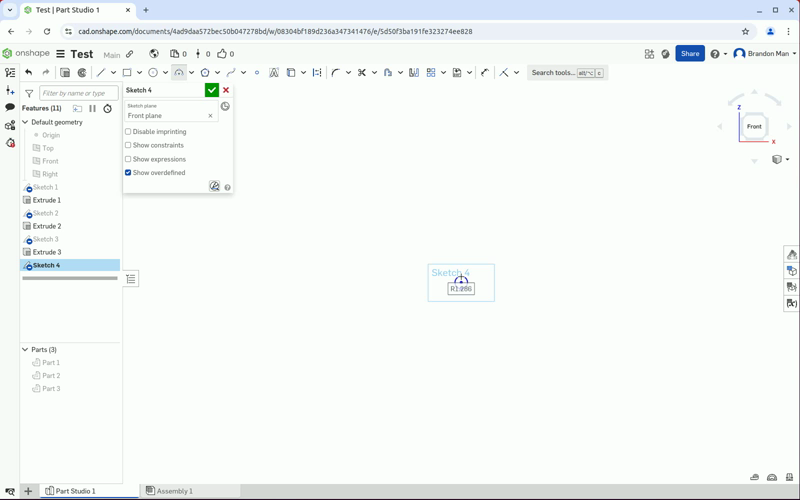
key_up(shift)
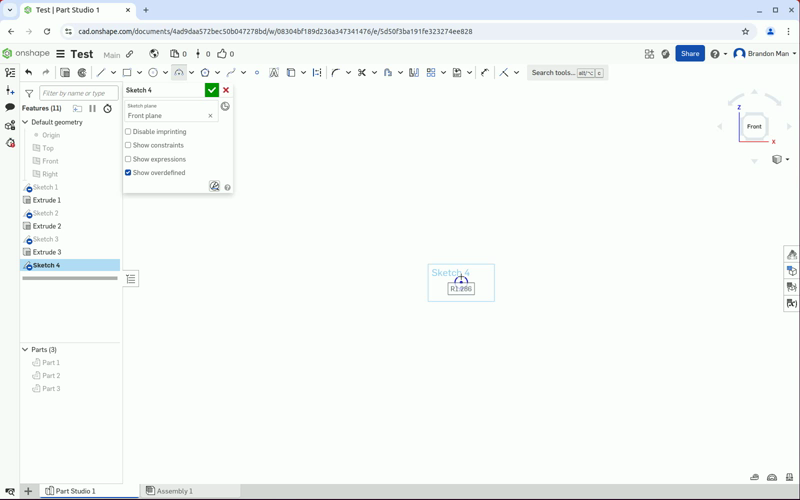
key(esc)
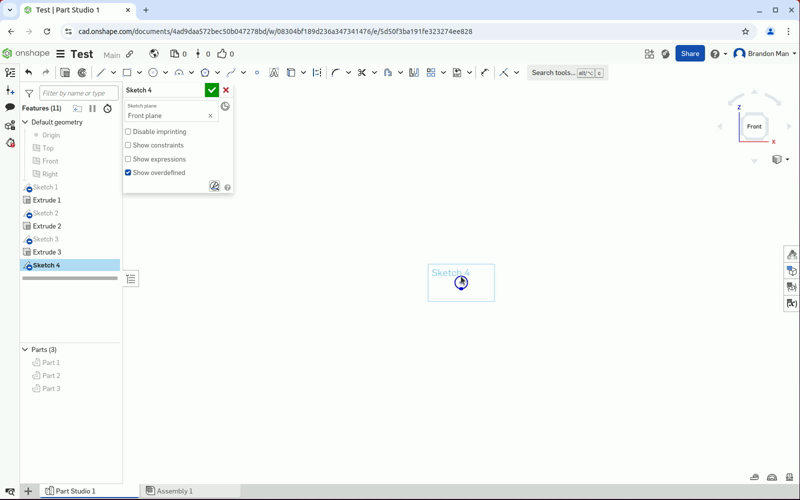
key(l)
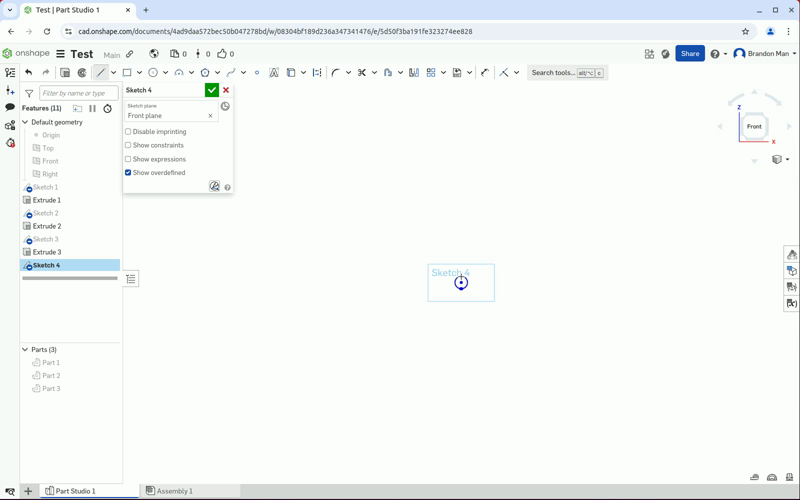
mouse_move(461, 288)
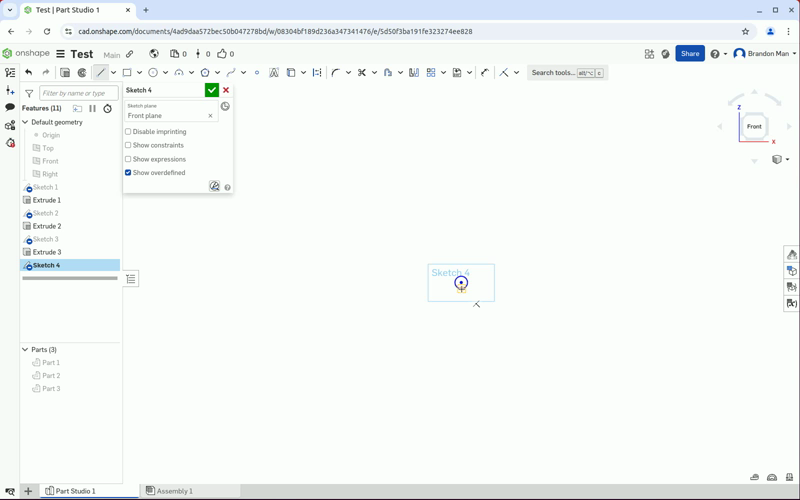
scroll(6)
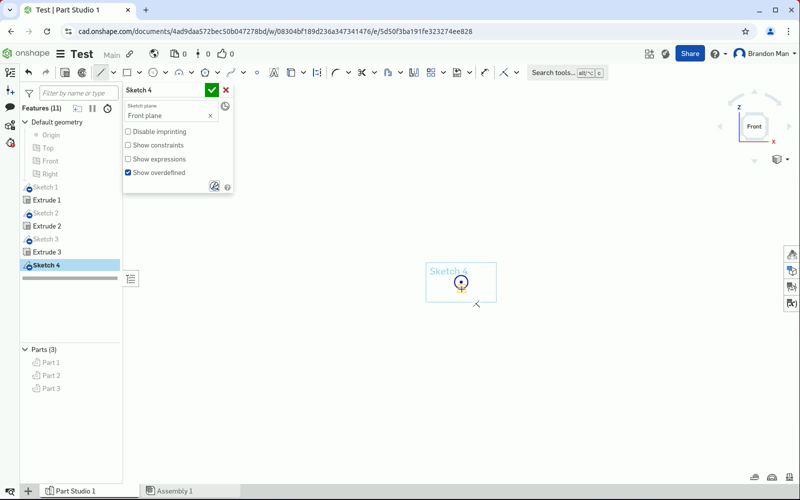
scroll(6)
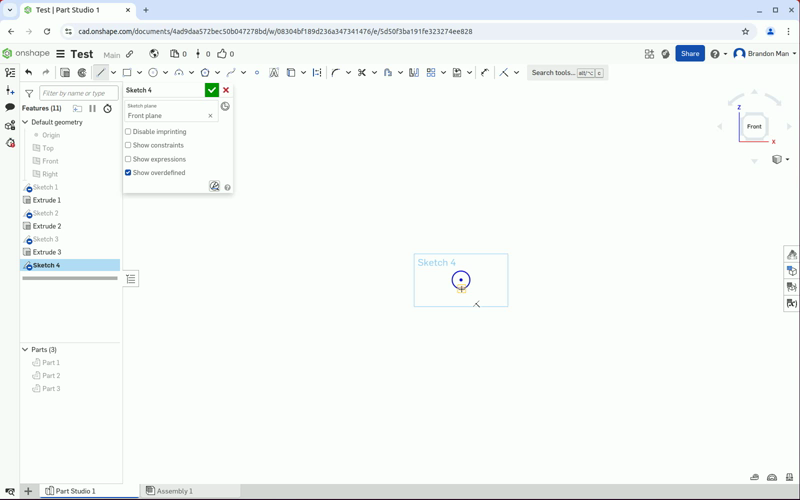
scroll(6)
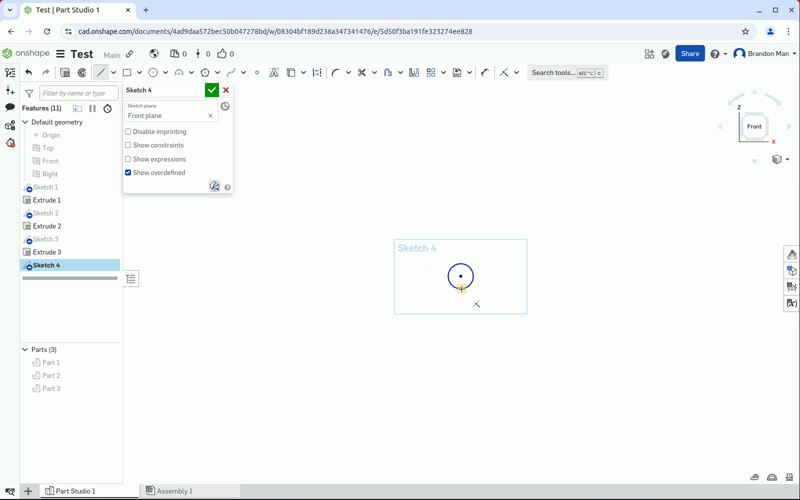
scroll(6)
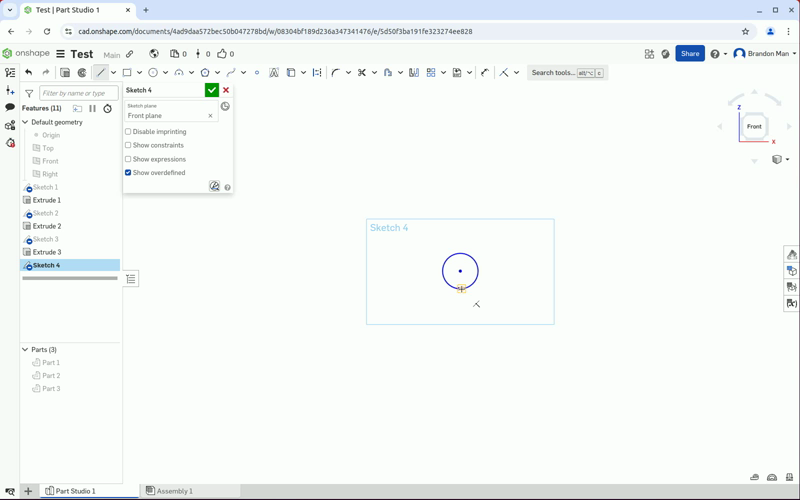
scroll(6)
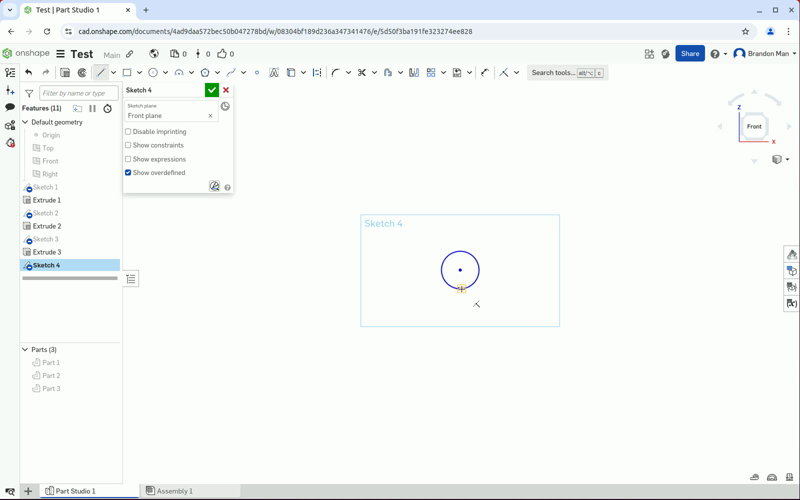
scroll(6)
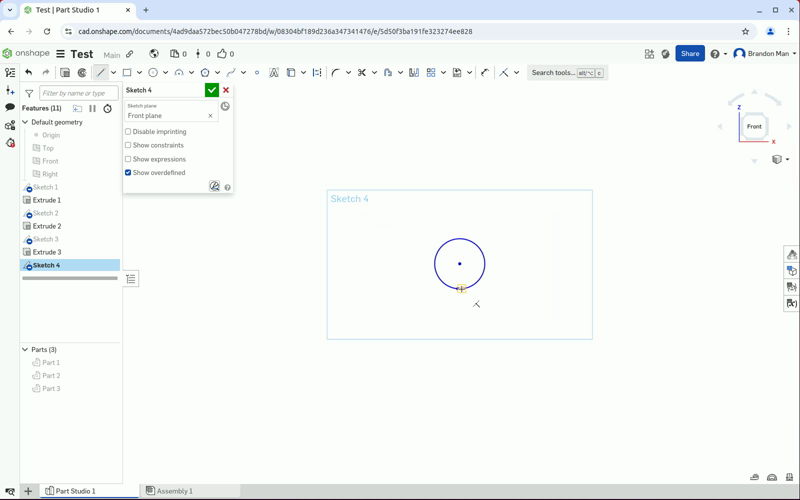
scroll(6)
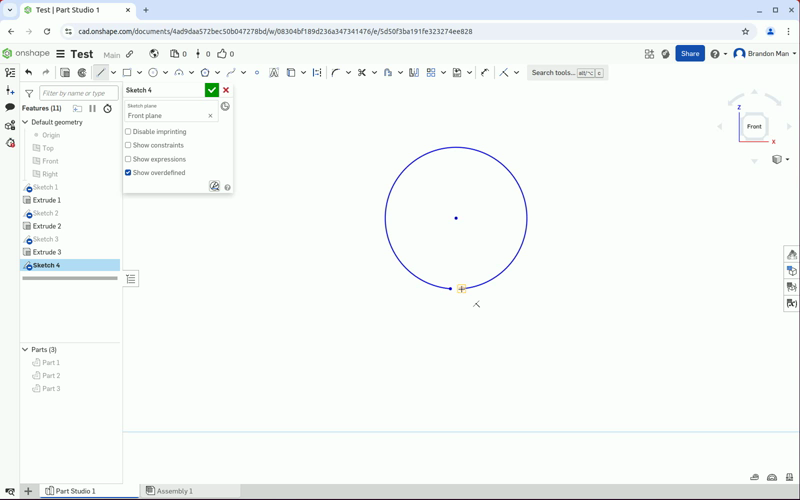
click(461, 288)
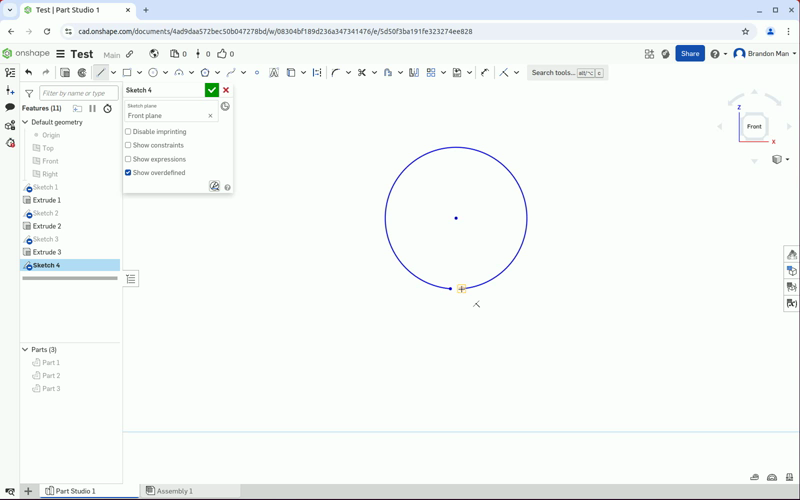
scroll(-6)
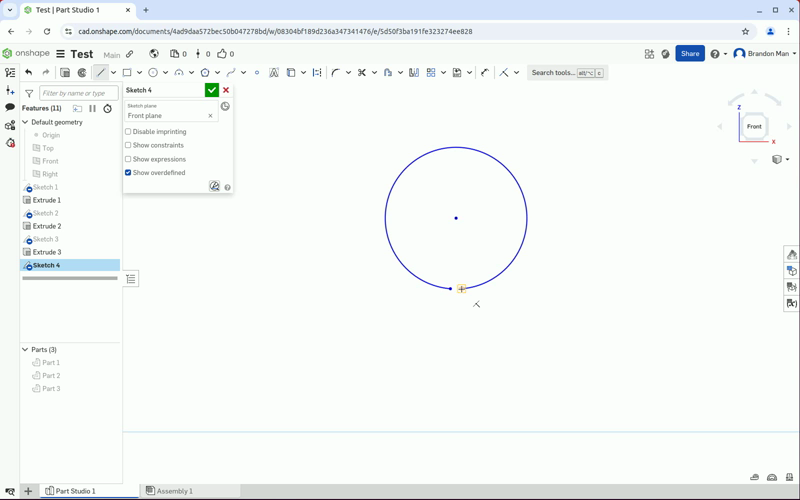
scroll(-6)
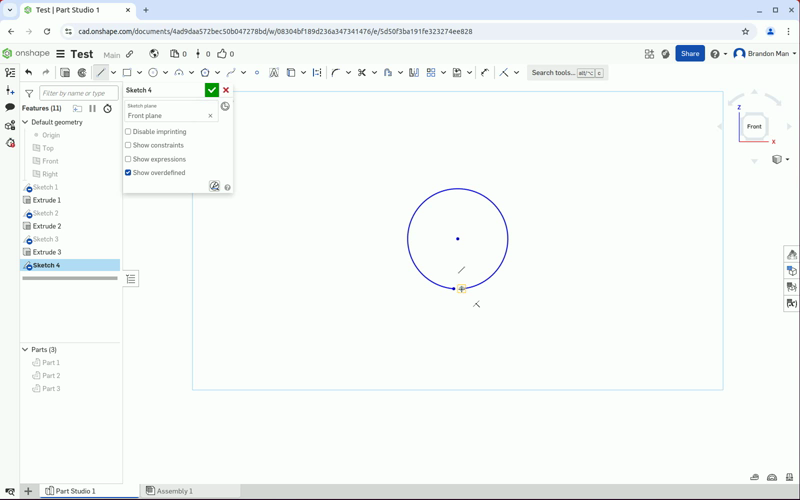
scroll(-6)
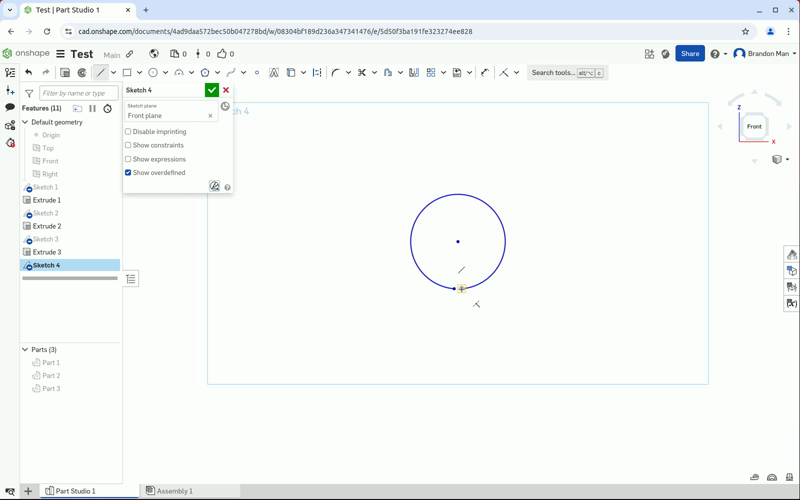
scroll(-6)
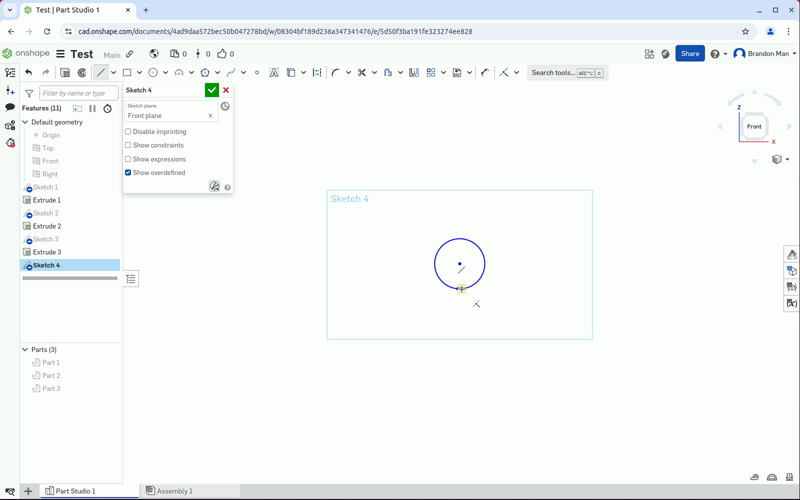
scroll(-6)
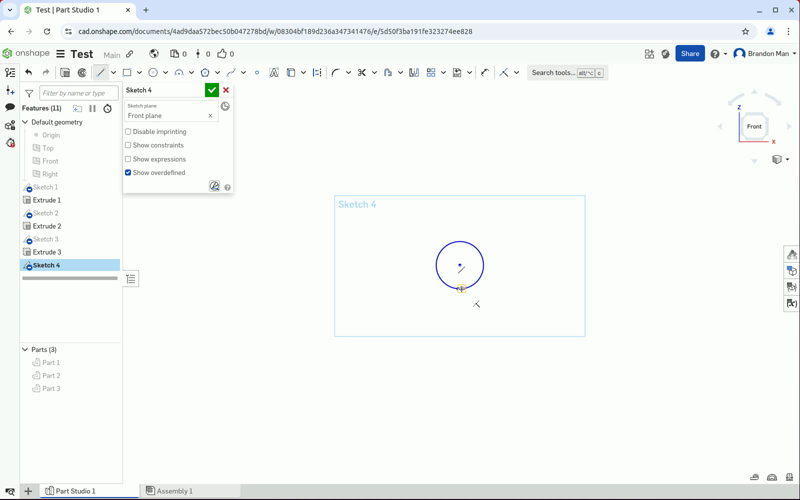
scroll(-6)
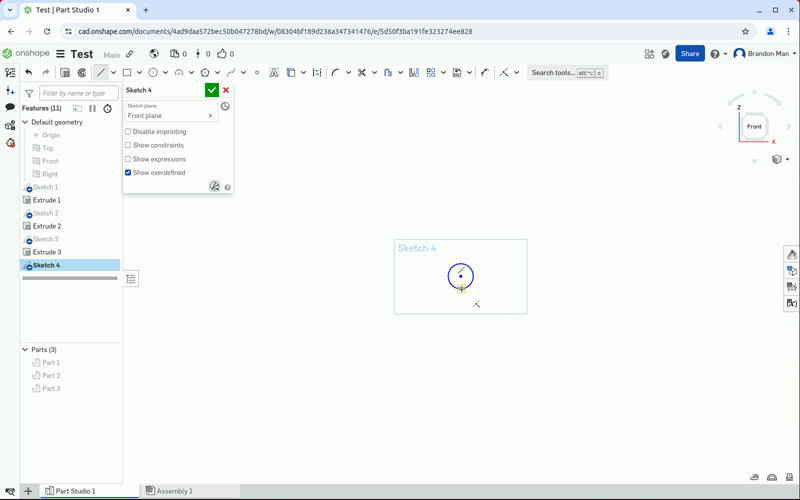
scroll(-6)
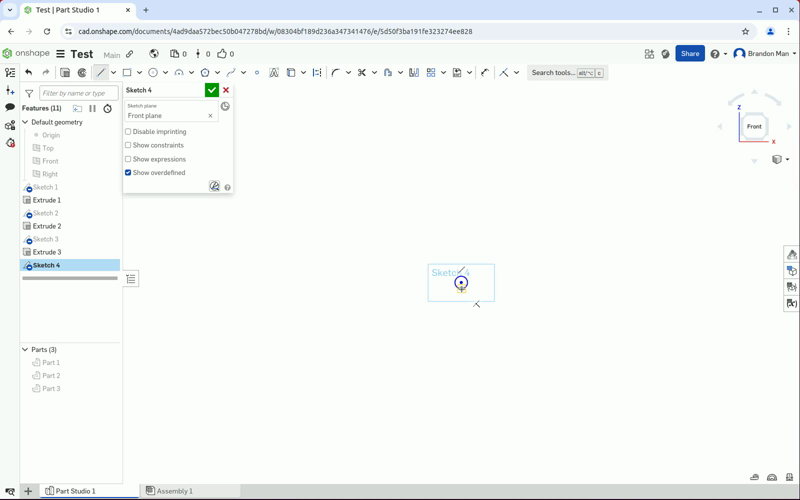
key_down(shift)
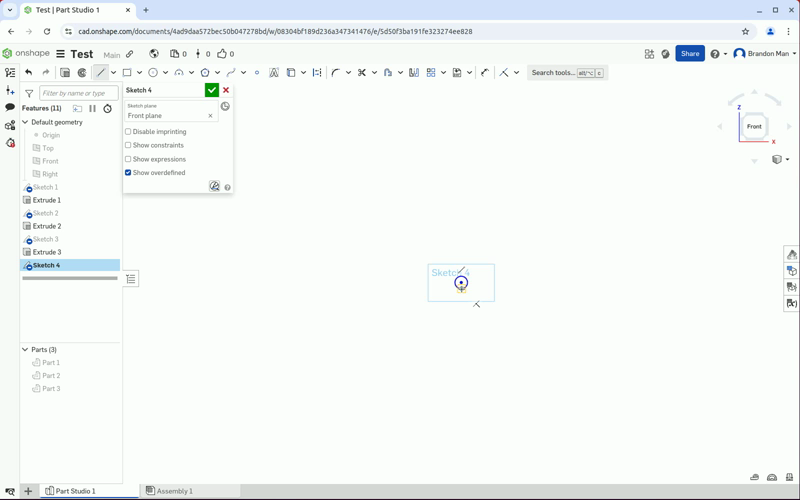
mouse_move(492, 288)
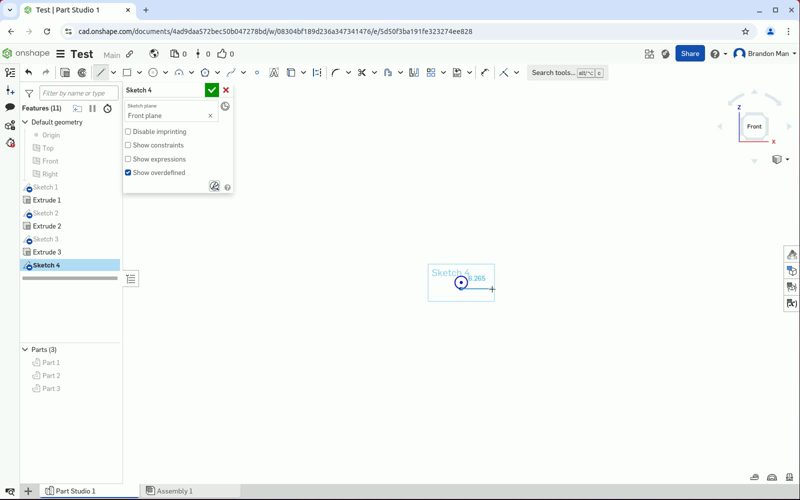
mouse_move(461, 288)
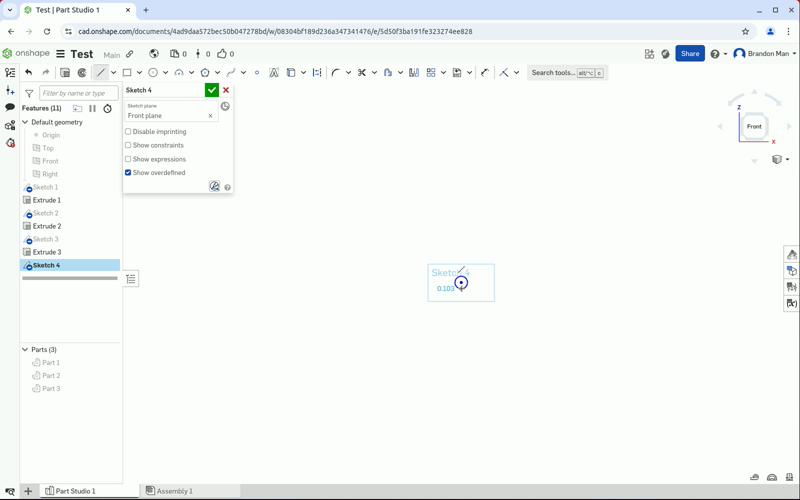
scroll(6)
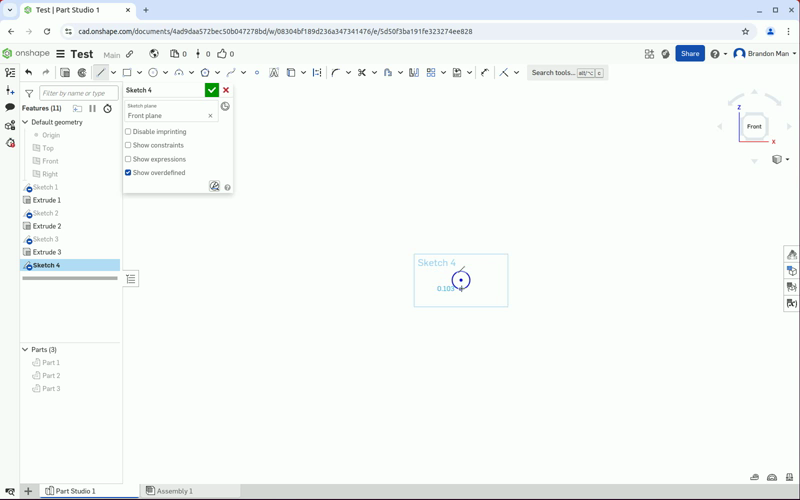
scroll(6)
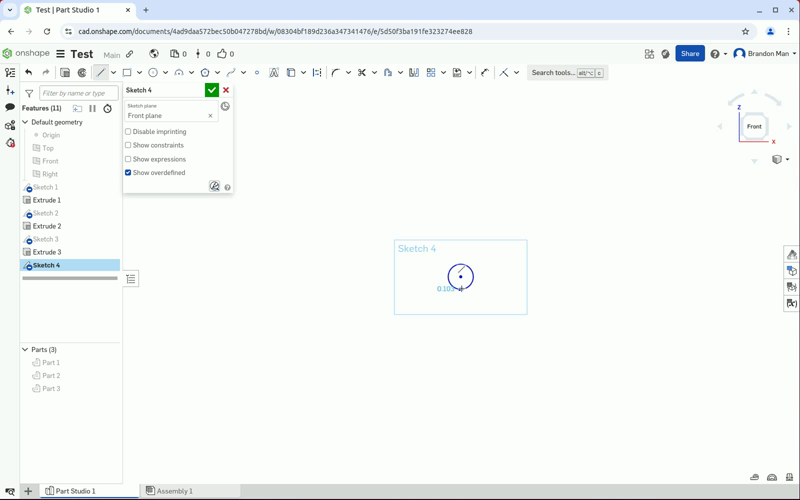
scroll(6)
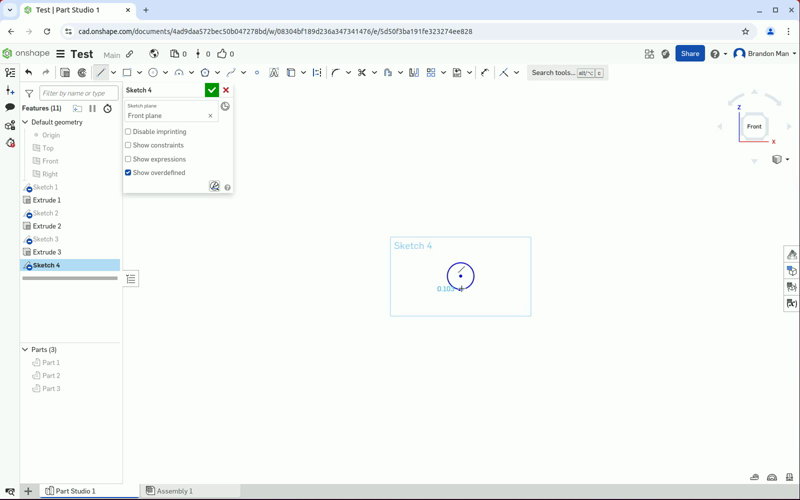
scroll(6)
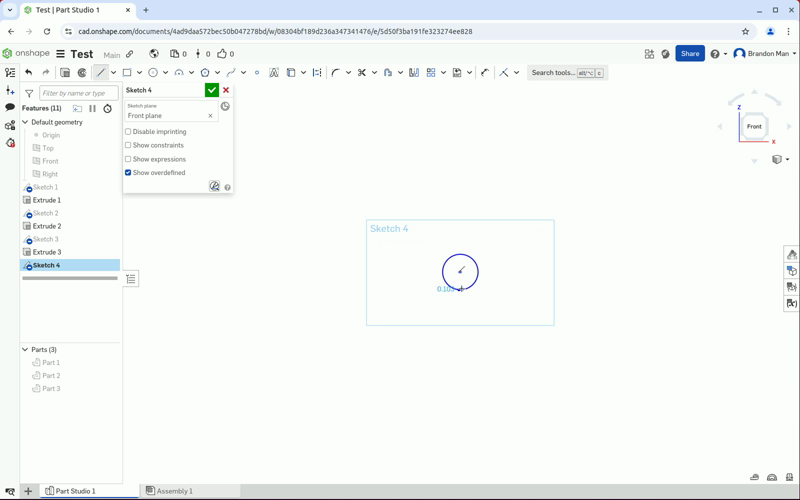
scroll(6)
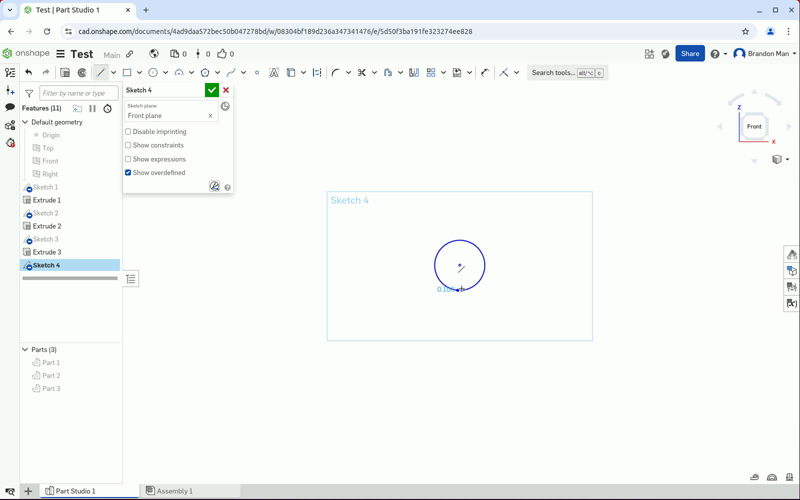
scroll(6)
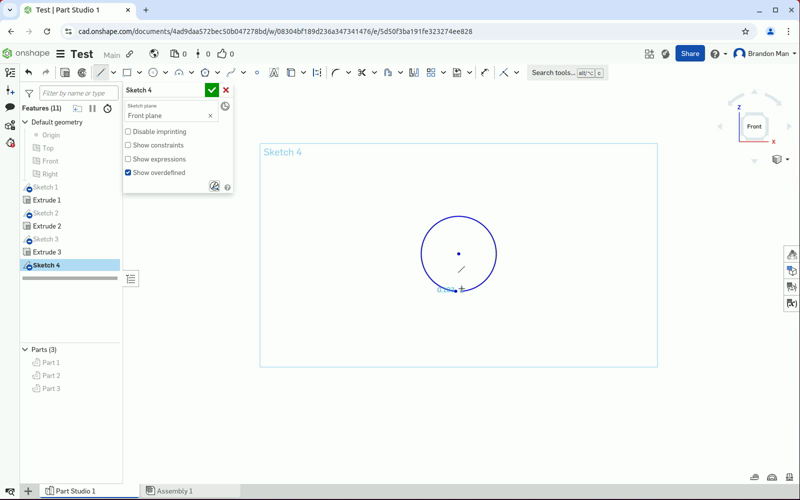
scroll(6)
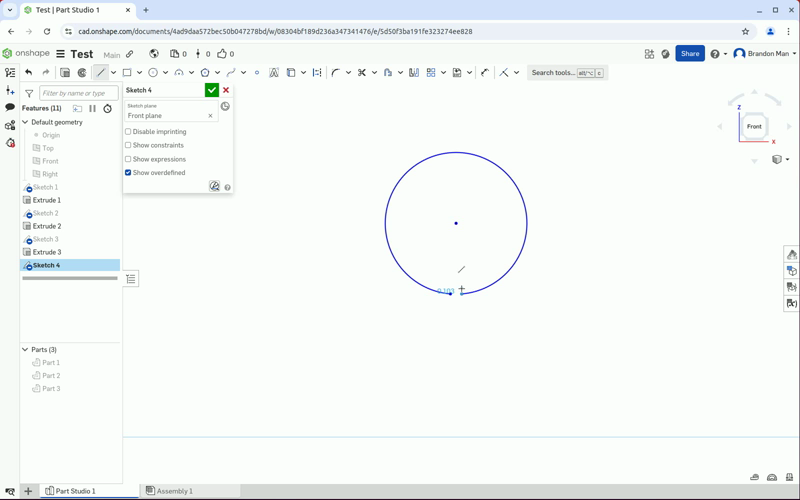
click(461, 288)
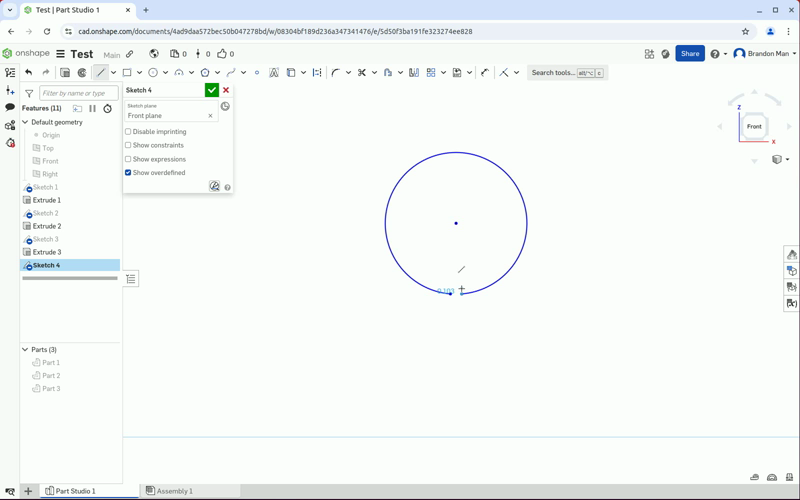
scroll(-6)
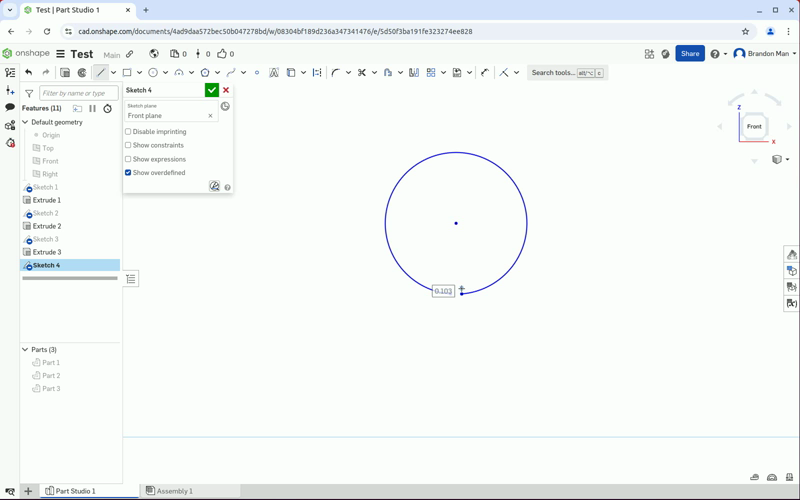
scroll(-6)
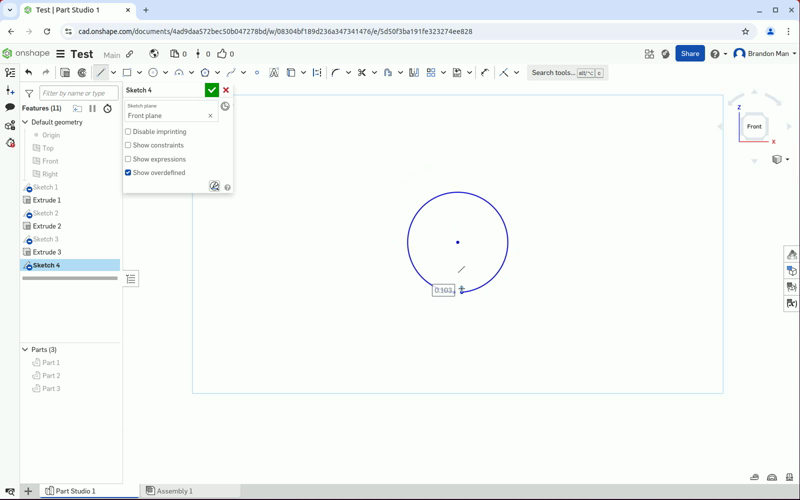
scroll(-6)
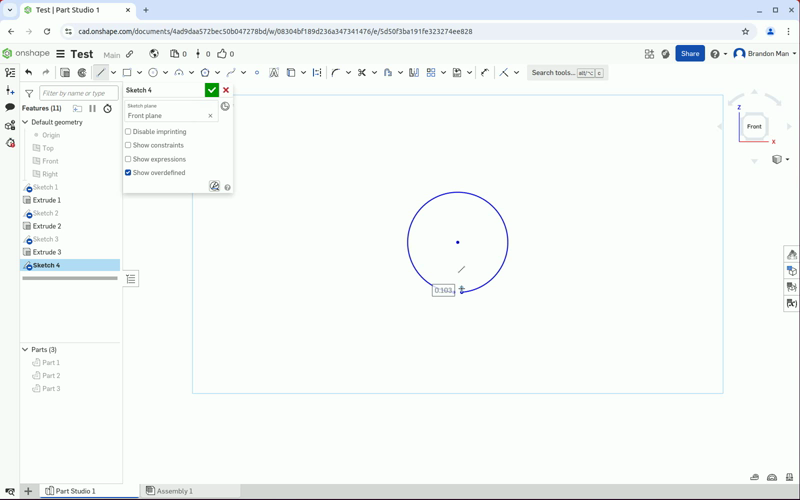
scroll(-6)
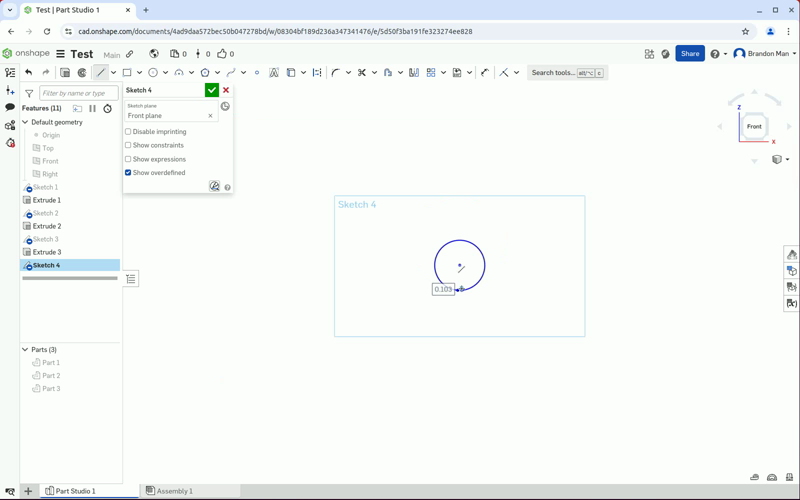
scroll(-6)
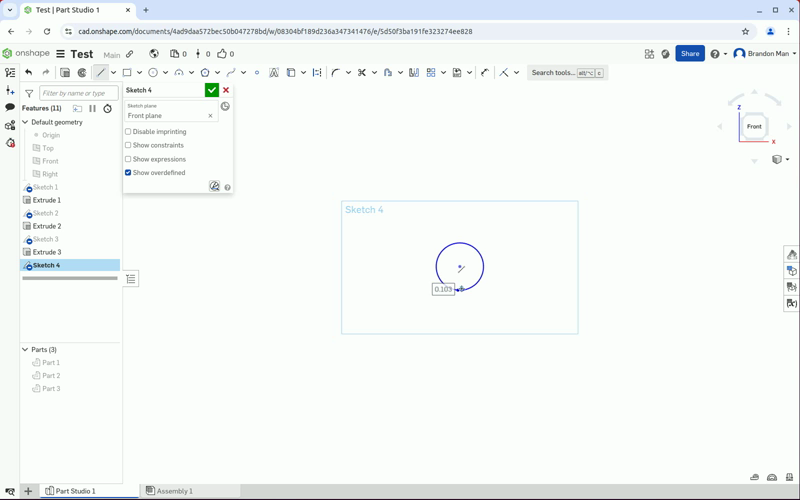
scroll(-6)
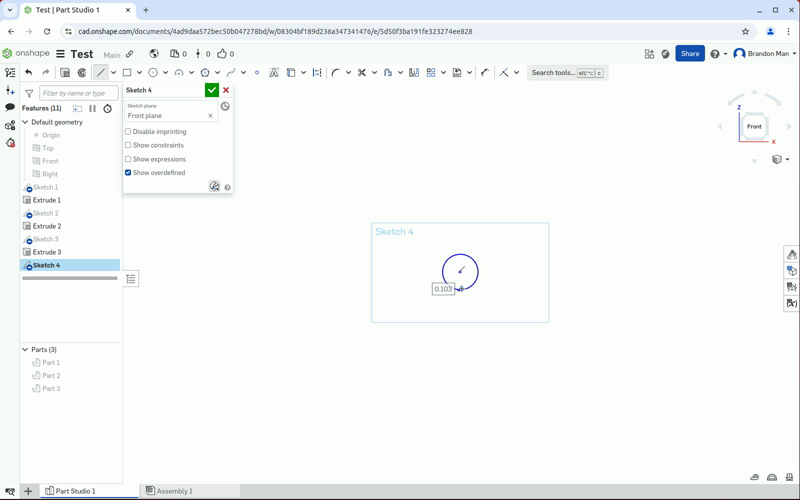
scroll(-6)
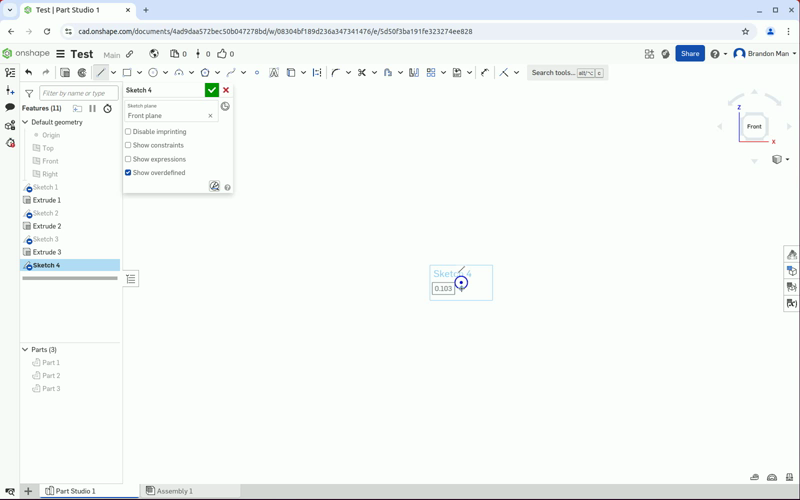
key_up(shift)
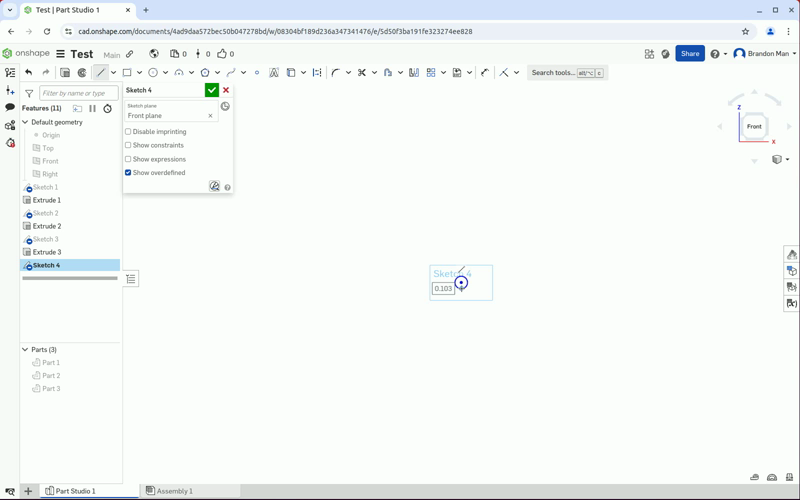
key(esc)
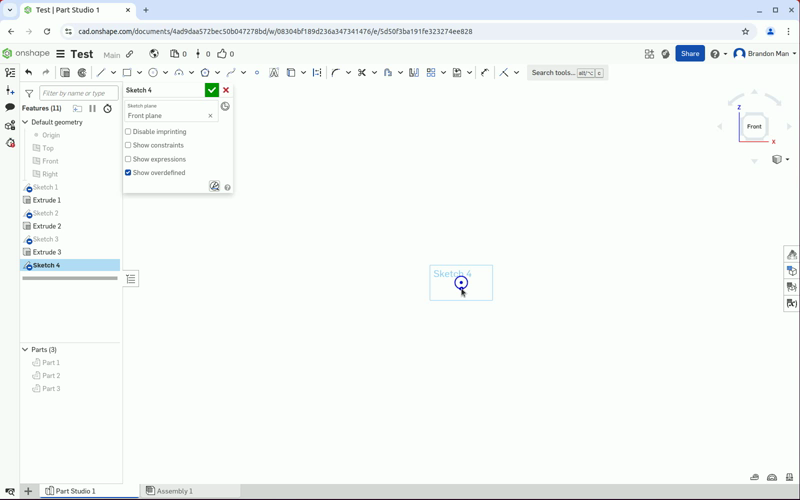
key(a)
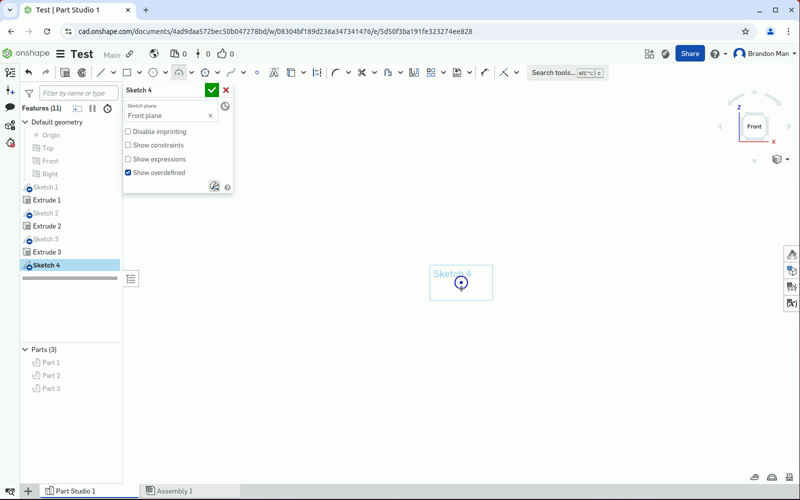
mouse_move(461, 288)
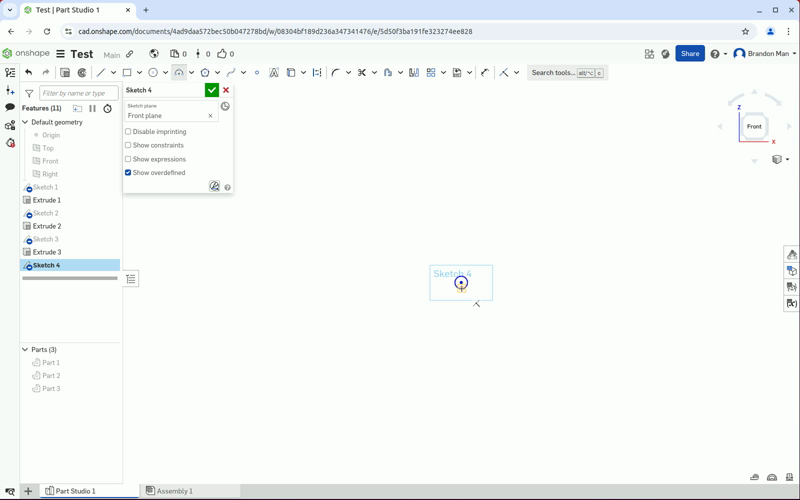
scroll(6)
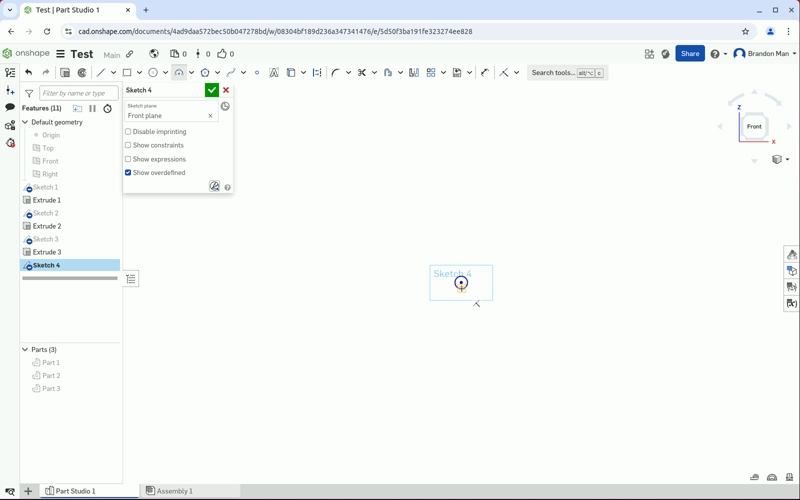
scroll(6)
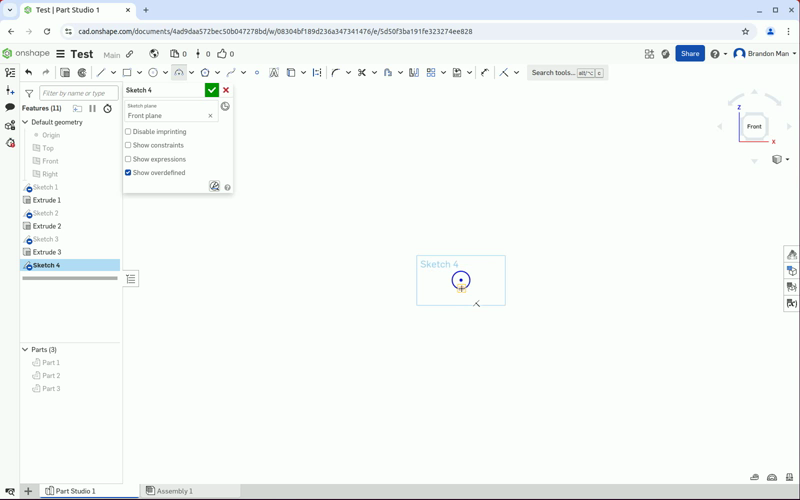
scroll(6)
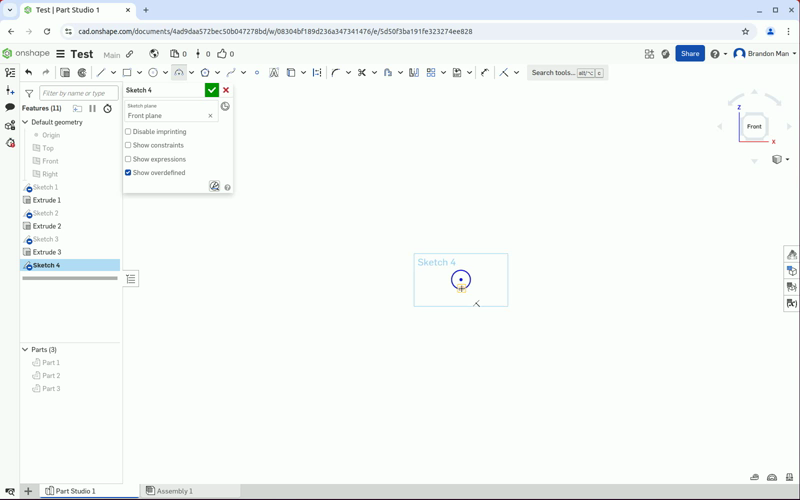
scroll(6)
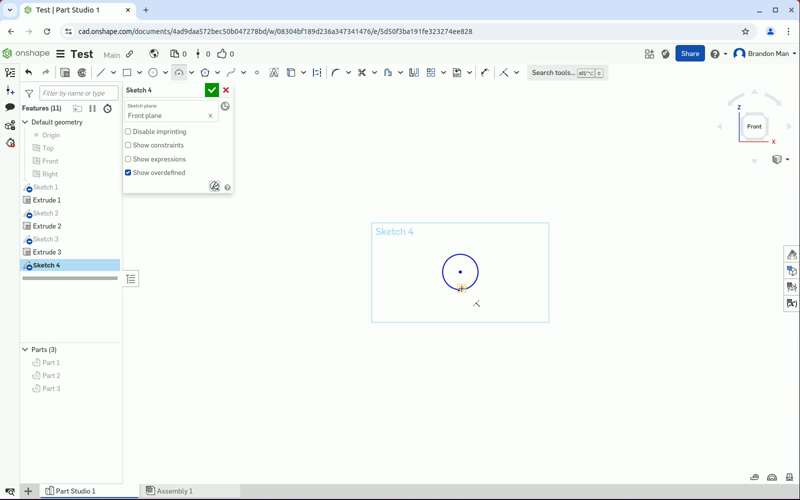
scroll(6)
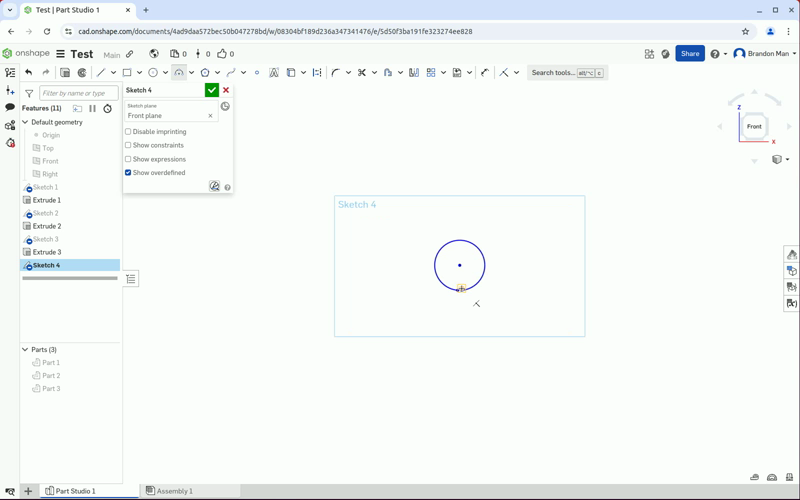
scroll(6)
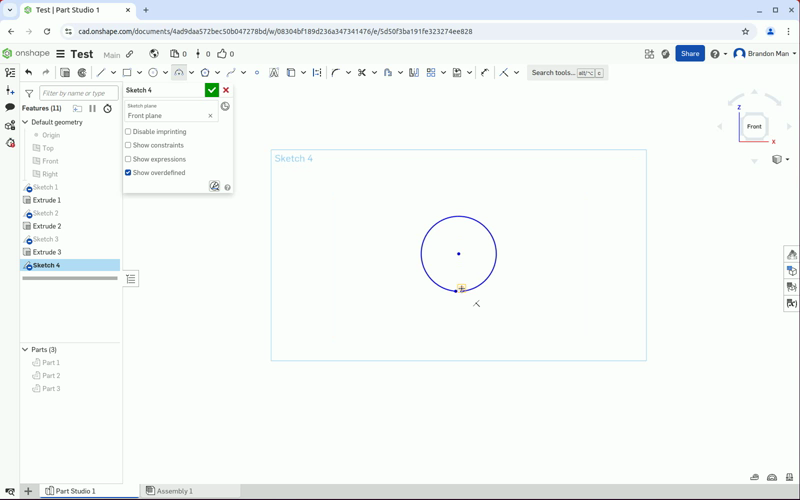
scroll(6)
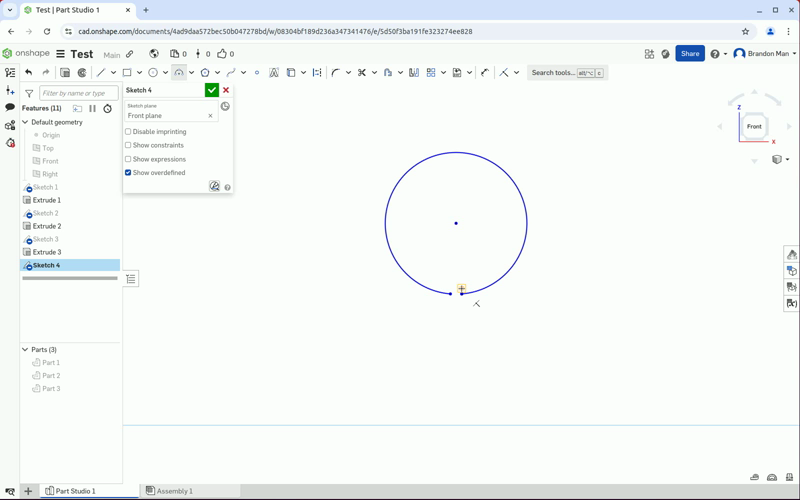
click(461, 288)
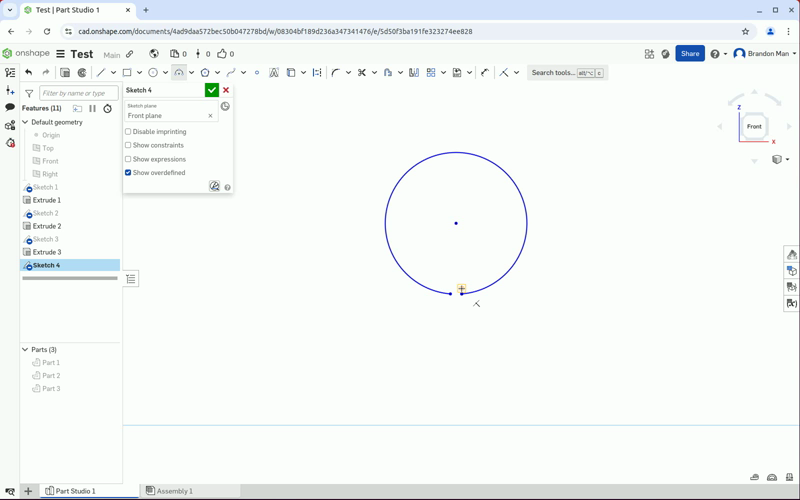
scroll(-6)
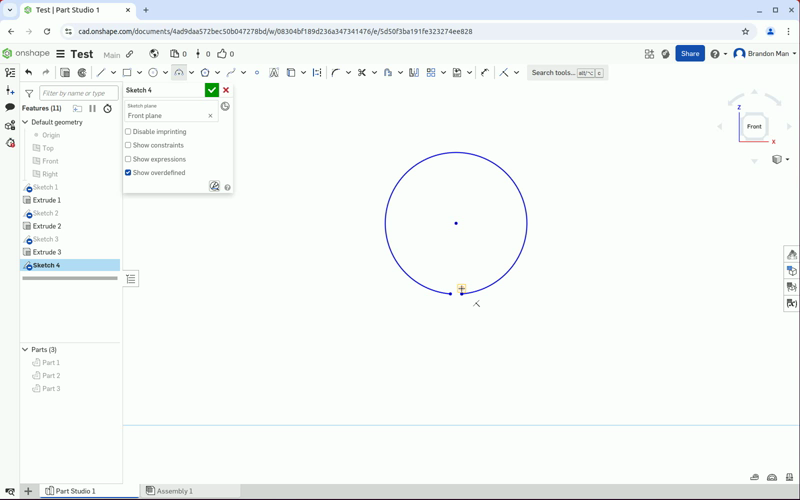
scroll(-6)
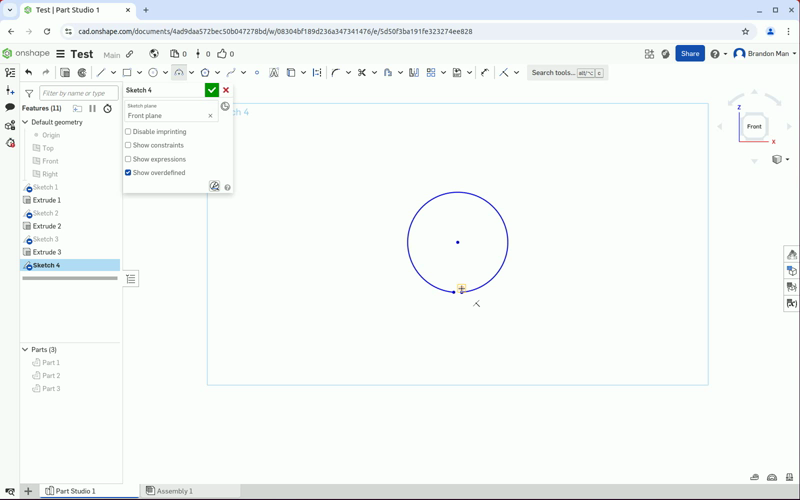
scroll(-6)
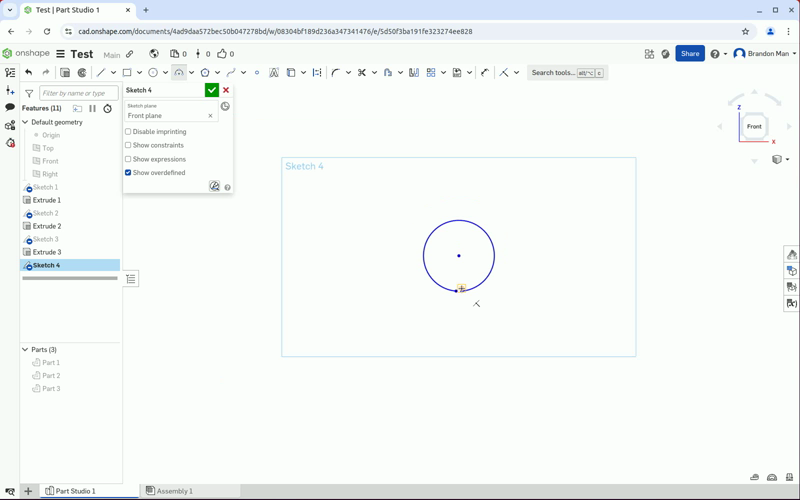
scroll(-6)
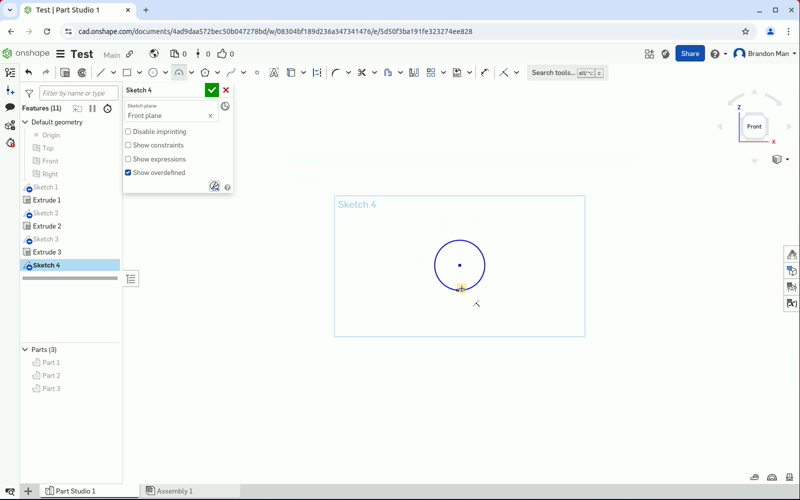
scroll(-6)
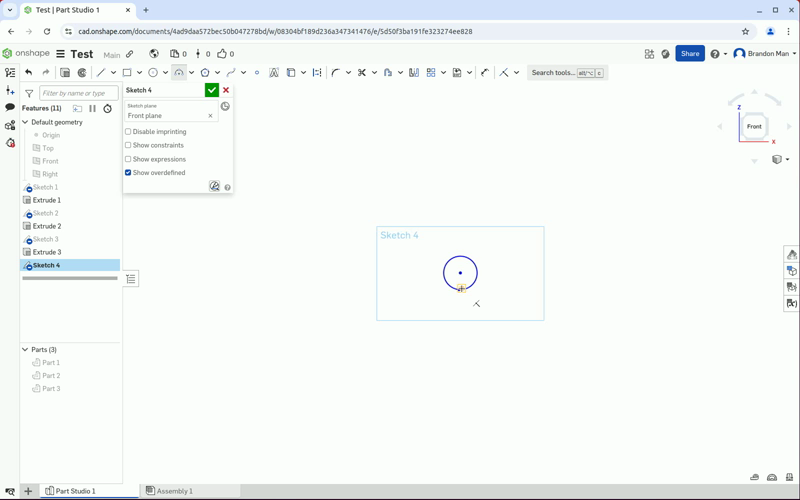
scroll(-6)
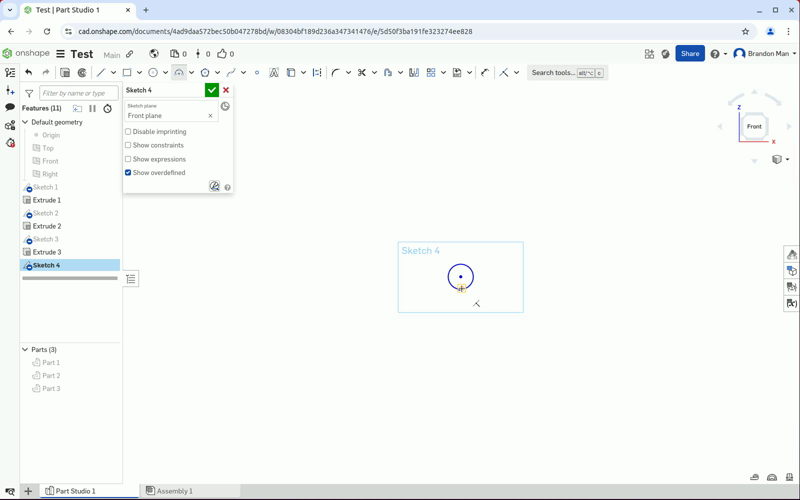
scroll(-6)
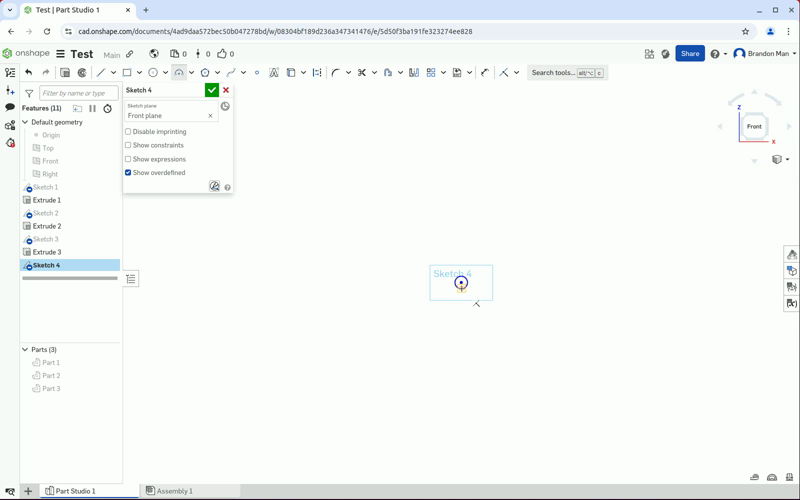
key_down(shift)
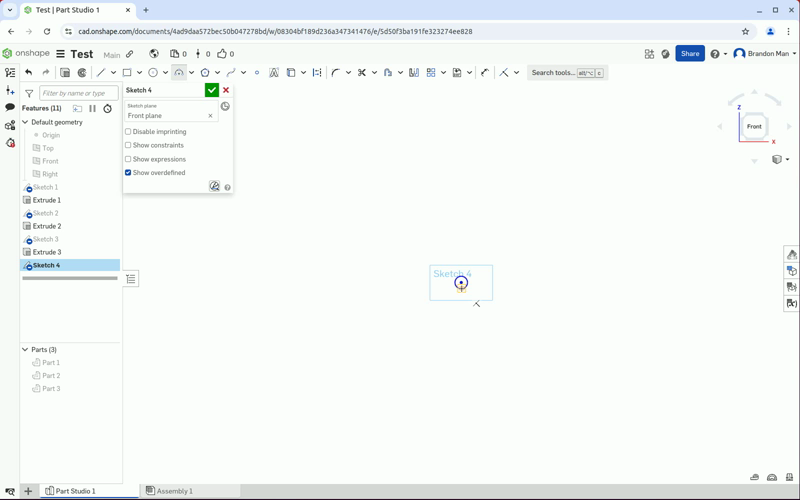
mouse_move(460, 288)
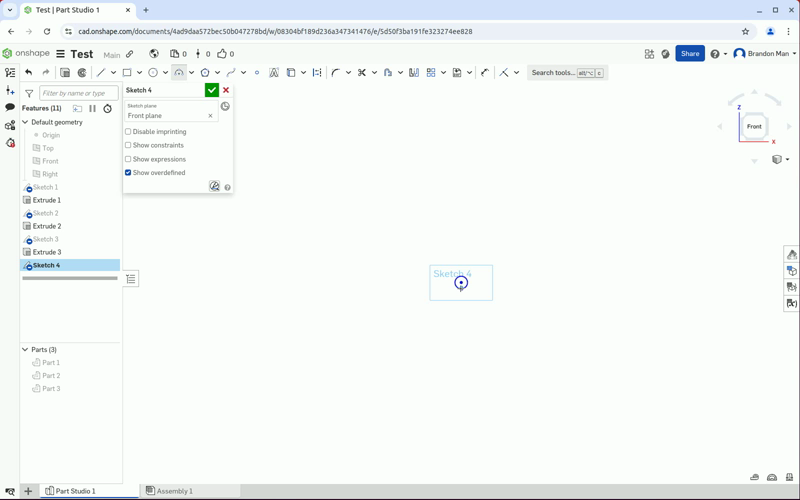
scroll(6)
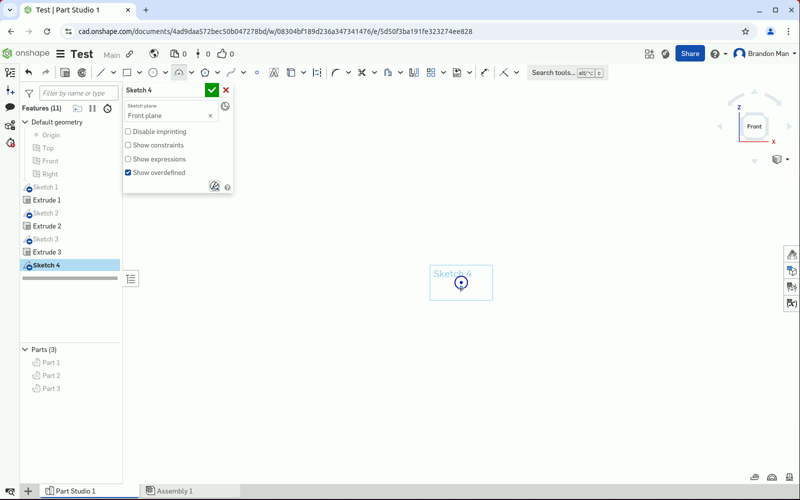
scroll(6)
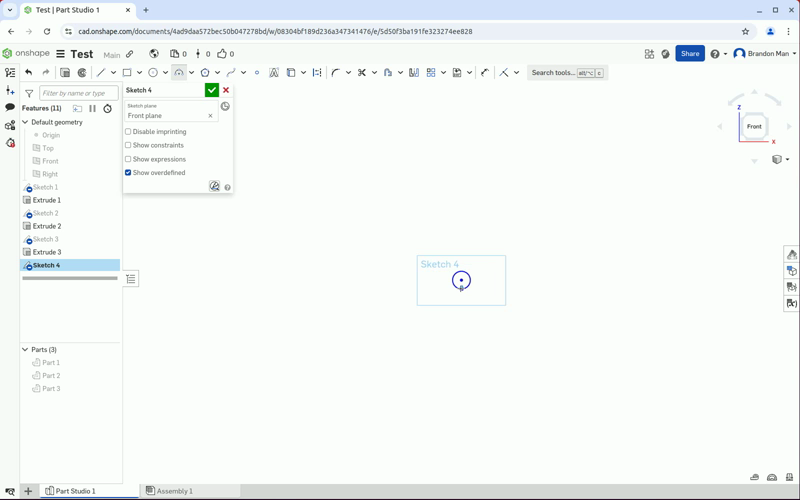
scroll(6)
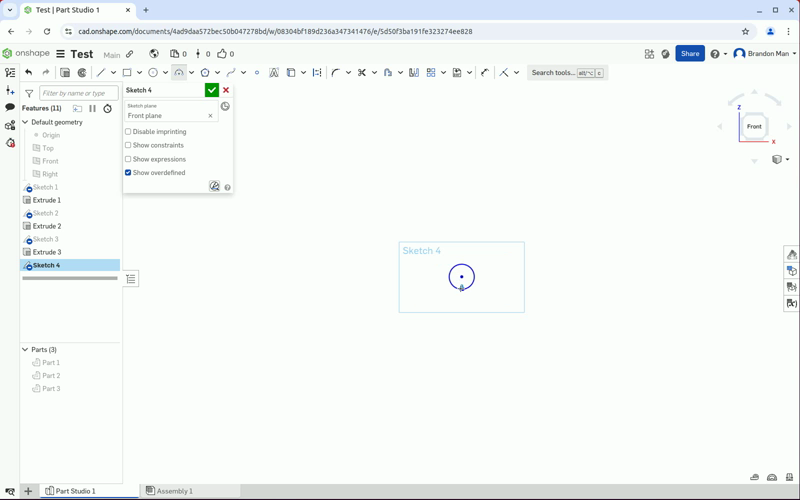
scroll(6)
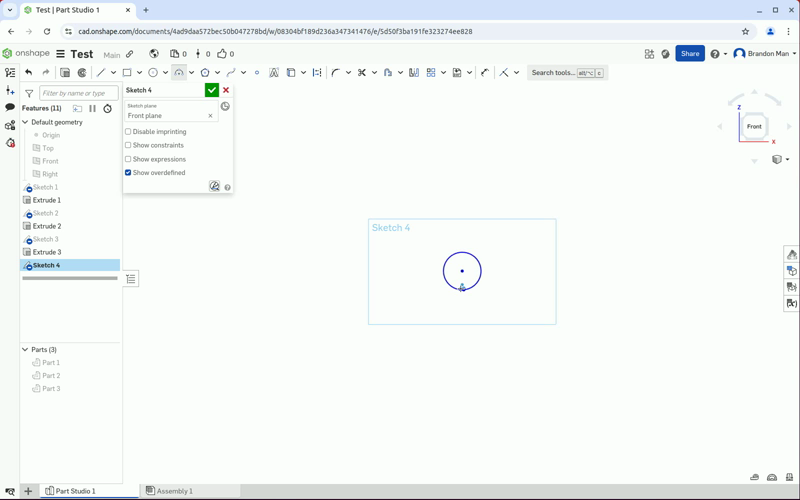
scroll(6)
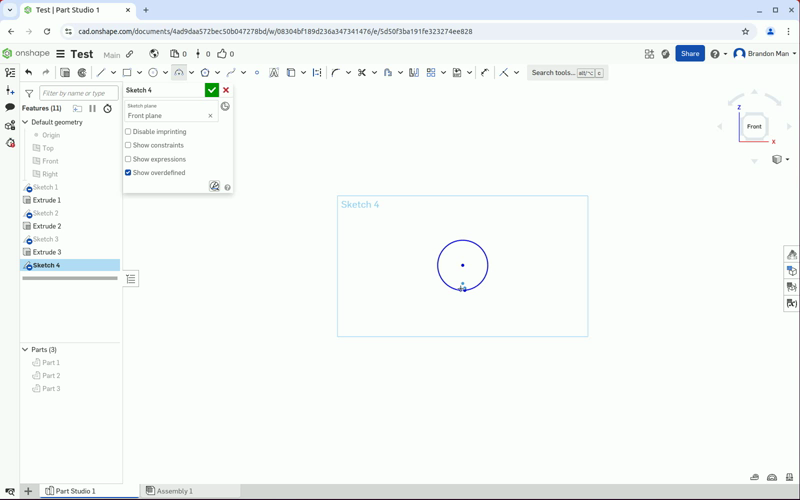
scroll(6)
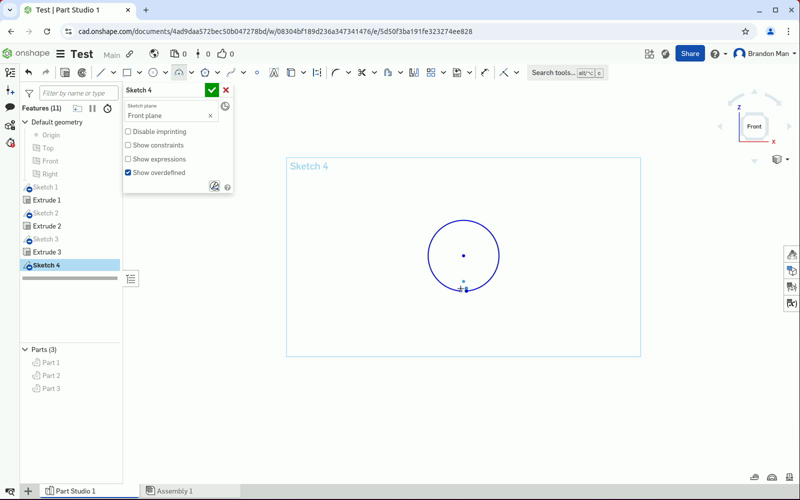
scroll(6)
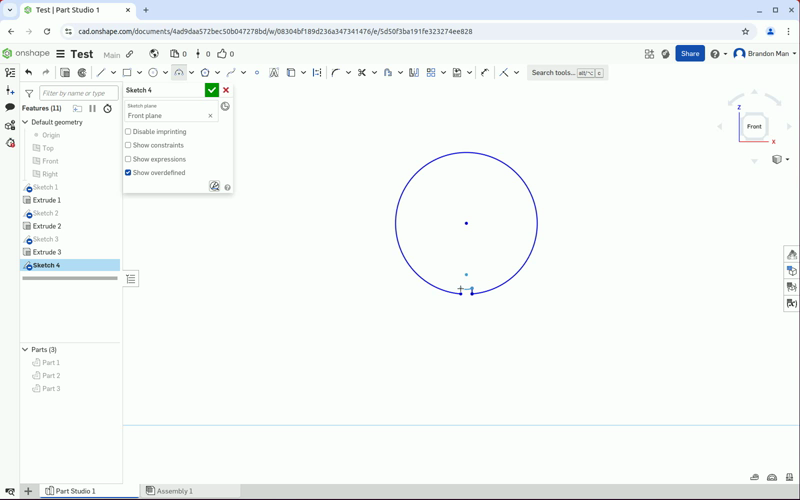
click(460, 288)
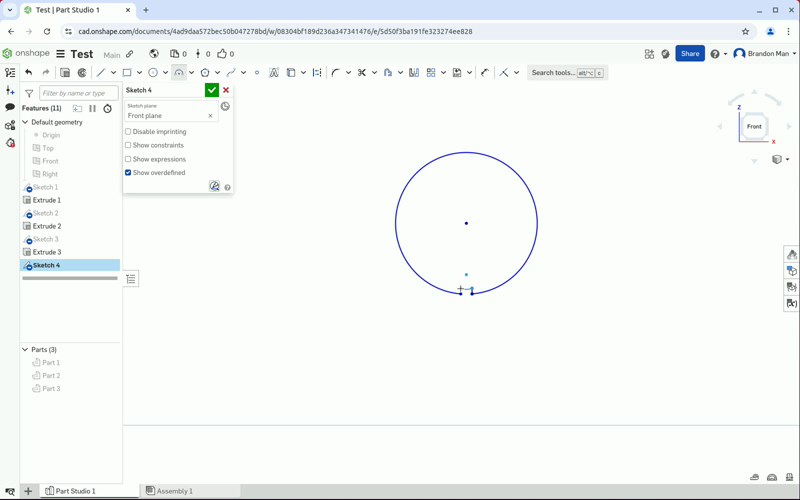
scroll(-6)
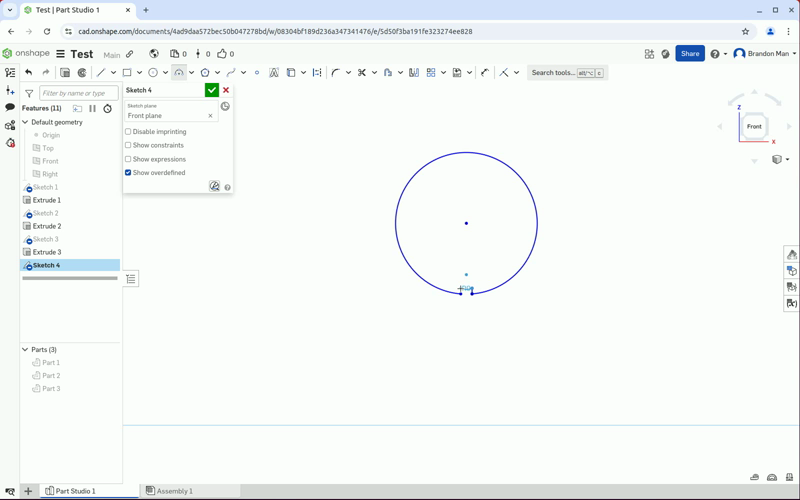
scroll(-6)
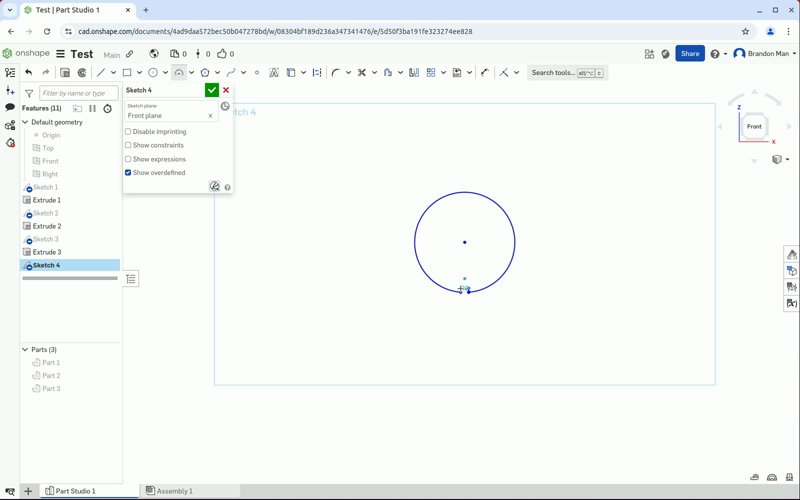
scroll(-6)
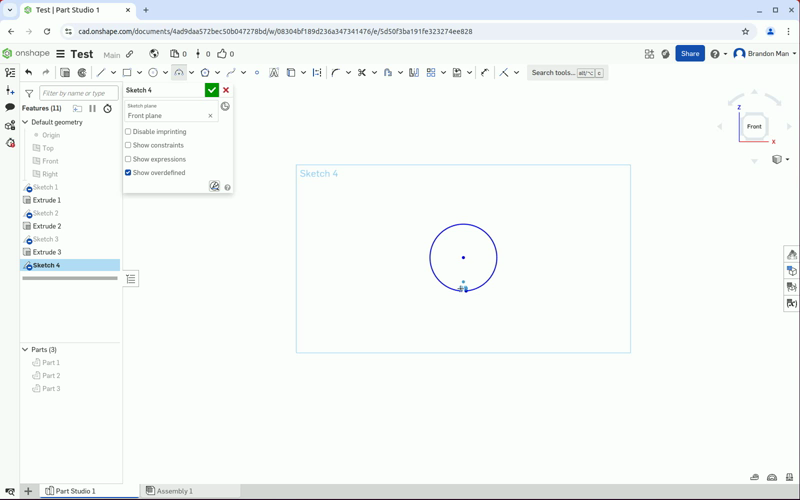
scroll(-6)
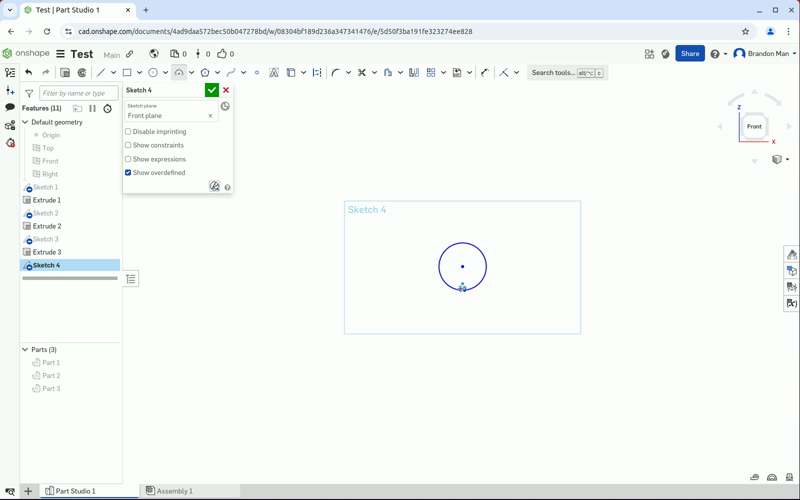
scroll(-6)
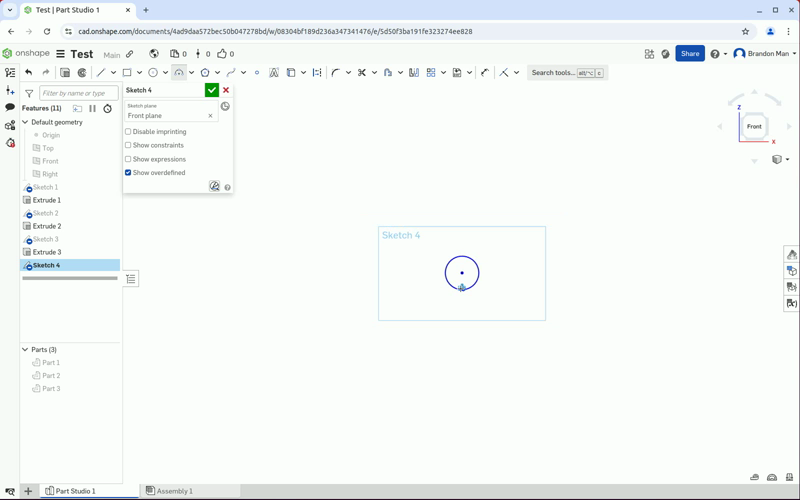
scroll(-6)
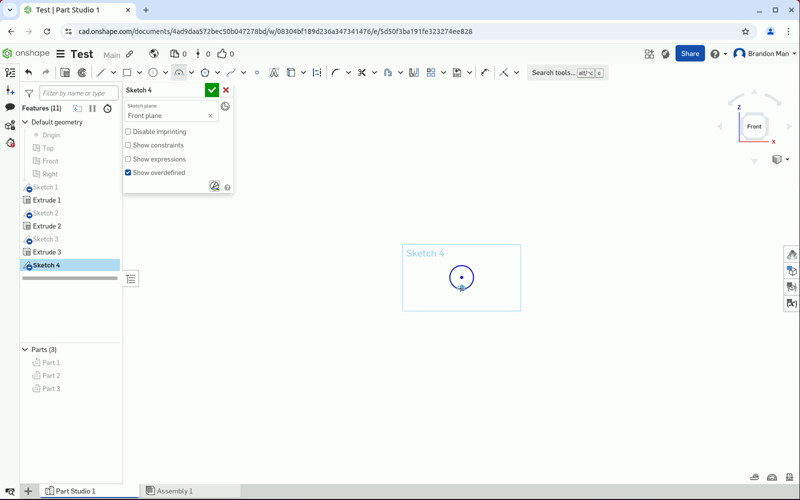
scroll(-6)
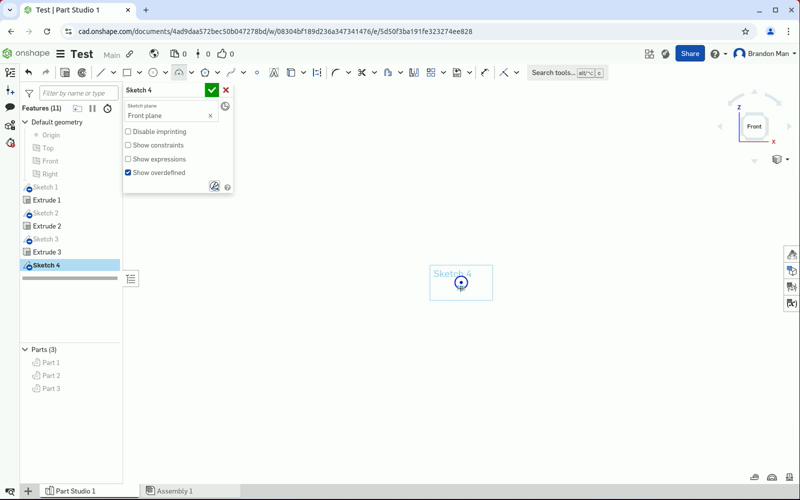
mouse_move(461, 277)
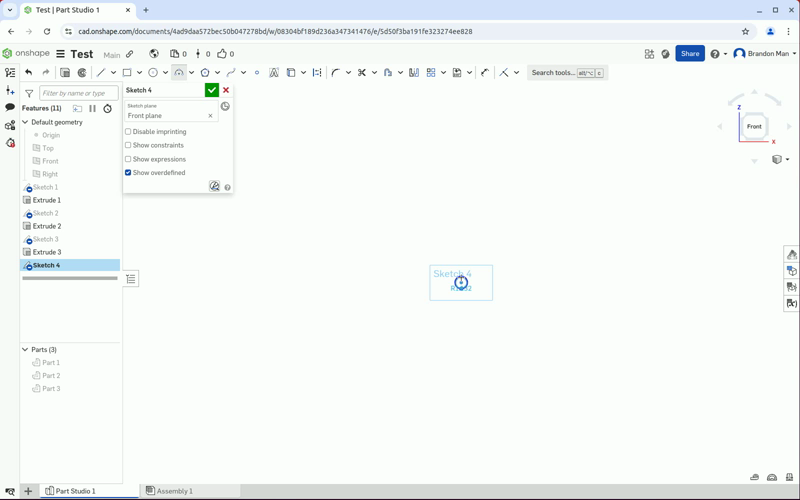
scroll(6)
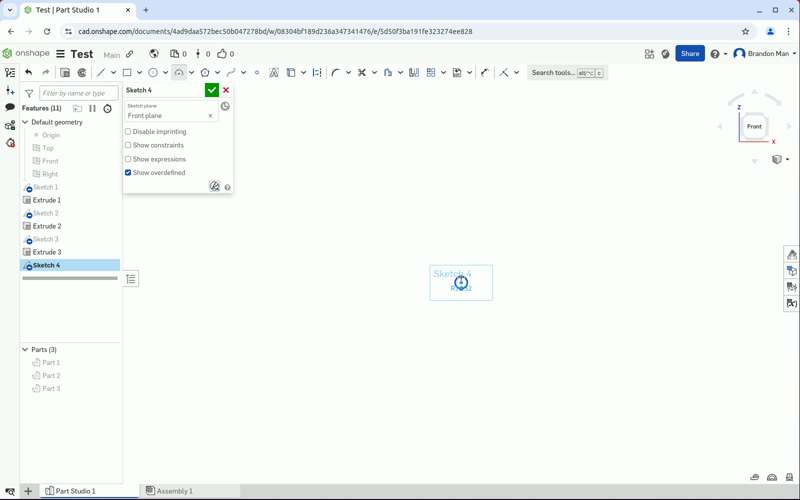
scroll(6)
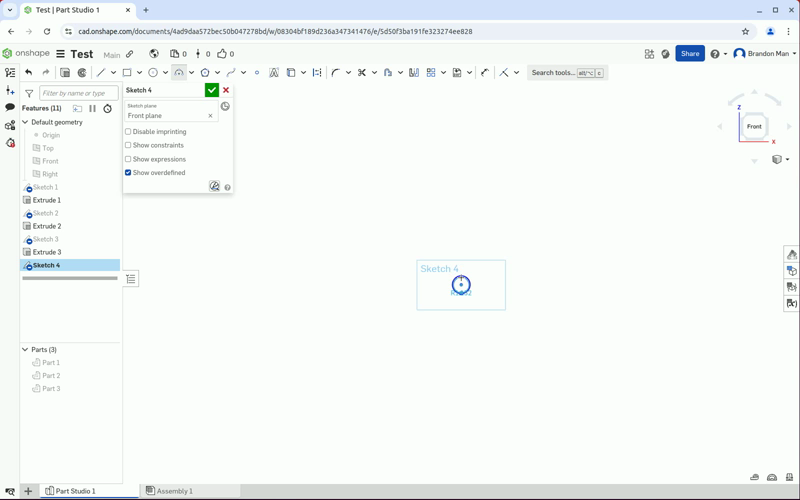
scroll(6)
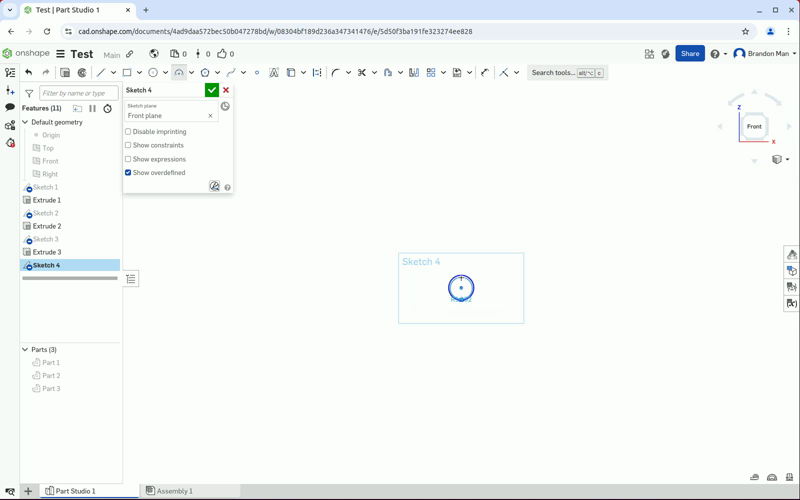
scroll(6)
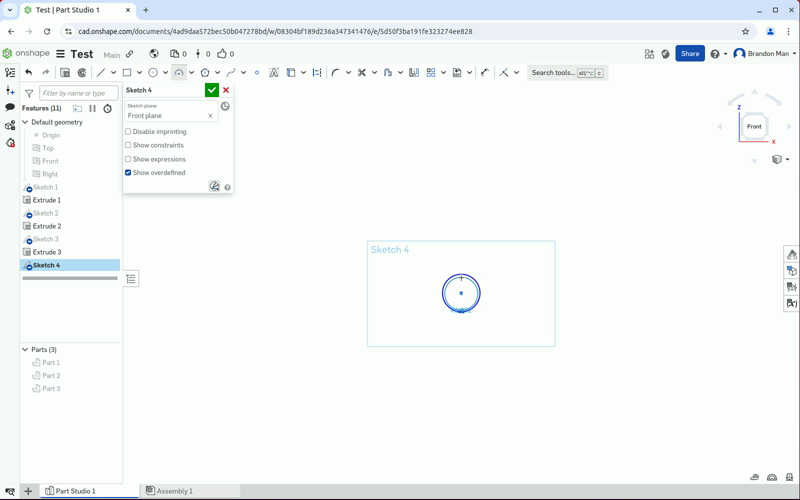
scroll(6)
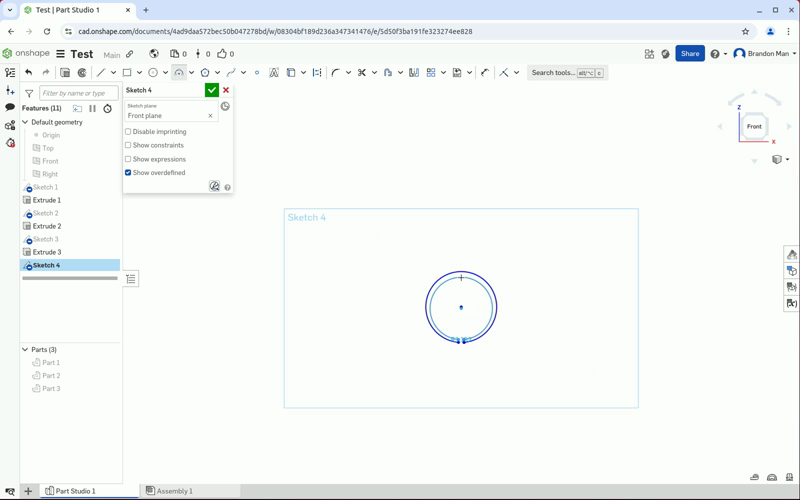
scroll(6)
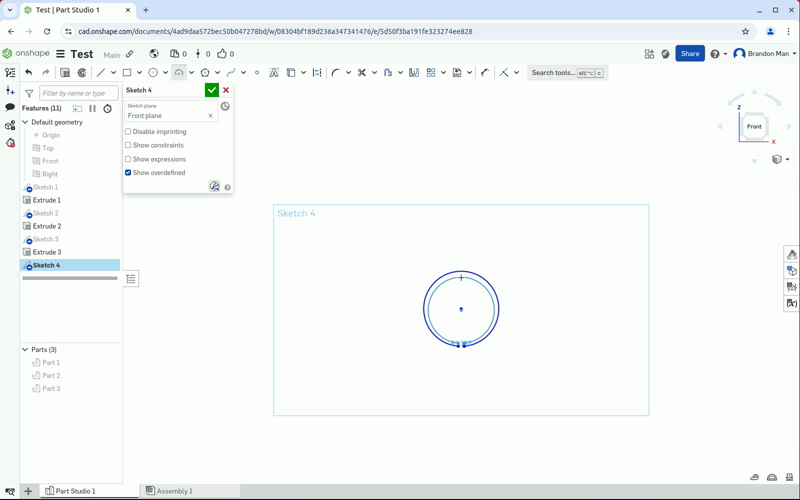
scroll(6)
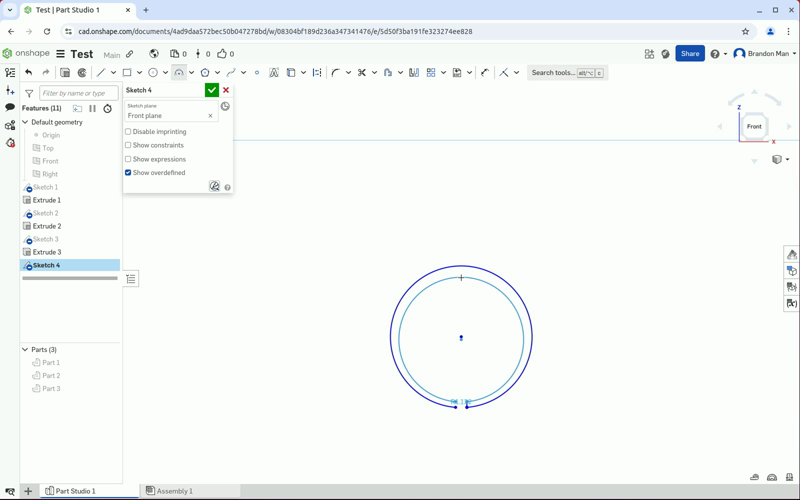
click(461, 277)
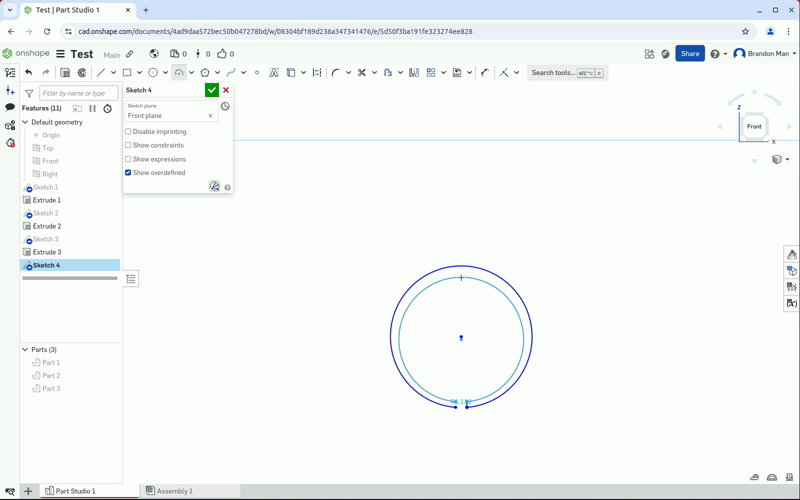
scroll(-6)
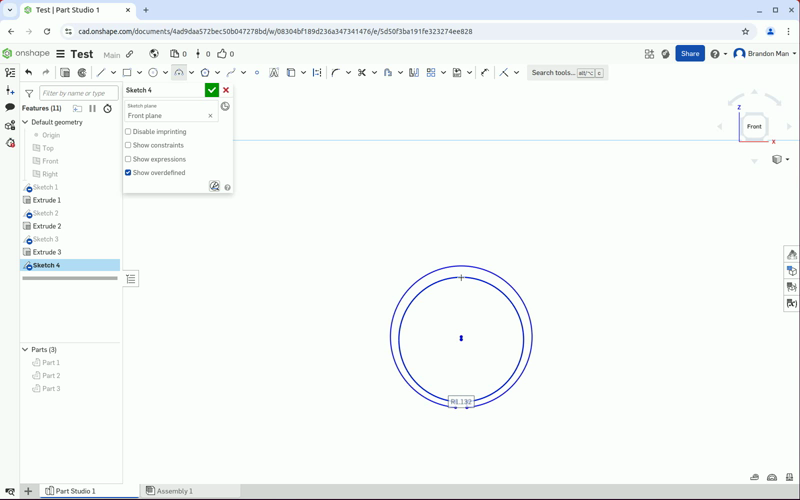
scroll(-6)
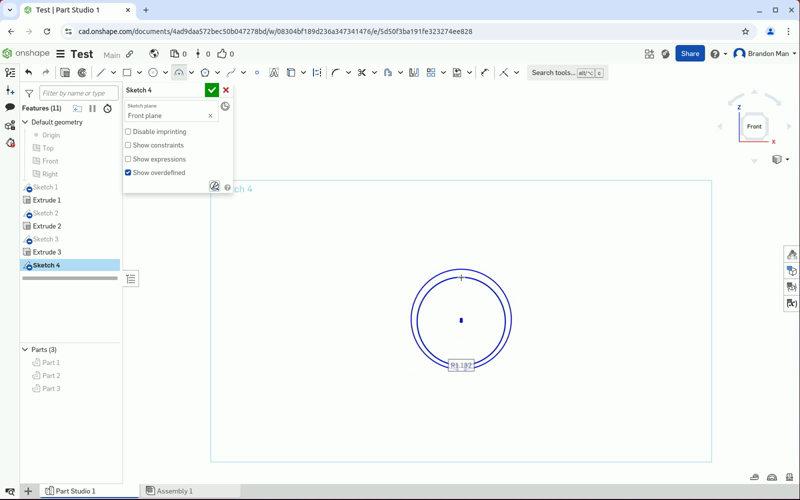
scroll(-6)
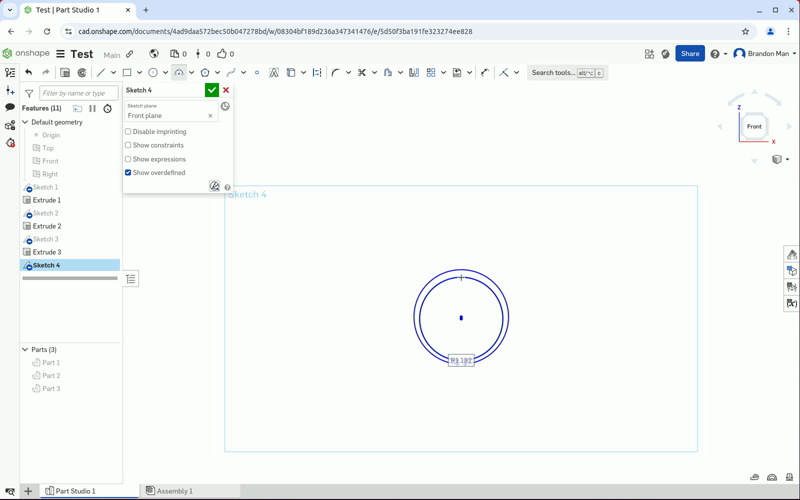
scroll(-6)
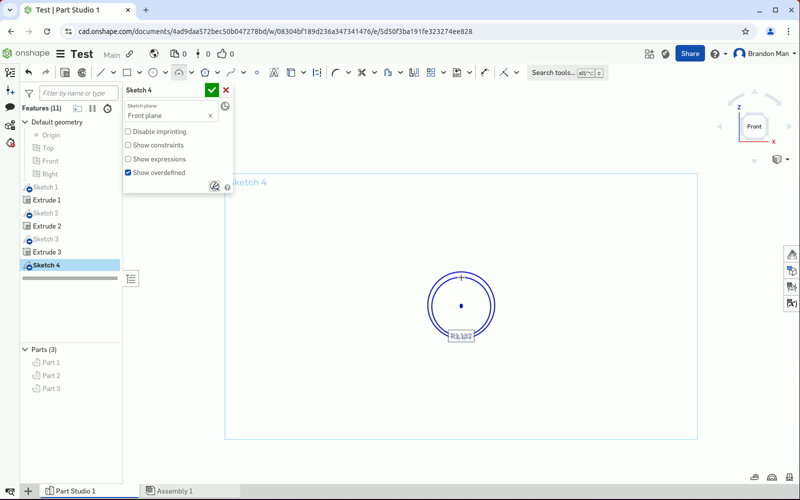
scroll(-6)
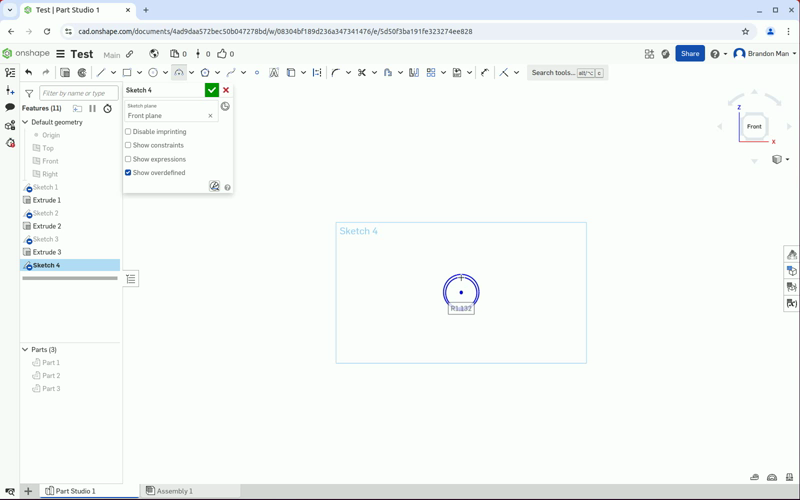
scroll(-6)
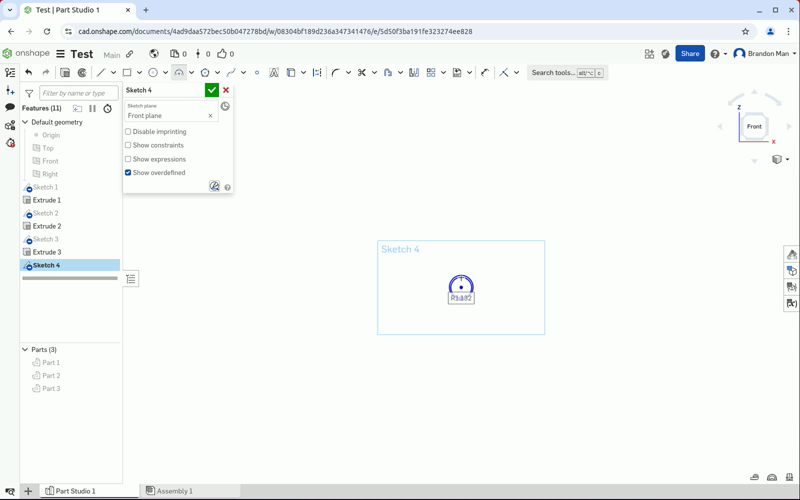
scroll(-6)
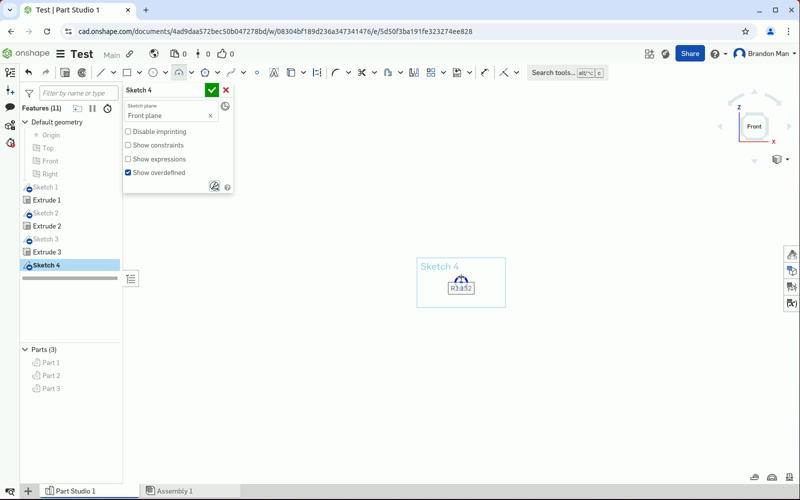
key_up(shift)
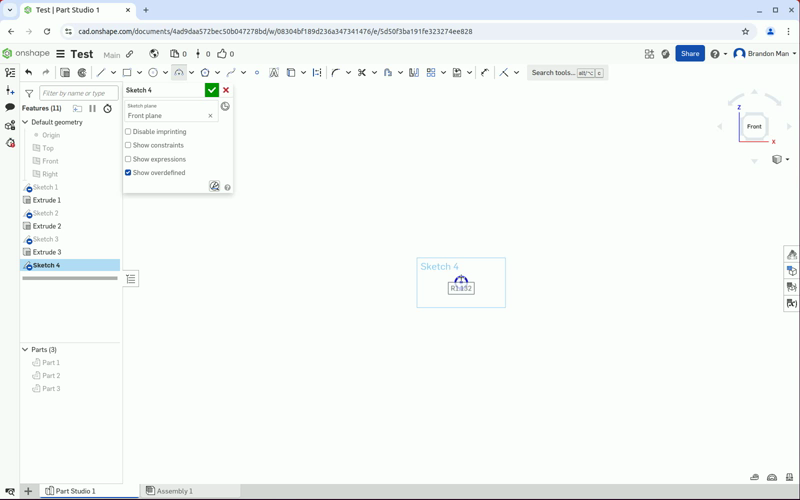
key(esc)
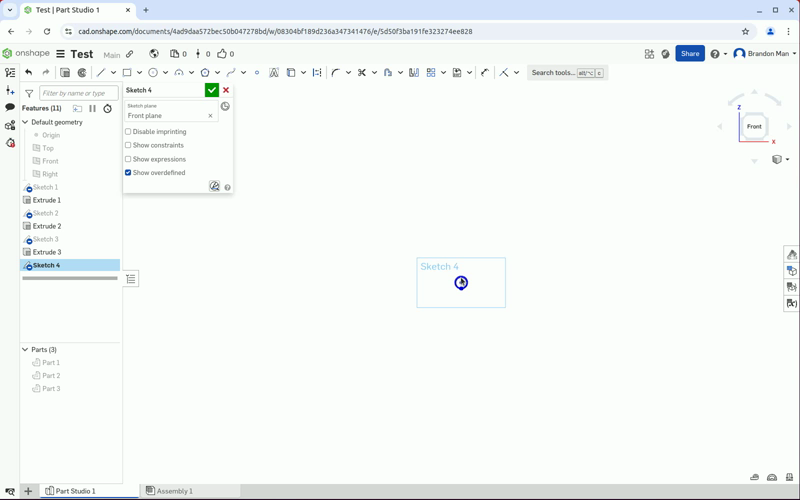
key(l)
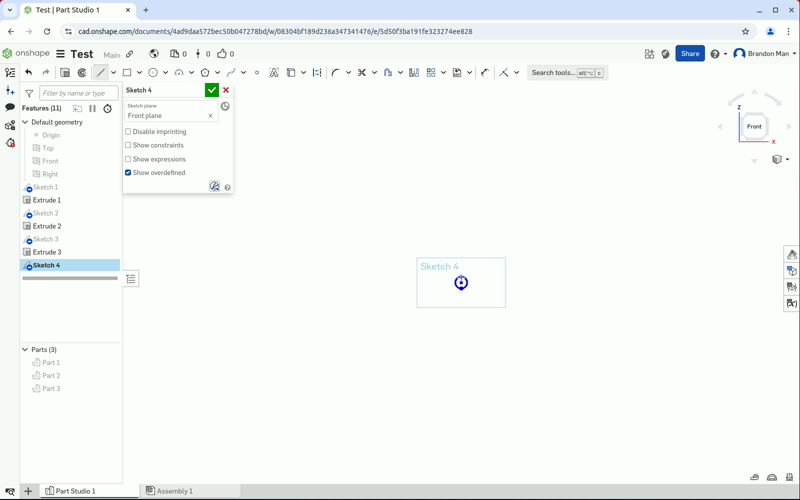
mouse_move(460, 288)
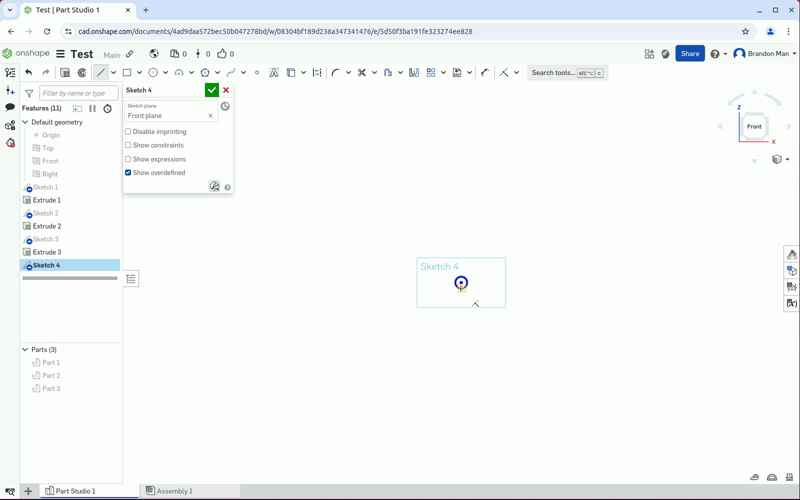
scroll(6)
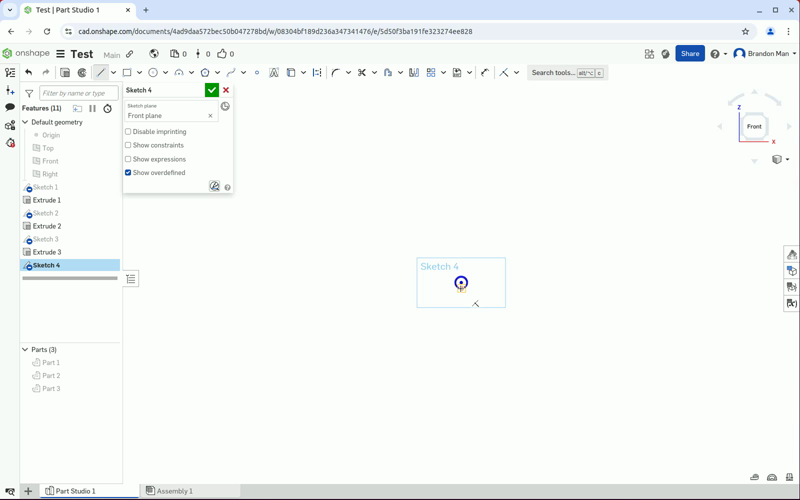
scroll(6)
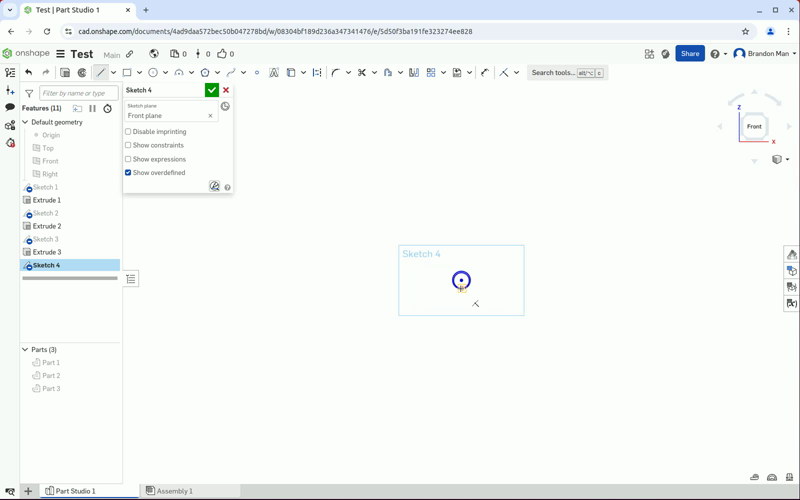
scroll(6)
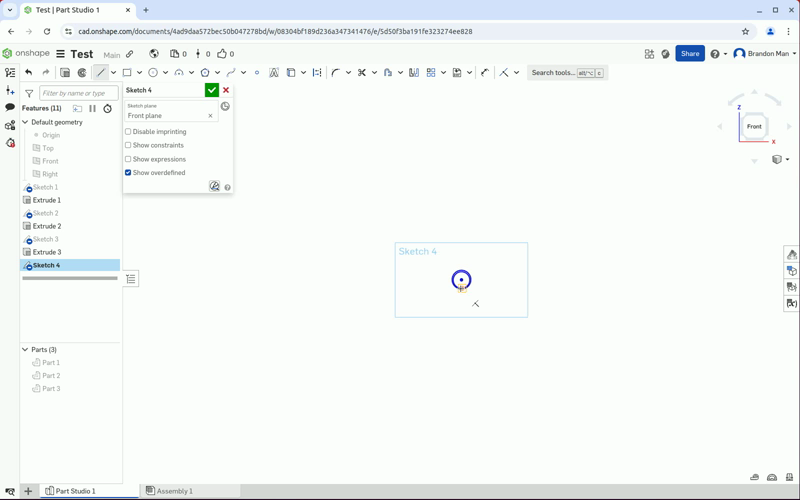
scroll(6)
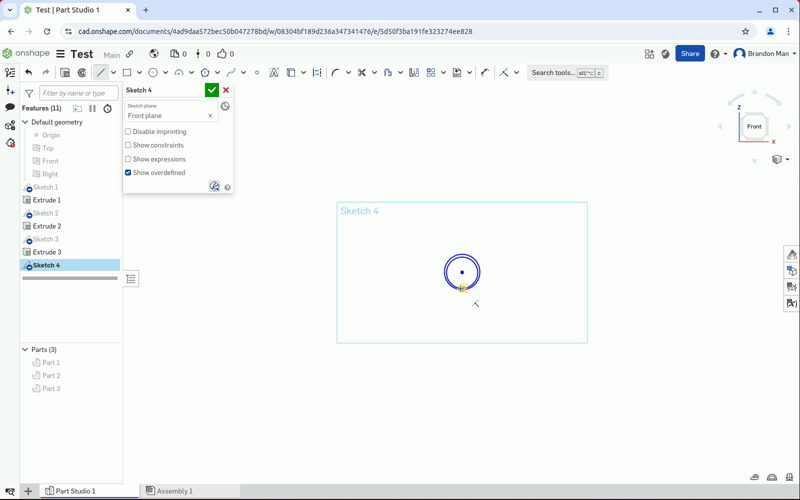
scroll(6)
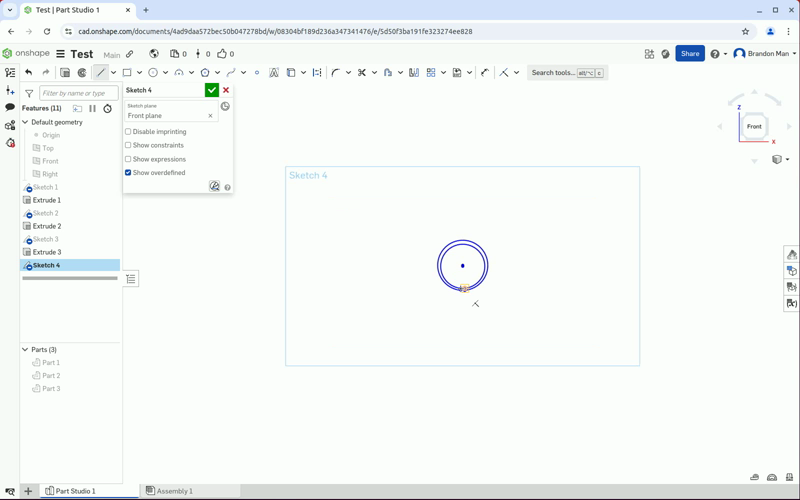
scroll(6)
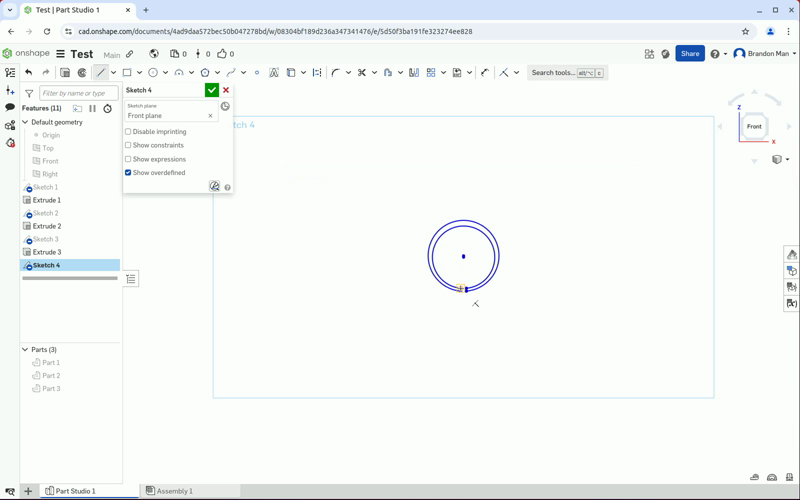
scroll(6)
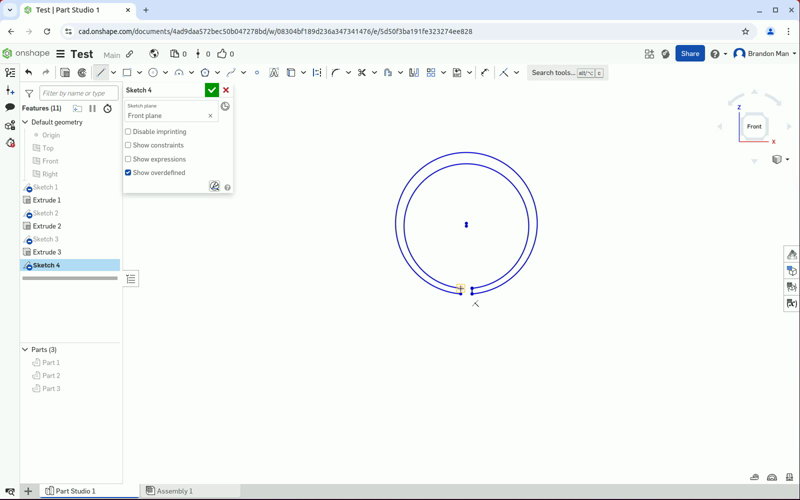
click(460, 288)
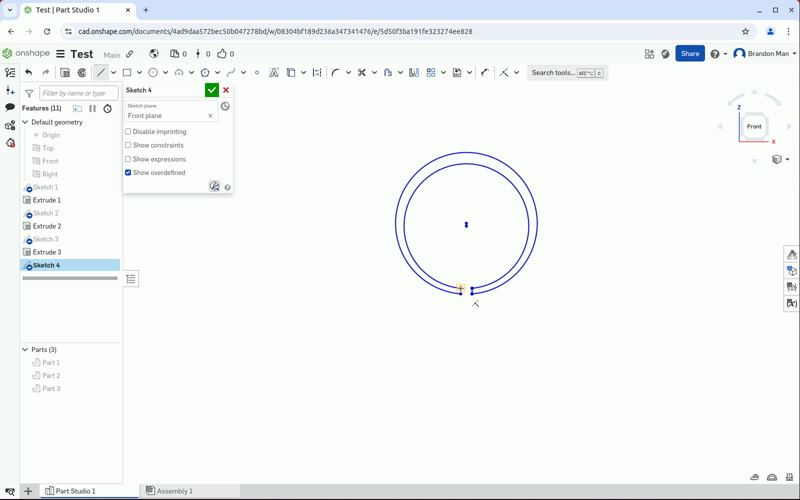
scroll(-6)
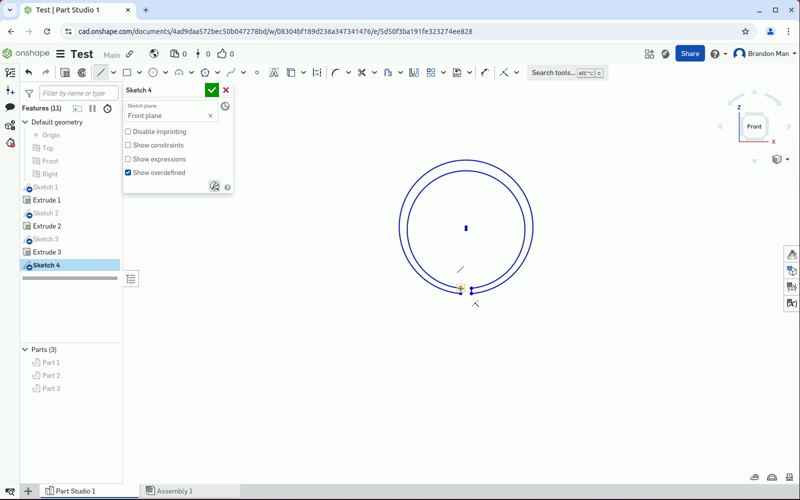
scroll(-6)
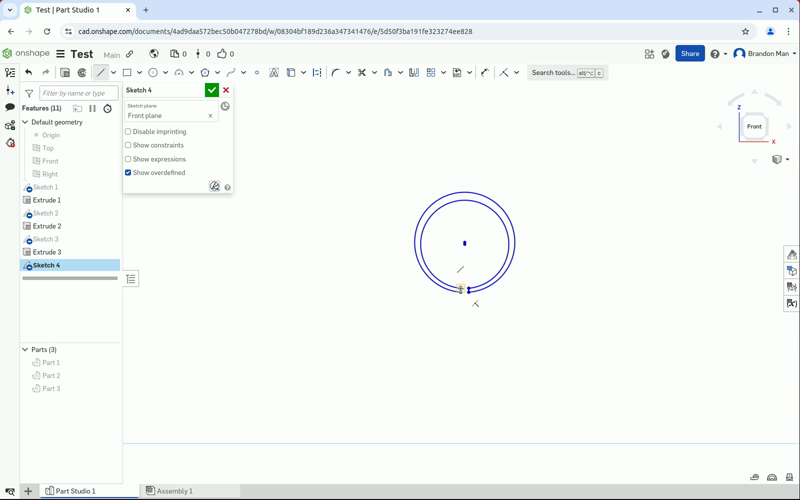
scroll(-6)
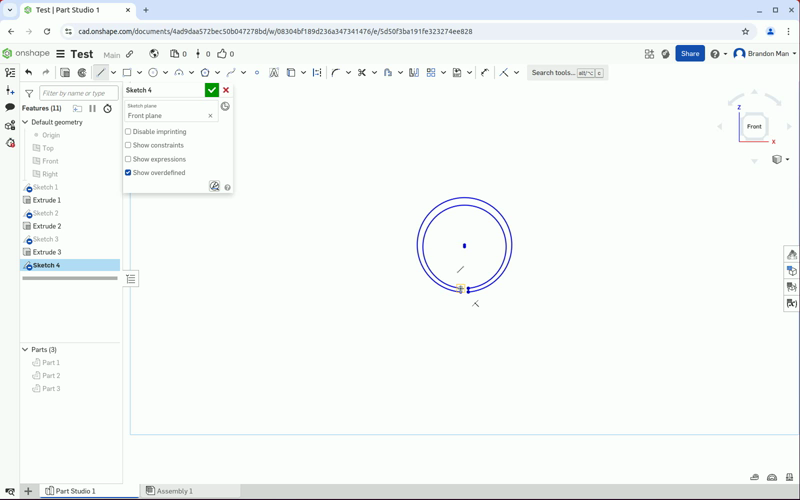
scroll(-6)
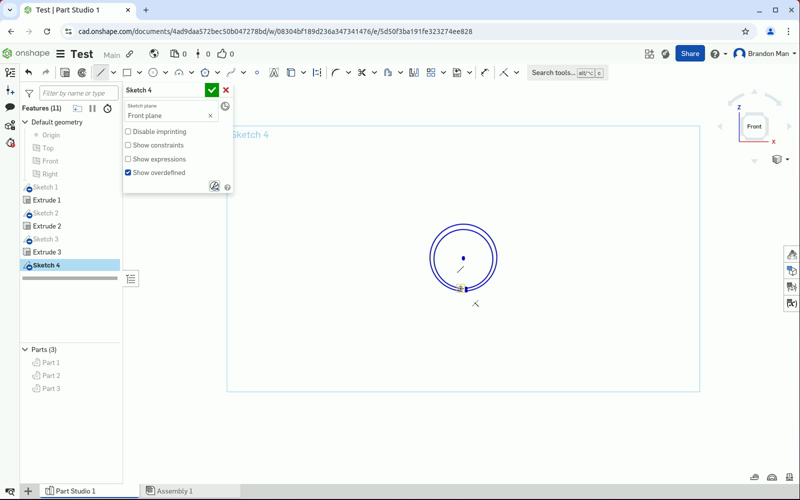
scroll(-6)
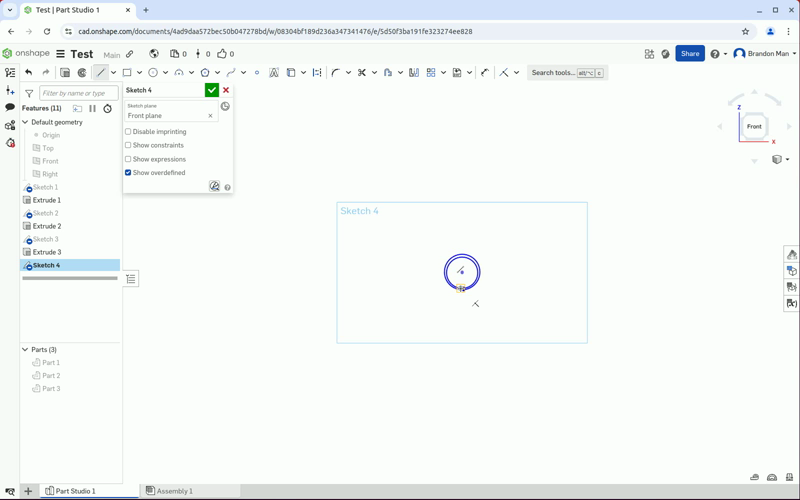
scroll(-6)
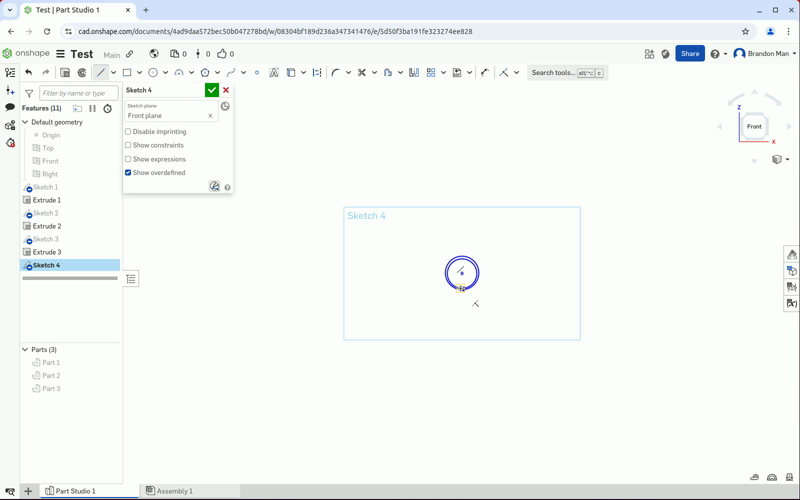
scroll(-6)
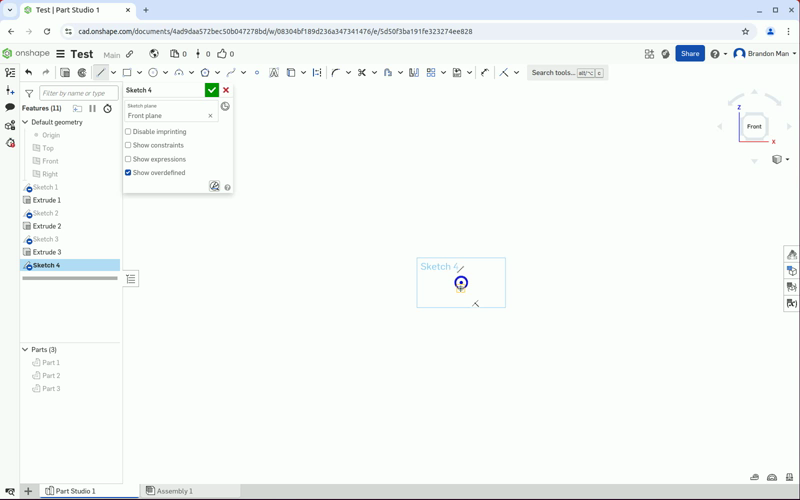
mouse_move(490, 288)
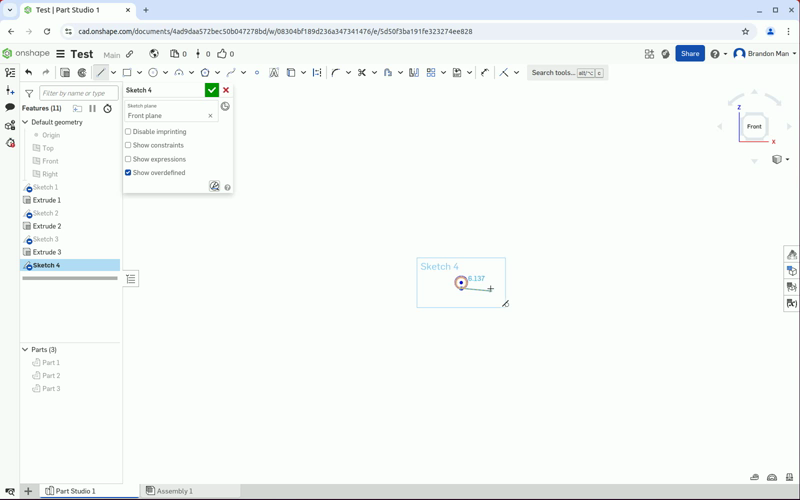
key_down(shift)
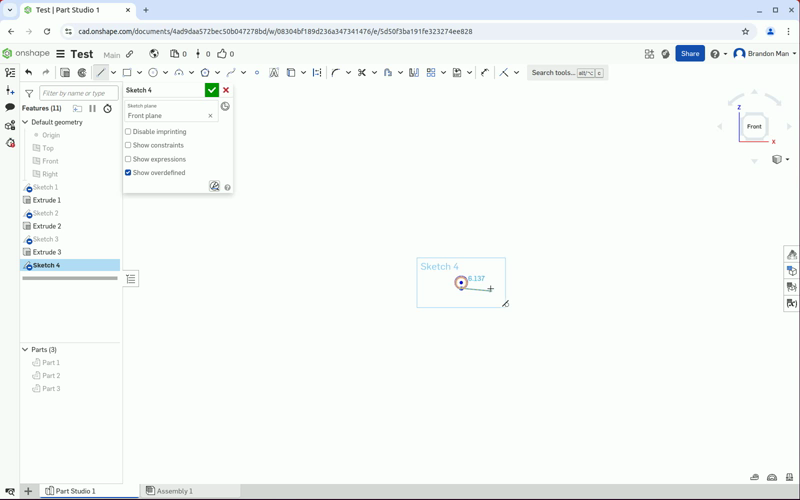
mouse_move(460, 288)
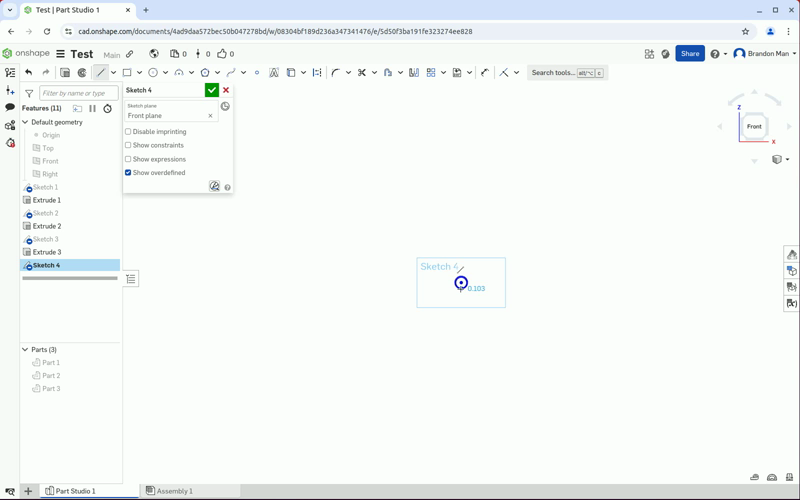
scroll(6)
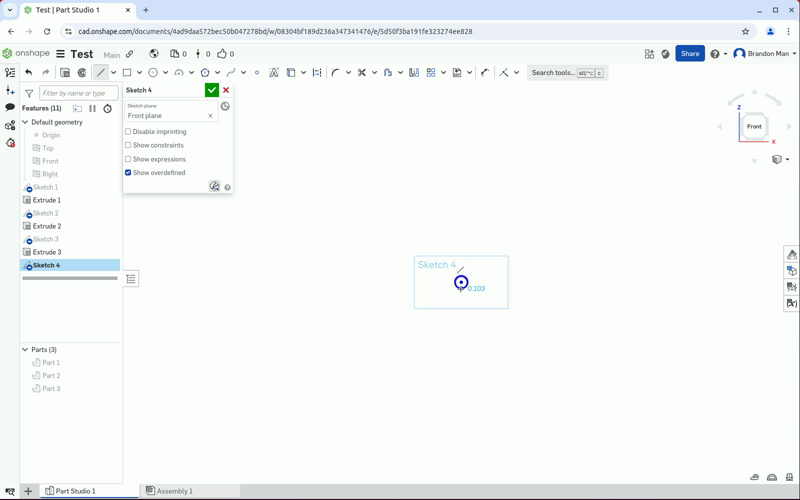
scroll(6)
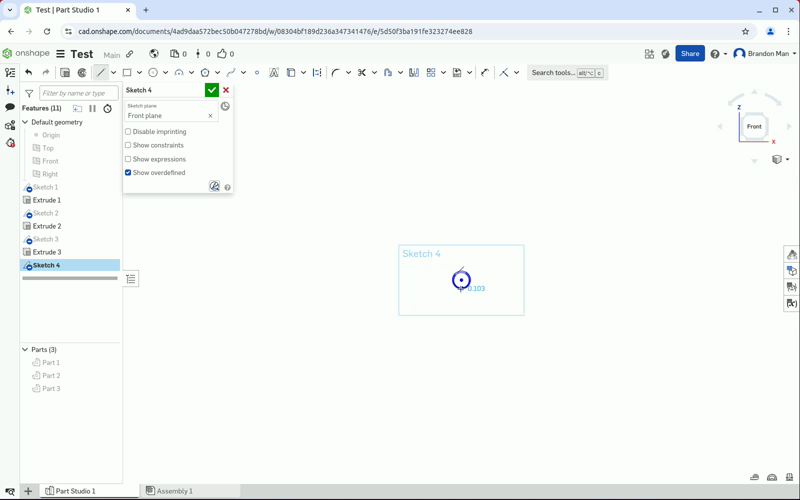
scroll(6)
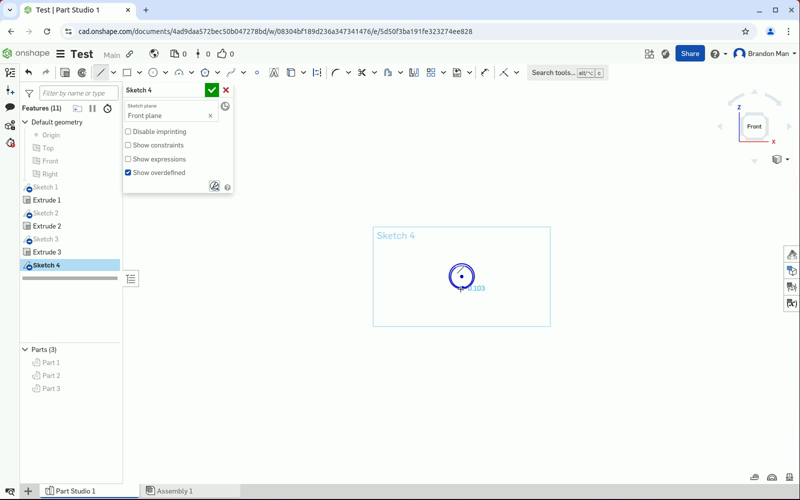
scroll(6)
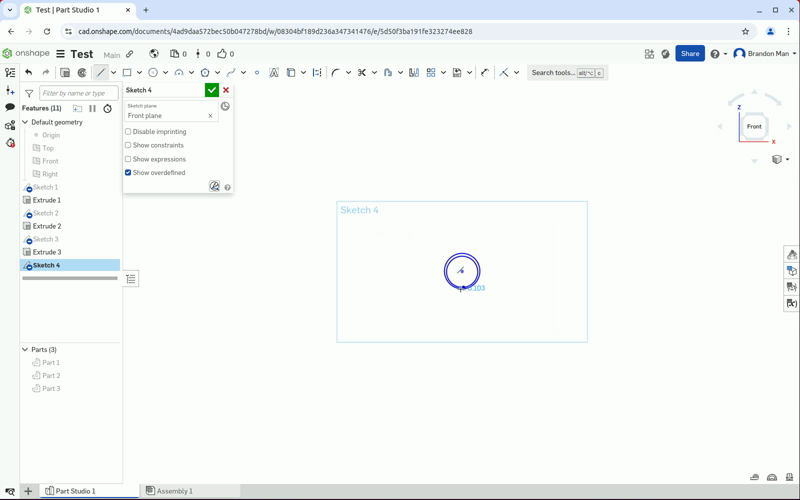
scroll(6)
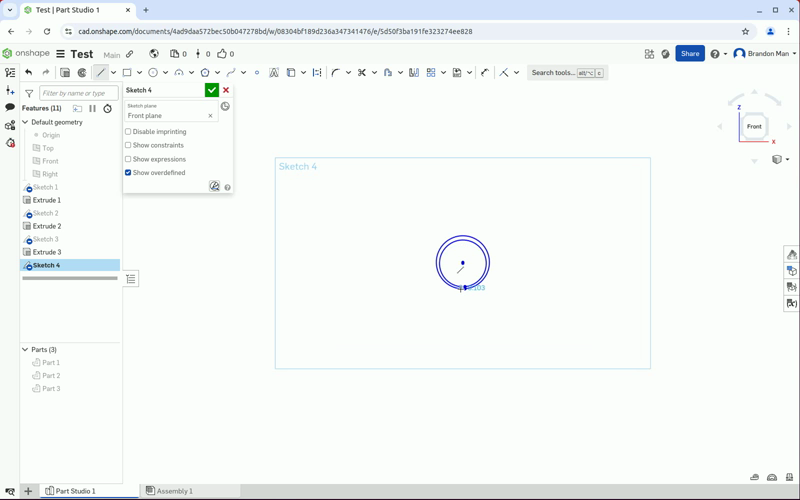
scroll(6)
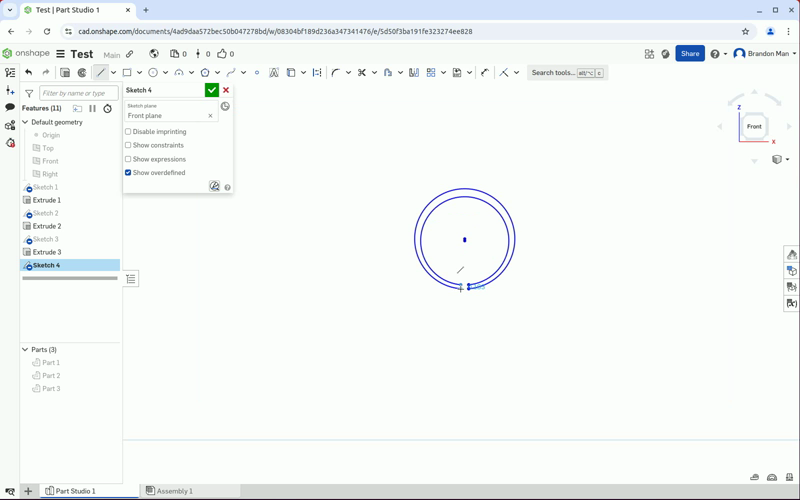
scroll(6)
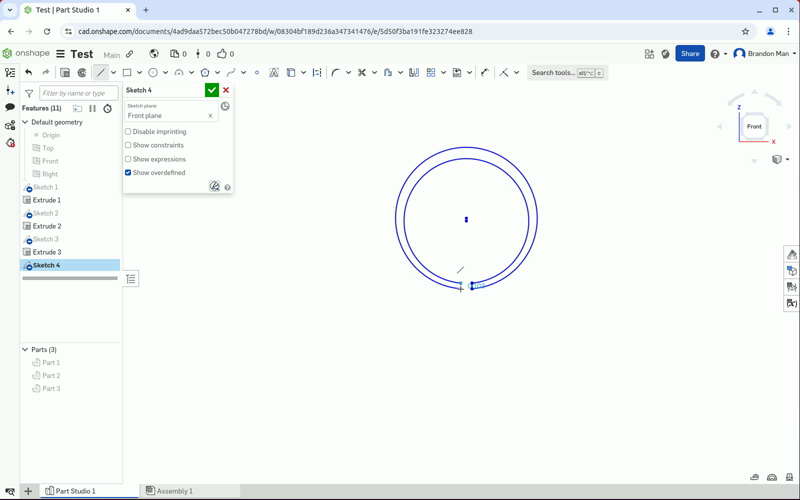
key_up(shift)
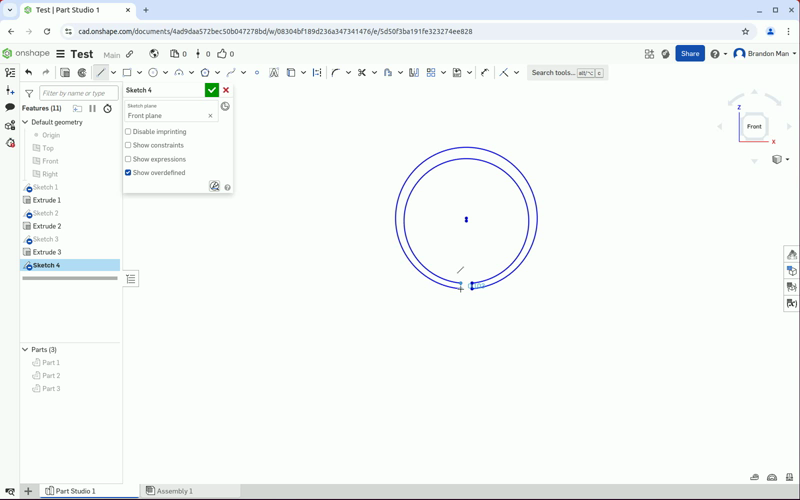
click(460, 288)
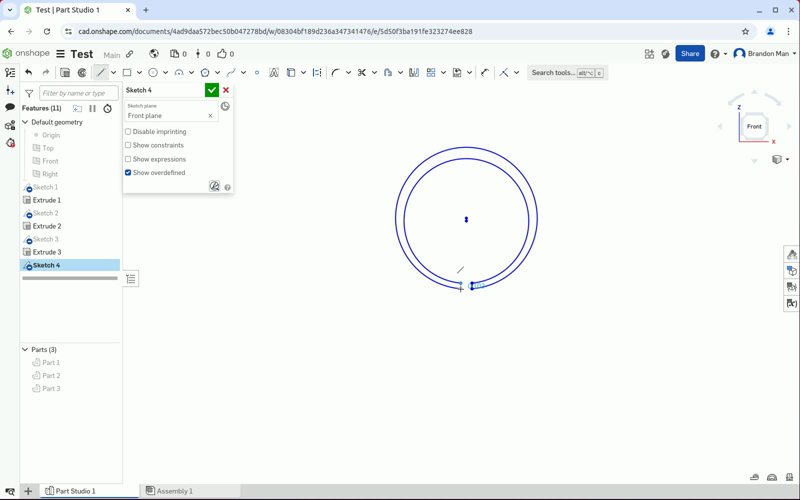
scroll(-6)
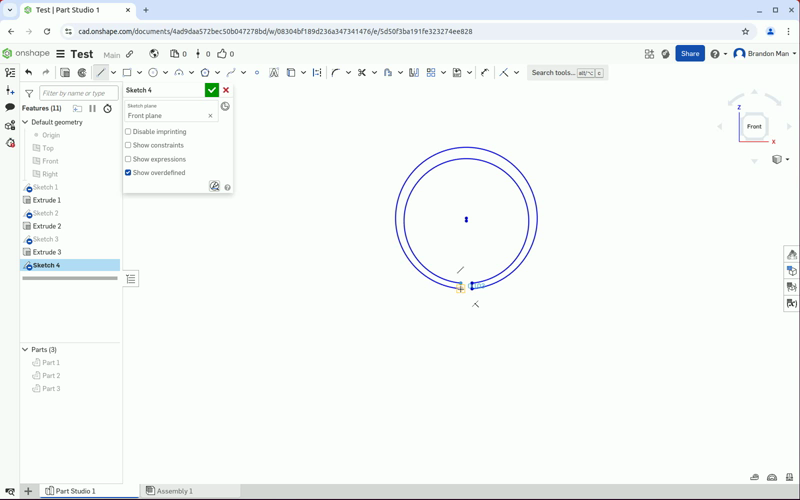
scroll(-6)
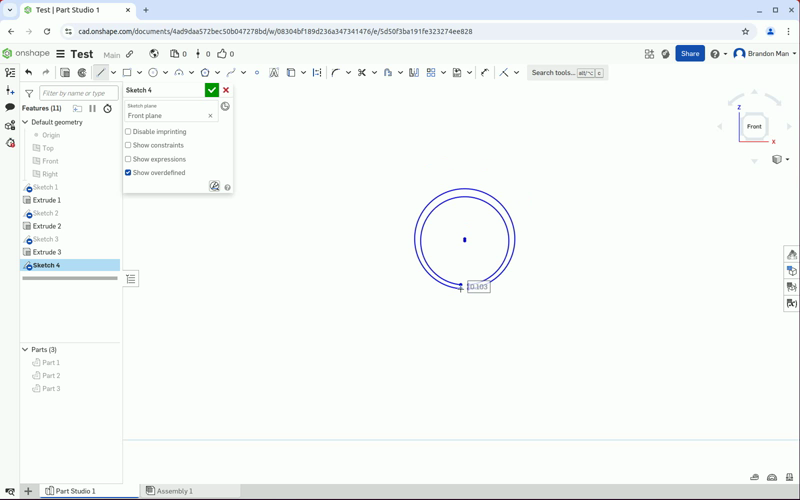
scroll(-6)
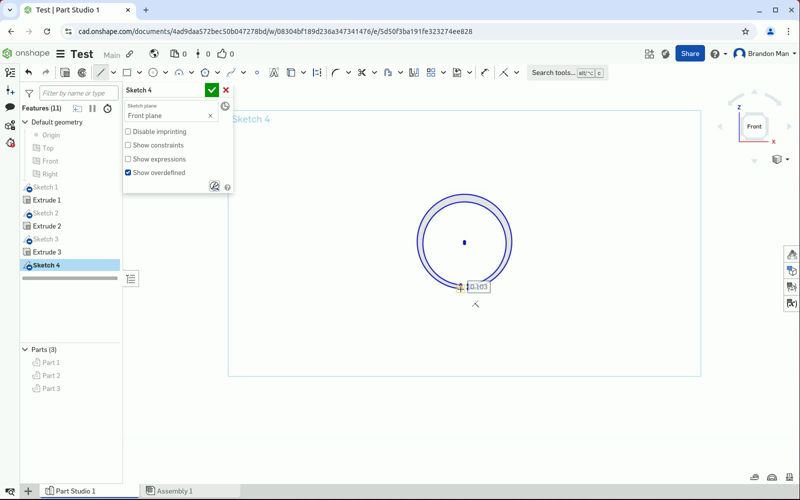
scroll(-6)
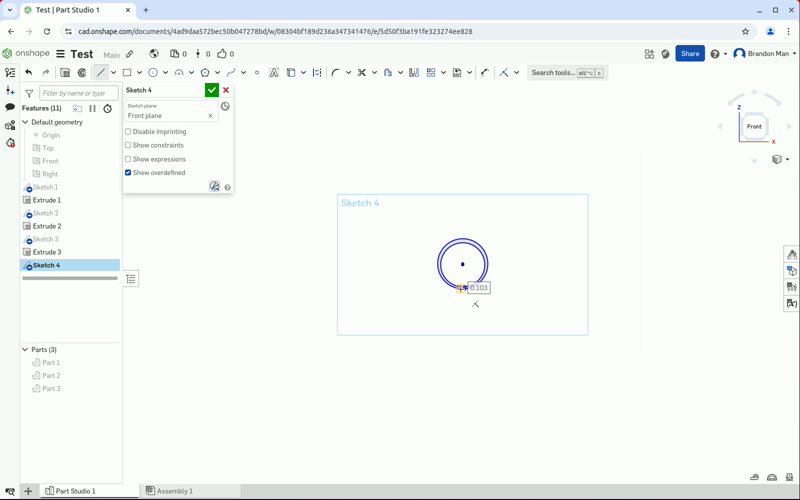
scroll(-6)
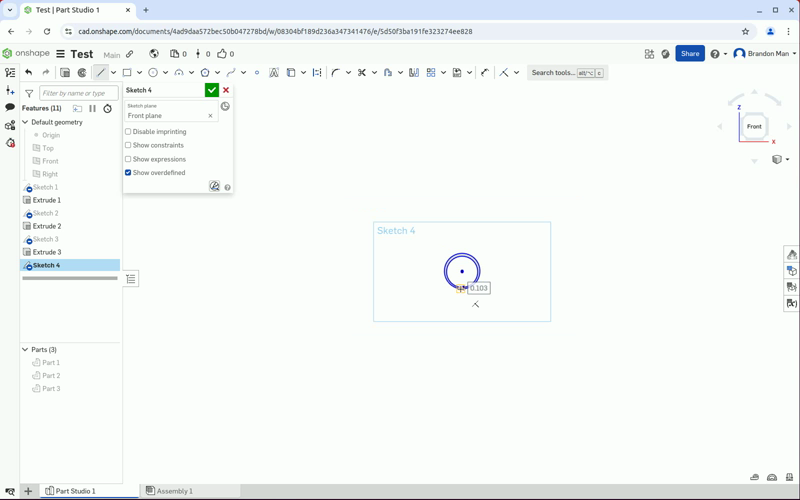
scroll(-6)
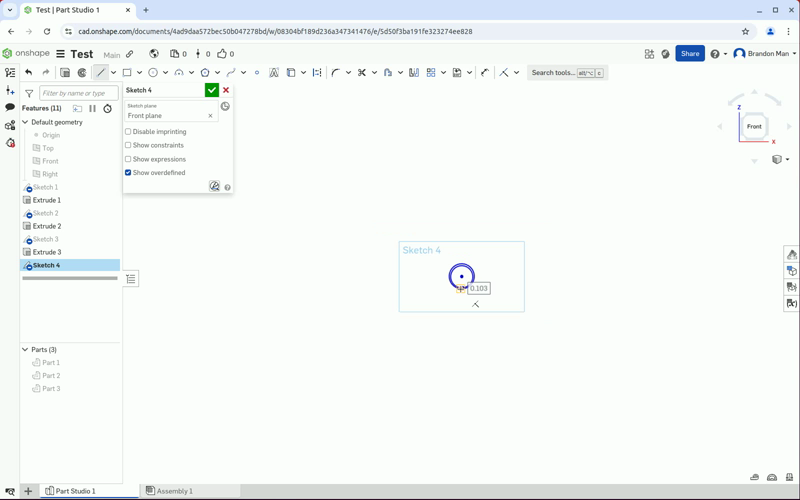
scroll(-6)
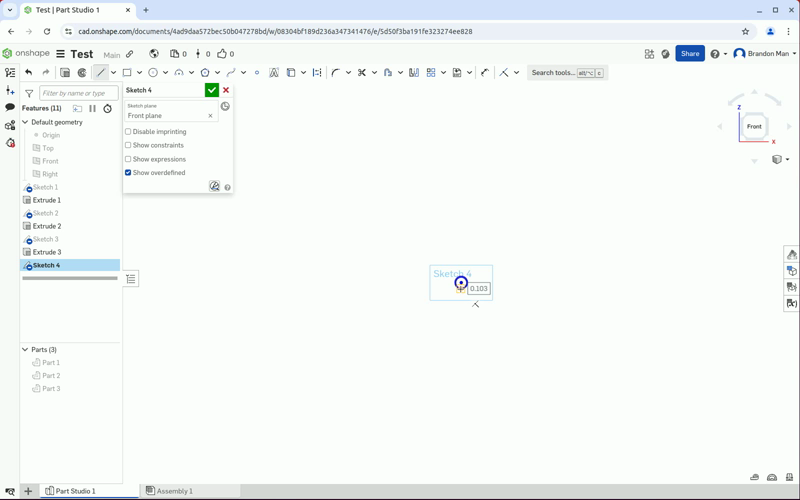
key(esc)
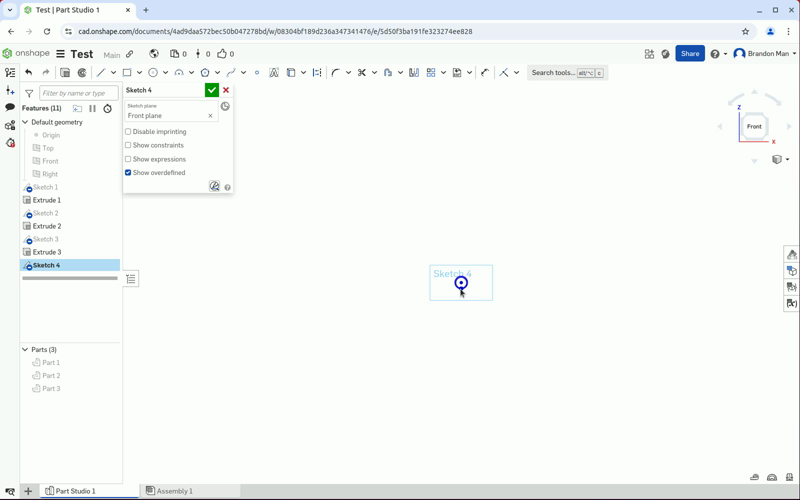
mouse_move(464, 277)
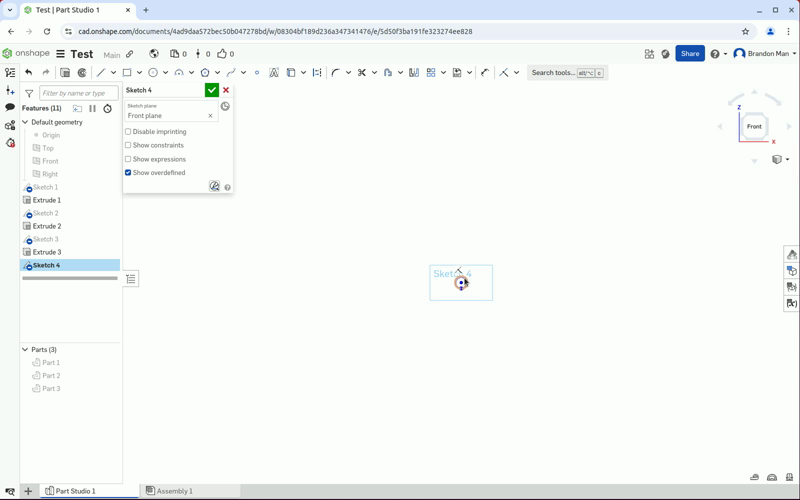
scroll(6)
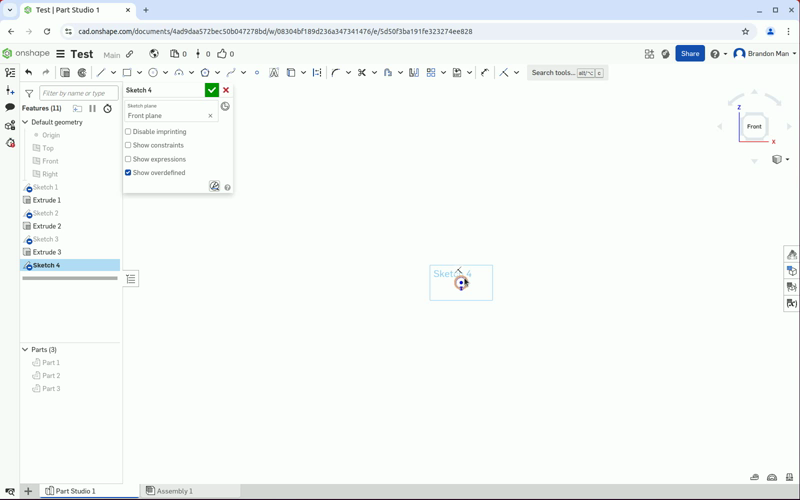
scroll(6)
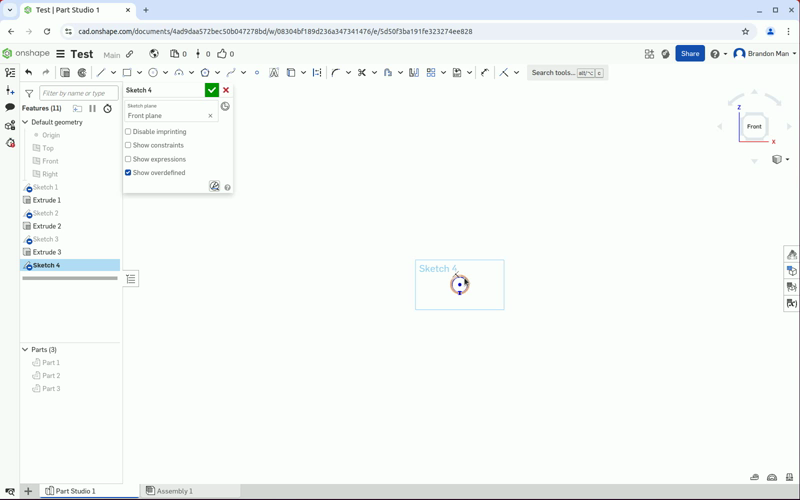
scroll(6)
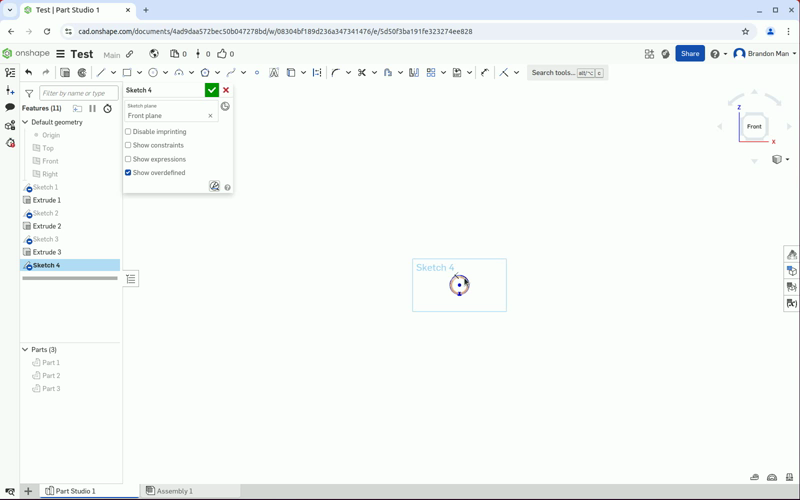
scroll(6)
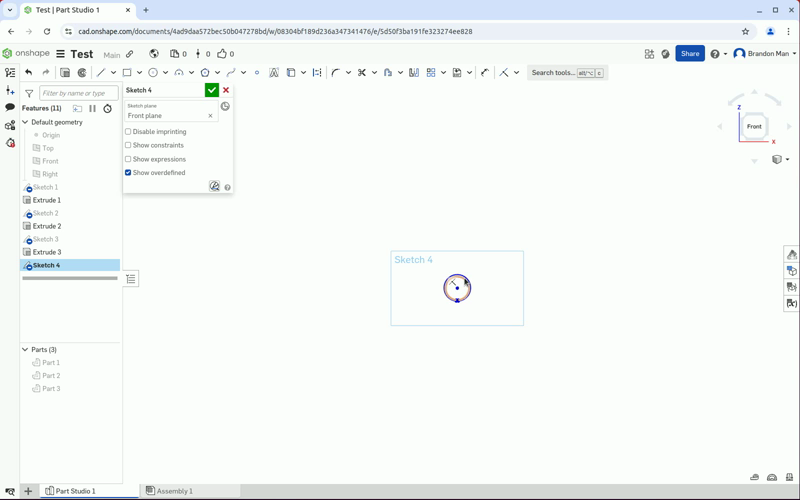
scroll(6)
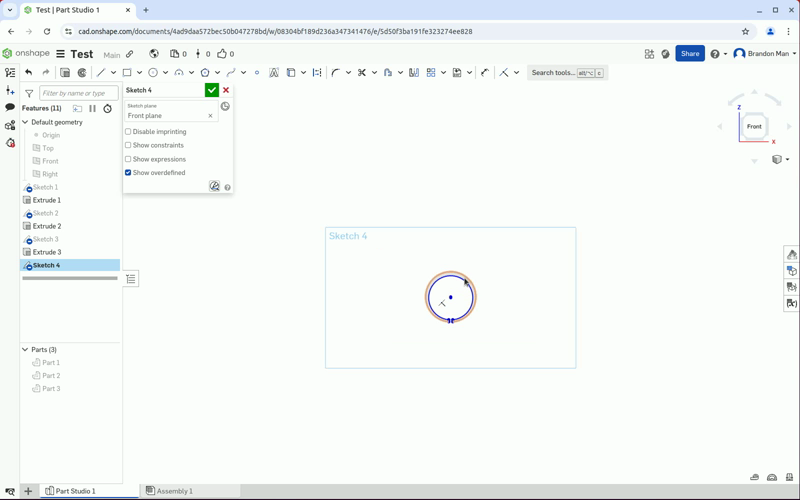
scroll(6)
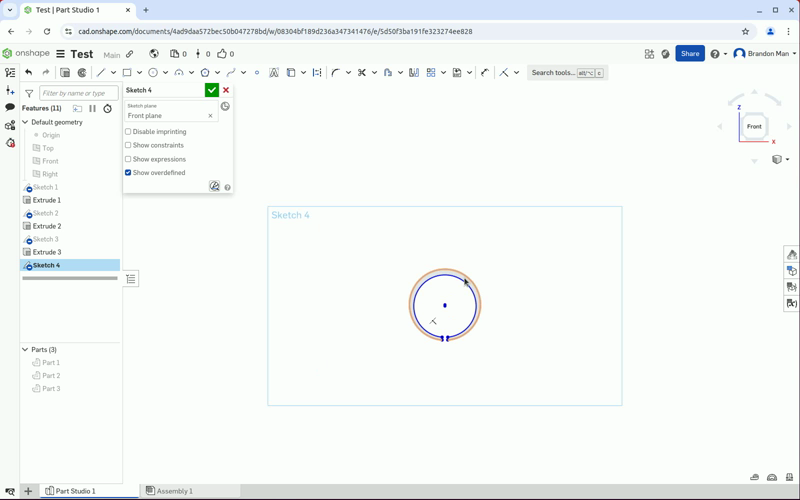
scroll(6)
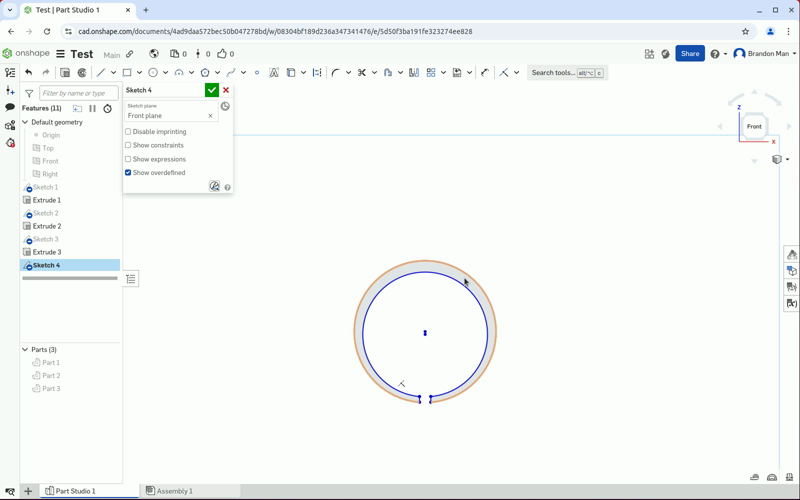
click(464, 277)
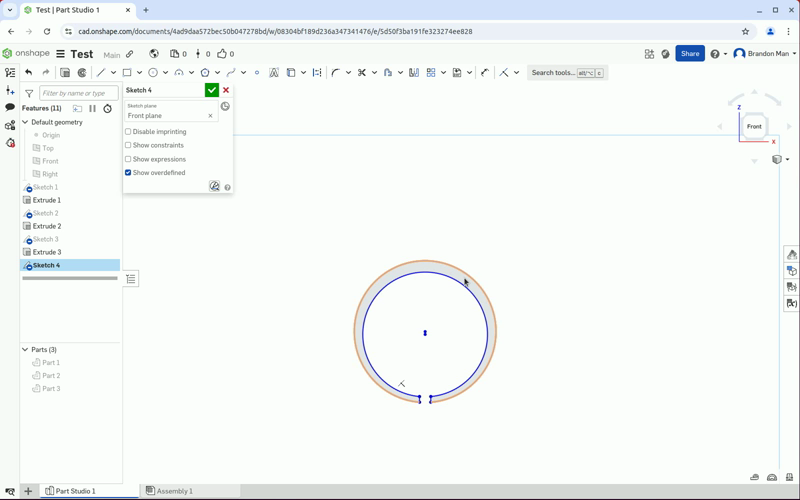
scroll(-6)
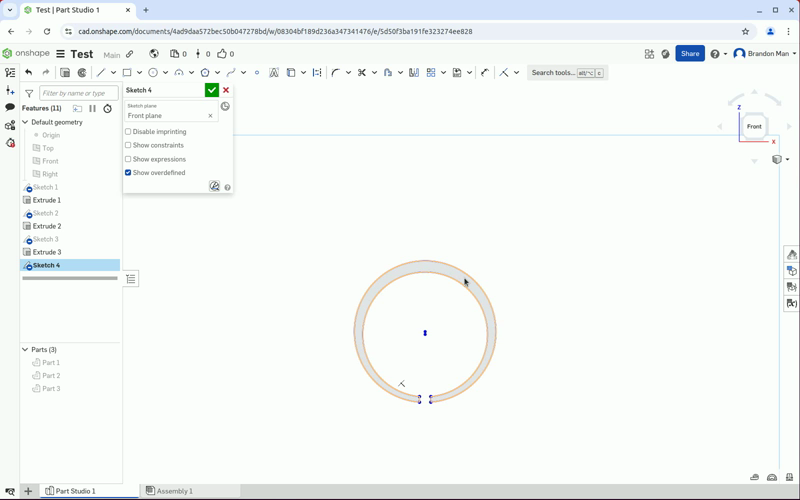
scroll(-6)
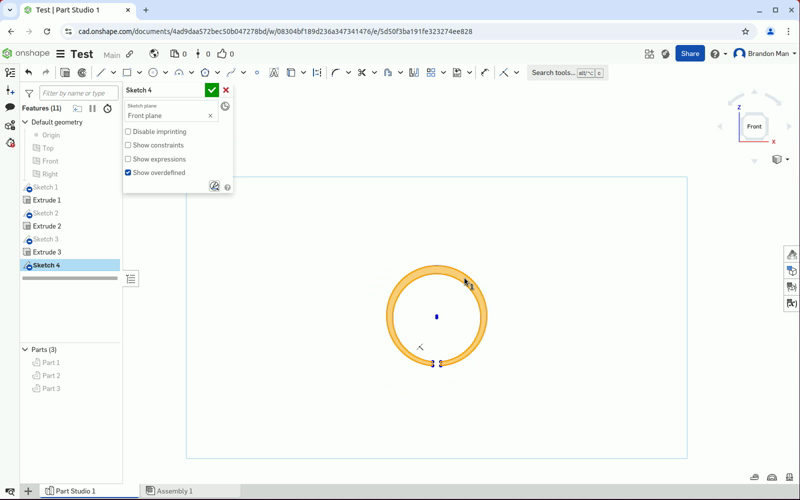
scroll(-6)
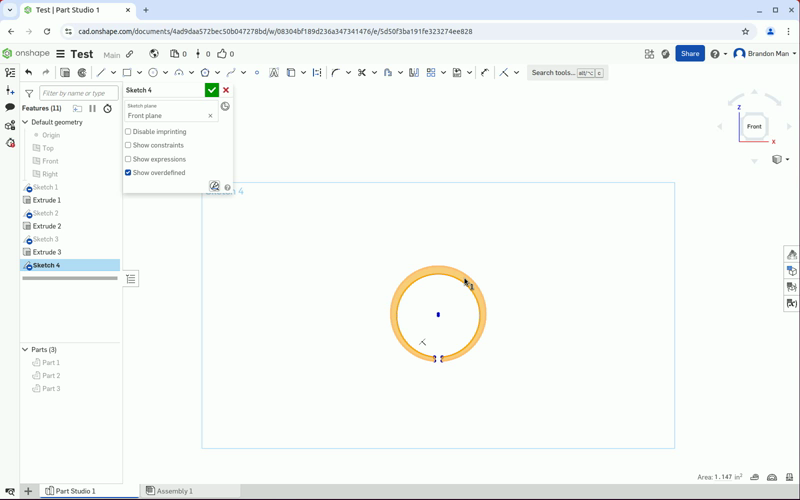
scroll(-6)
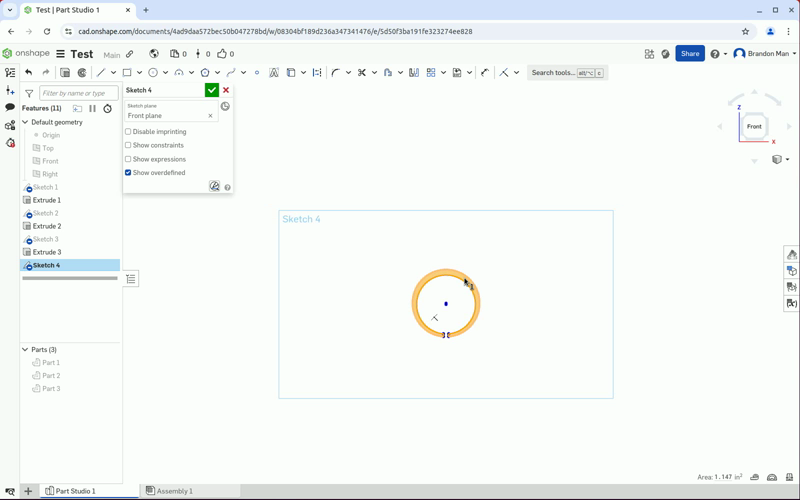
scroll(-6)
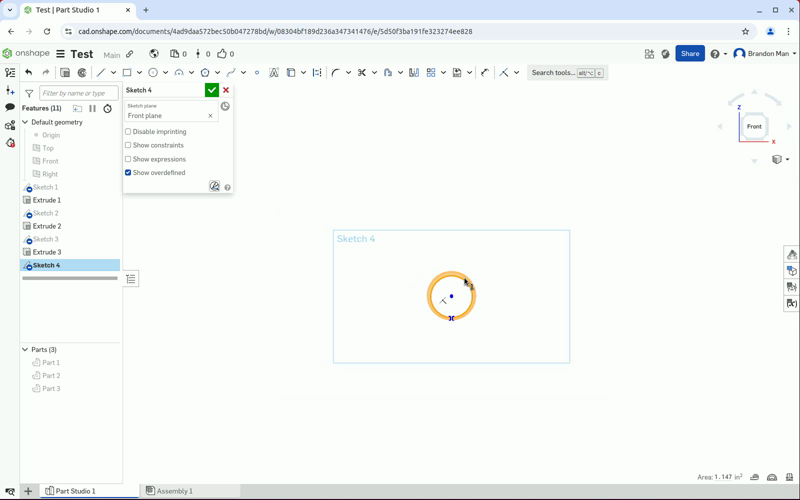
scroll(-6)
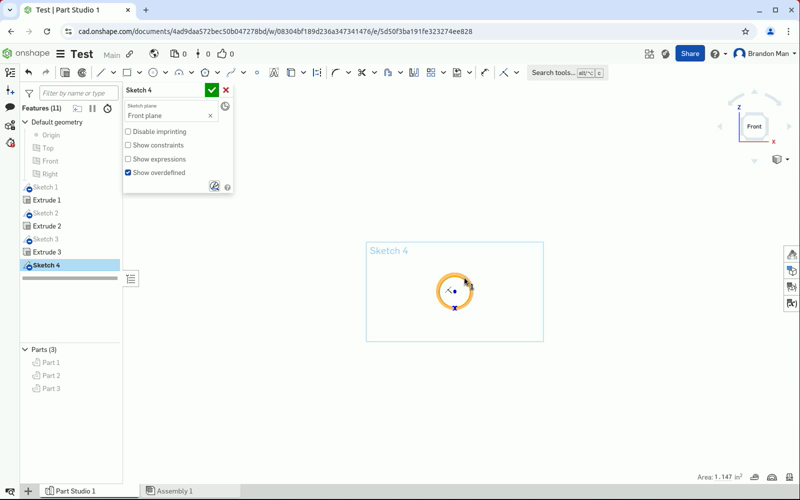
scroll(-6)
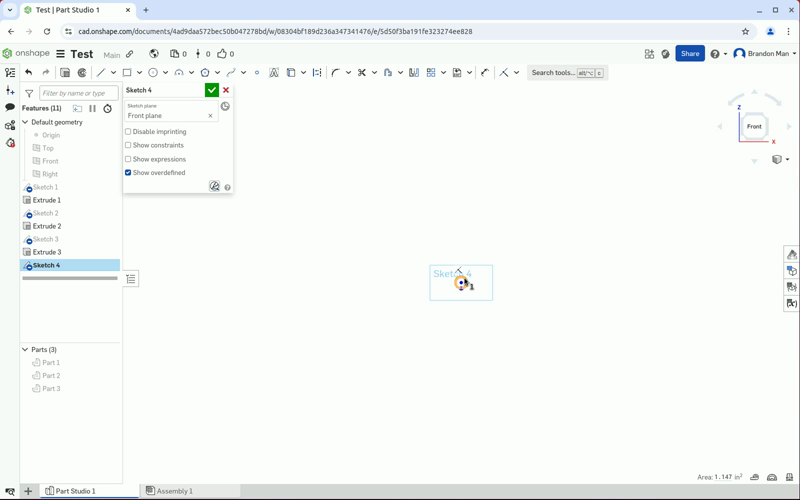
mouse_move(73, 352)
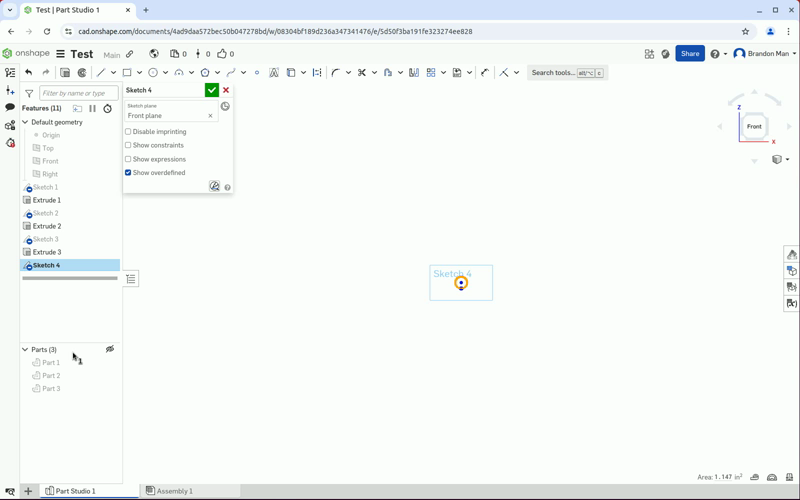
key(shift+y)
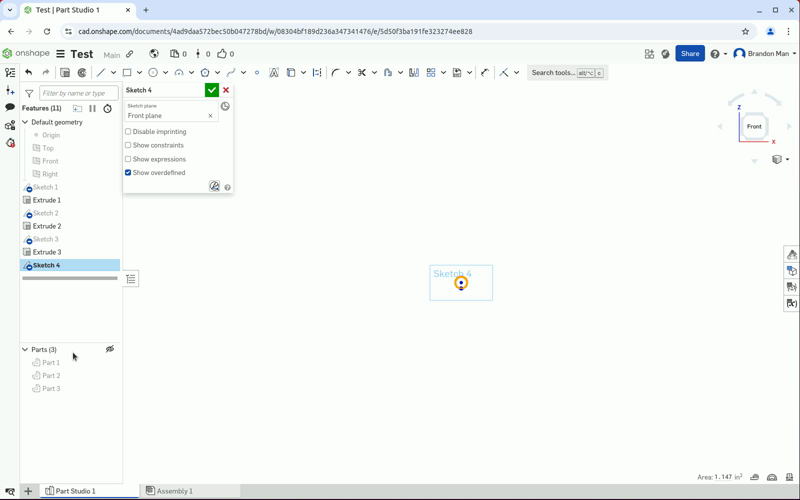
key(shift+e)
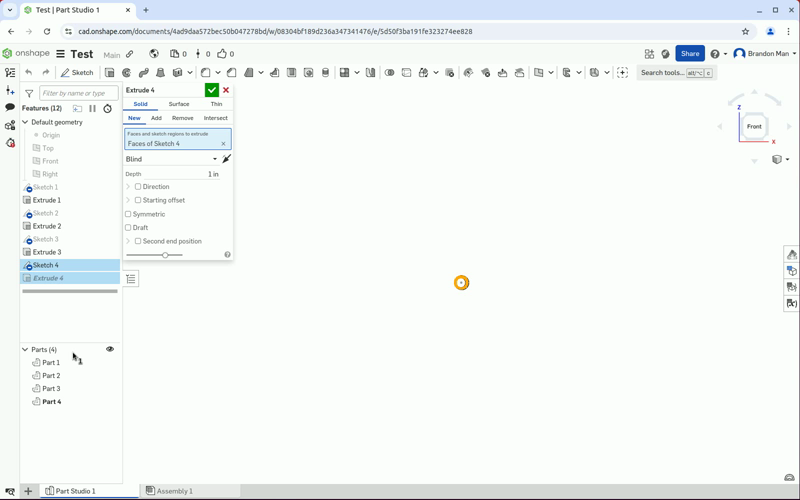
mouse_move(143, 106)
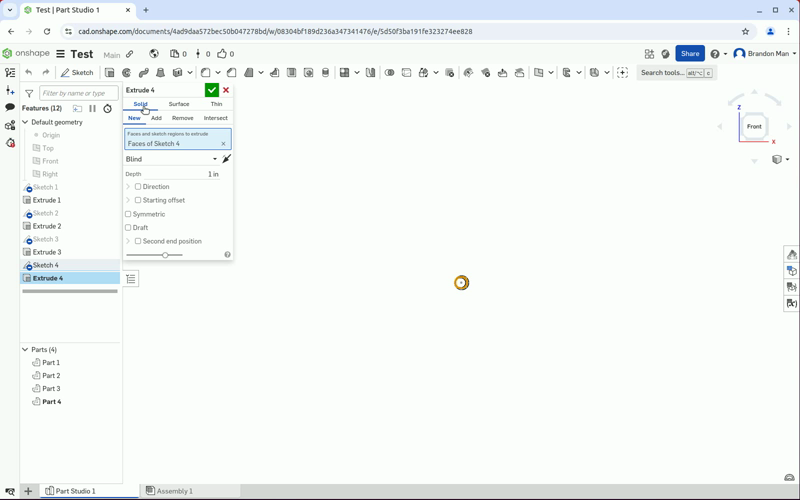
click(143, 106)
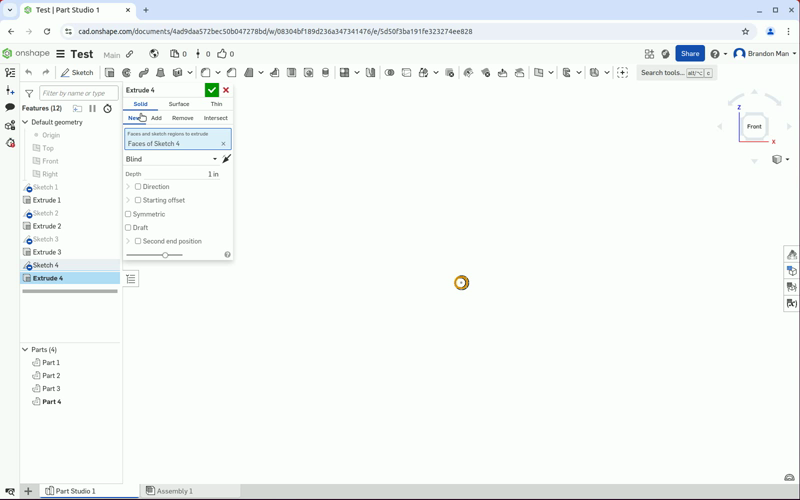
mouse_move(137, 120)
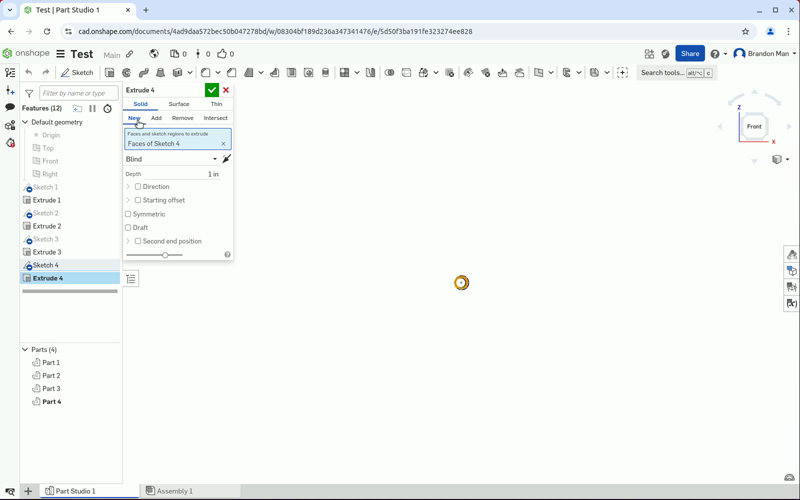
click(137, 120)
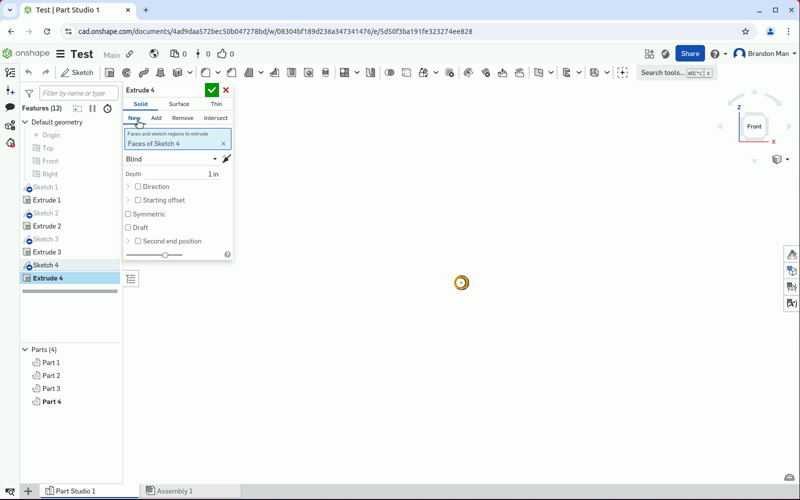
key(tab, 4)
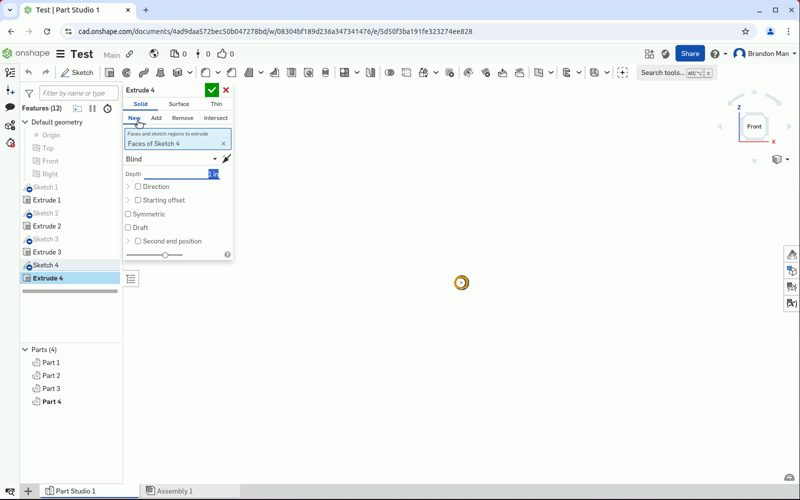
text(17.572)
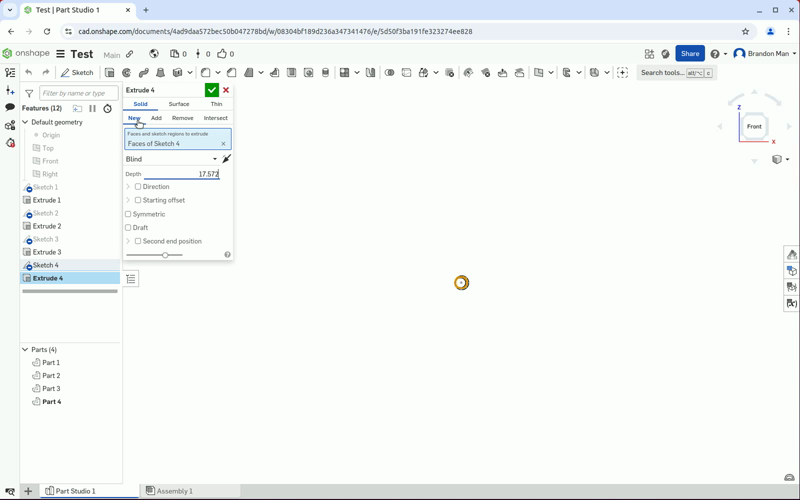
key(enter)
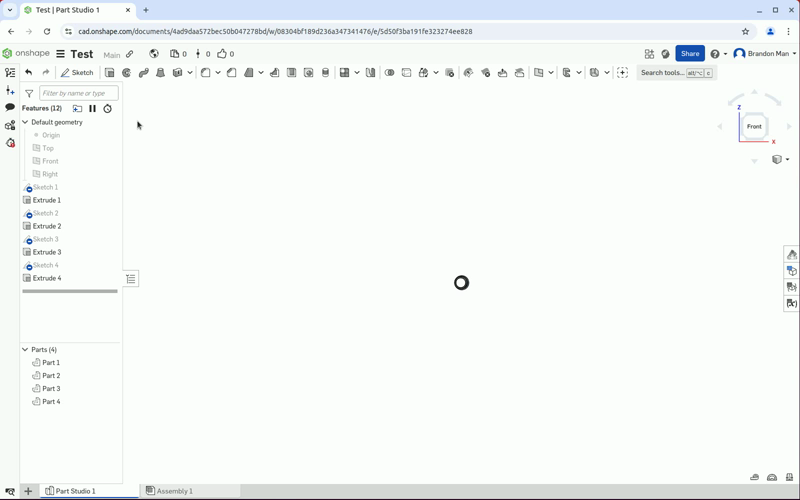
key(shift+h)
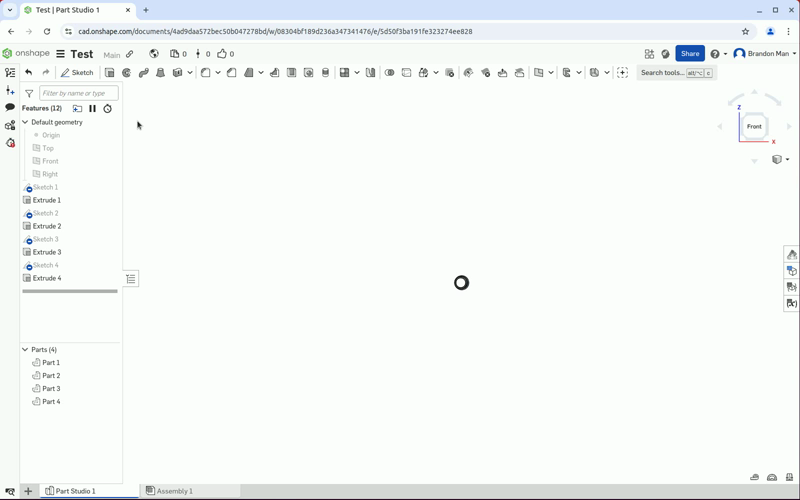
key(shift+h)
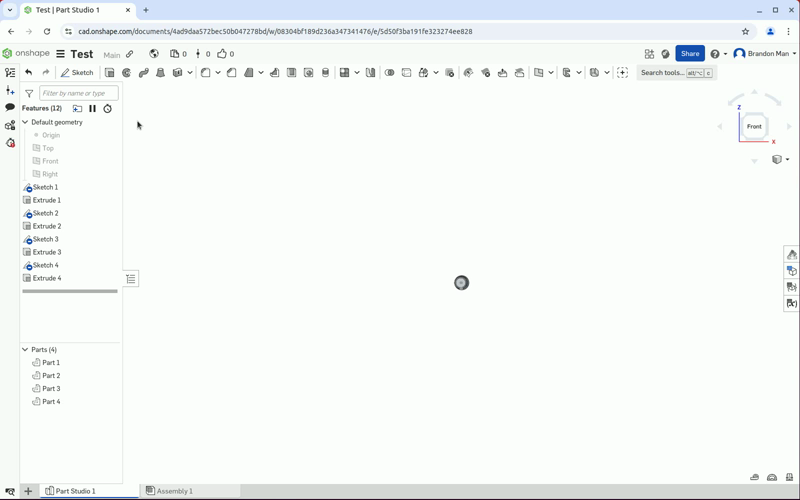
key(shift+7)
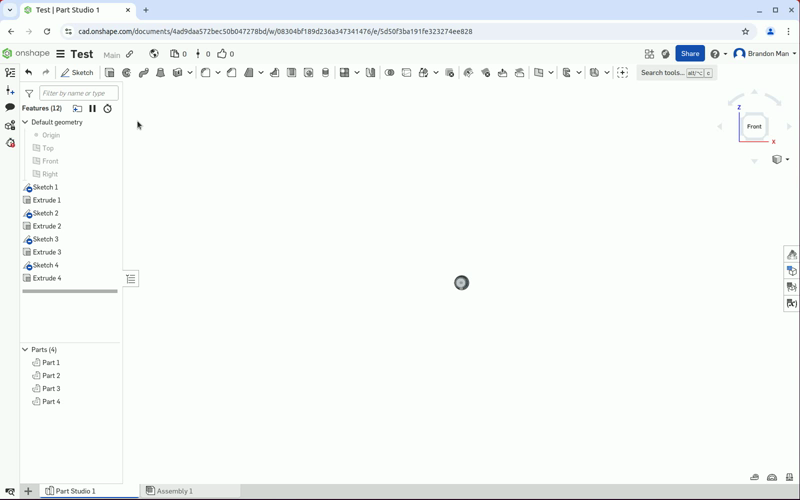
key(left, 2)
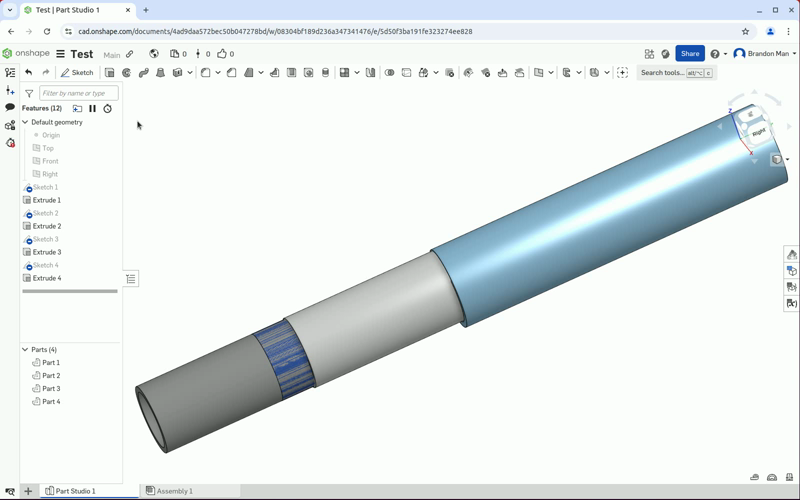
key(down, 2)
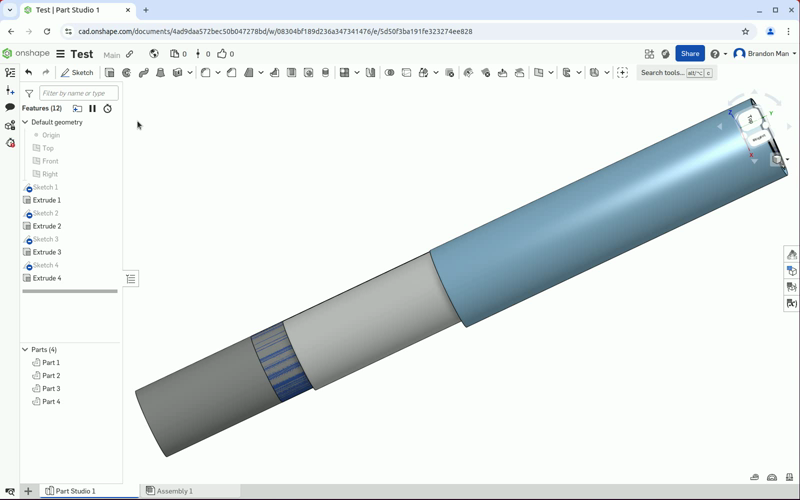
key(up, 2)
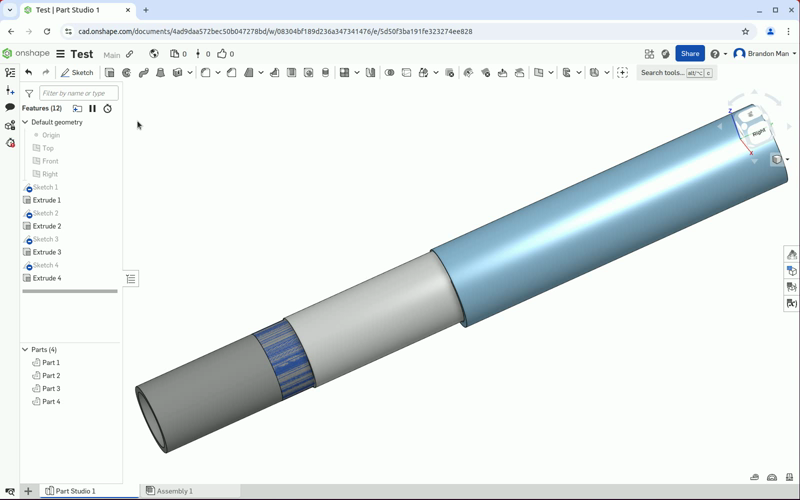
key(right, 2)
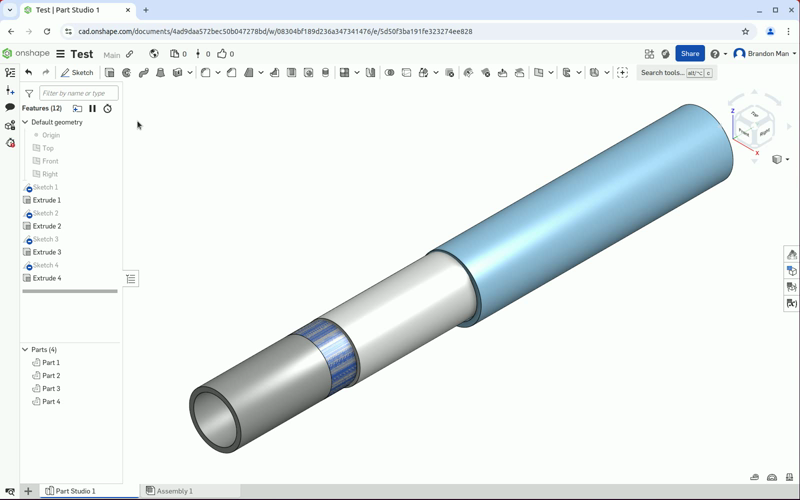
mouse_move(73, 189)
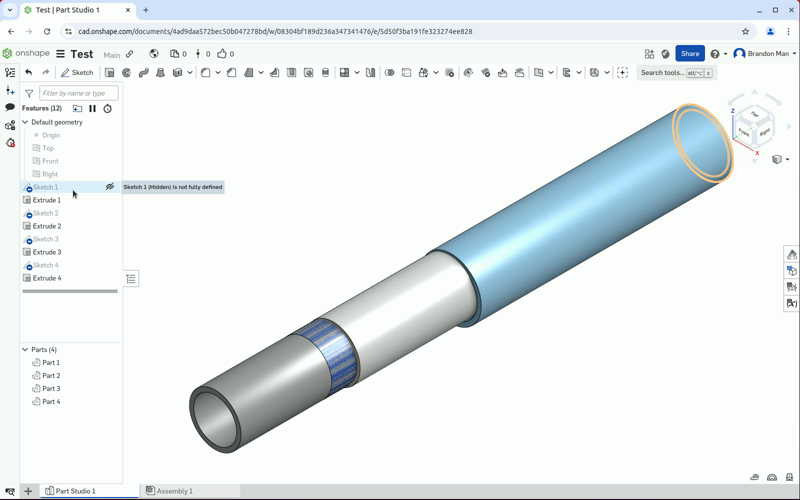
click(73, 189)